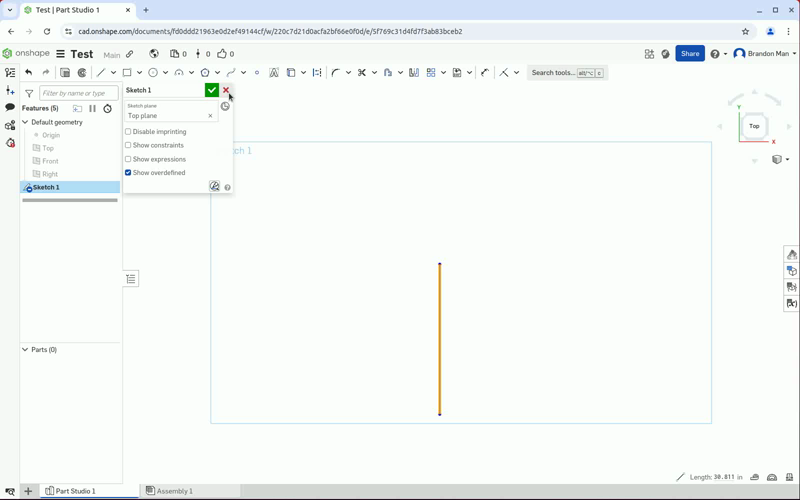
key(shift+h)
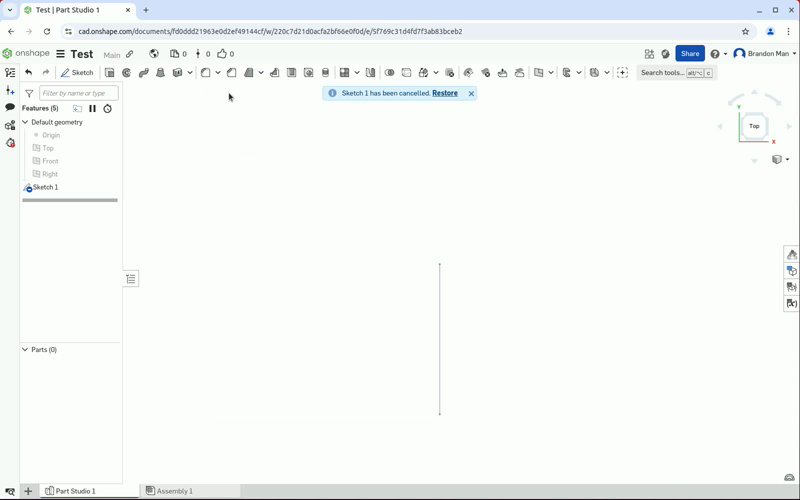
key(shift+s)
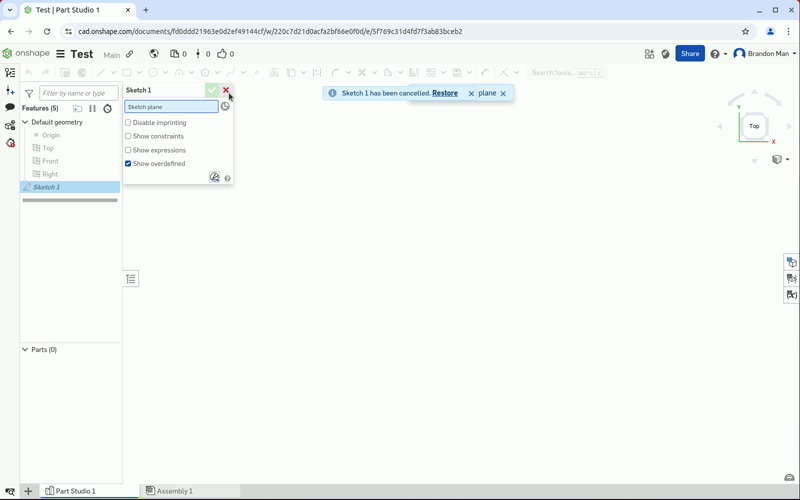
mouse_move(73, 150)
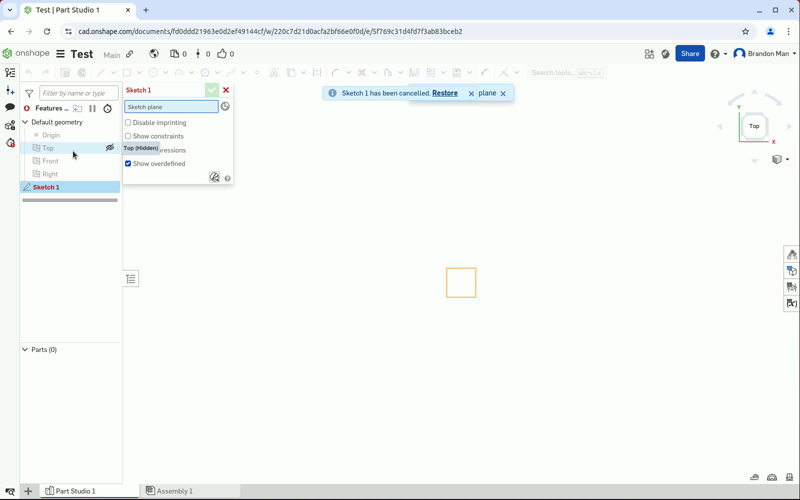
click(73, 150)
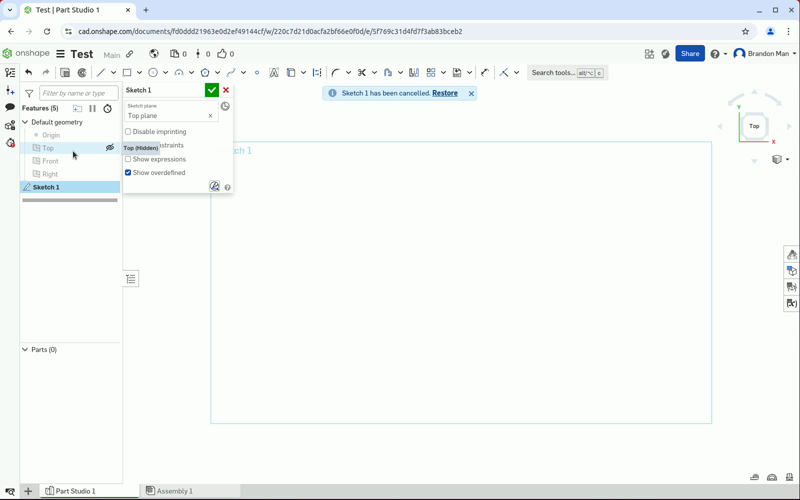
mouse_move(73, 352)
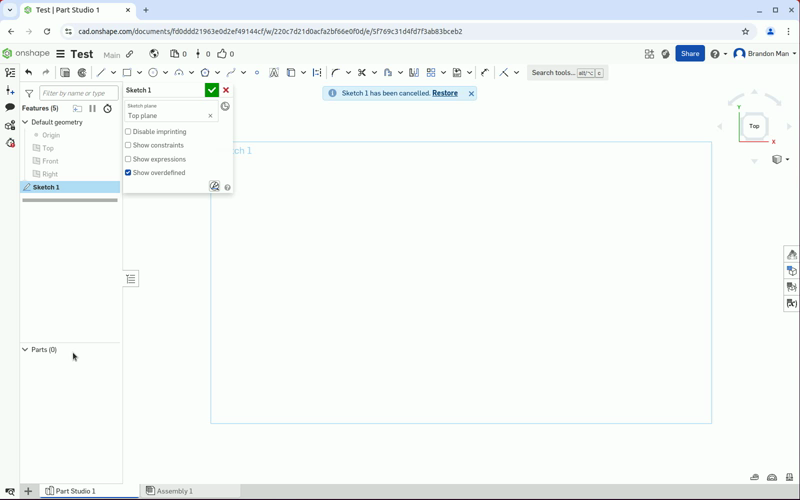
key(y)
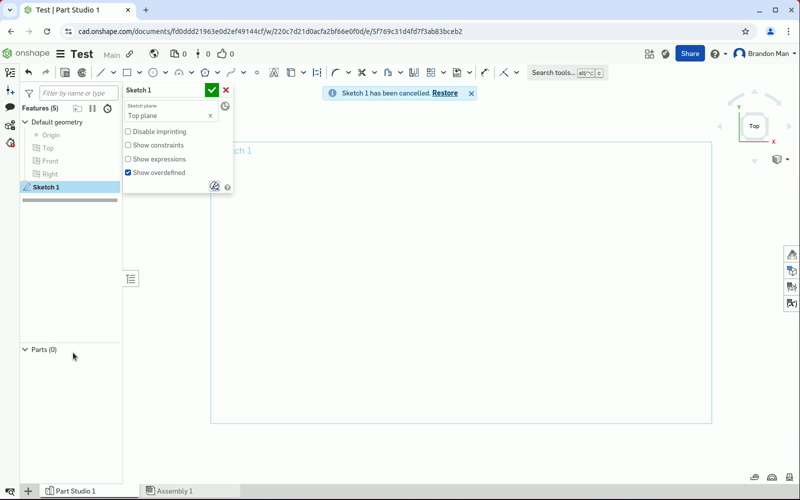
key(l)
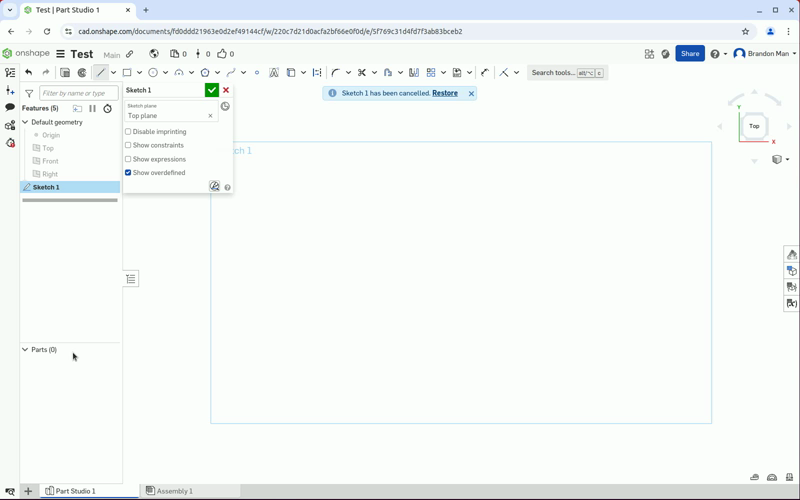
key_down(shift)
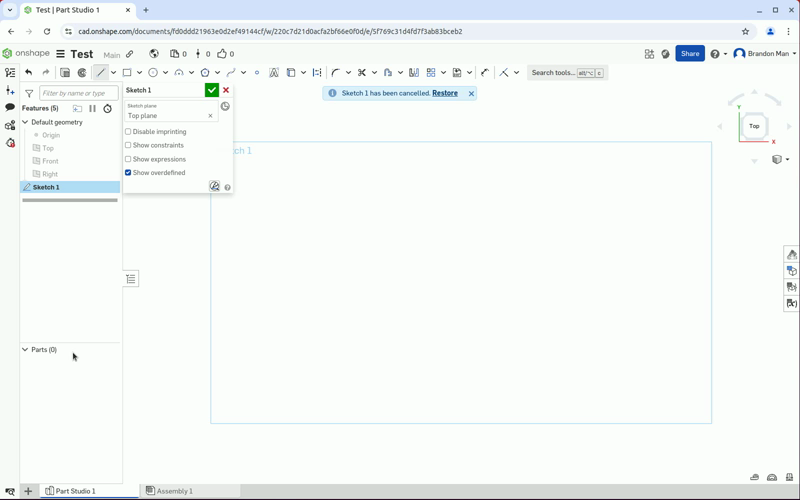
mouse_move(390, 232)
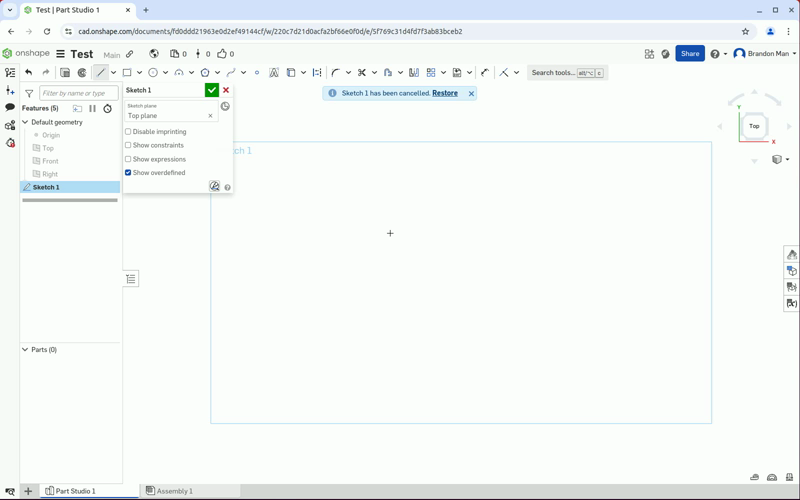
click(390, 232)
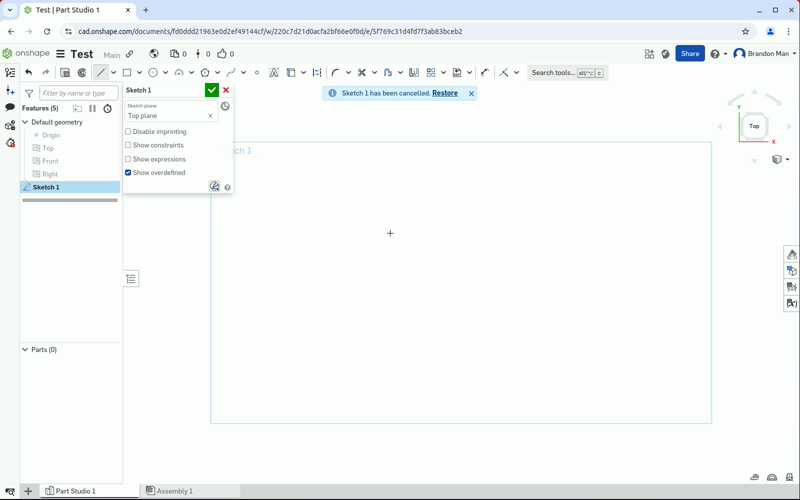
key_up(shift)
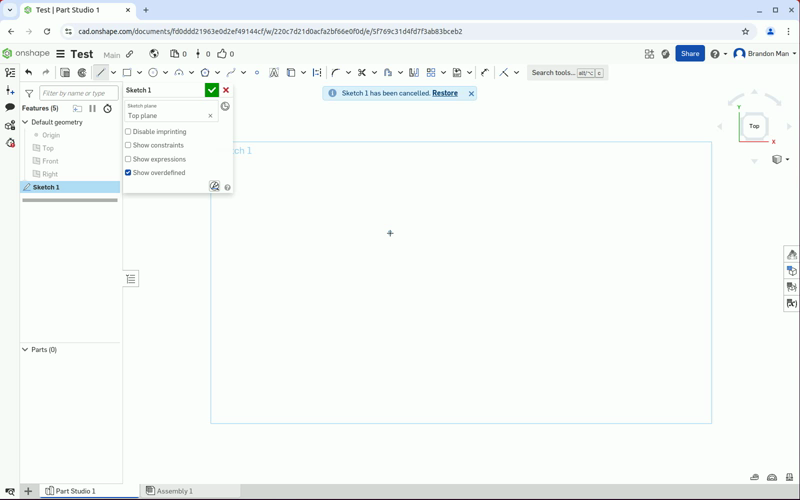
key_down(shift)
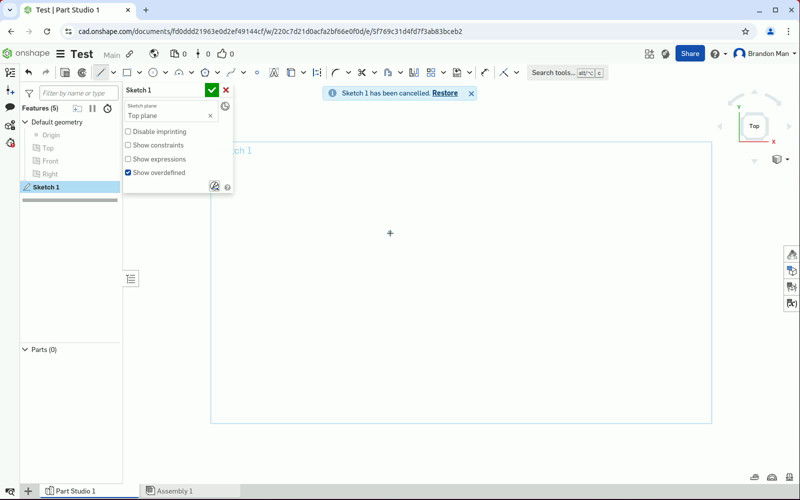
mouse_move(420, 232)
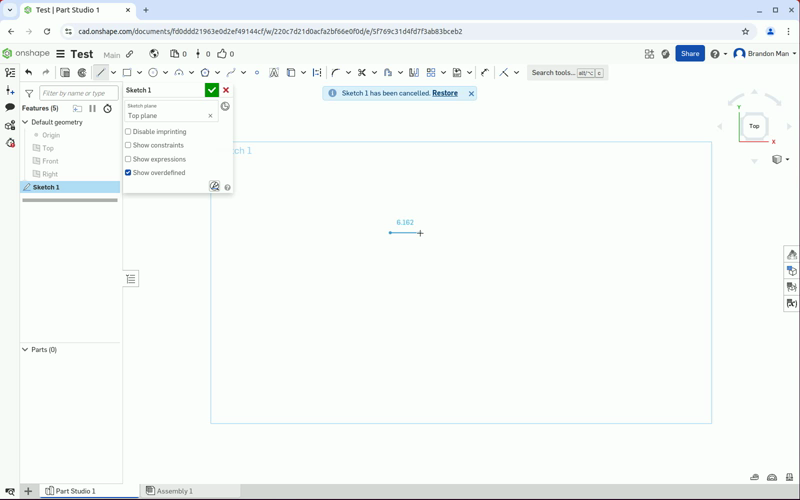
mouse_move(390, 214)
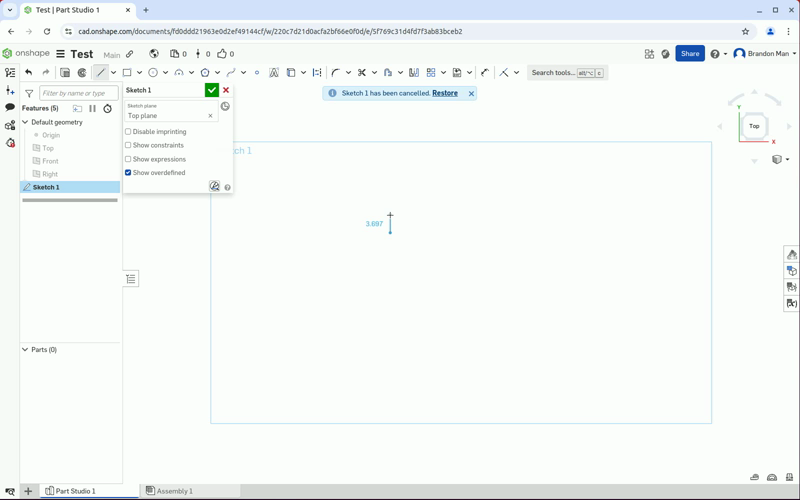
click(390, 214)
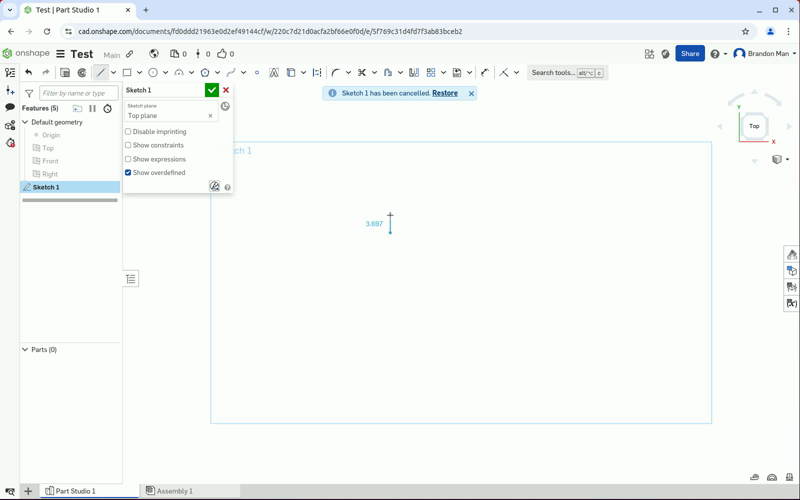
key_up(shift)
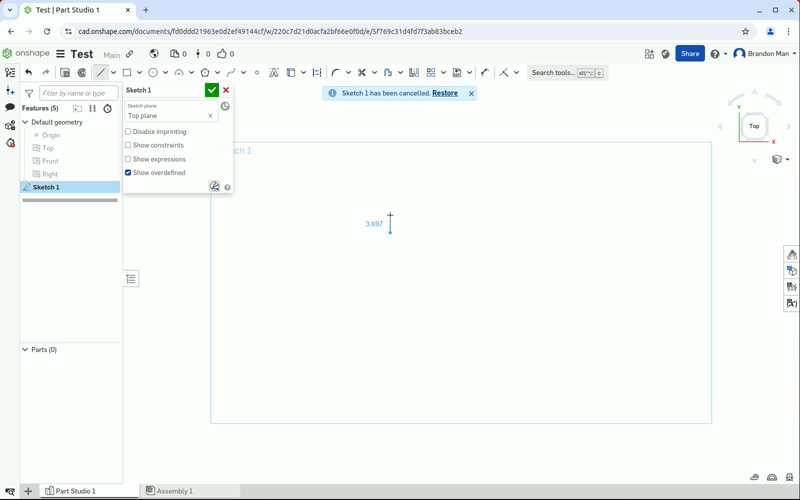
key(esc)
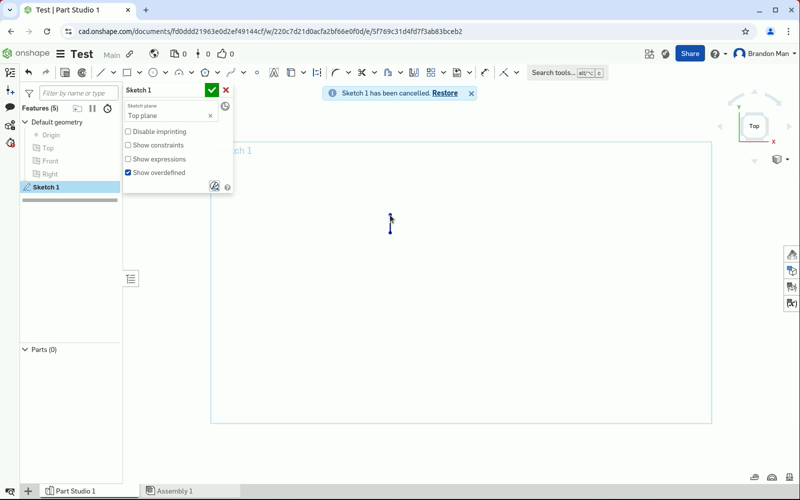
key(a)
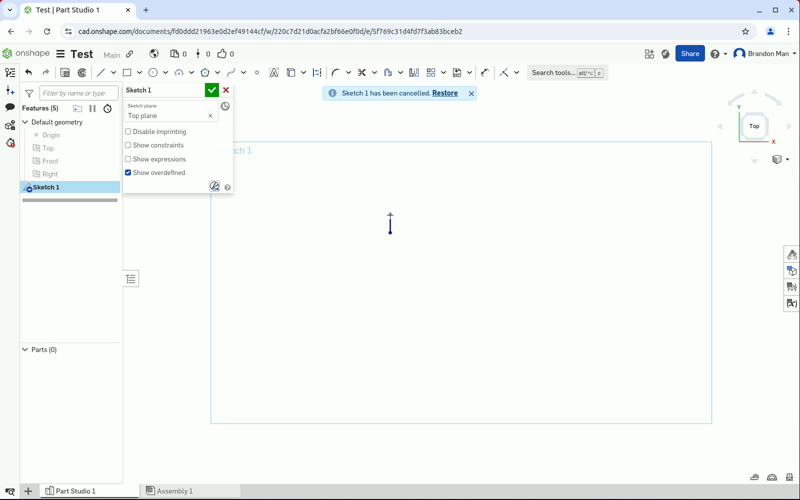
mouse_move(390, 214)
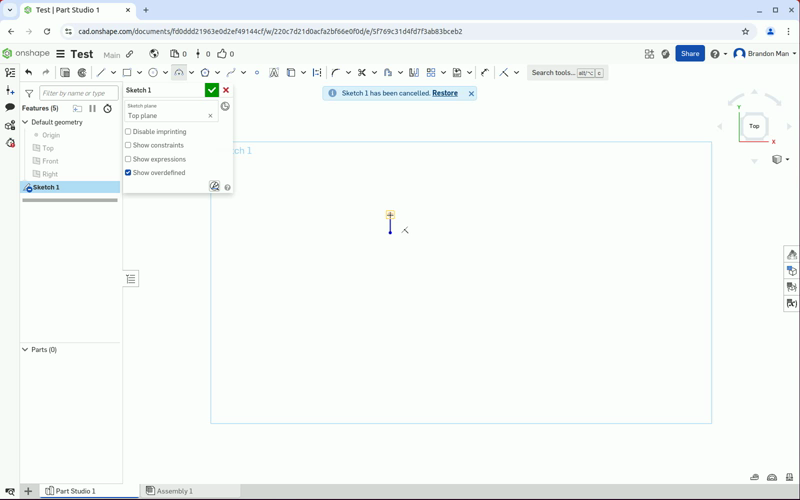
click(390, 214)
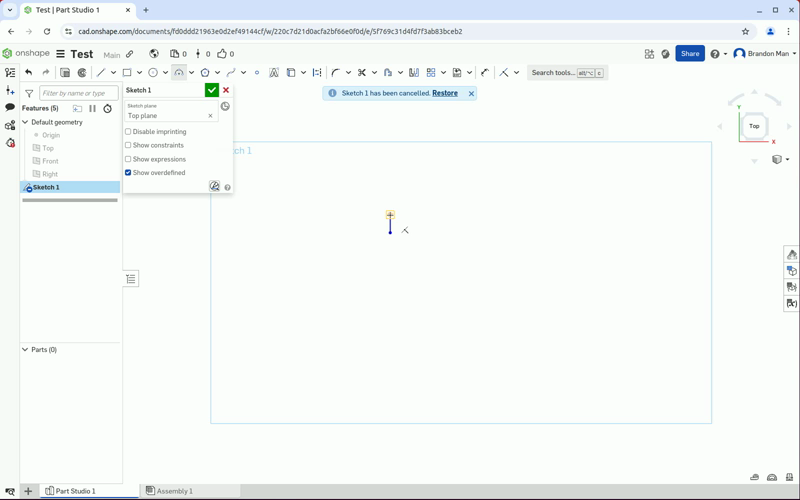
key_down(shift)
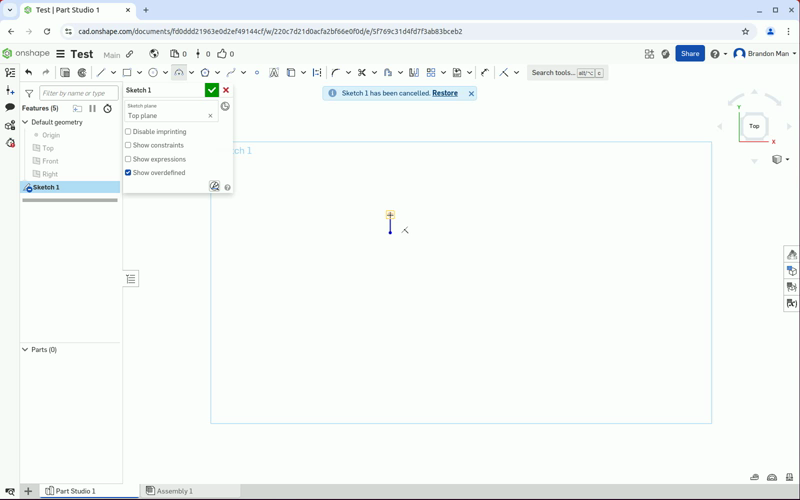
mouse_move(404, 201)
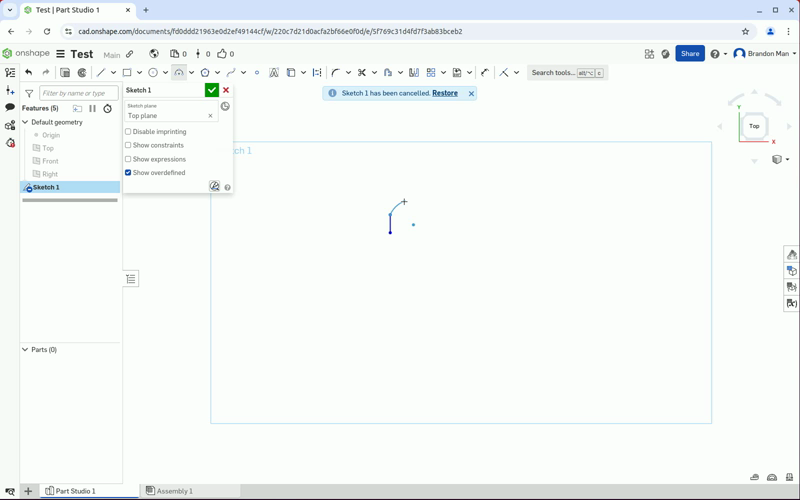
click(404, 201)
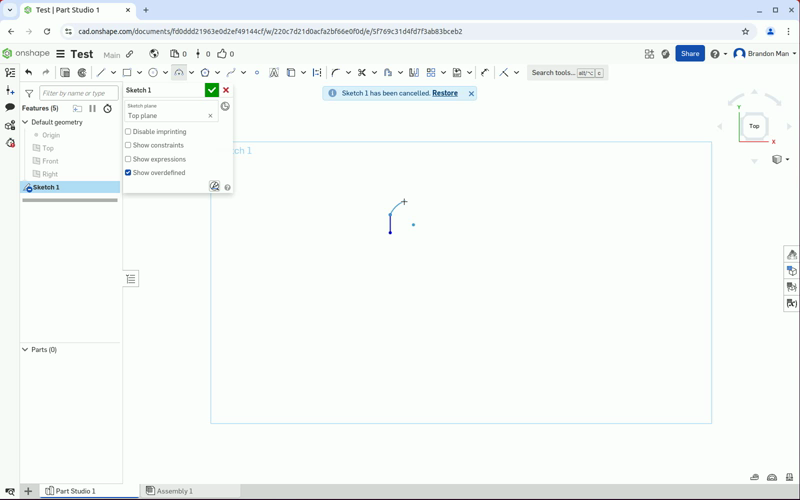
mouse_move(380, 191)
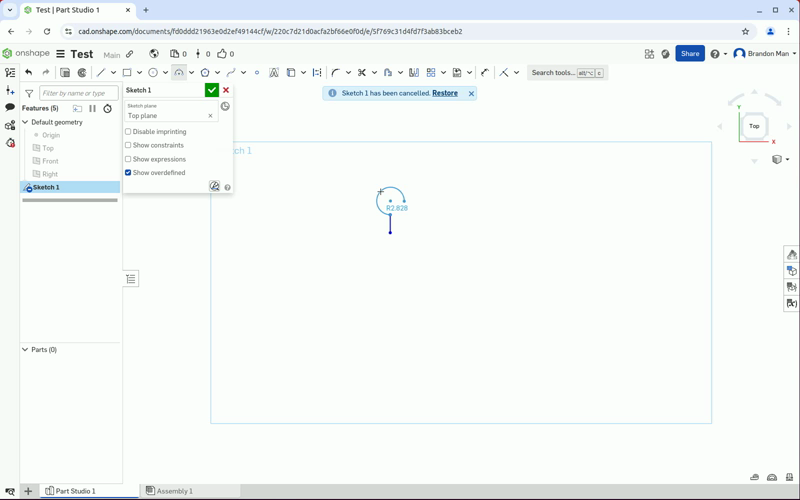
click(380, 191)
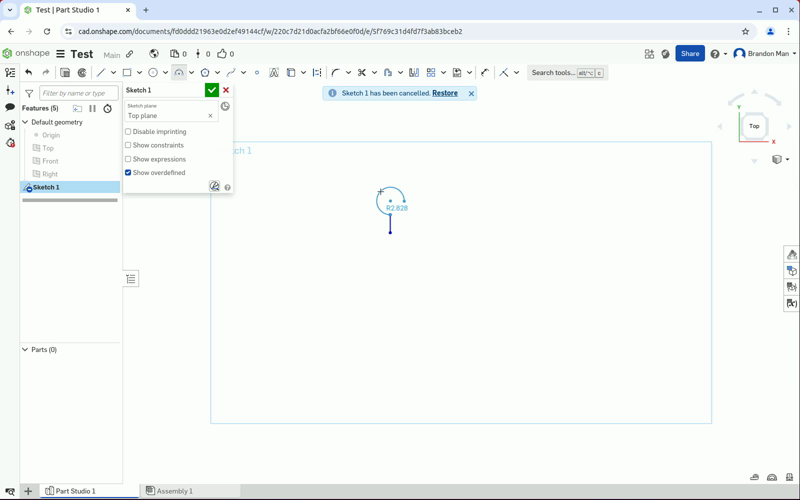
key_up(shift)
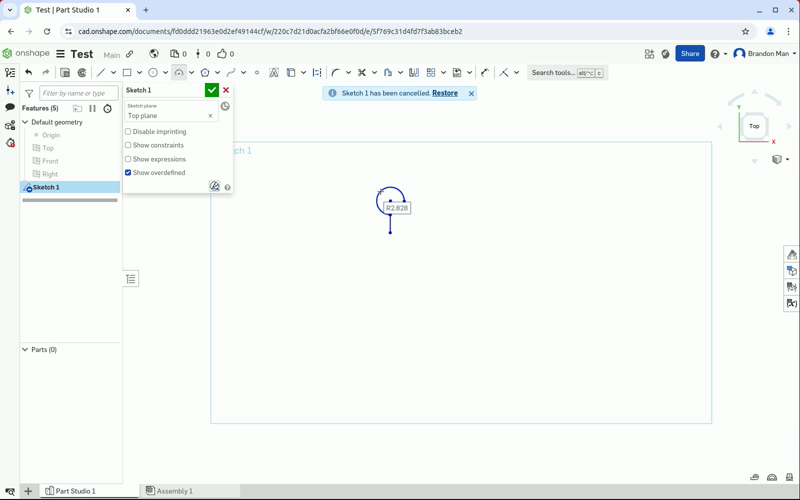
key(esc)
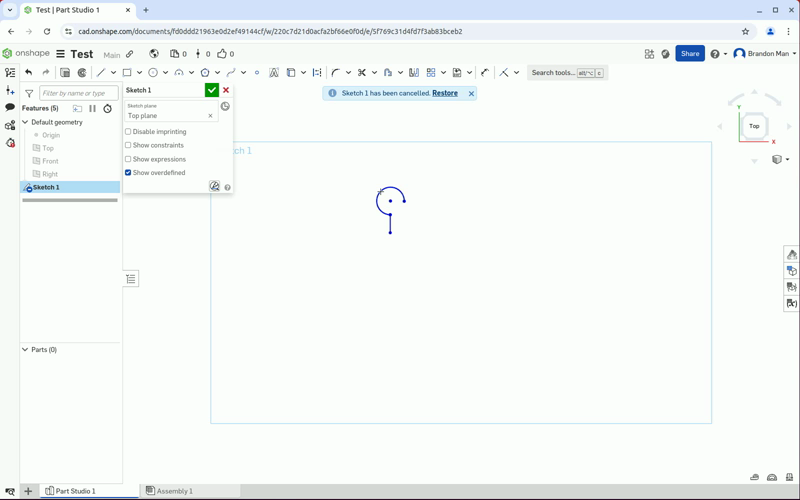
key(l)
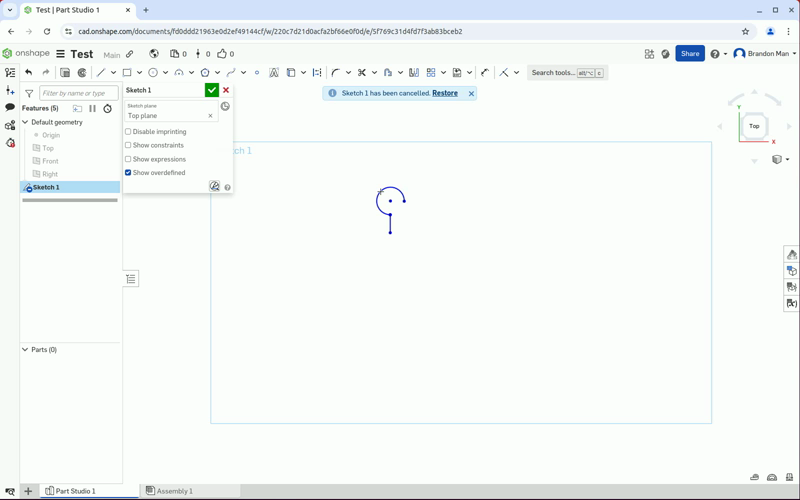
mouse_move(404, 201)
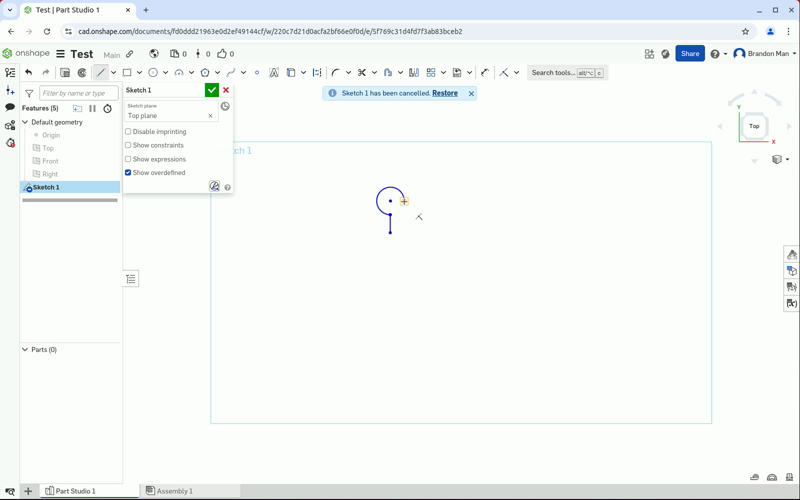
click(404, 201)
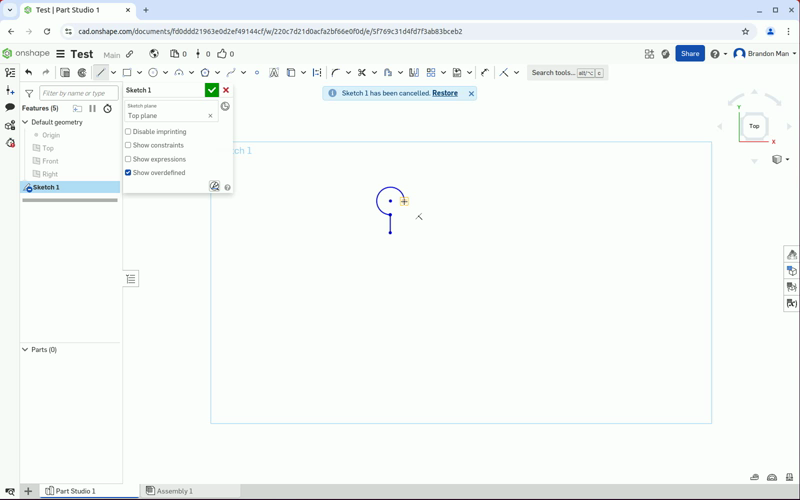
key_down(shift)
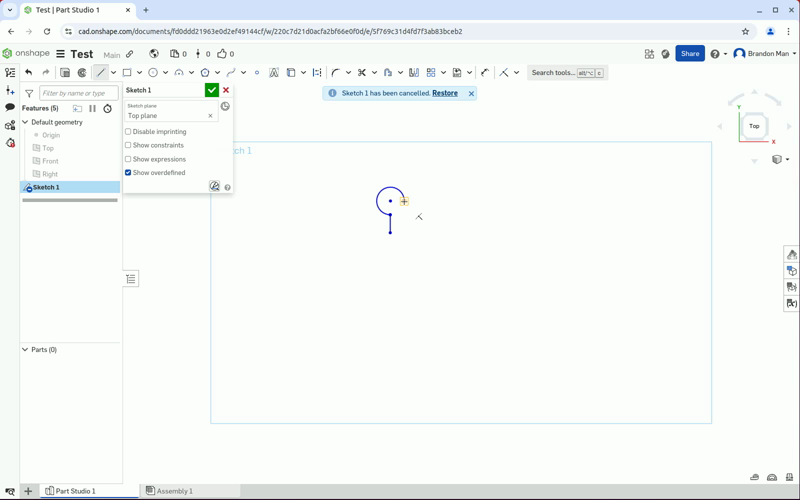
mouse_move(434, 201)
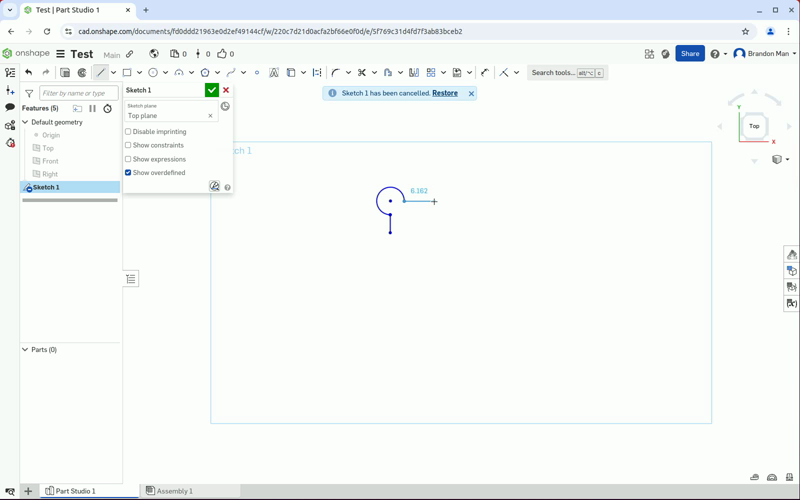
mouse_move(422, 201)
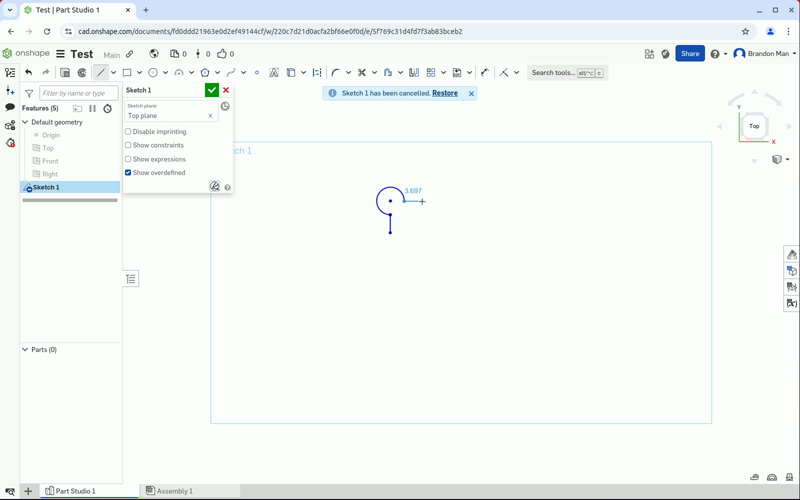
click(422, 201)
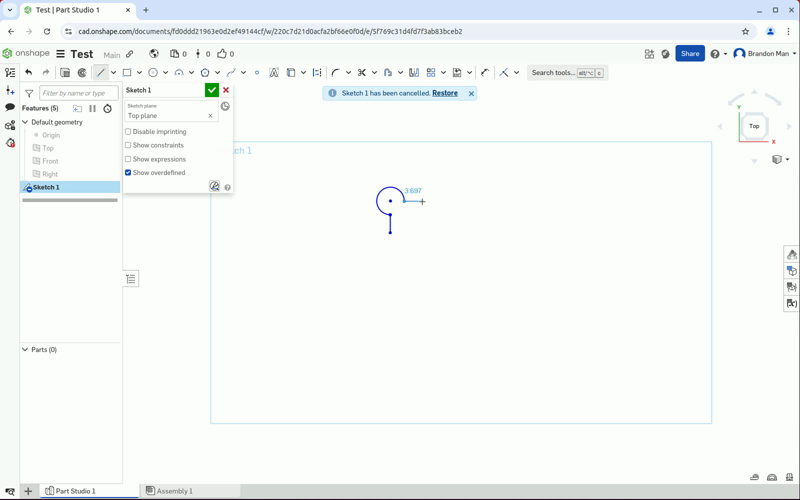
key_up(shift)
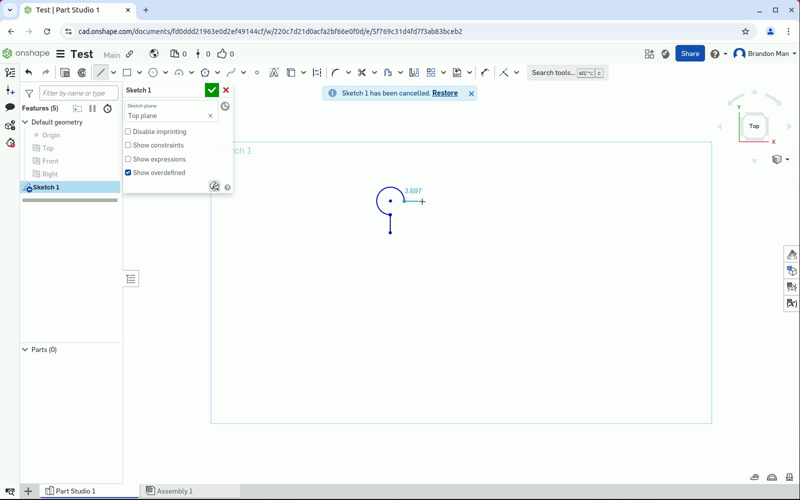
key(esc)
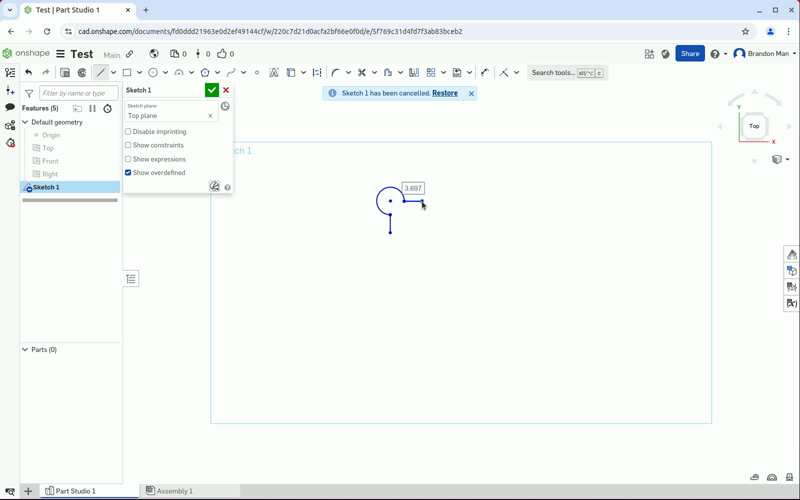
key(a)
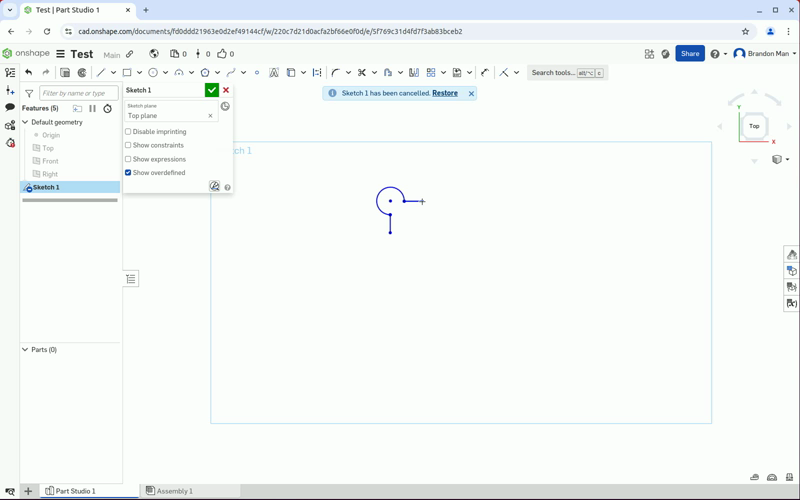
mouse_move(422, 201)
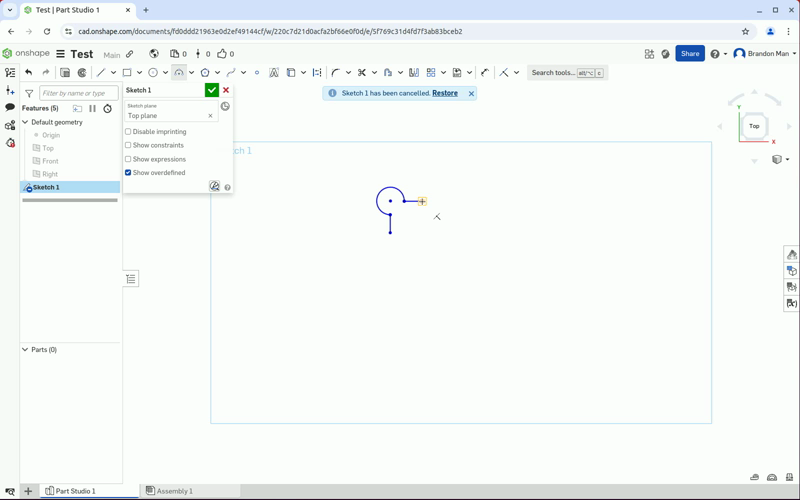
click(422, 201)
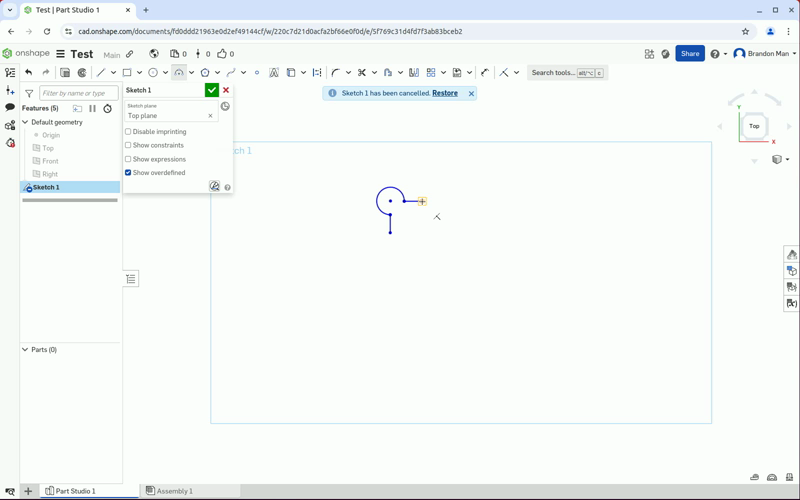
mouse_move(390, 232)
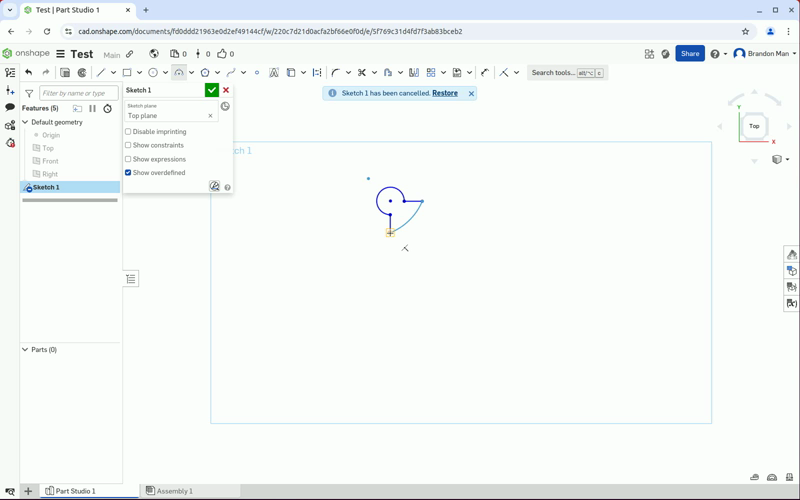
click(390, 232)
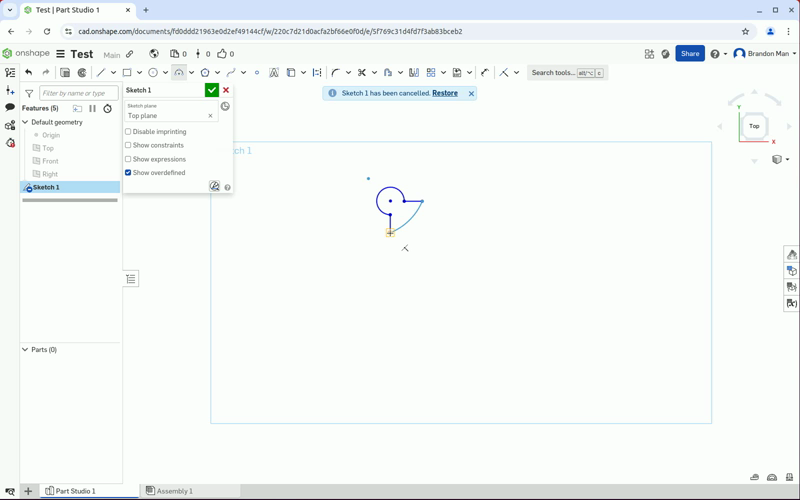
key_down(shift)
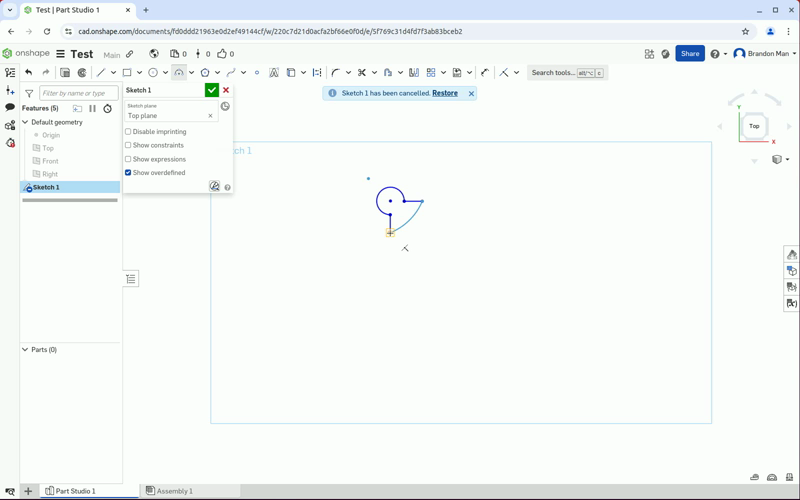
mouse_move(368, 178)
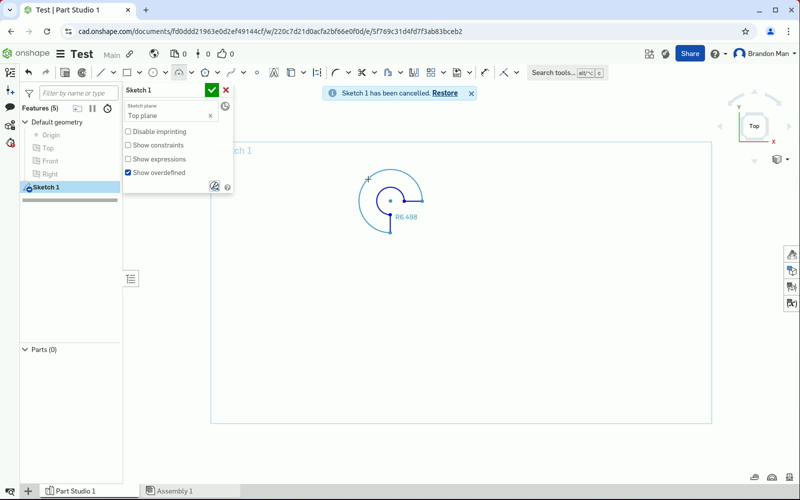
click(368, 178)
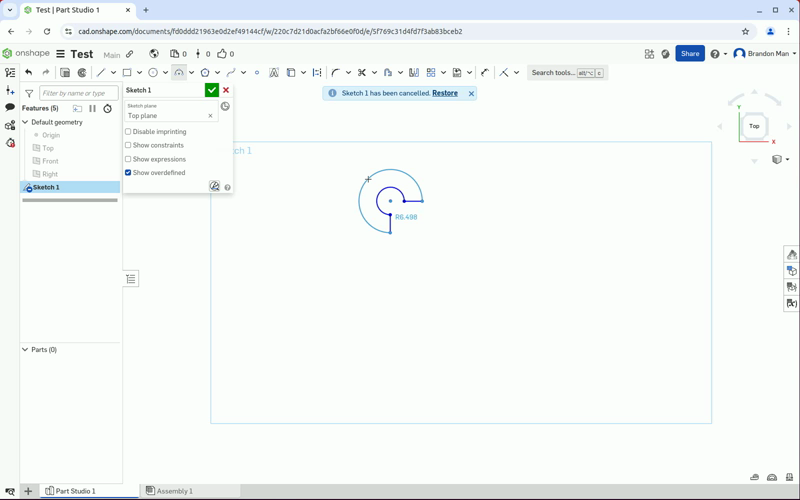
key_up(shift)
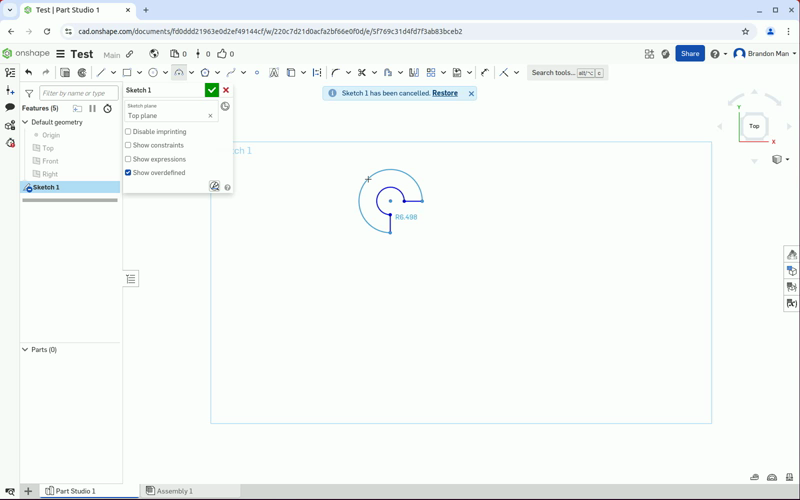
key(esc)
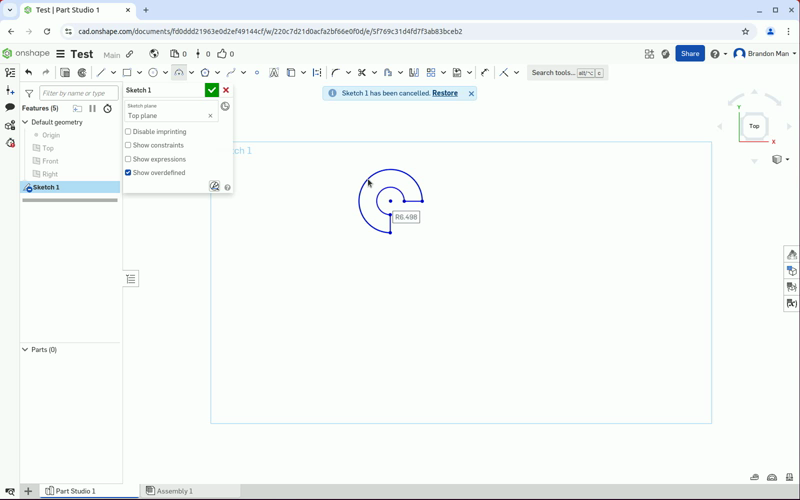
mouse_move(387, 180)
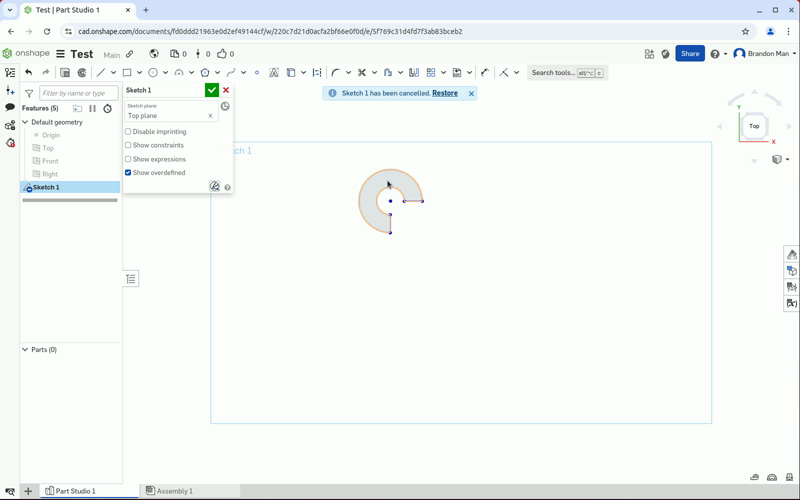
scroll(6)
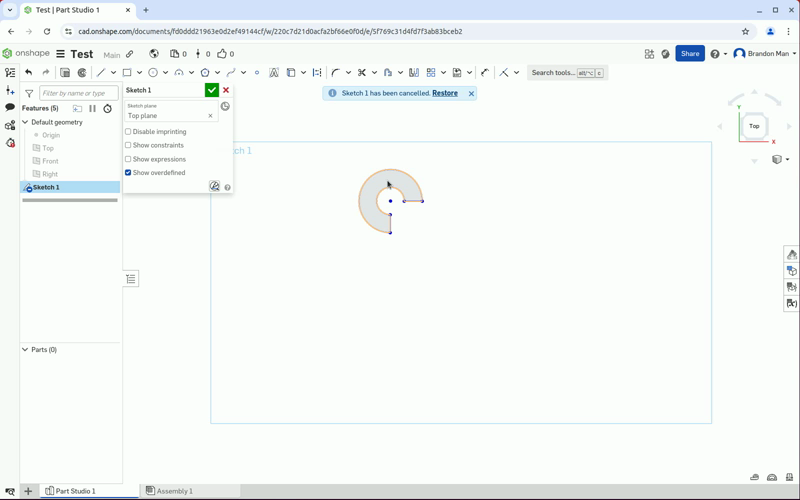
scroll(6)
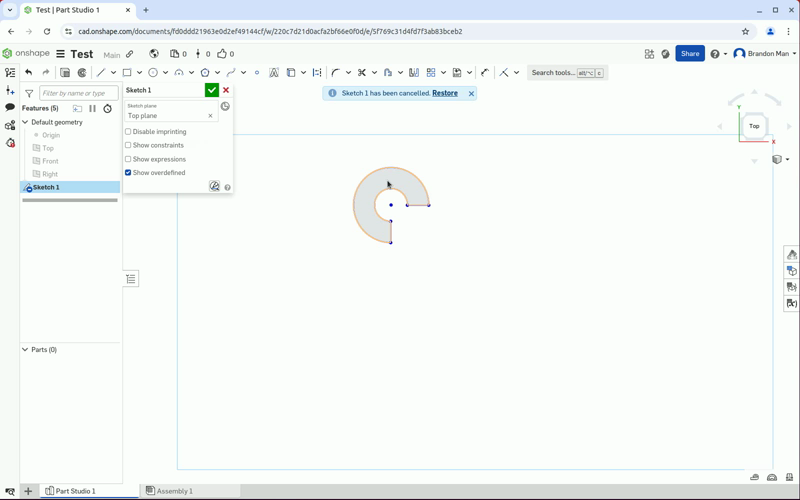
scroll(6)
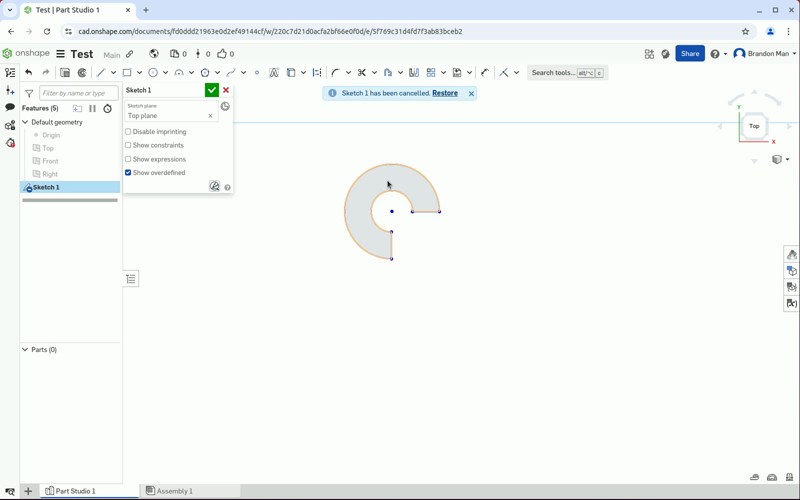
scroll(6)
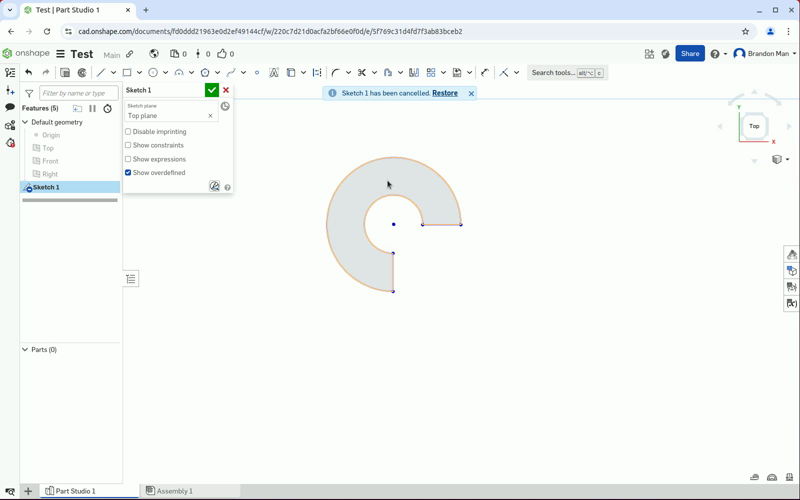
scroll(6)
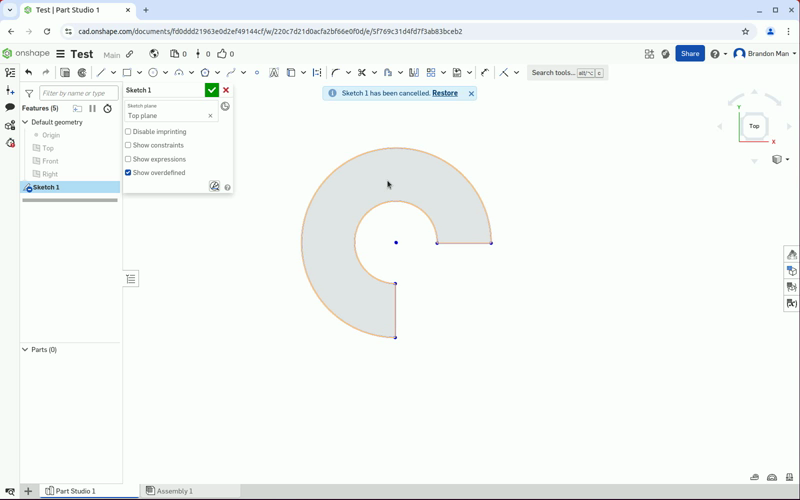
scroll(6)
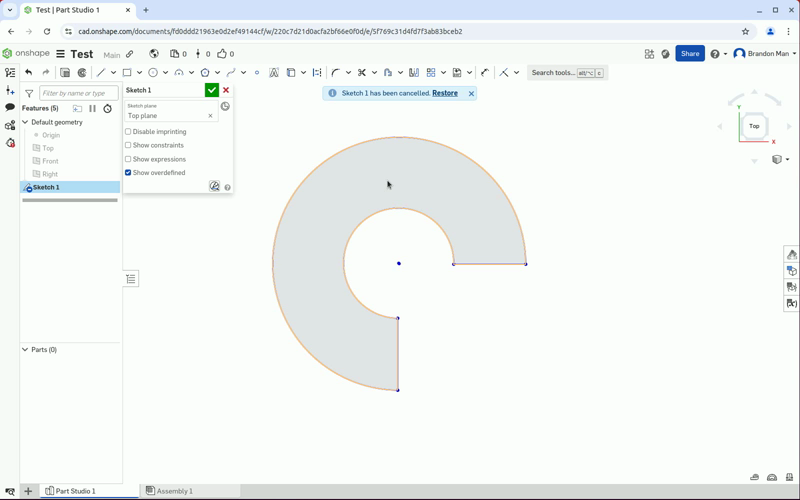
scroll(6)
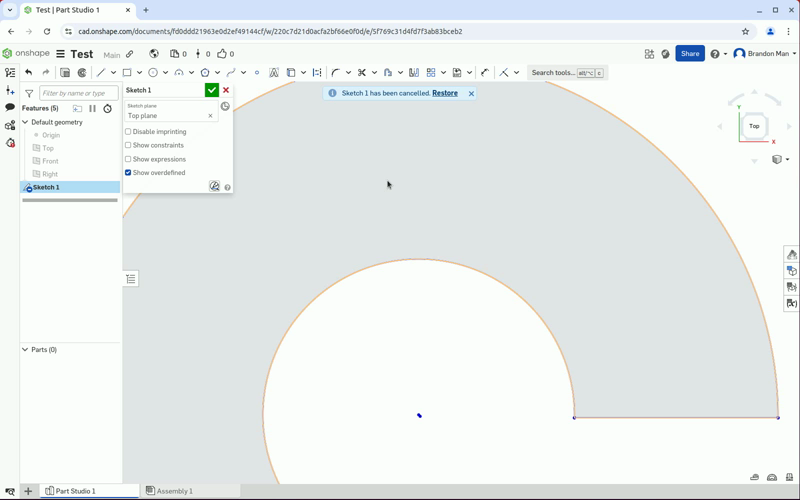
click(387, 180)
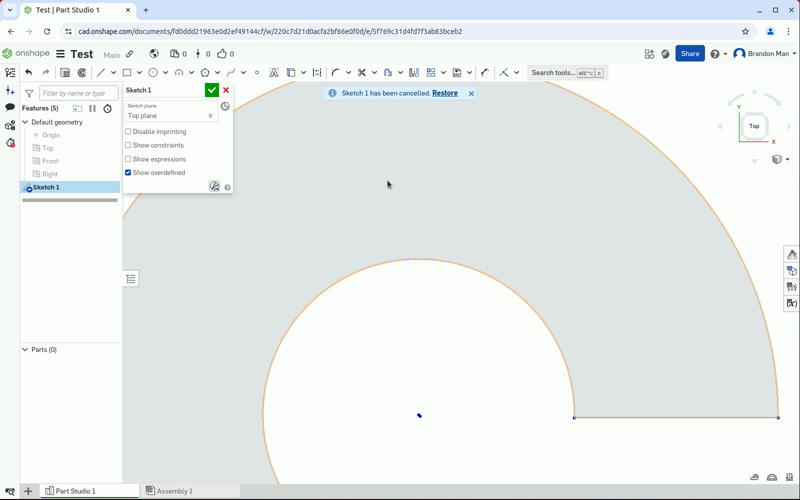
scroll(-6)
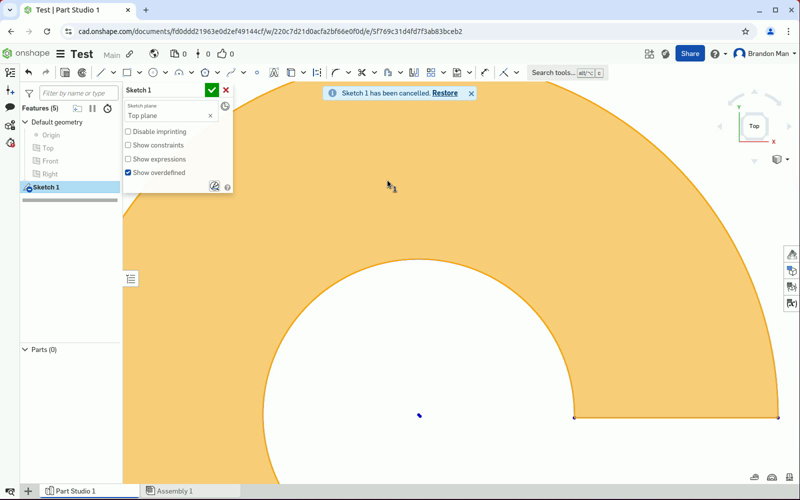
scroll(-6)
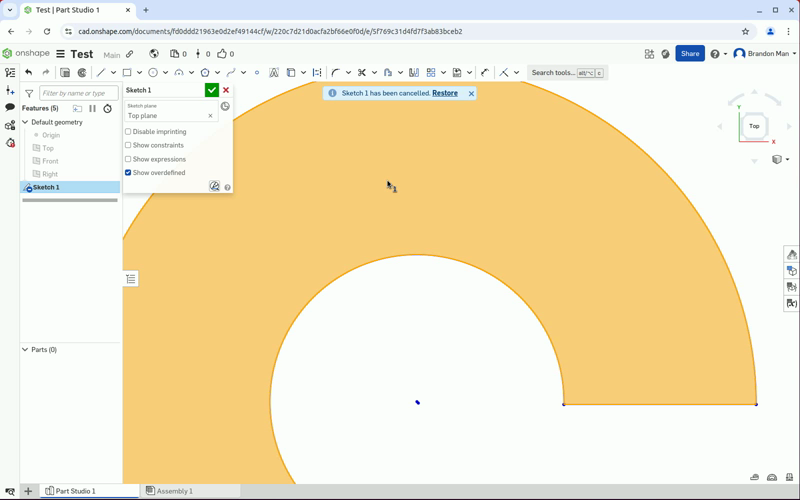
scroll(-6)
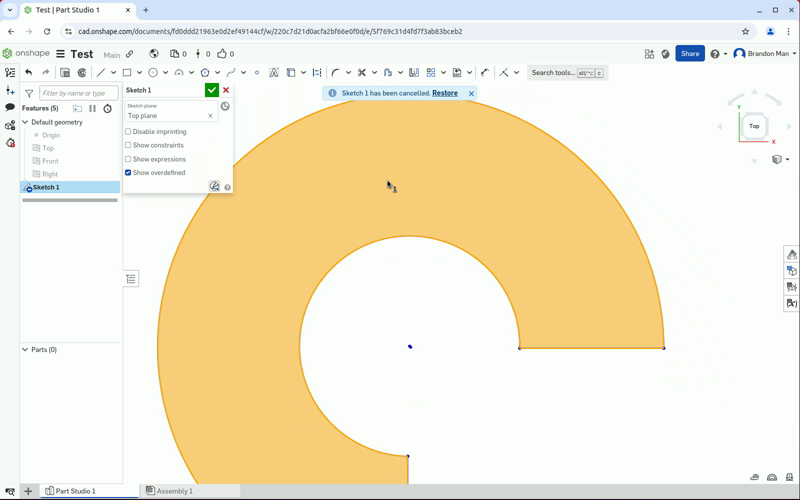
scroll(-6)
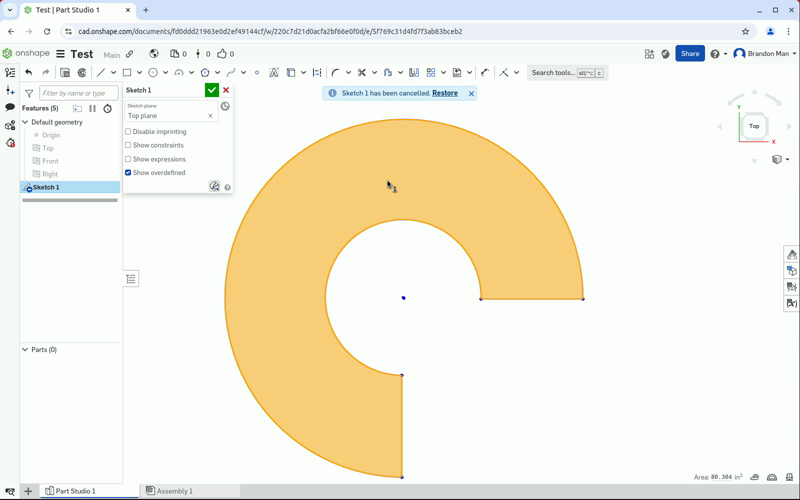
scroll(-6)
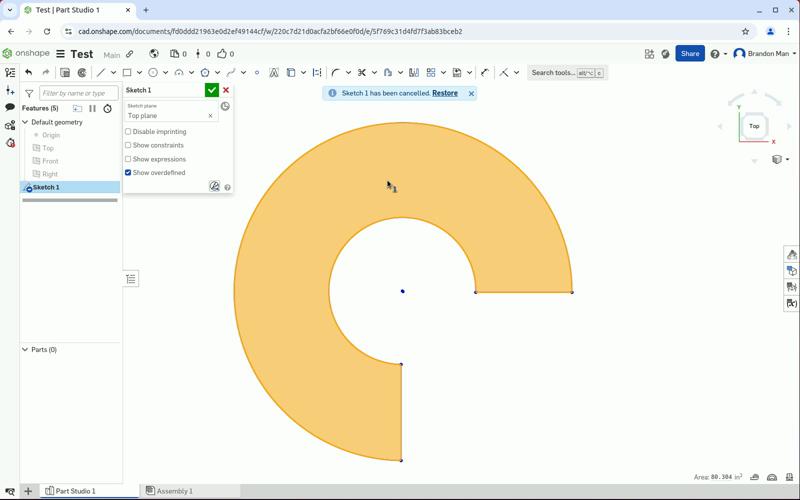
scroll(-6)
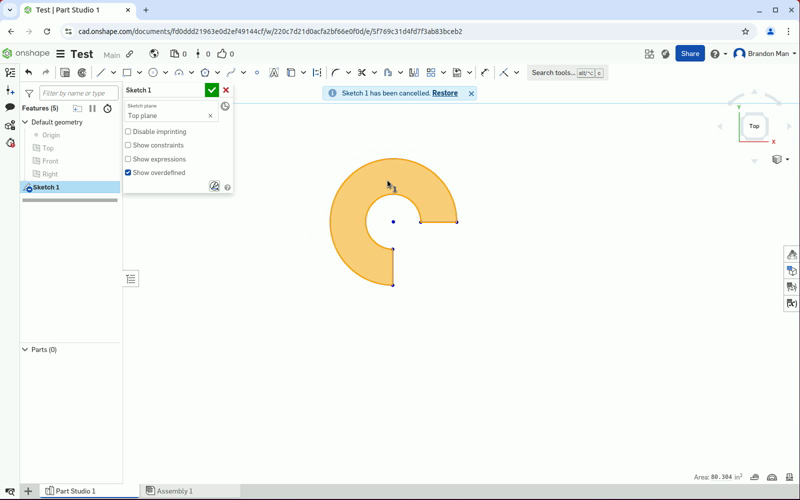
scroll(-6)
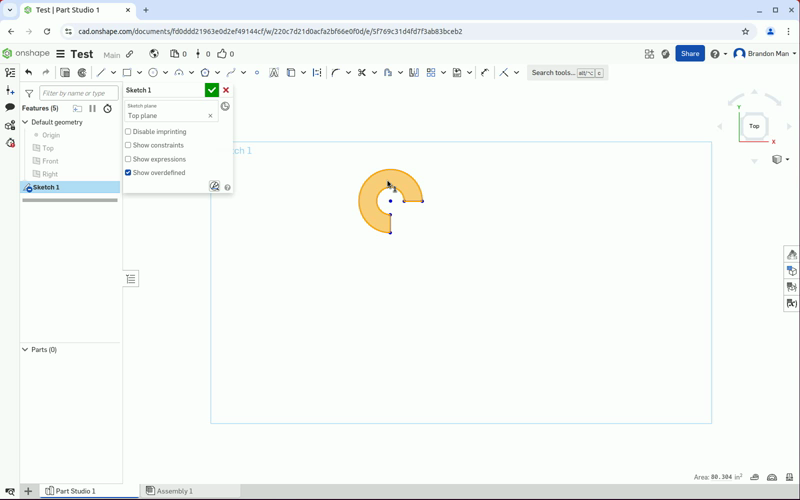
mouse_move(73, 352)
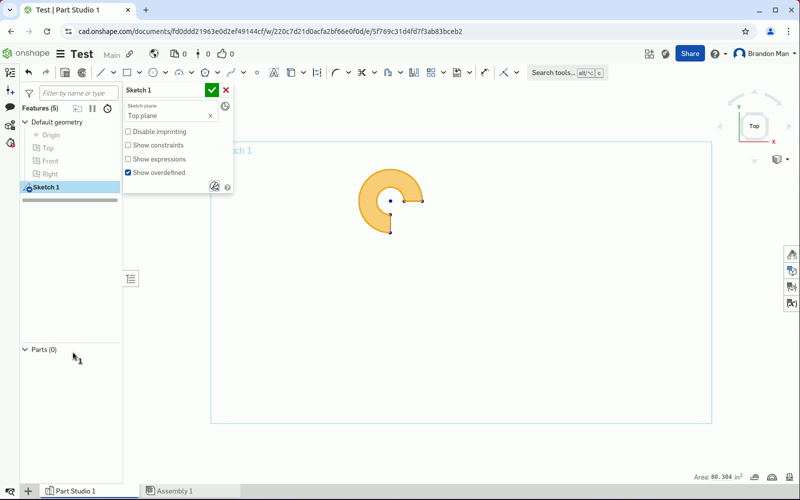
key(shift+y)
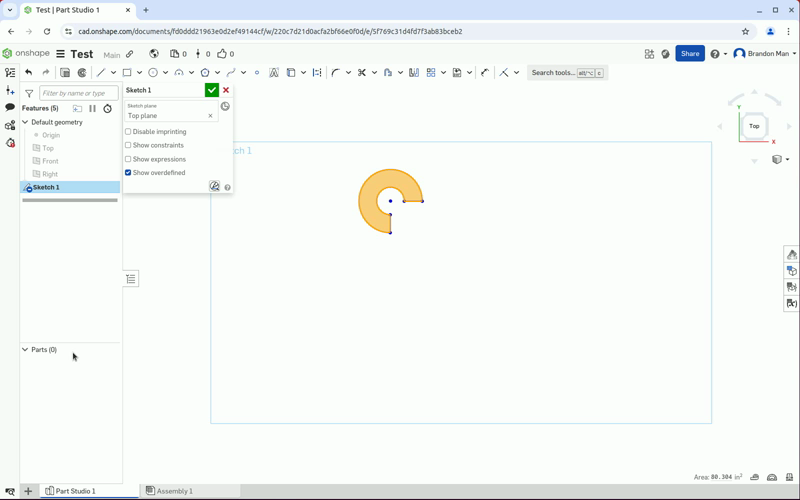
key(shift+e)
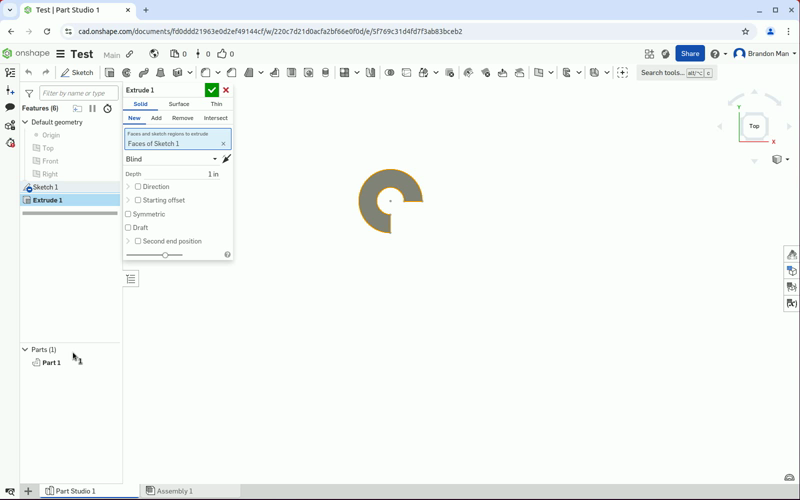
mouse_move(143, 106)
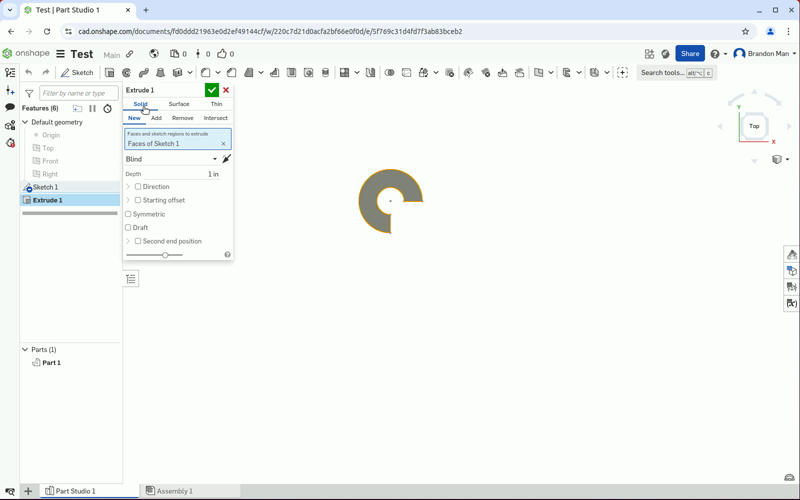
click(143, 106)
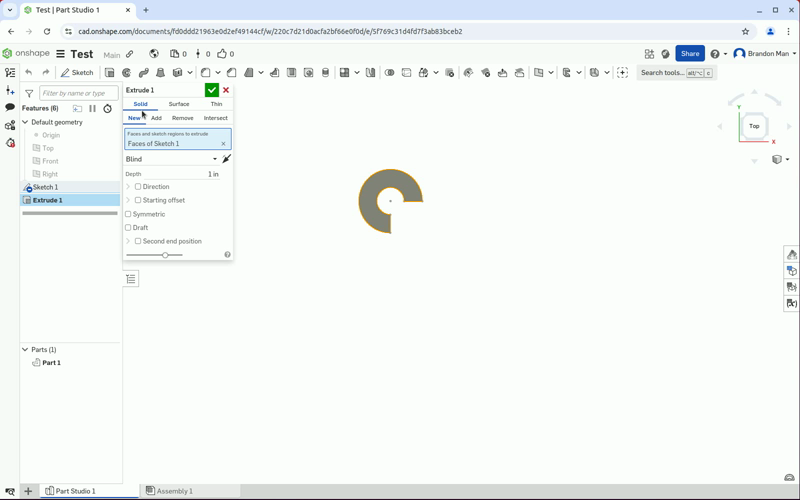
mouse_move(137, 120)
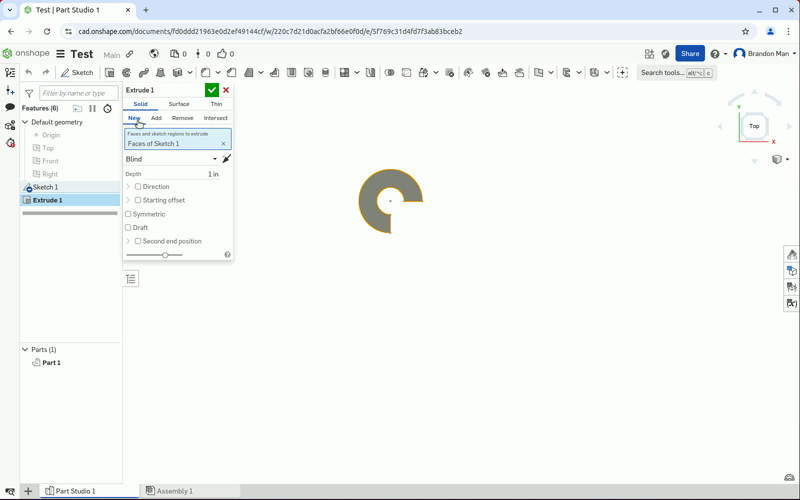
click(137, 120)
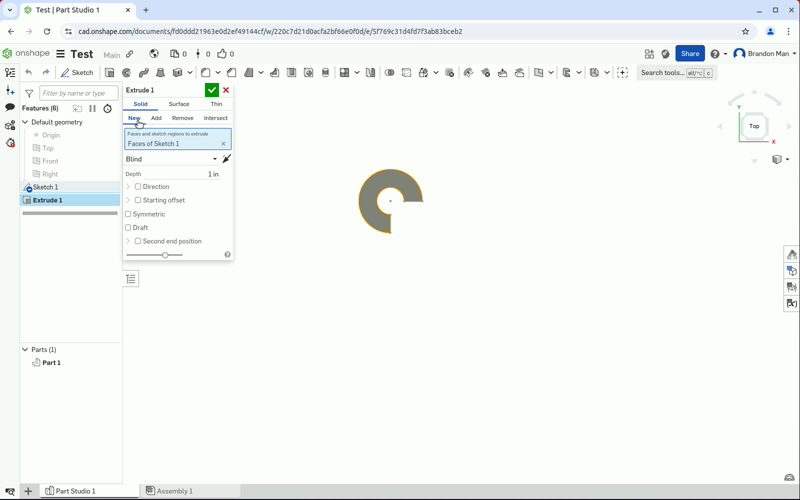
key(tab, 4)
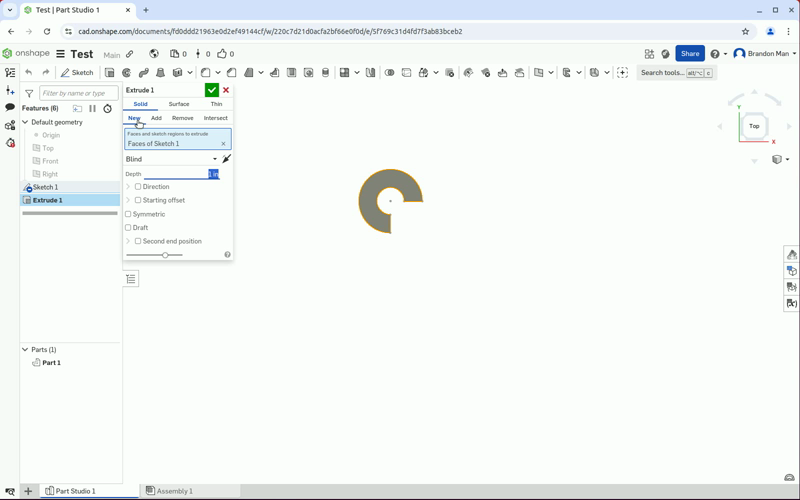
text(6.499)
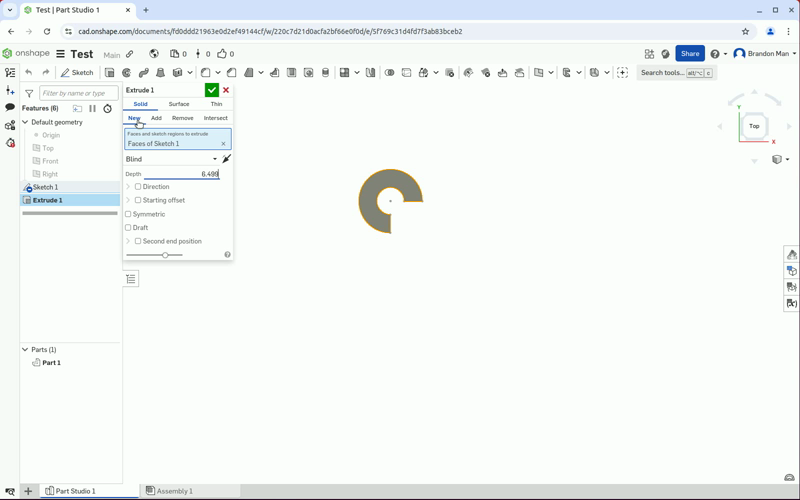
key(enter)
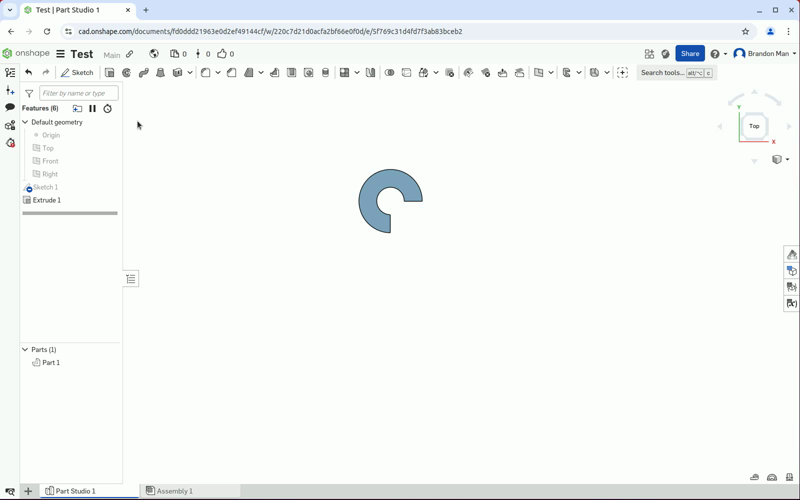
key(shift+h)
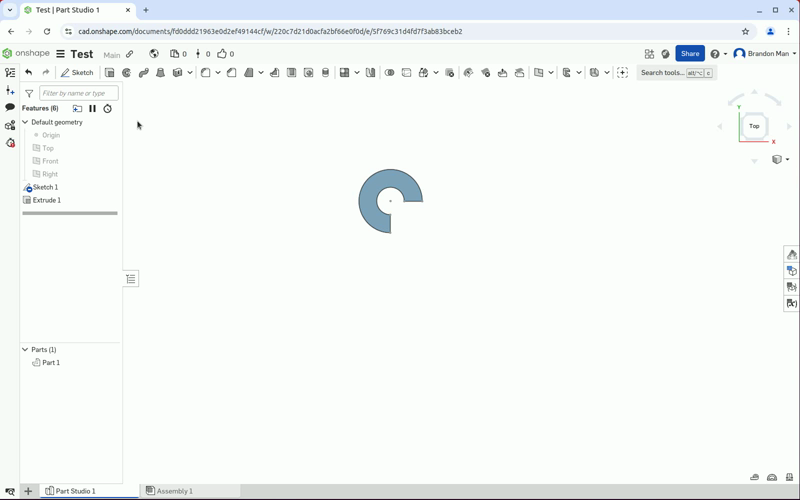
key(shift+h)
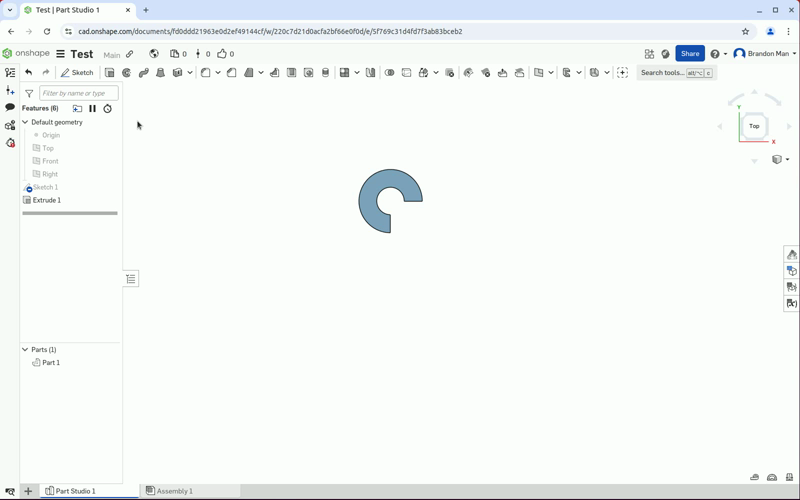
mouse_move(73, 189)
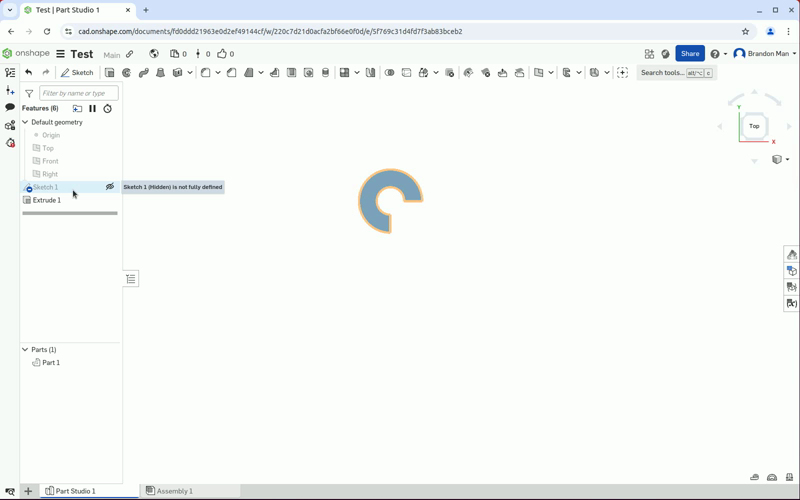
click(73, 189)
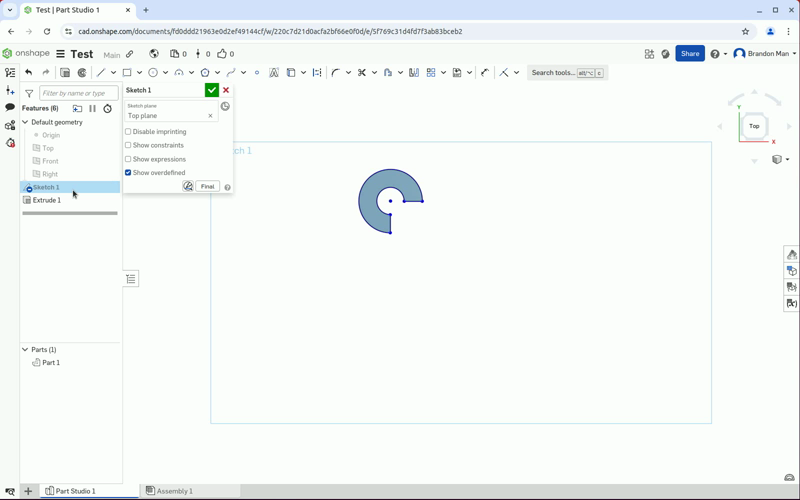
mouse_move(229, 92)
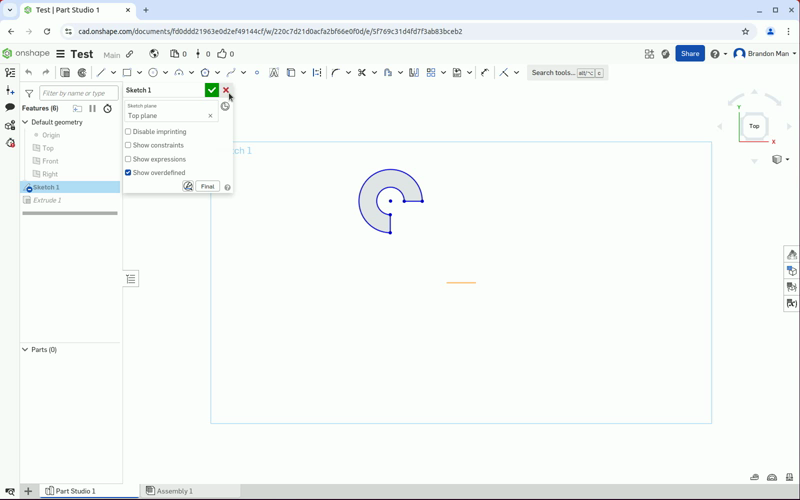
click(229, 92)
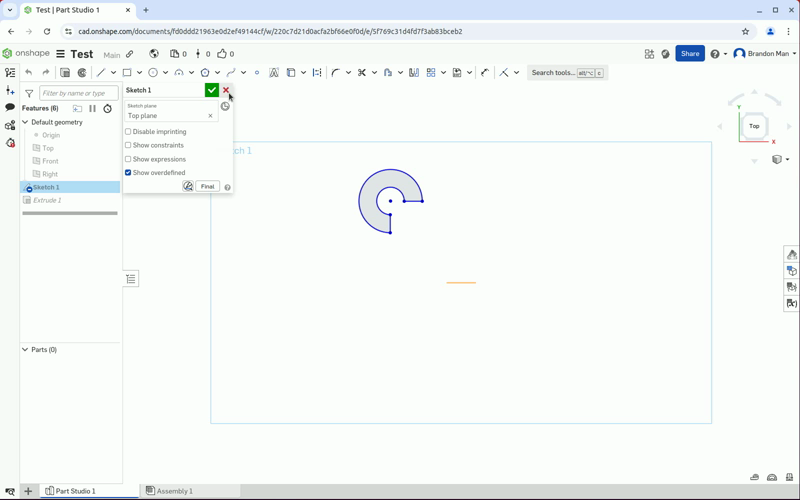
key(shift+s)
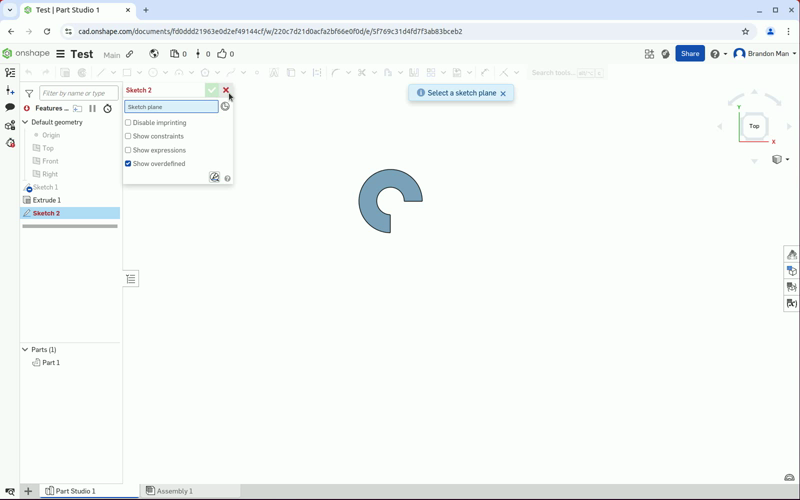
mouse_move(73, 150)
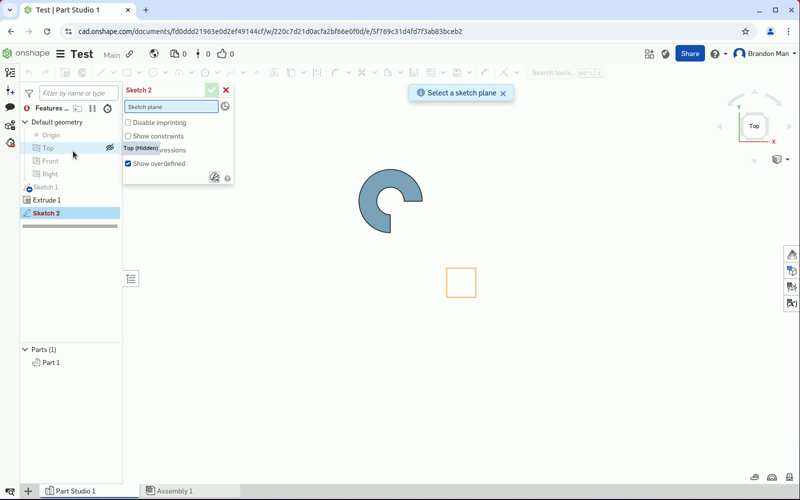
click(73, 150)
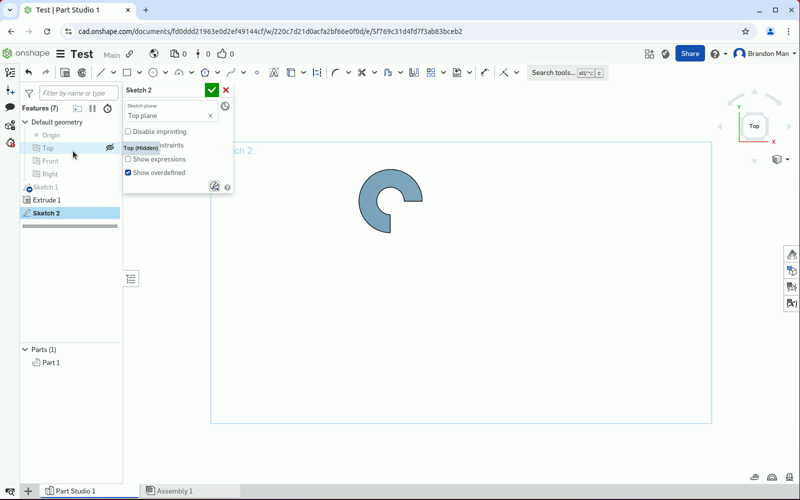
mouse_move(73, 352)
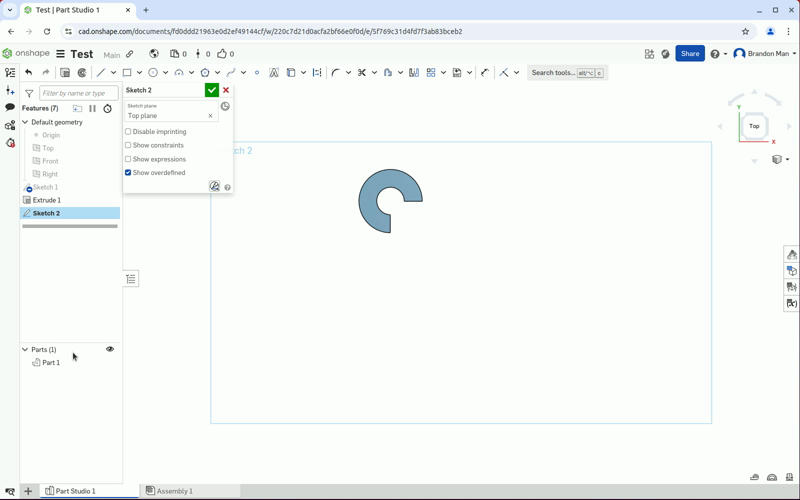
key(y)
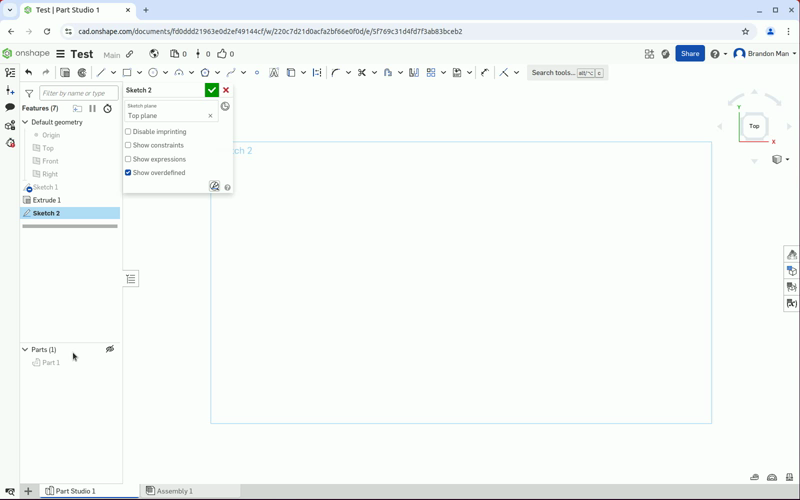
key(a)
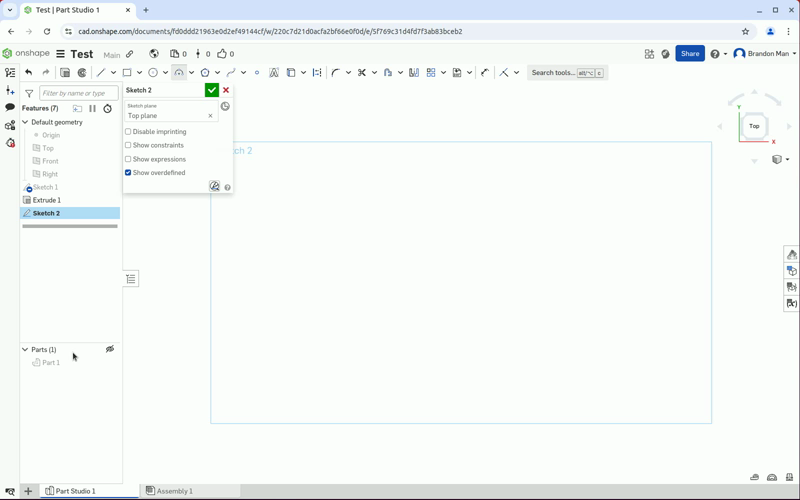
key_down(shift)
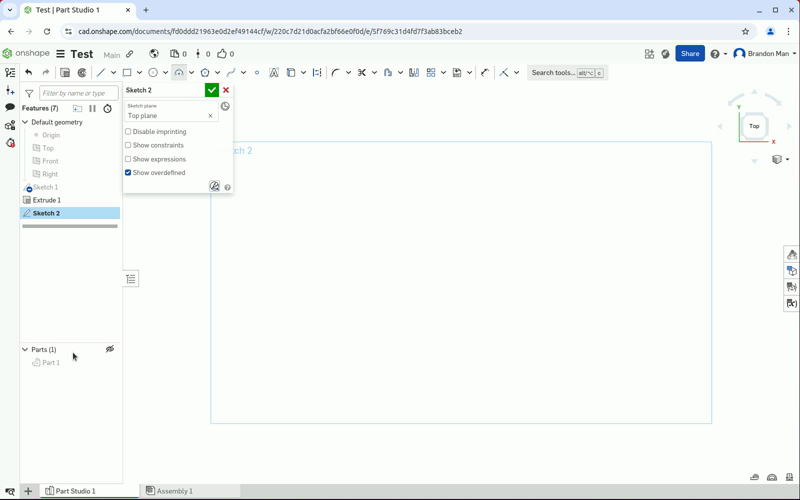
mouse_move(364, 219)
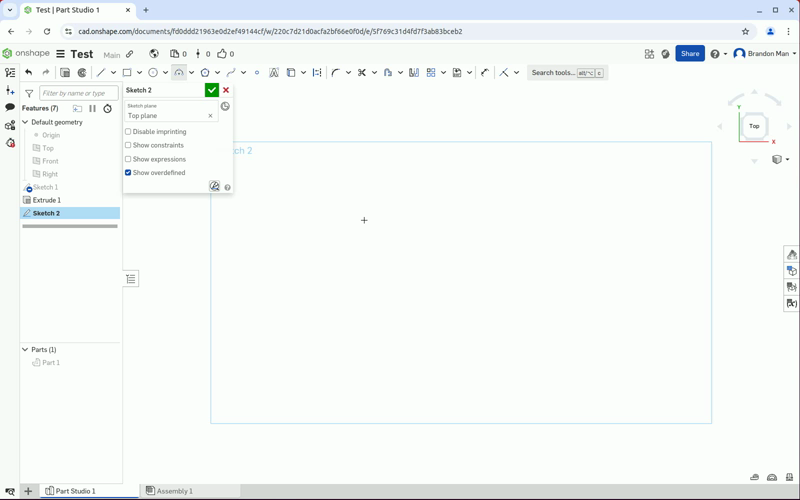
click(364, 219)
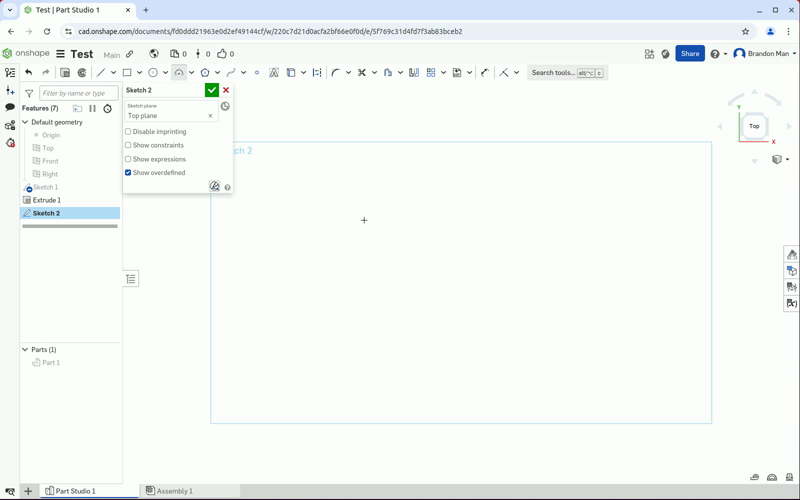
key_up(shift)
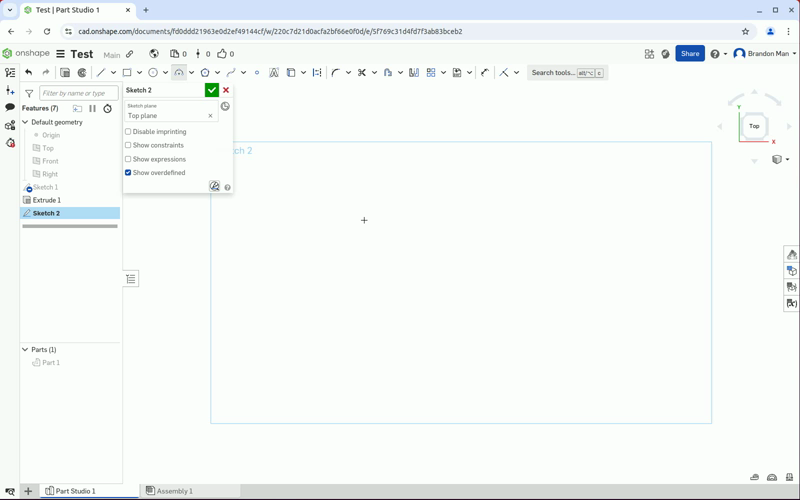
key_down(shift)
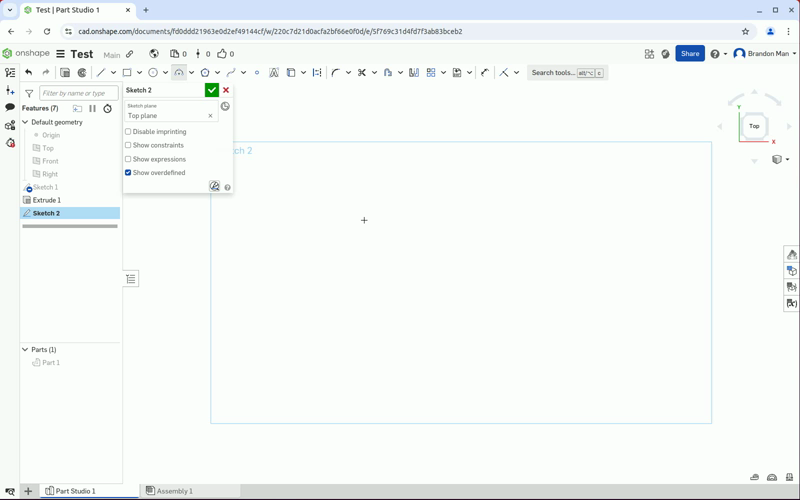
mouse_move(390, 301)
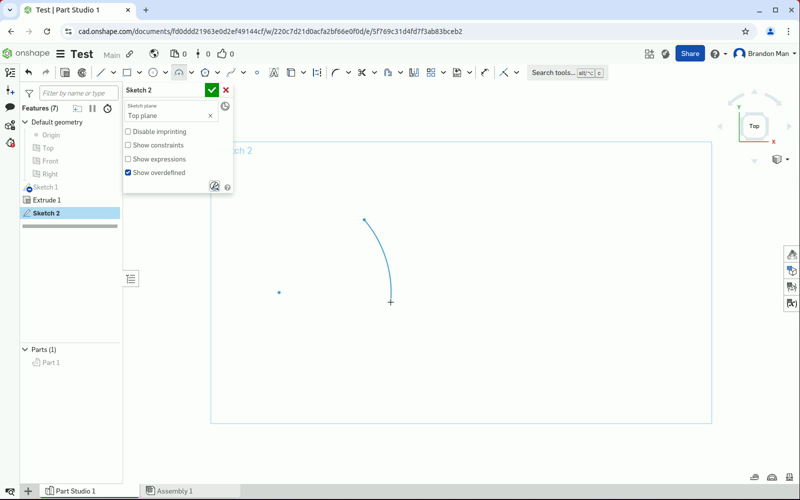
click(390, 301)
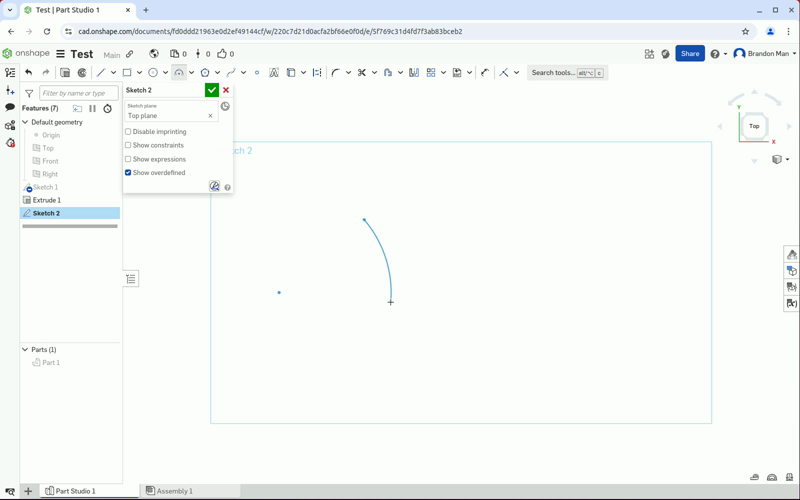
mouse_move(383, 258)
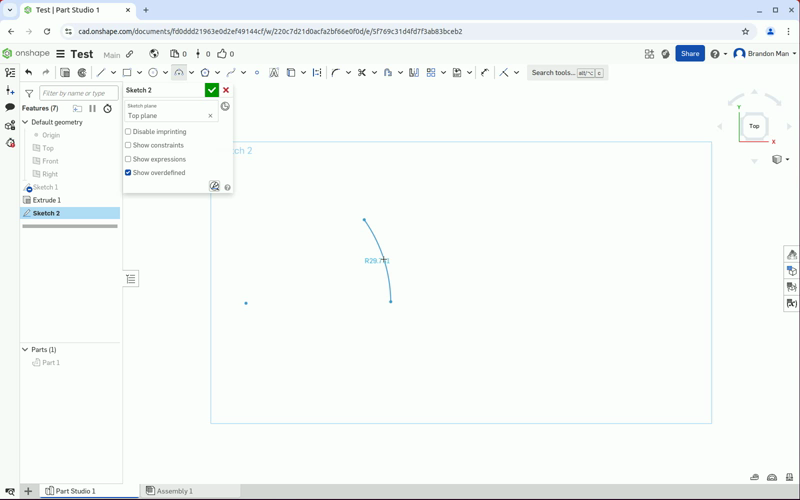
click(383, 258)
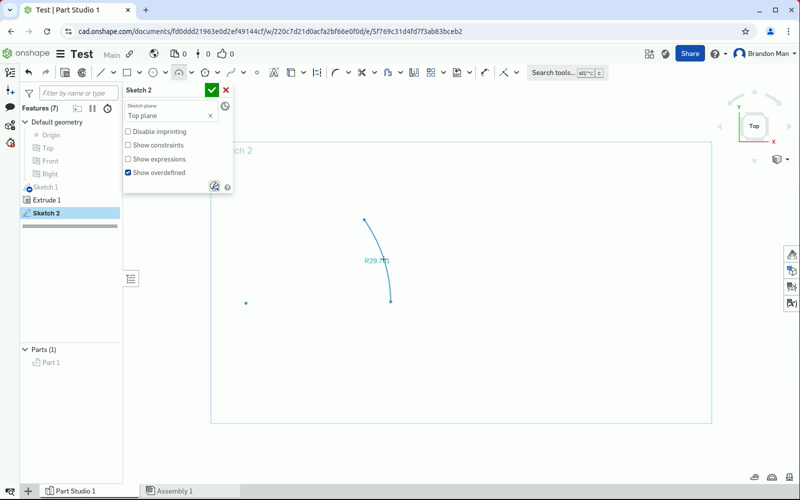
key_up(shift)
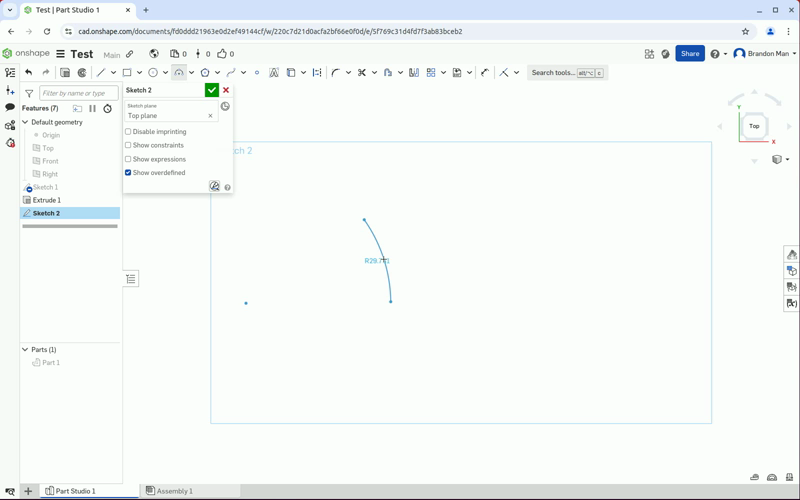
key(esc)
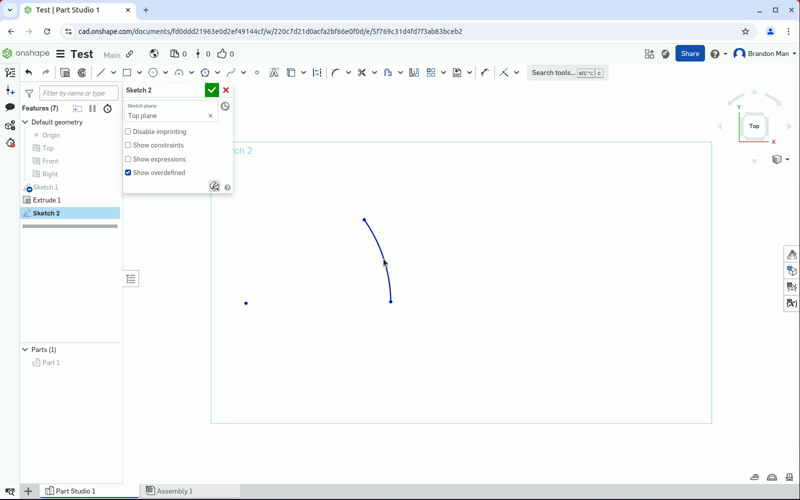
key(l)
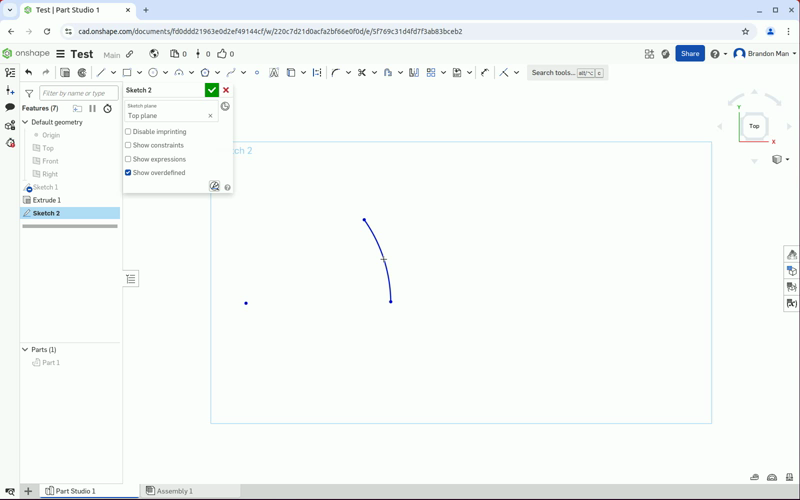
mouse_move(390, 301)
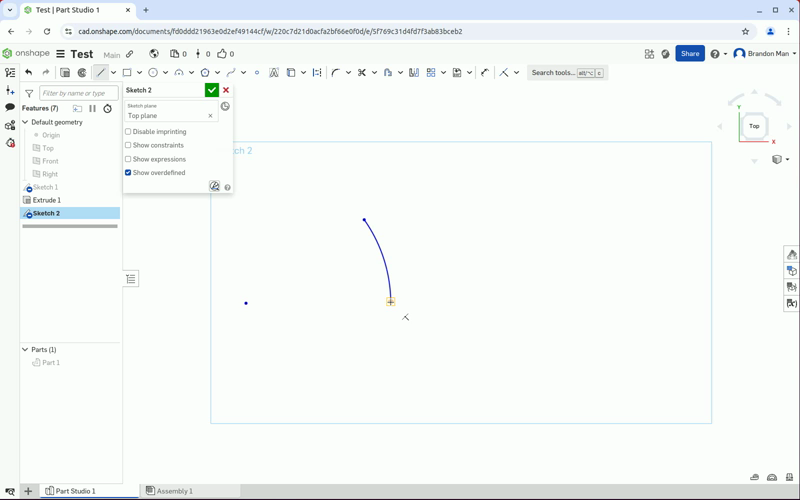
click(390, 301)
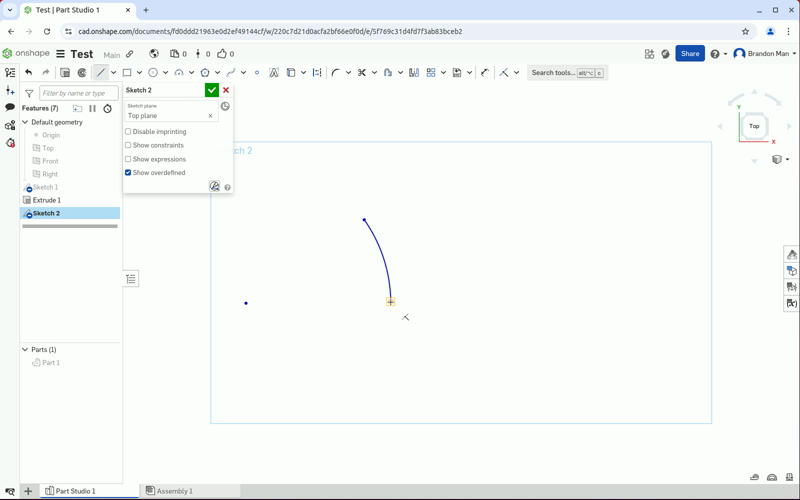
key_down(shift)
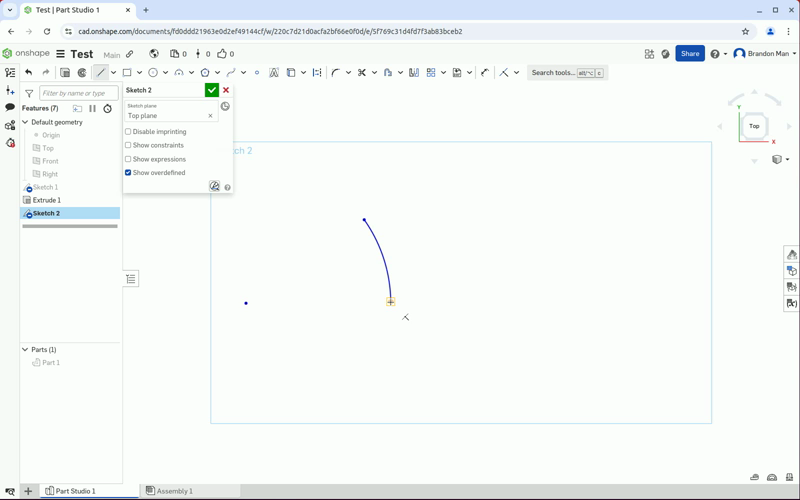
mouse_move(390, 233)
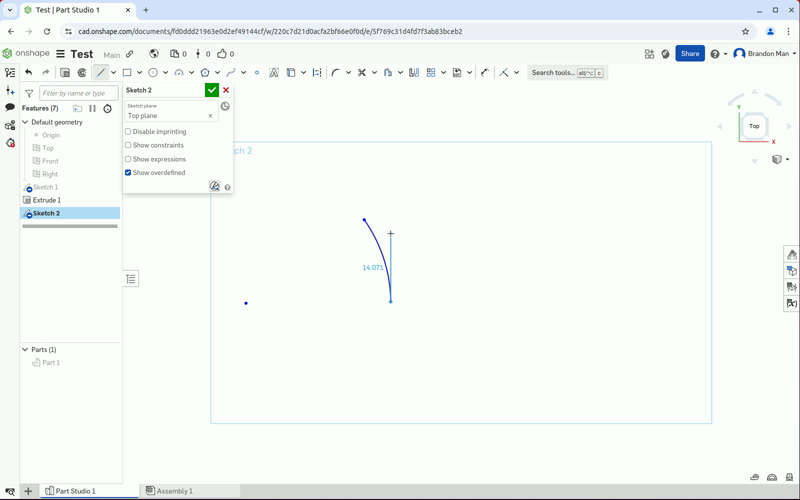
click(390, 233)
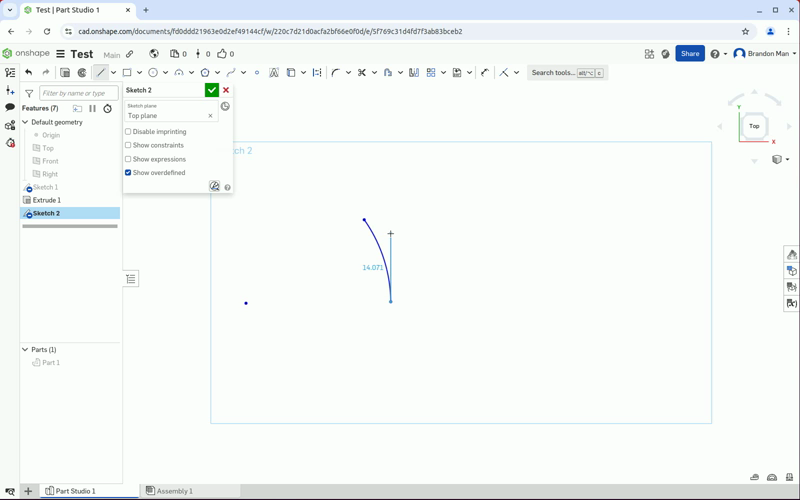
key_up(shift)
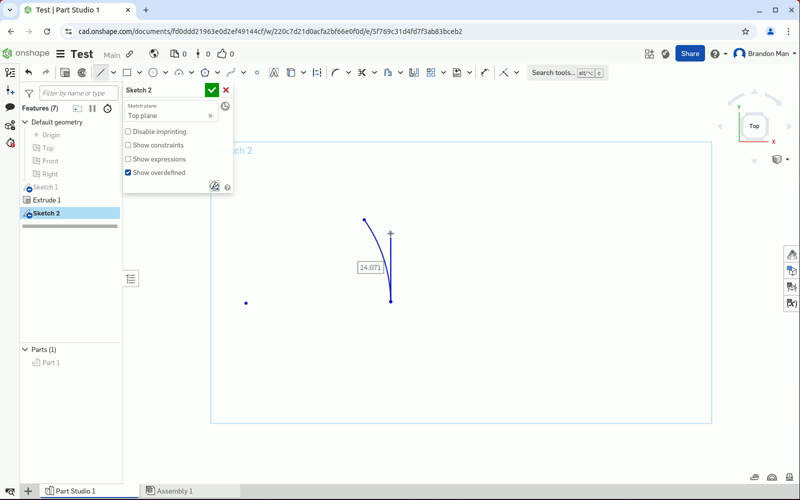
key(esc)
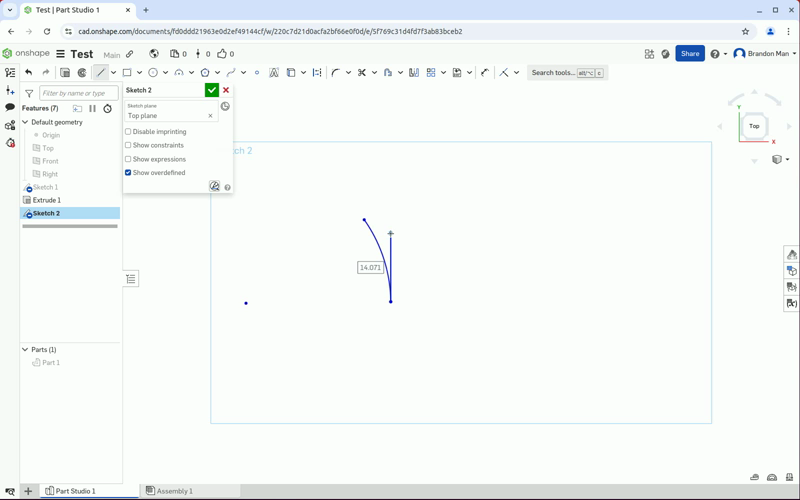
key(a)
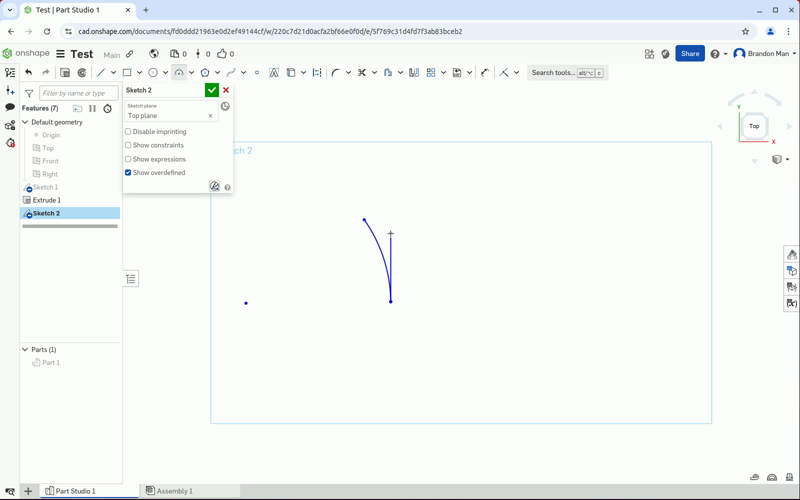
mouse_move(390, 233)
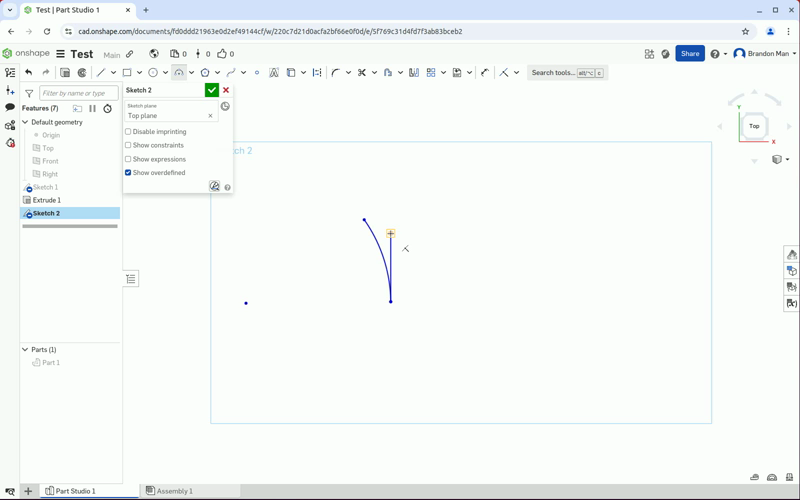
click(390, 233)
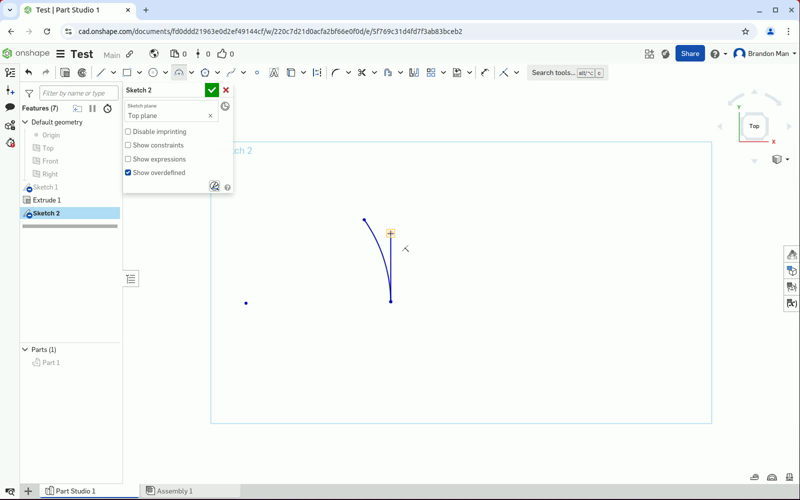
mouse_move(364, 219)
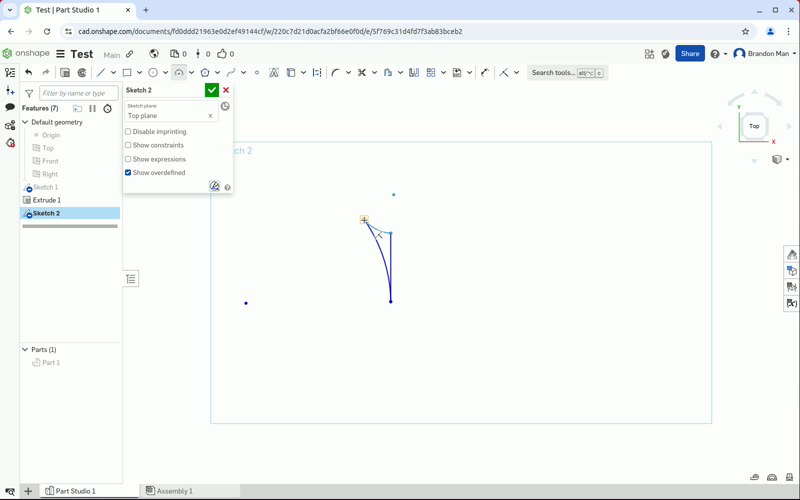
click(364, 219)
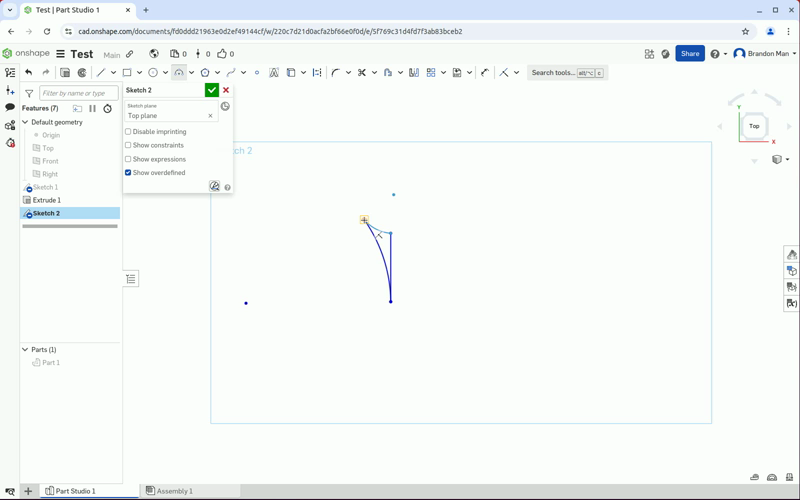
key_down(shift)
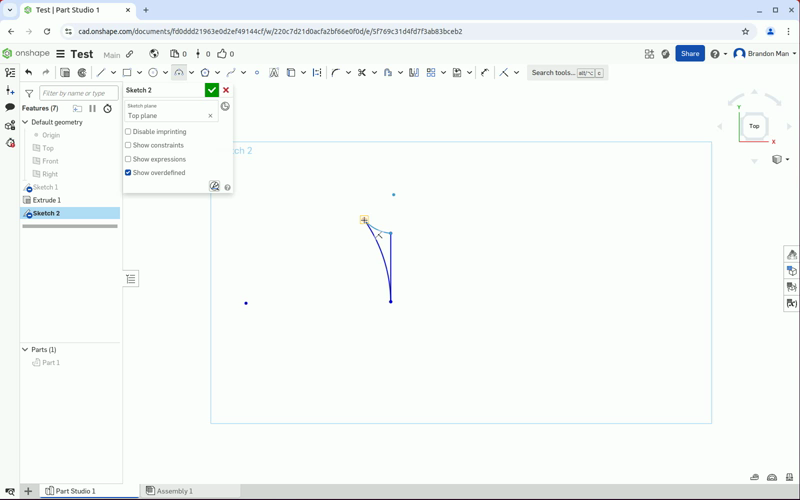
mouse_move(375, 229)
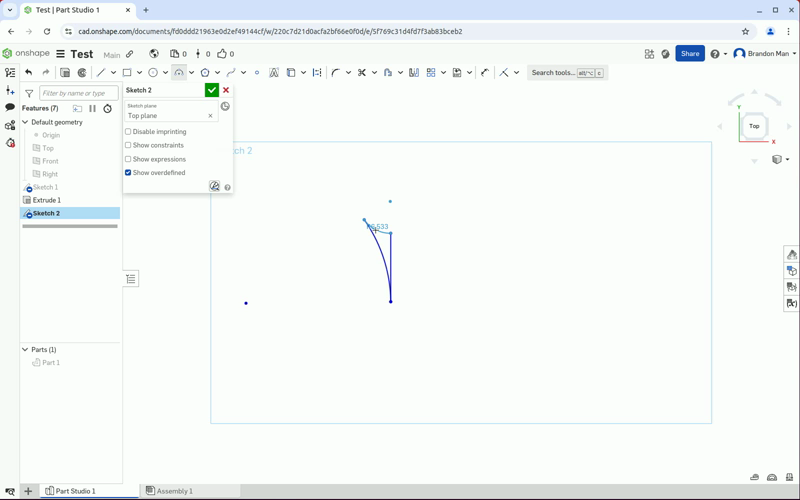
click(375, 229)
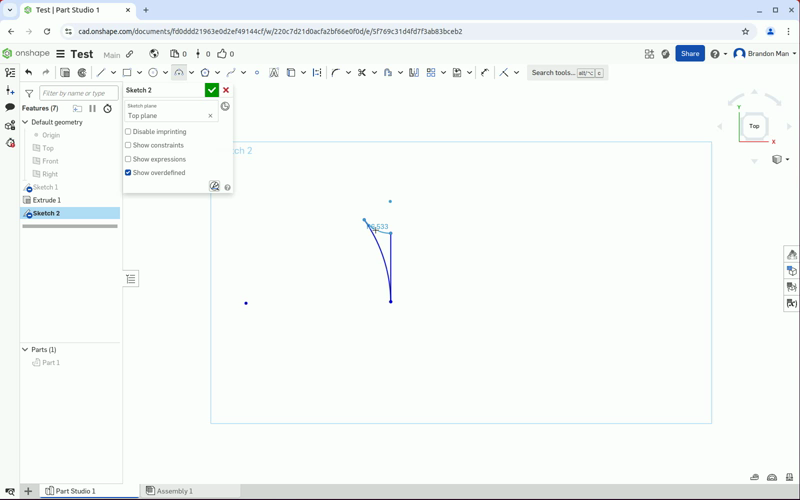
key_up(shift)
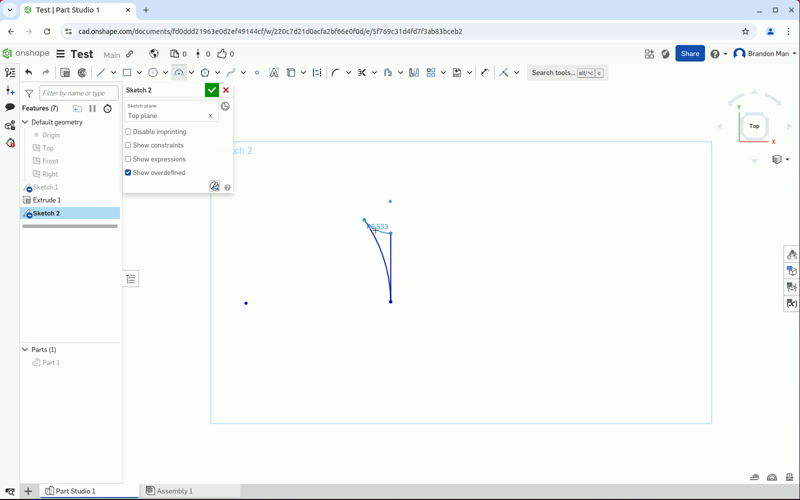
key(esc)
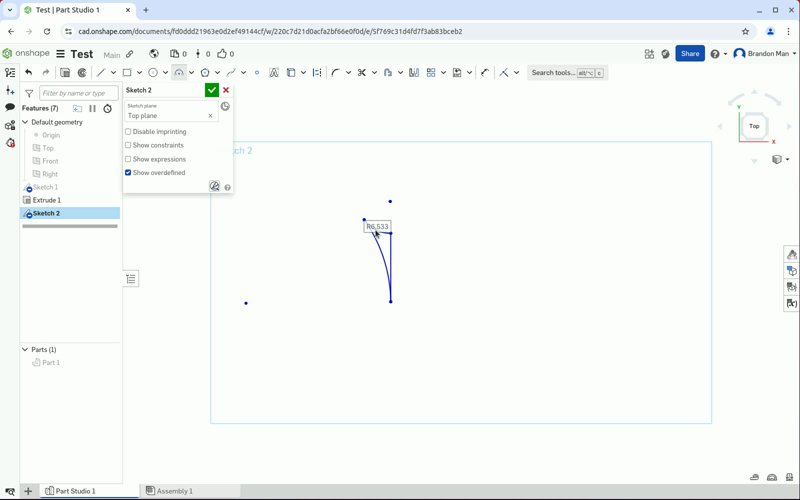
mouse_move(384, 267)
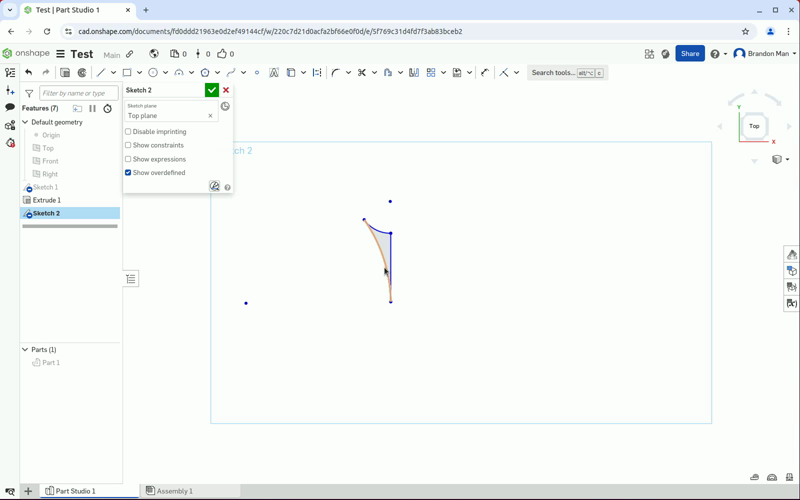
scroll(6)
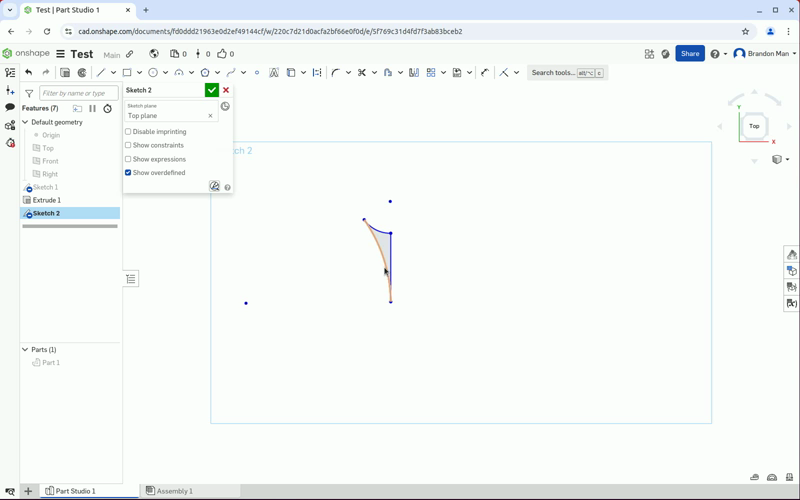
scroll(6)
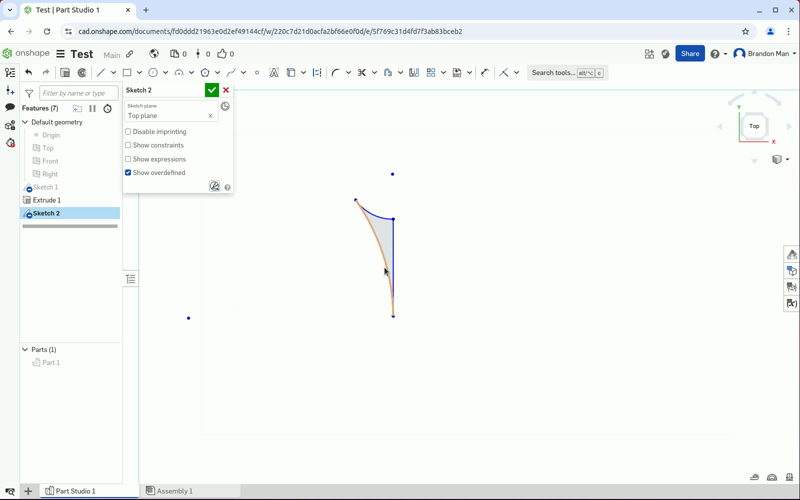
scroll(6)
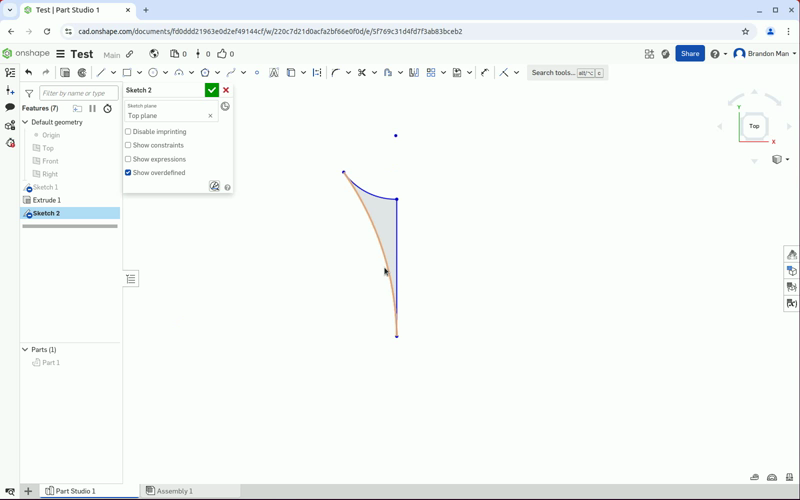
scroll(6)
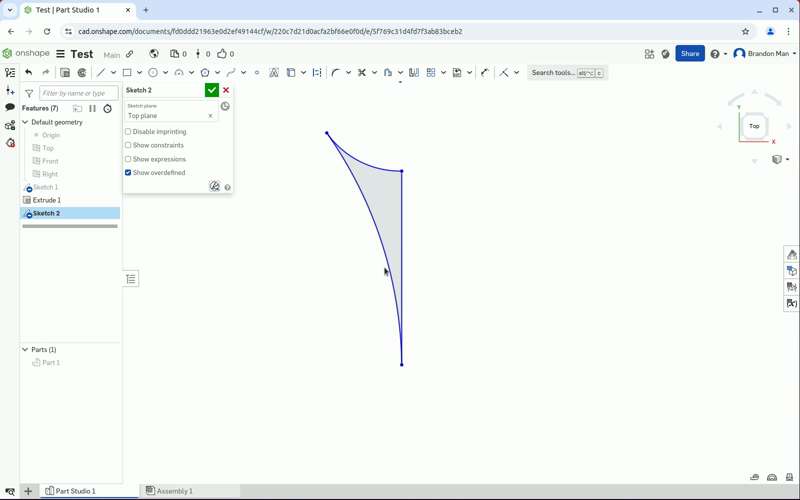
scroll(6)
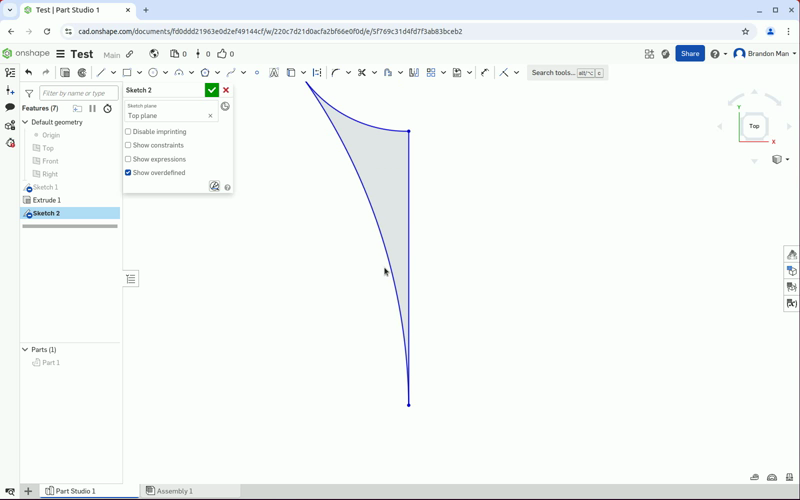
scroll(6)
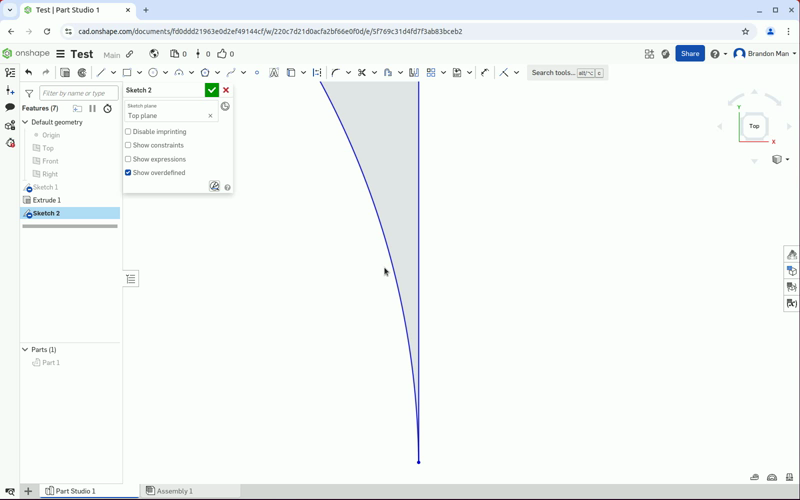
scroll(6)
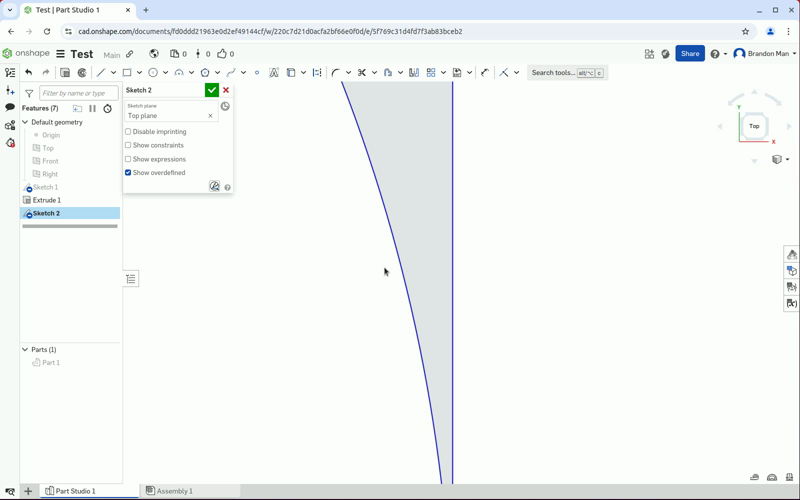
click(384, 267)
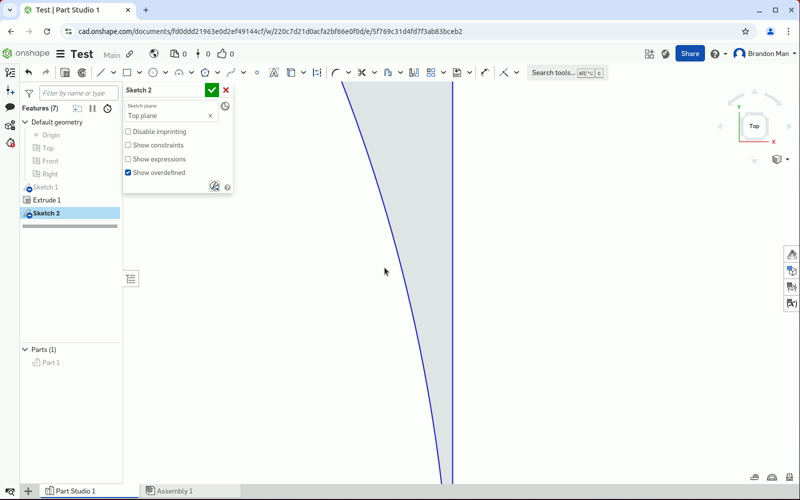
scroll(-6)
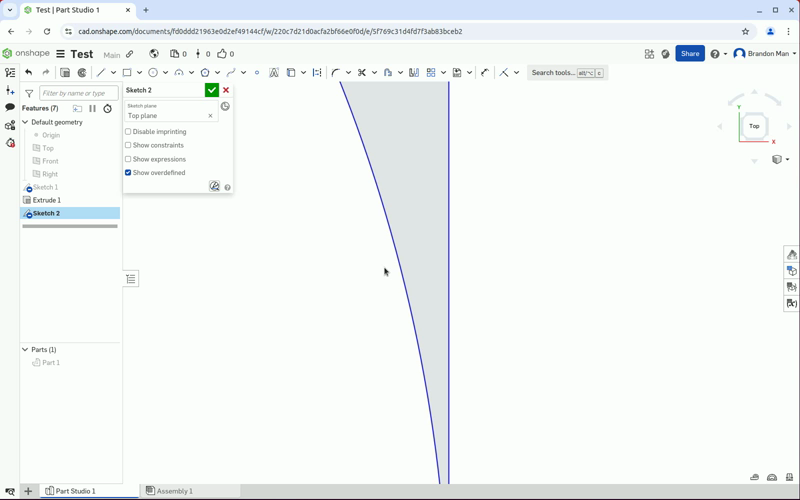
scroll(-6)
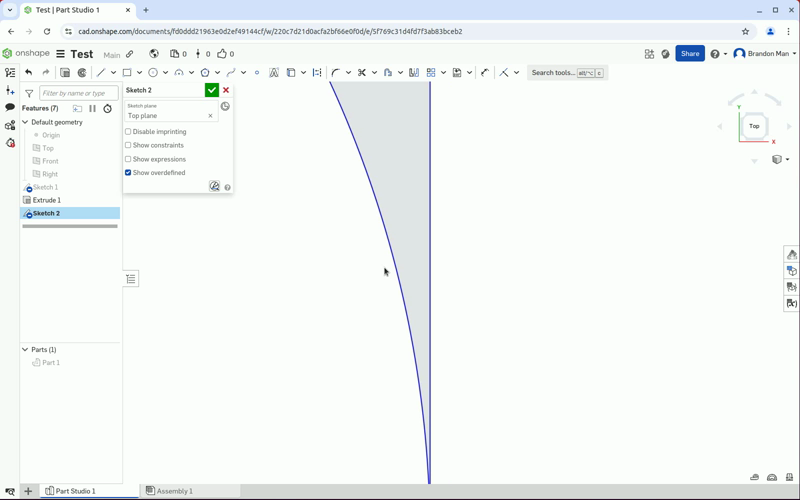
scroll(-6)
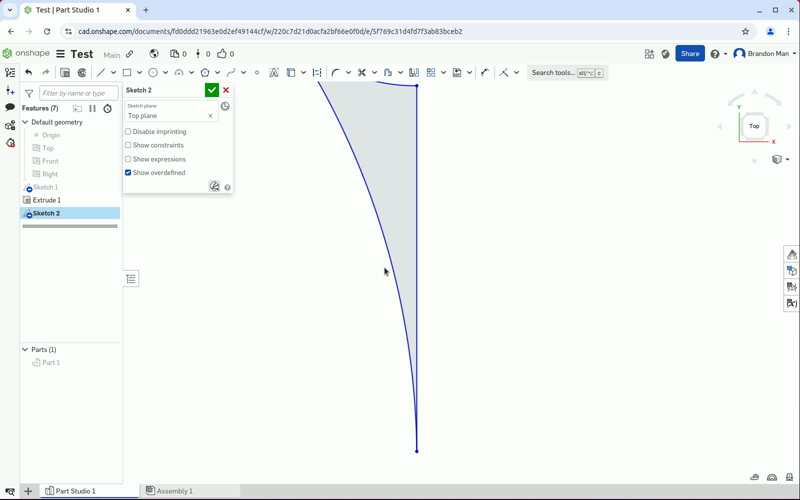
scroll(-6)
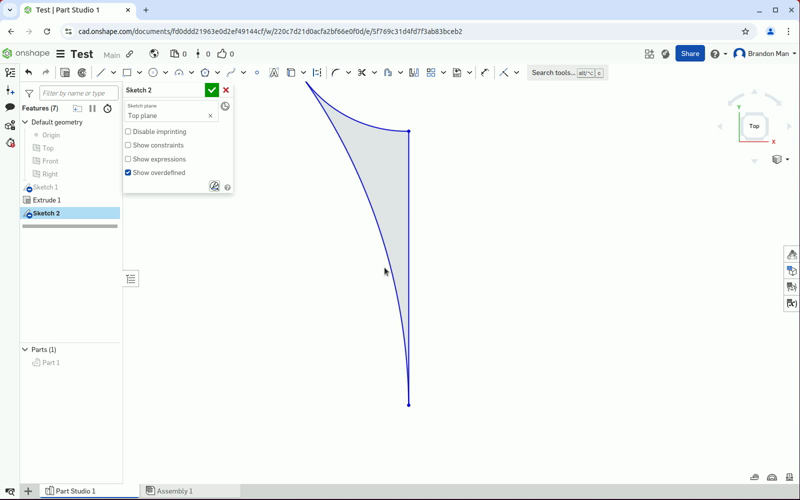
scroll(-6)
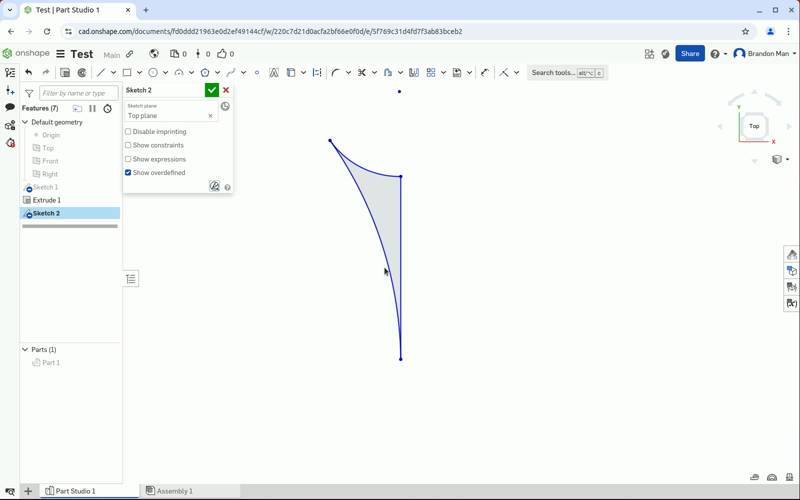
scroll(-6)
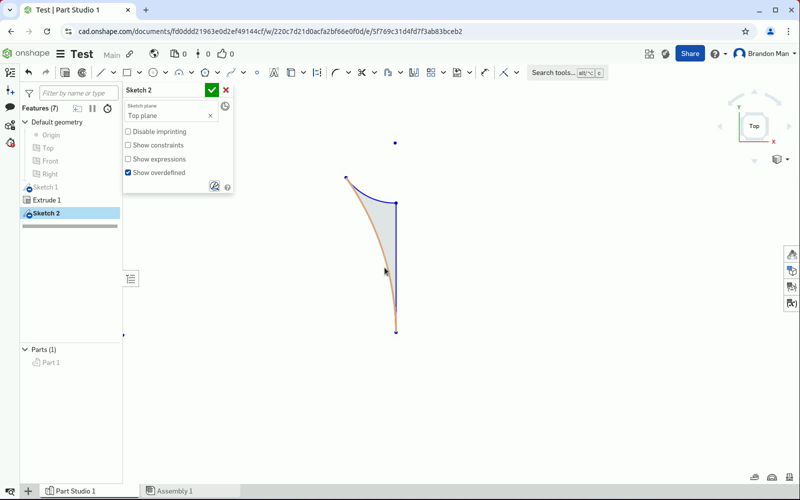
scroll(-6)
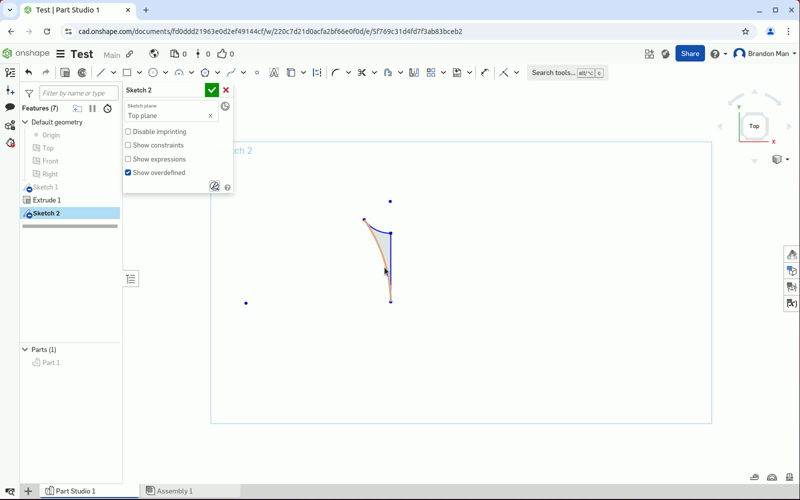
mouse_move(73, 352)
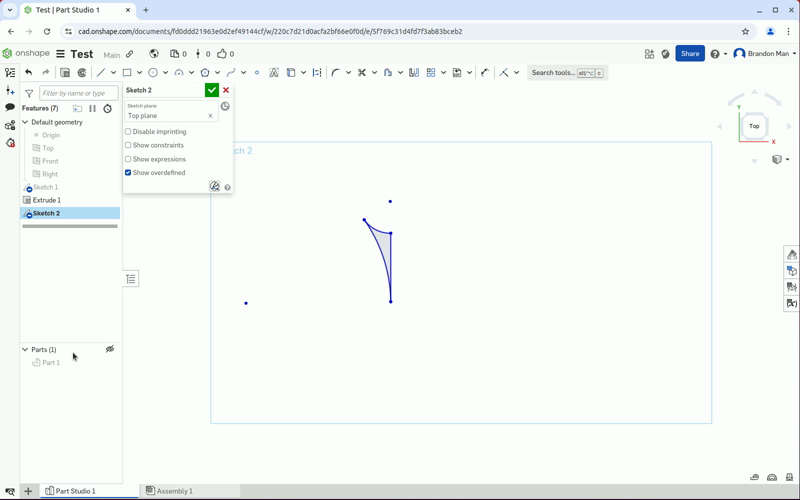
key(shift+y)
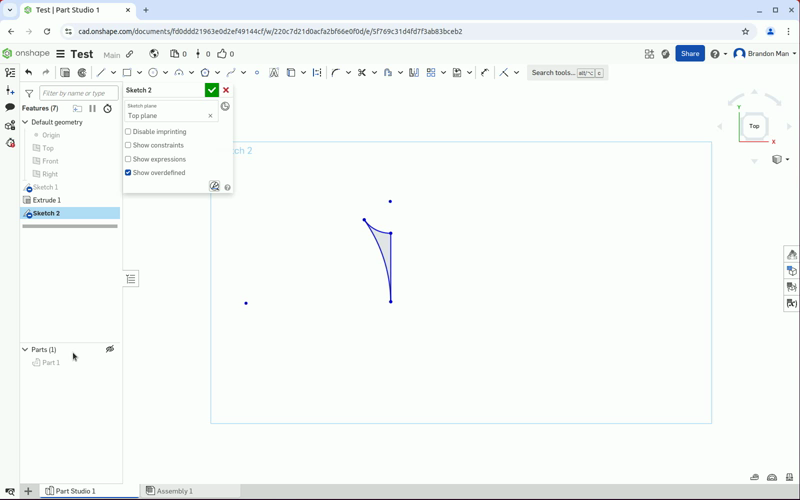
key(shift+e)
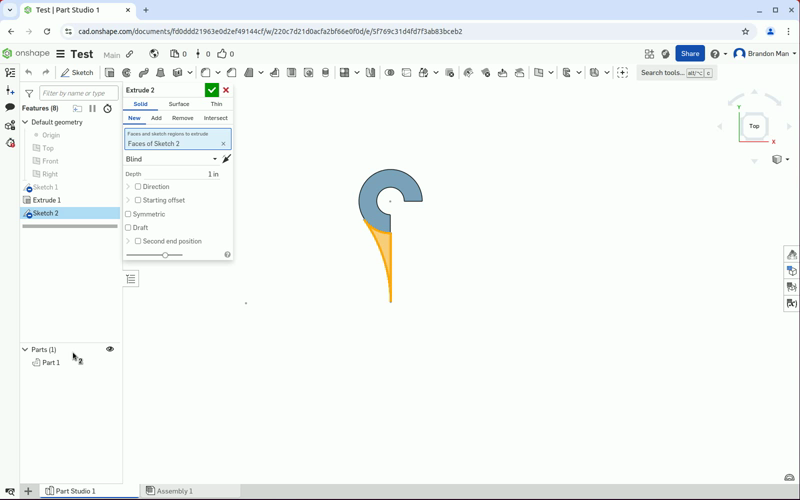
mouse_move(143, 106)
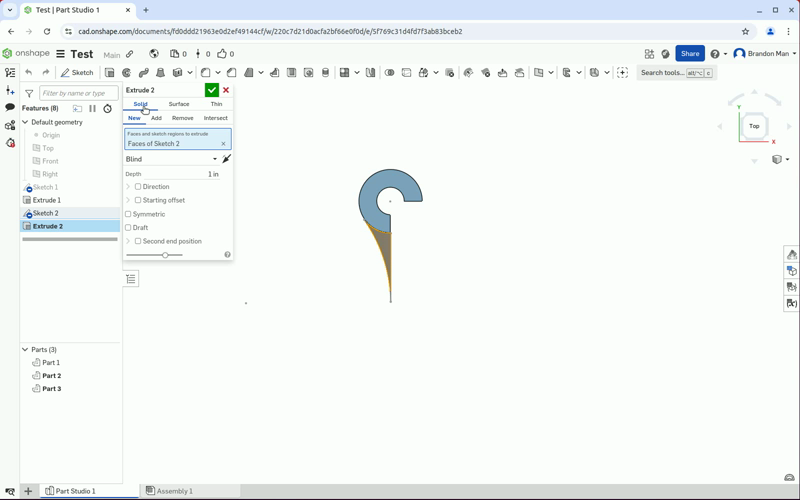
click(143, 106)
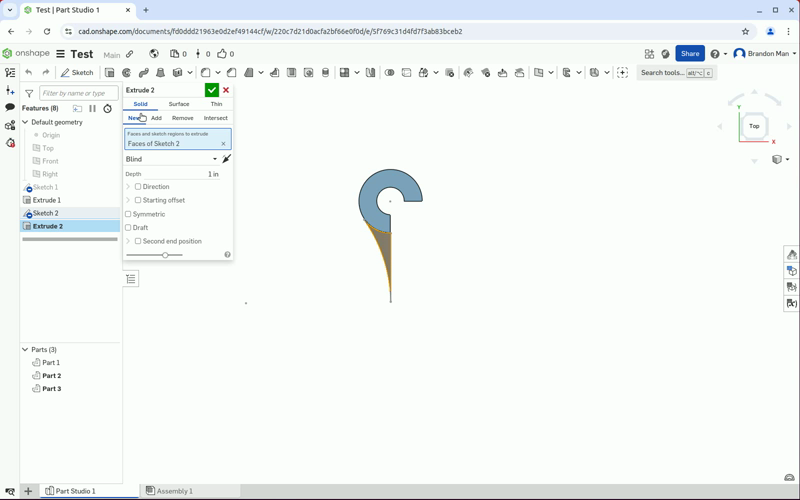
mouse_move(137, 120)
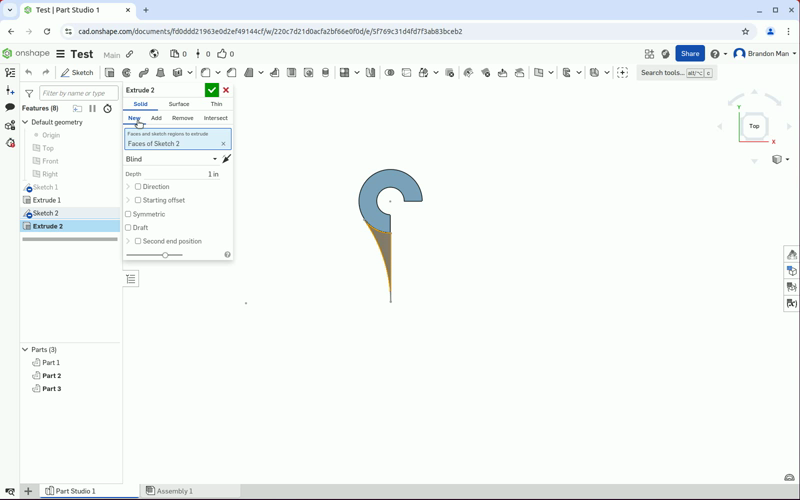
click(137, 120)
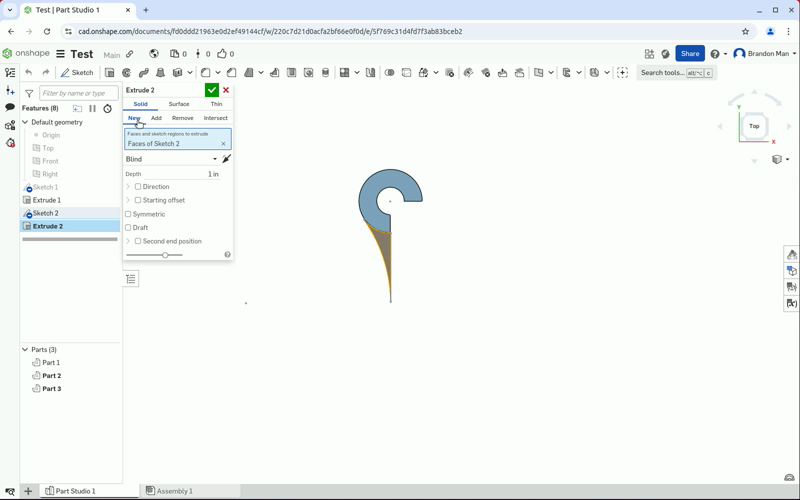
key(tab, 4)
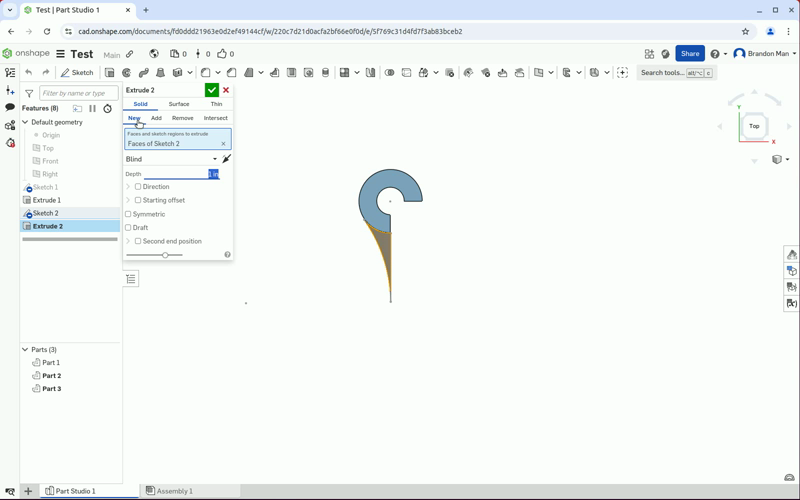
text(6.499)
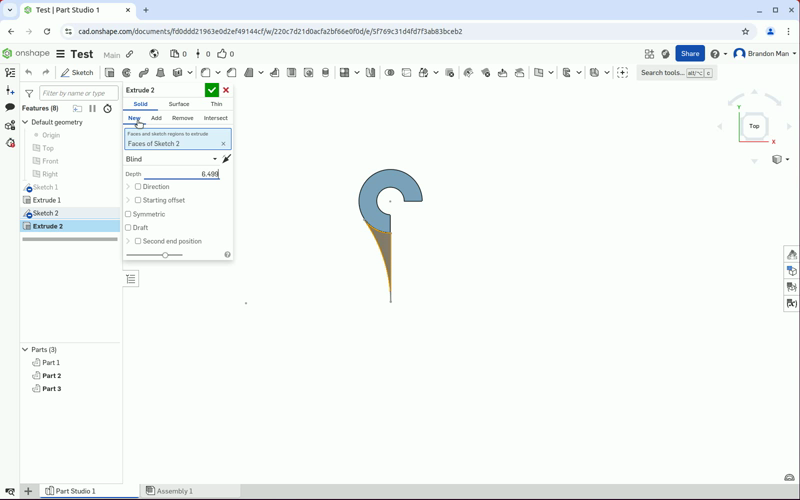
key(enter)
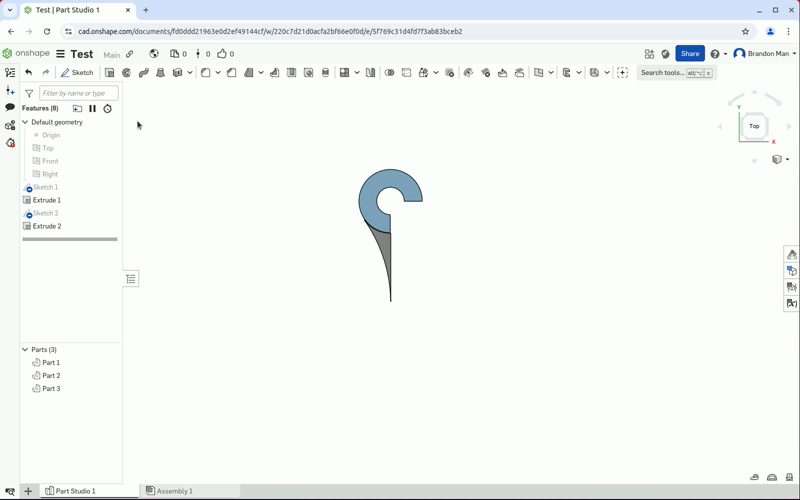
key(shift+h)
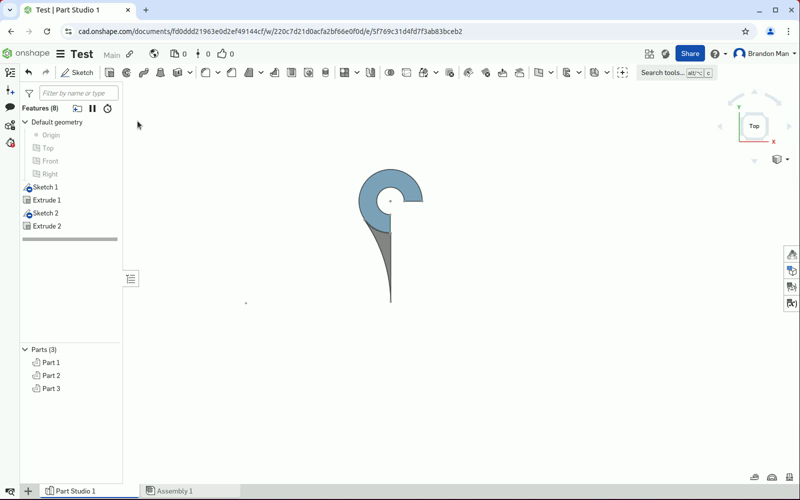
key(shift+h)
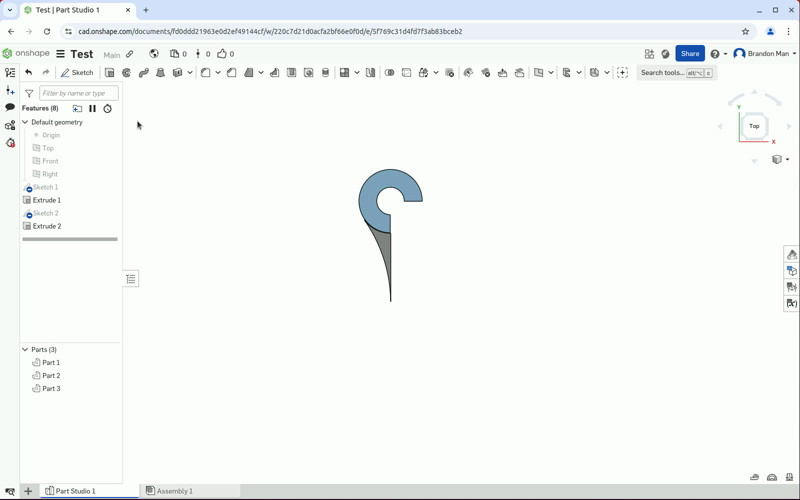
mouse_move(73, 189)
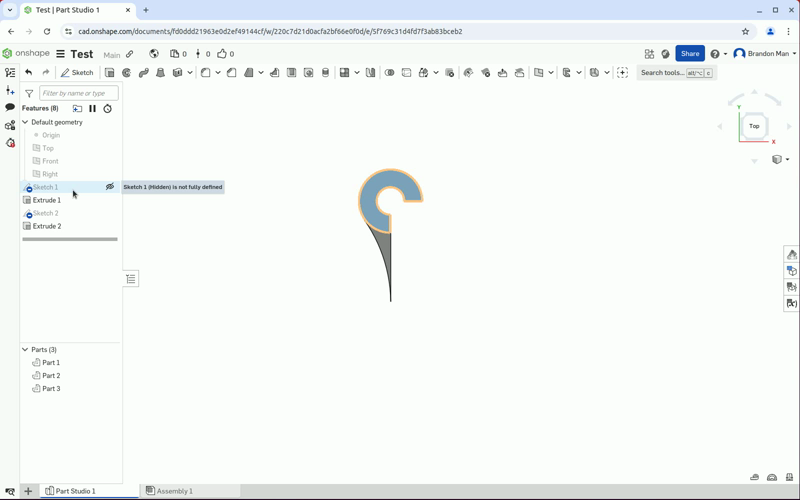
click(73, 189)
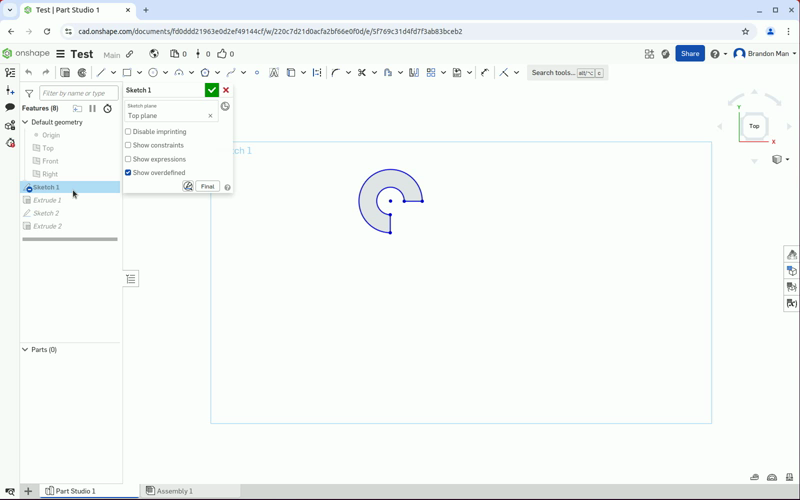
mouse_move(229, 92)
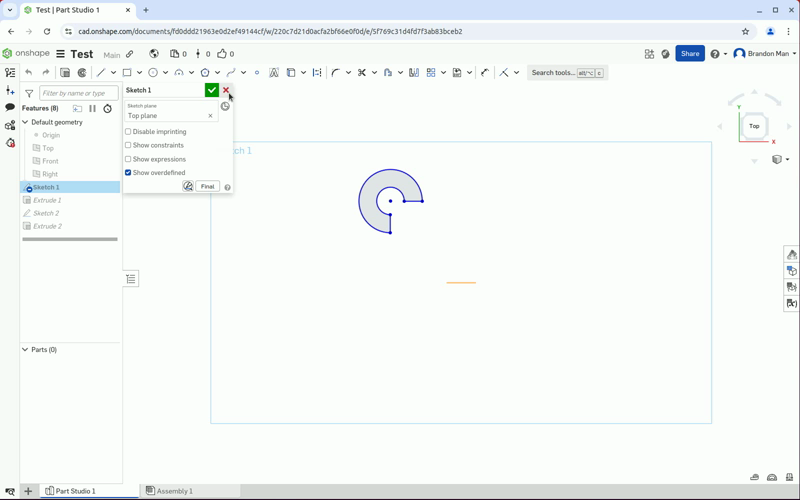
click(229, 92)
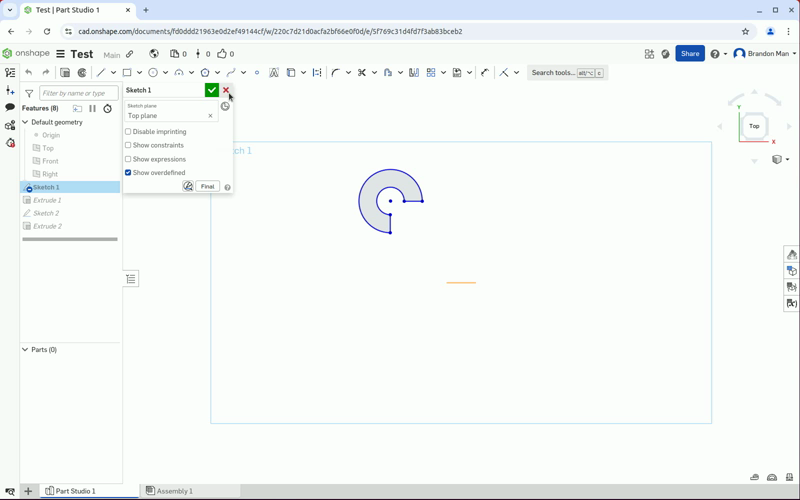
key(shift+s)
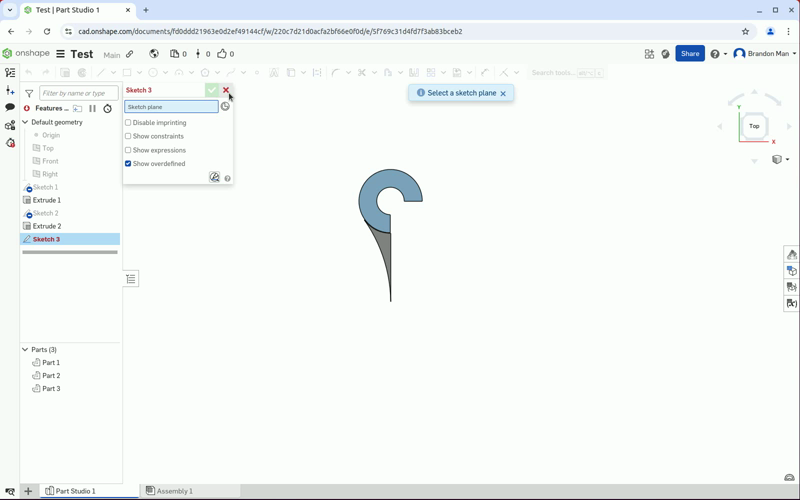
mouse_move(73, 150)
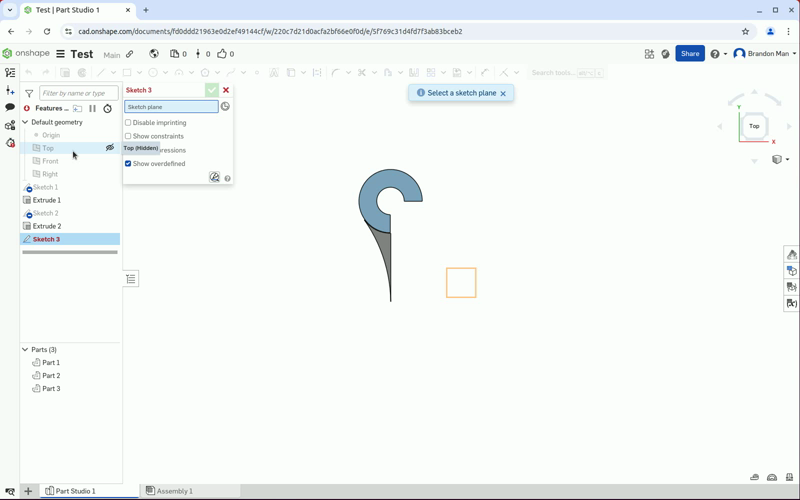
click(73, 150)
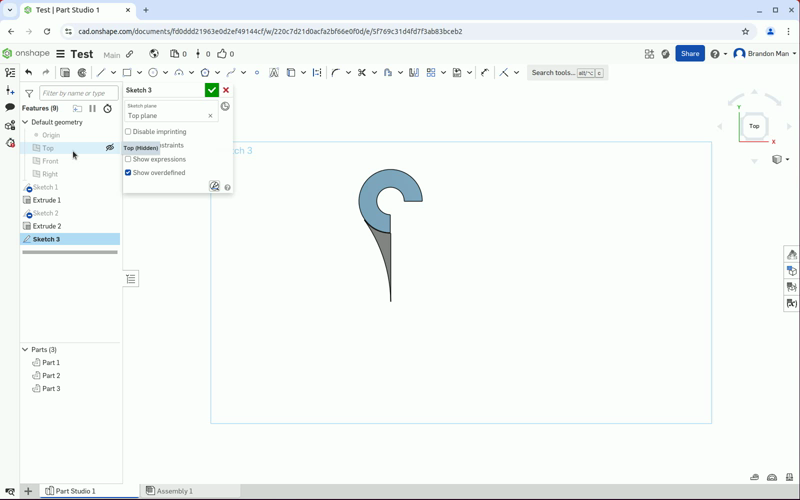
mouse_move(73, 352)
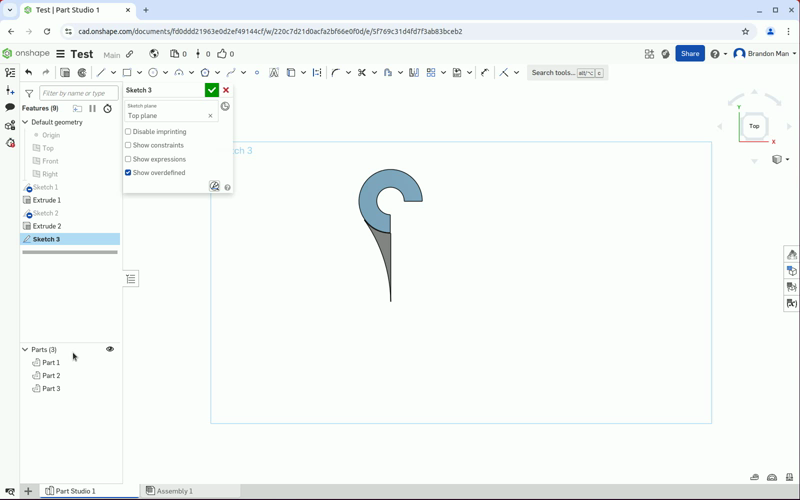
key(y)
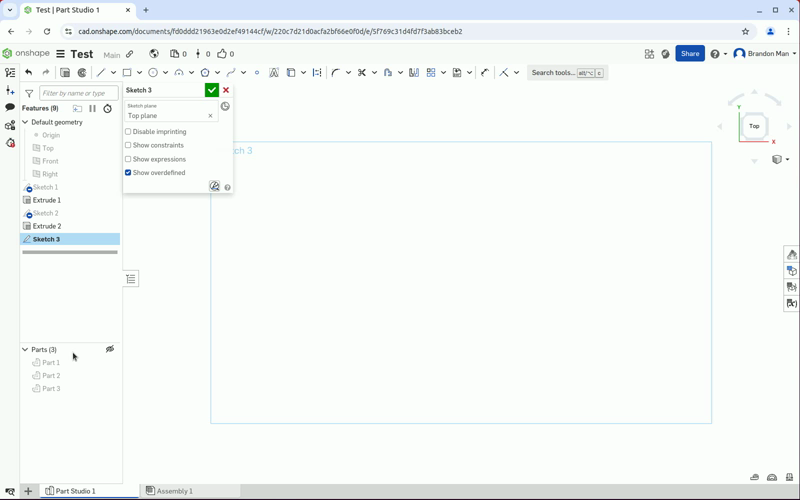
key(l)
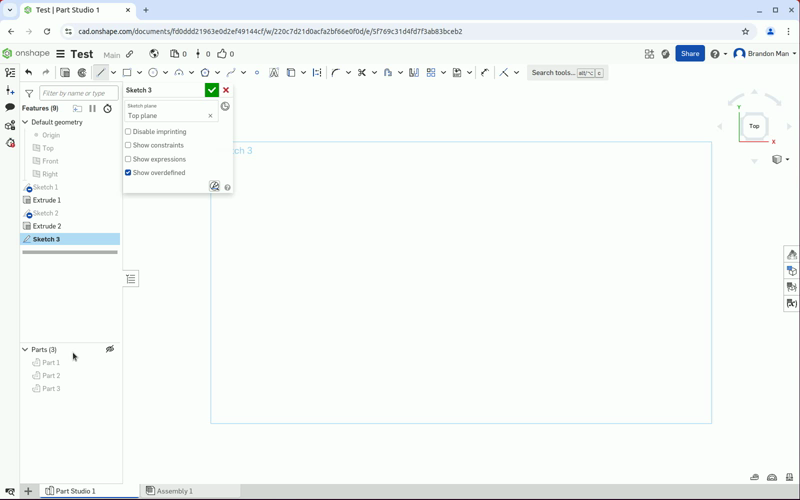
key_down(shift)
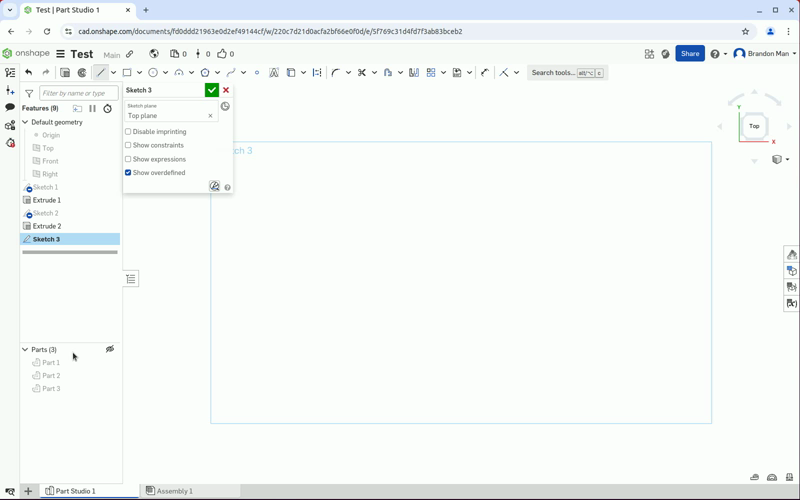
mouse_move(390, 301)
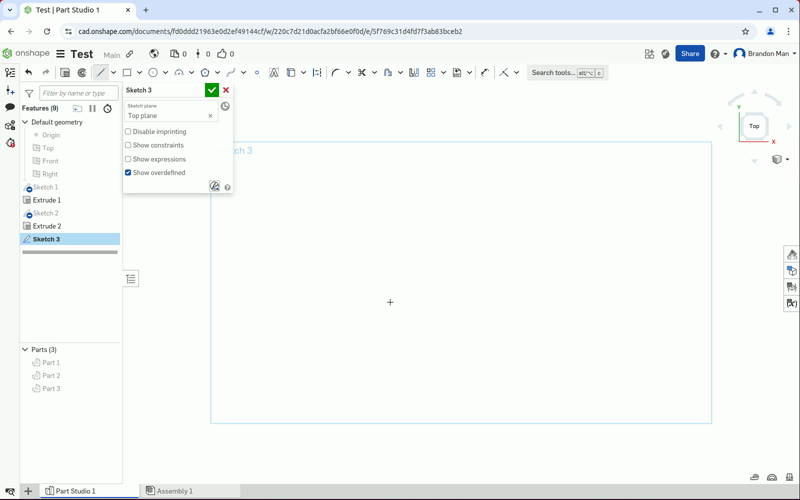
click(390, 301)
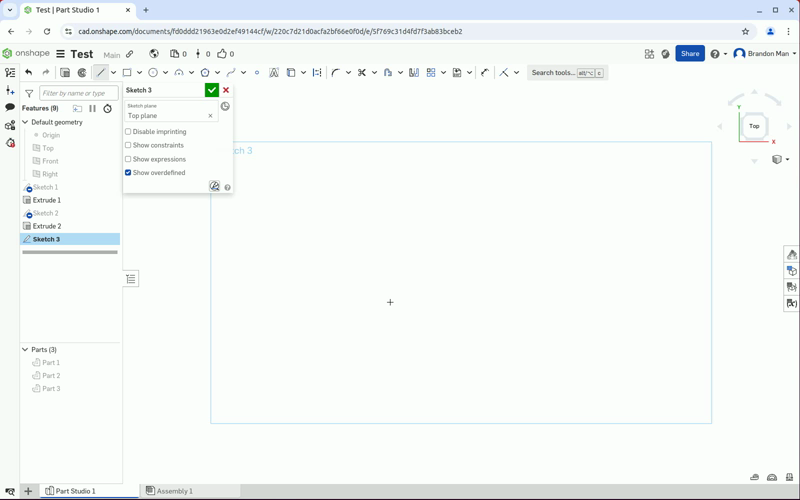
key_up(shift)
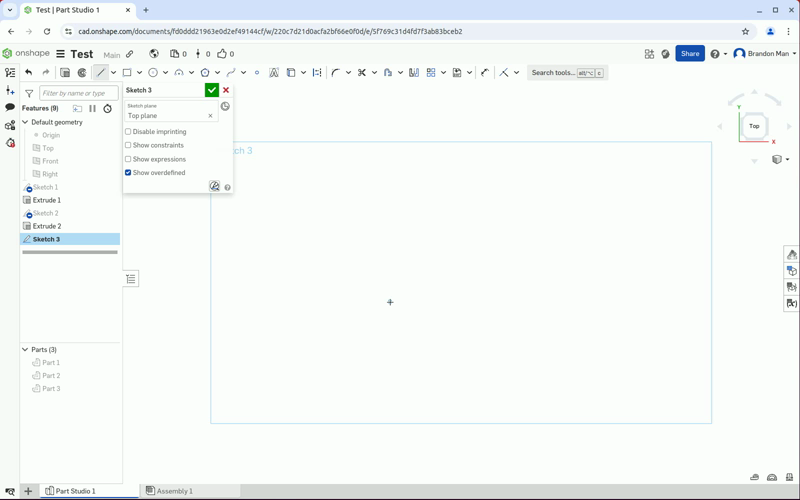
key_down(shift)
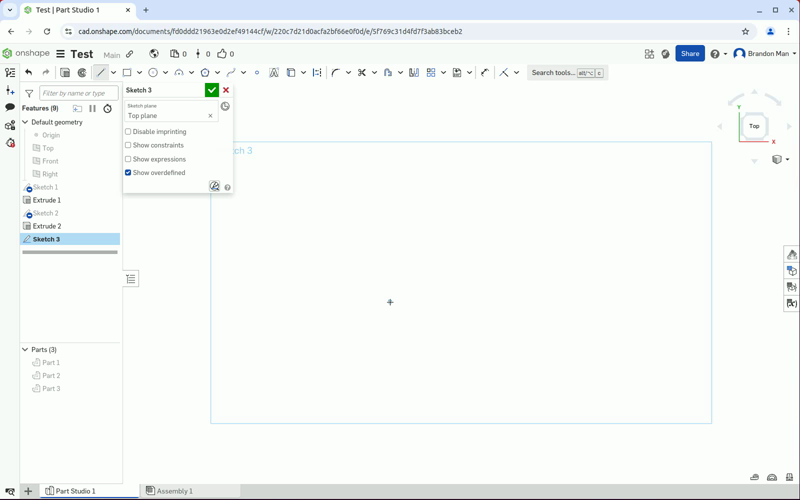
mouse_move(540, 301)
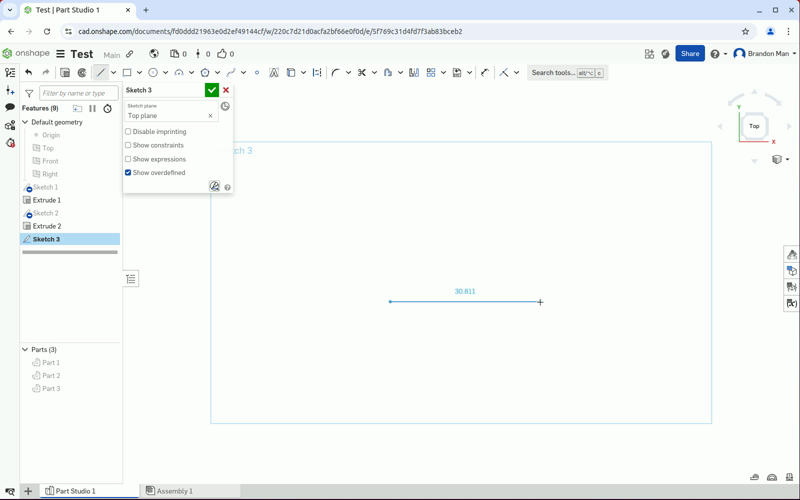
click(540, 301)
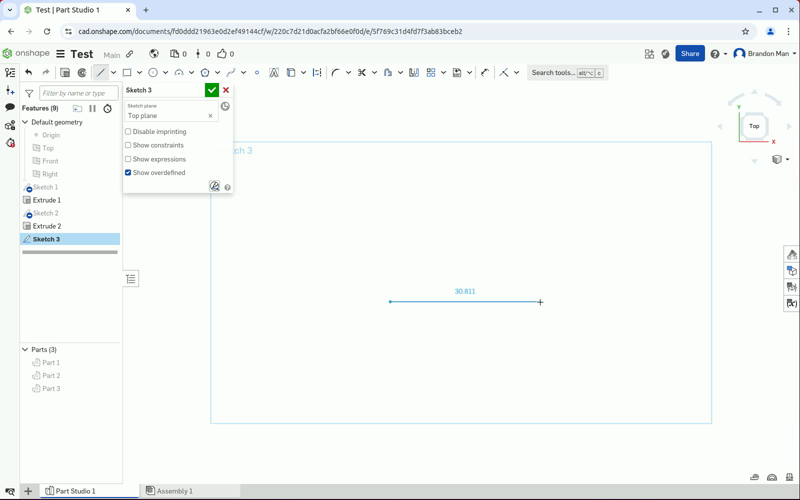
key_up(shift)
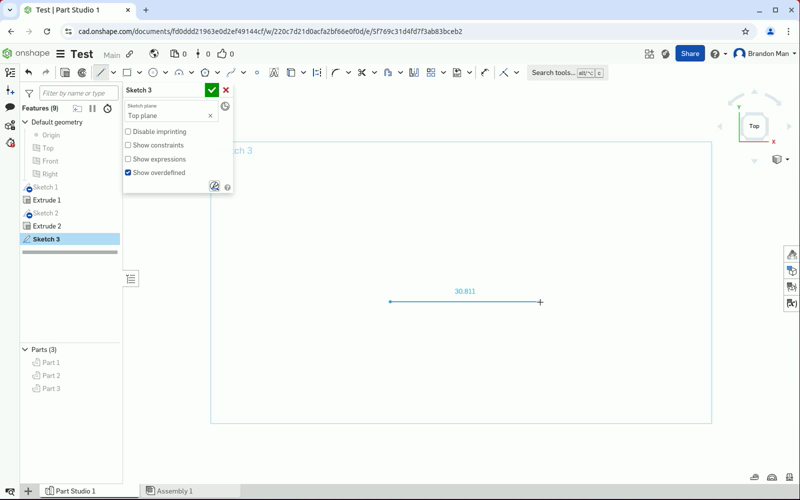
key_down(shift)
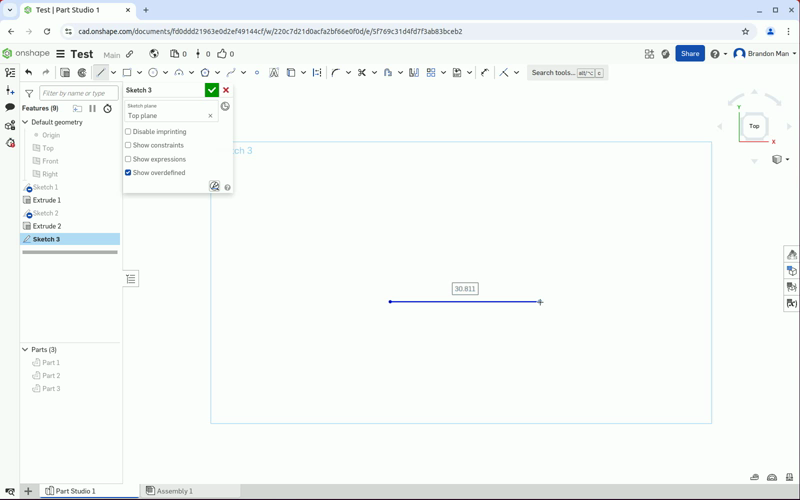
mouse_move(540, 202)
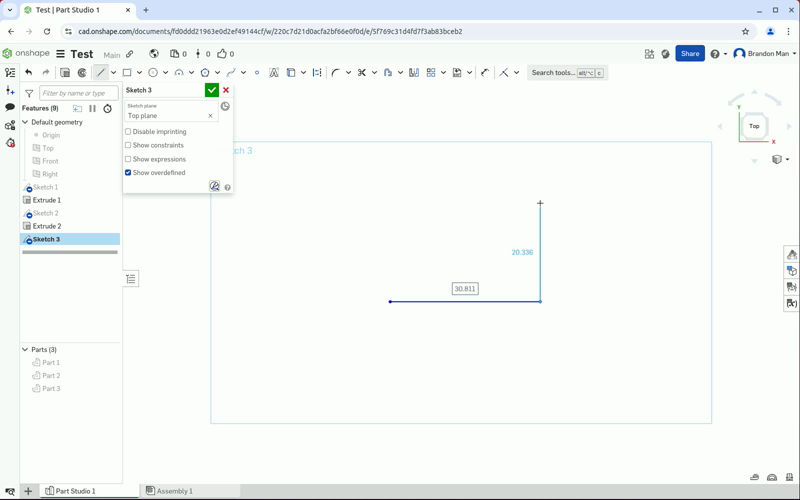
click(540, 202)
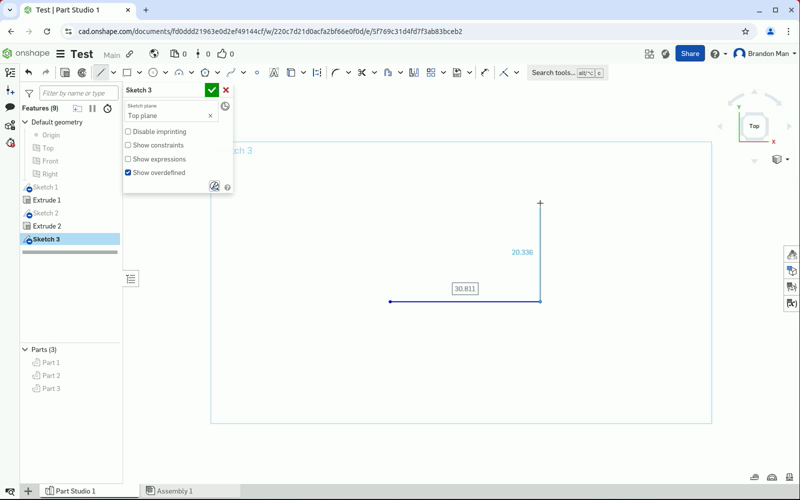
key_up(shift)
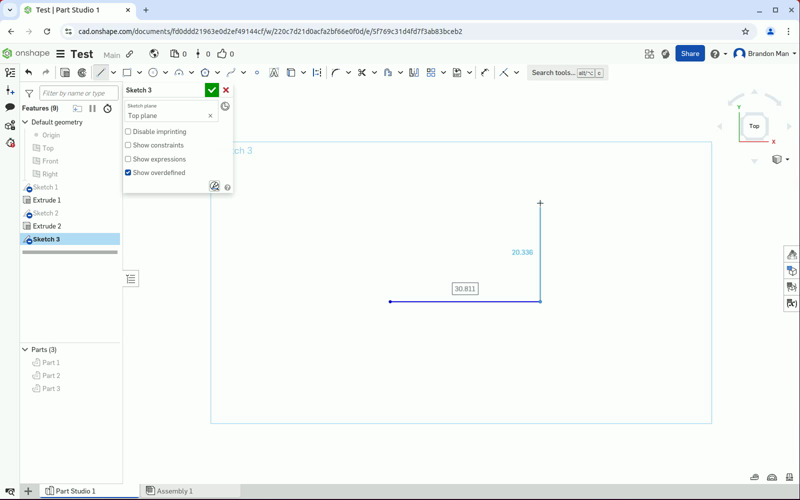
key_down(shift)
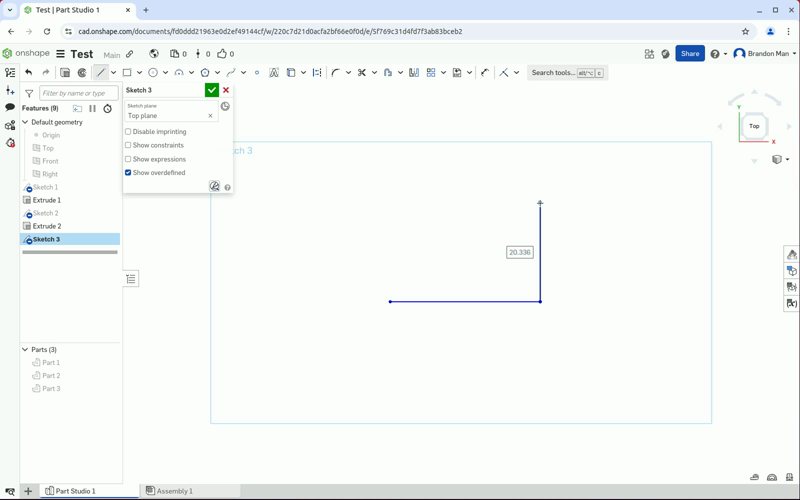
mouse_move(421, 202)
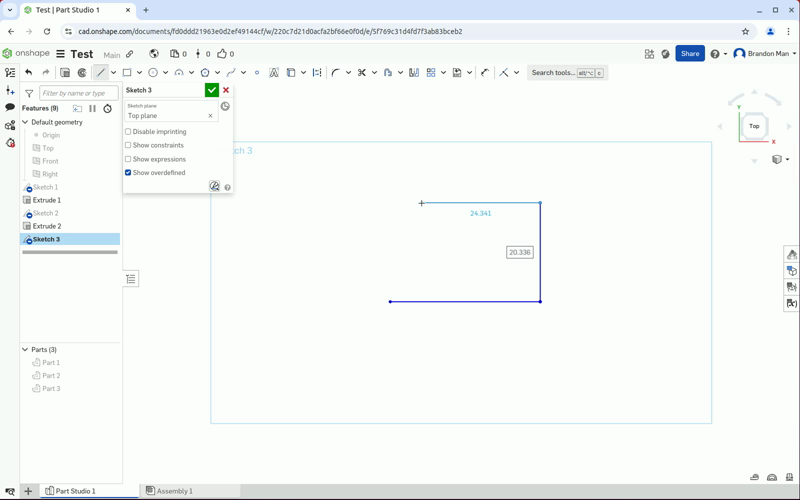
click(421, 202)
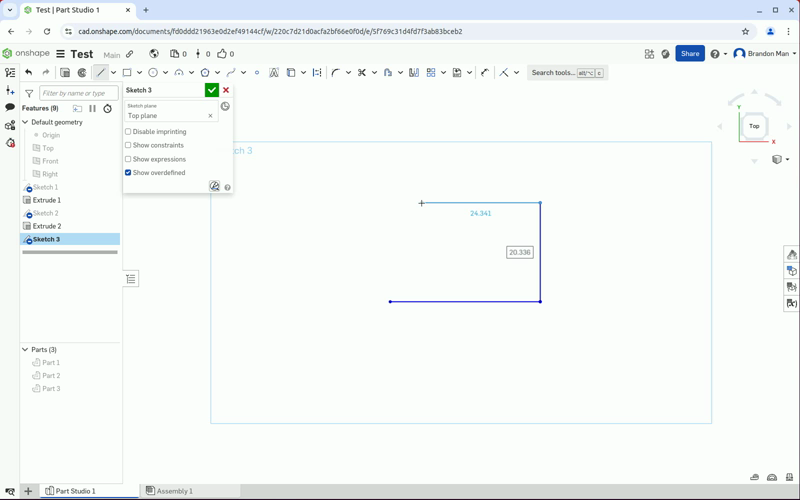
key_up(shift)
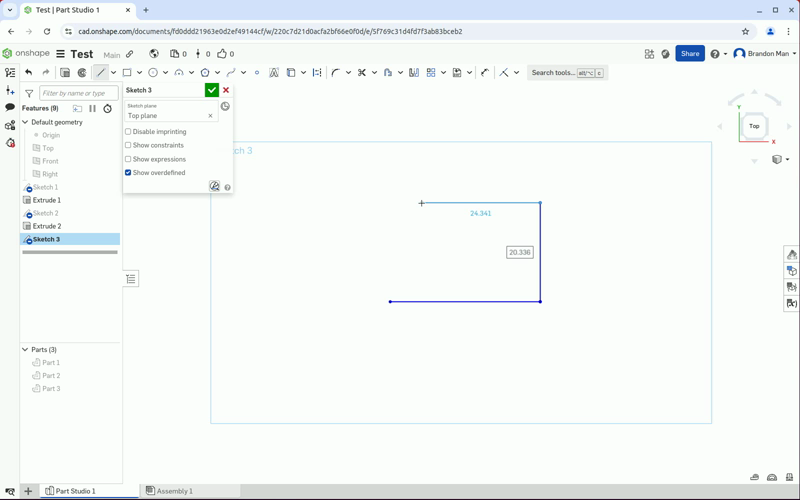
key(esc)
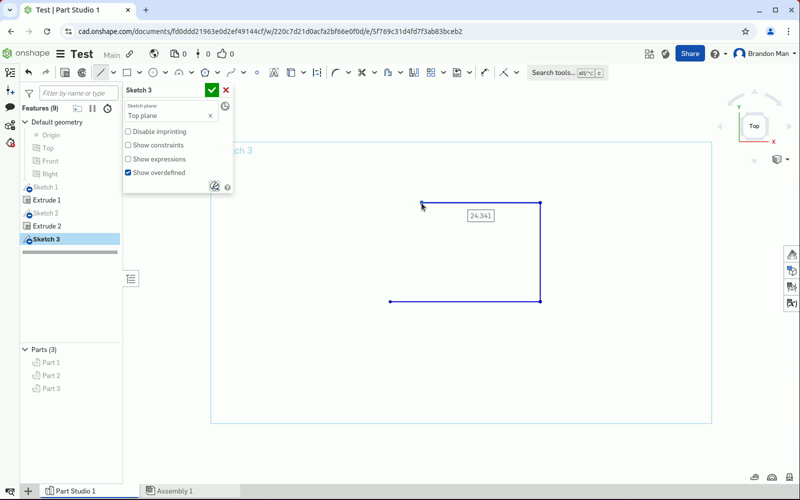
key(a)
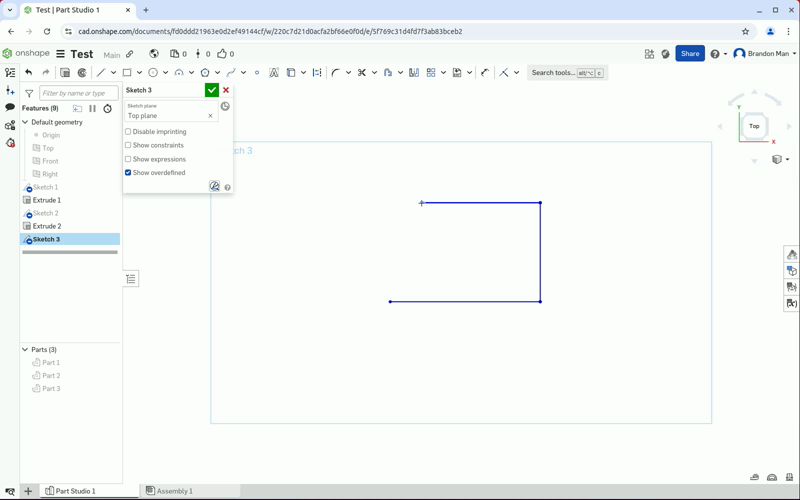
mouse_move(421, 202)
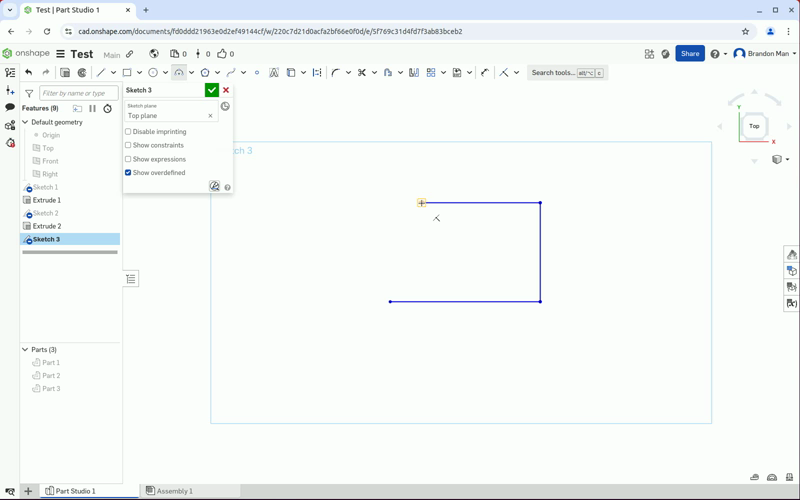
click(421, 202)
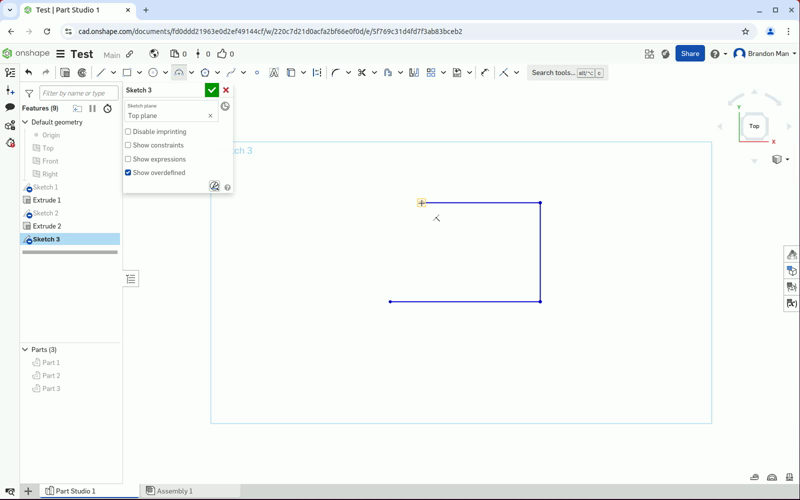
key_down(shift)
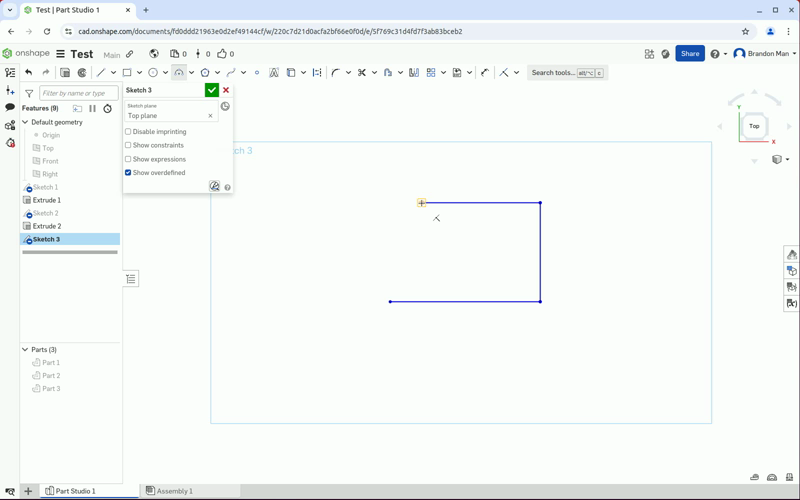
mouse_move(390, 232)
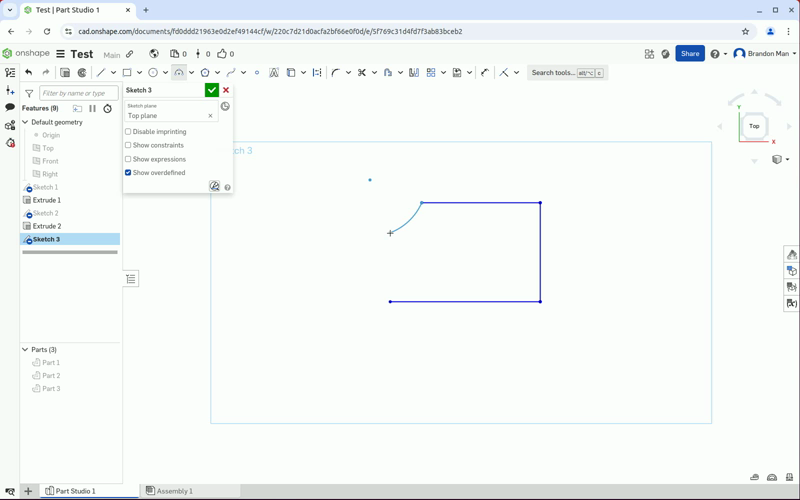
click(390, 232)
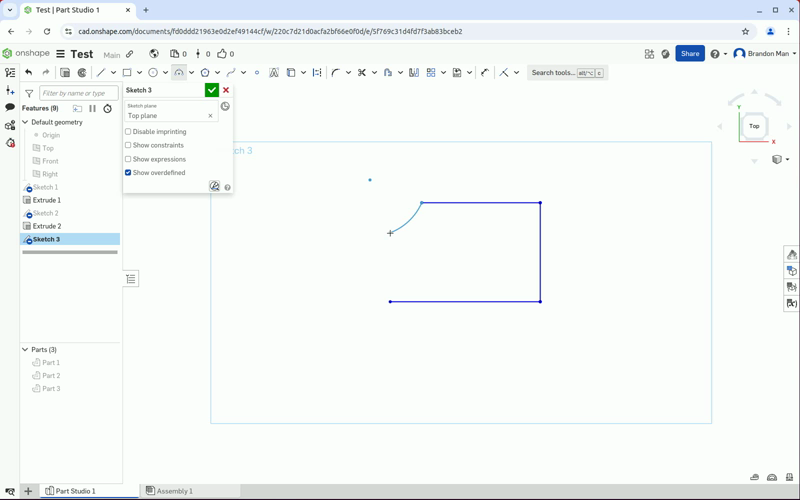
mouse_move(412, 223)
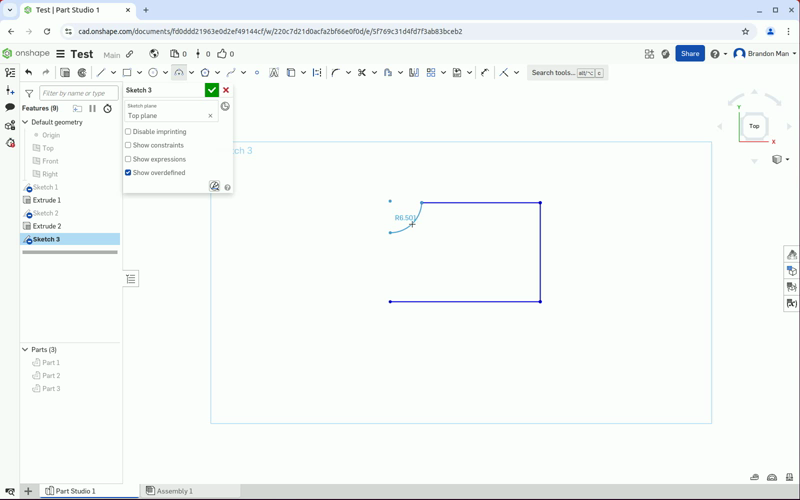
click(412, 223)
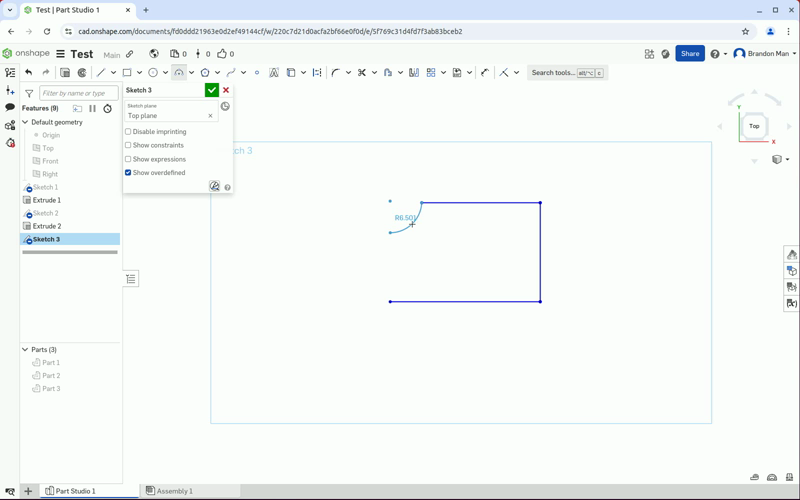
key_up(shift)
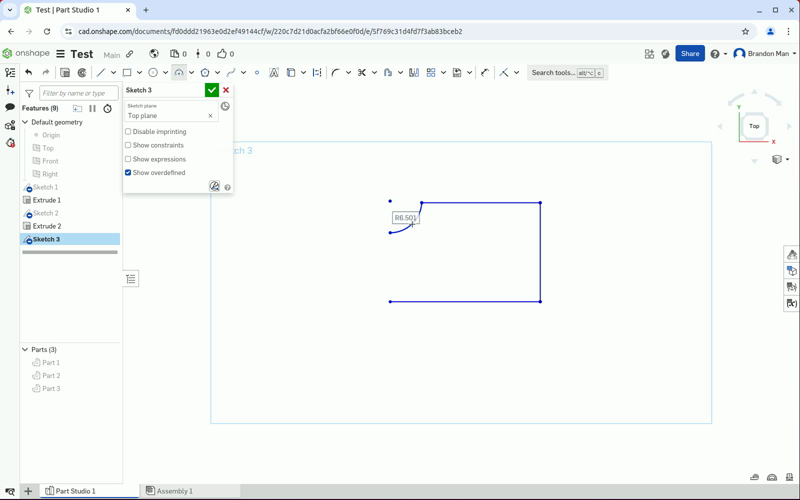
key(esc)
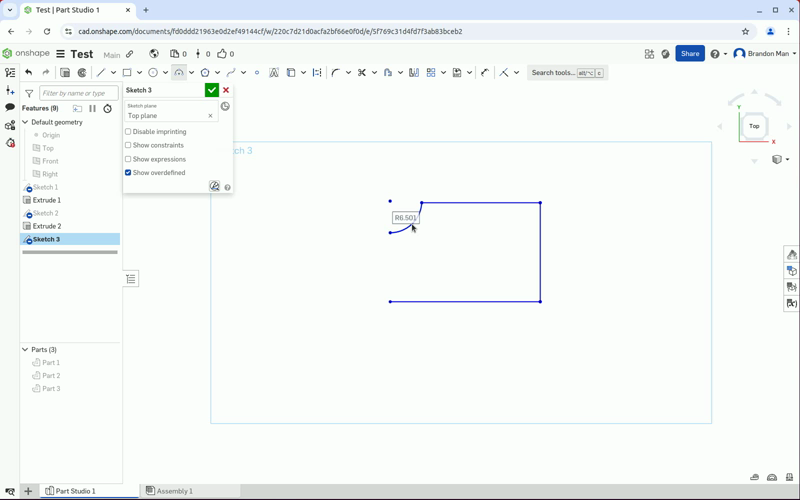
key(l)
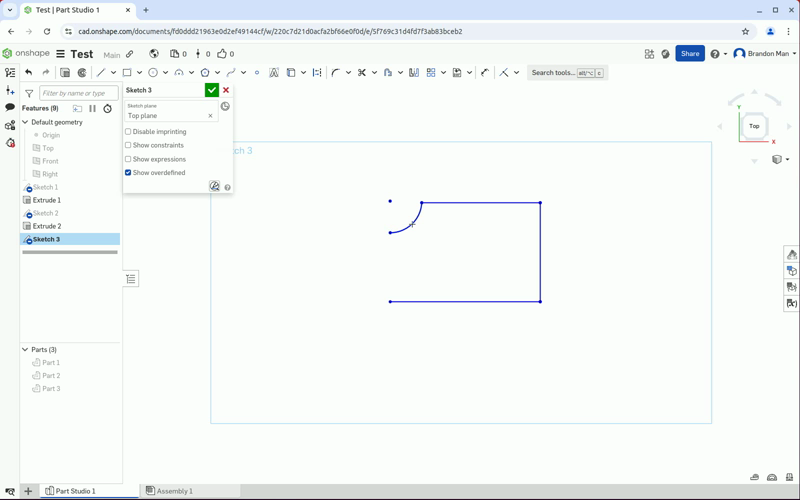
mouse_move(390, 232)
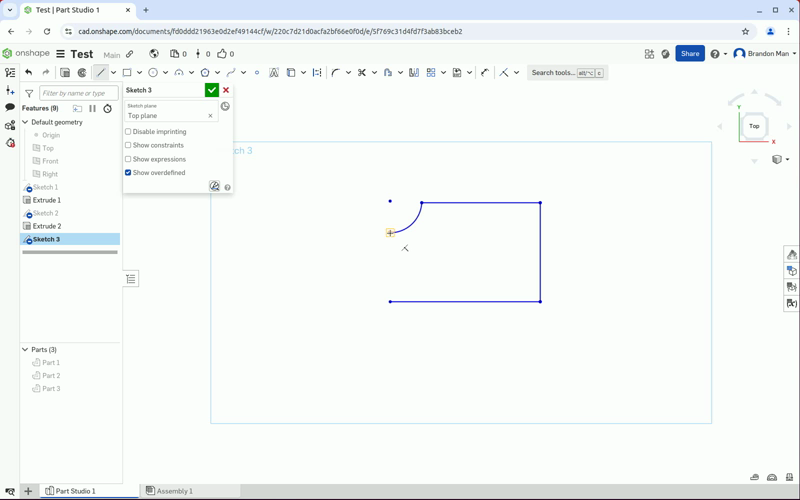
click(390, 232)
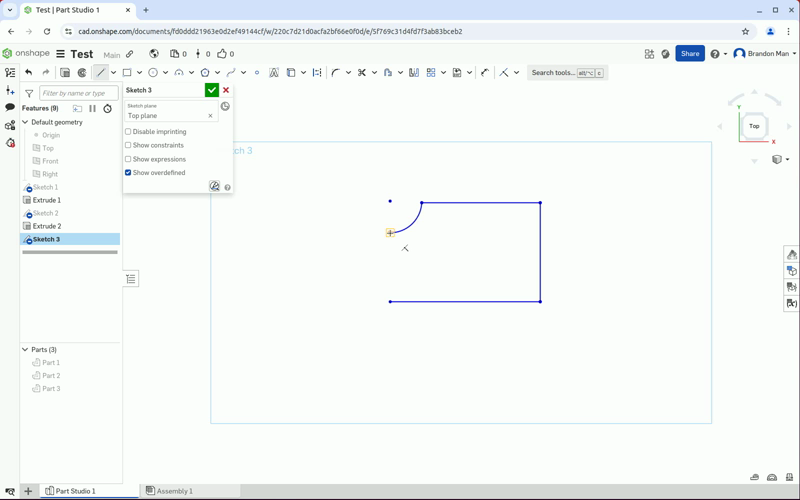
key_down(shift)
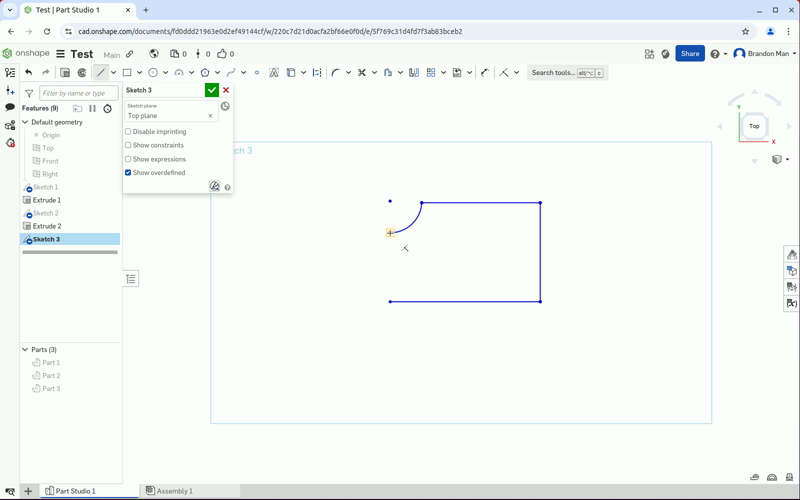
mouse_move(390, 301)
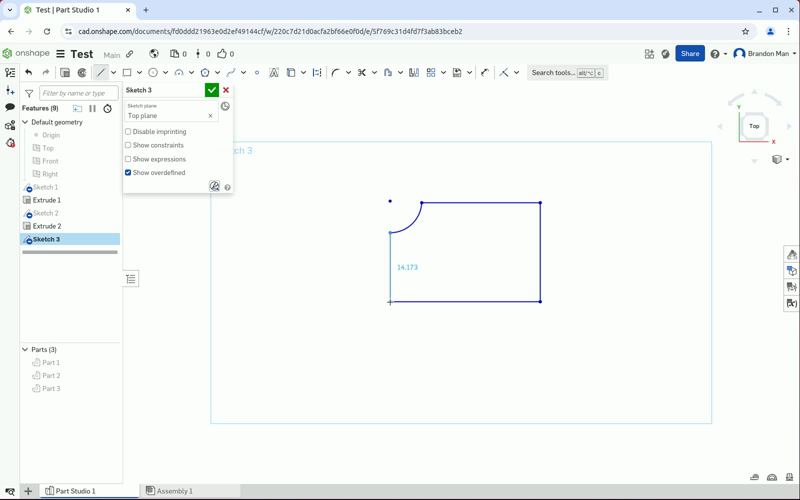
key_up(shift)
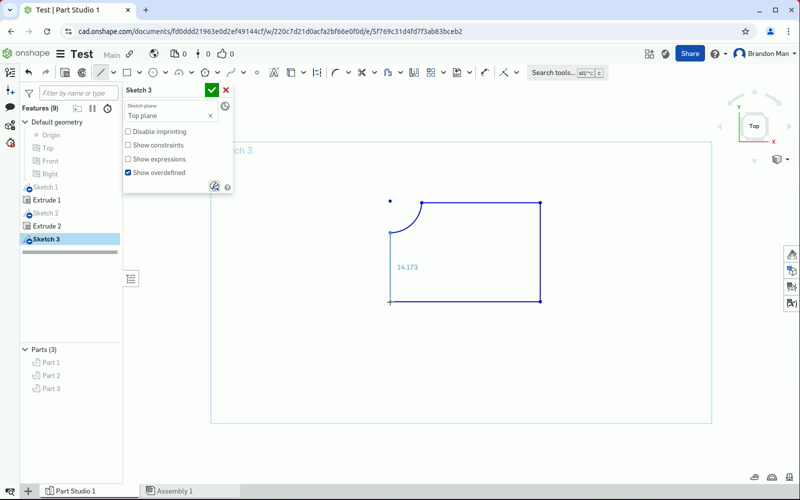
click(390, 301)
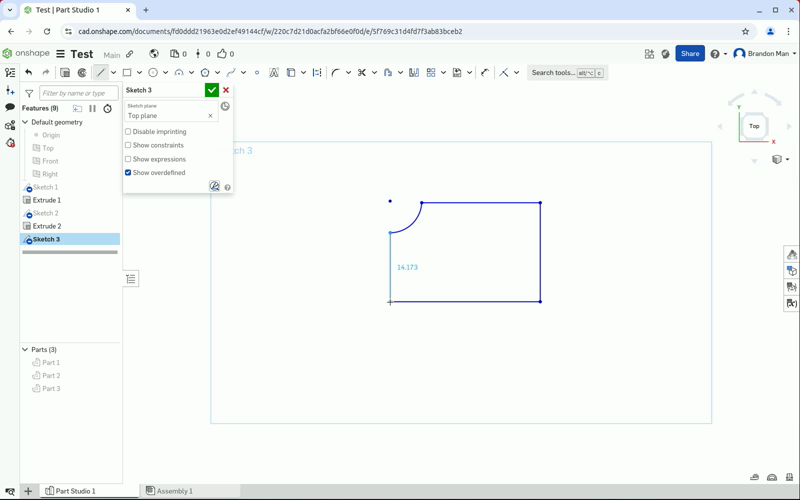
key(esc)
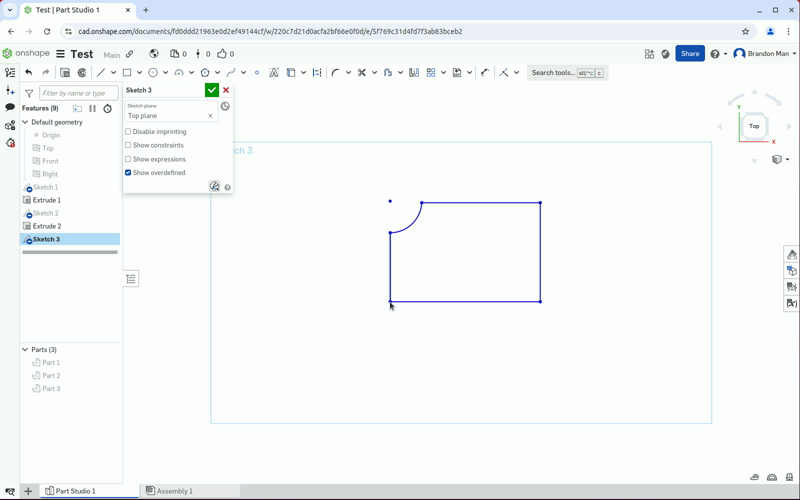
mouse_move(503, 240)
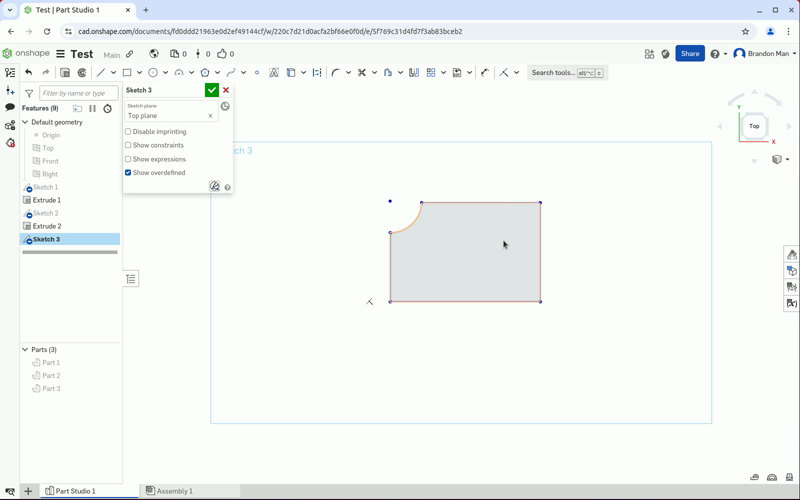
click(503, 240)
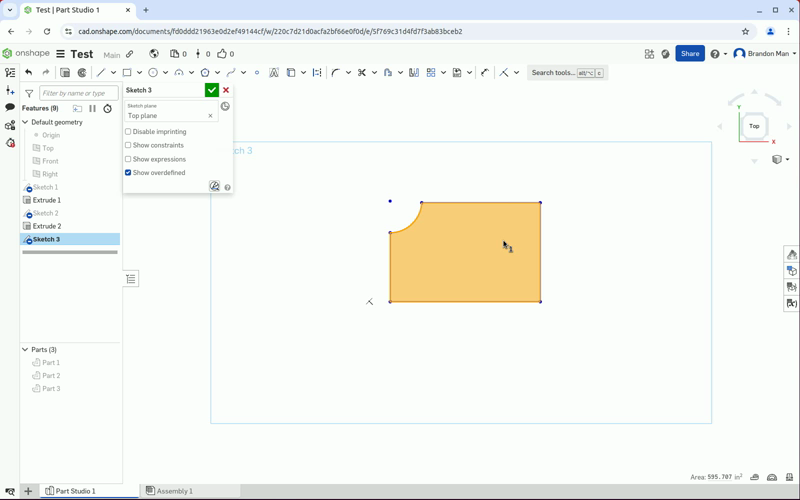
mouse_move(73, 352)
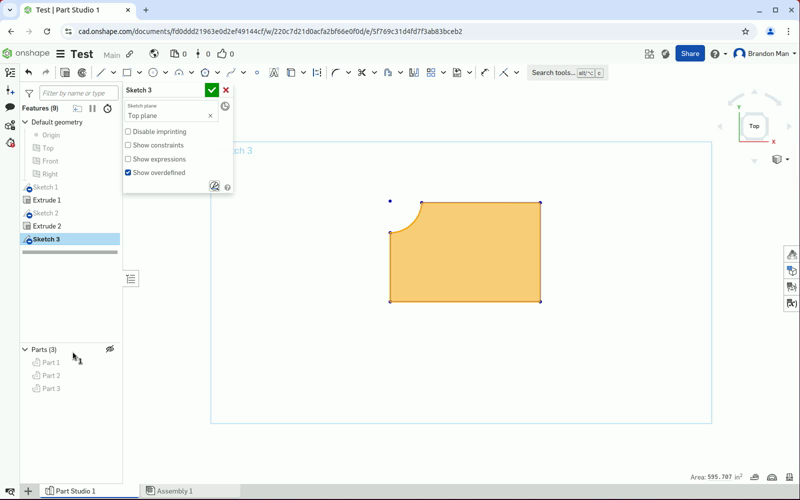
key(shift+y)
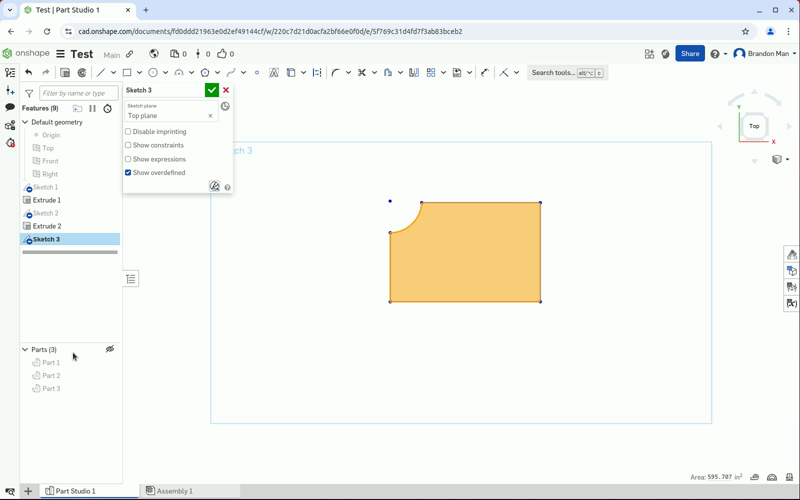
key(shift+e)
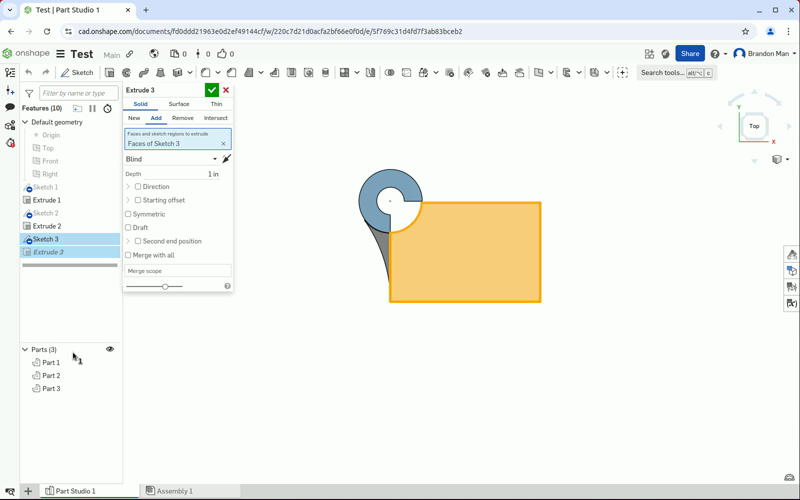
mouse_move(143, 106)
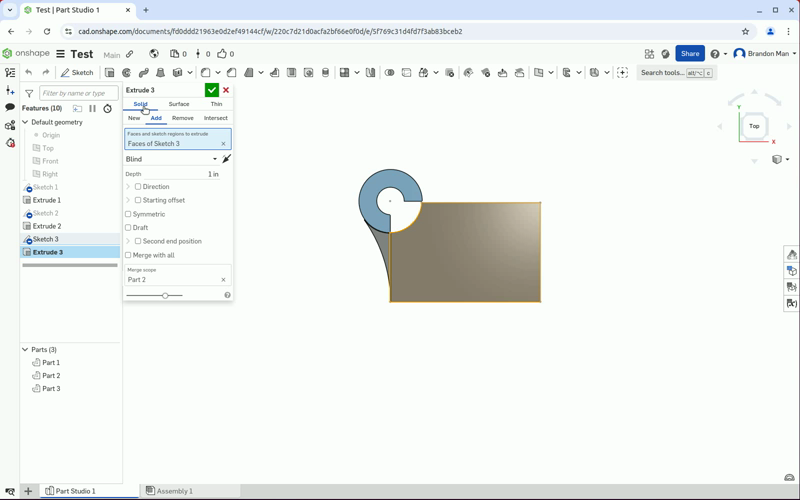
click(143, 106)
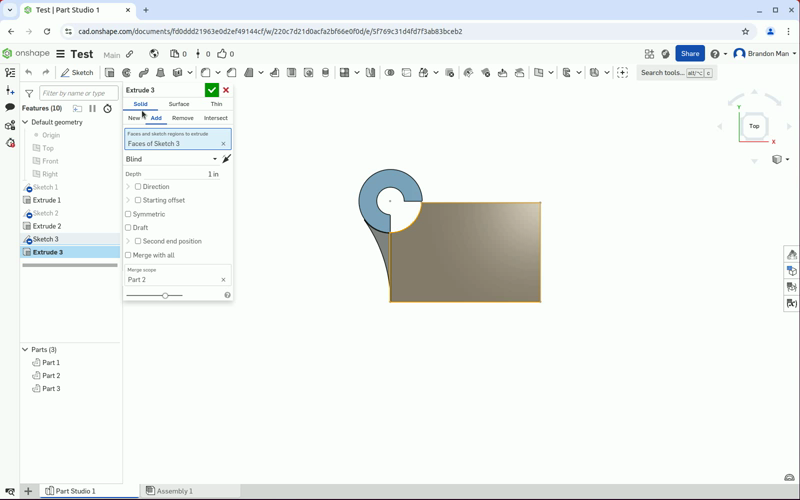
mouse_move(137, 120)
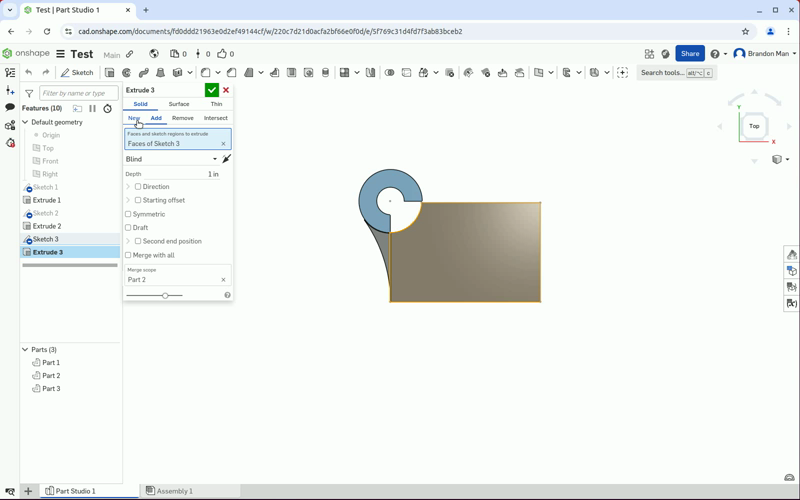
click(137, 120)
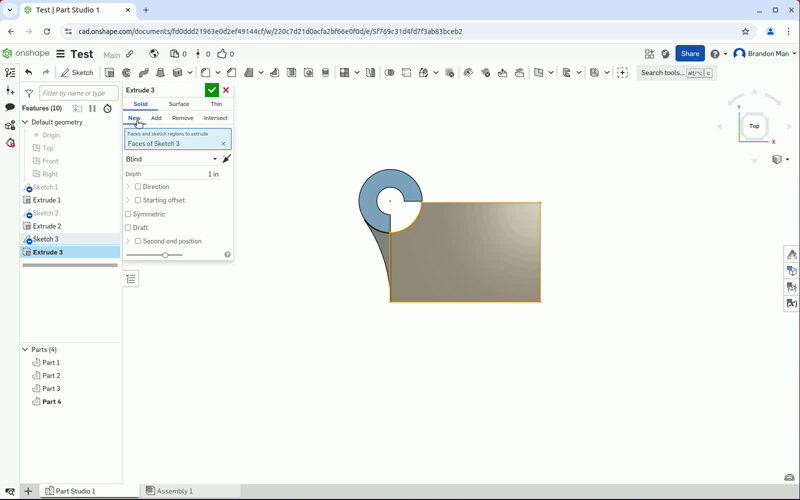
key(tab, 4)
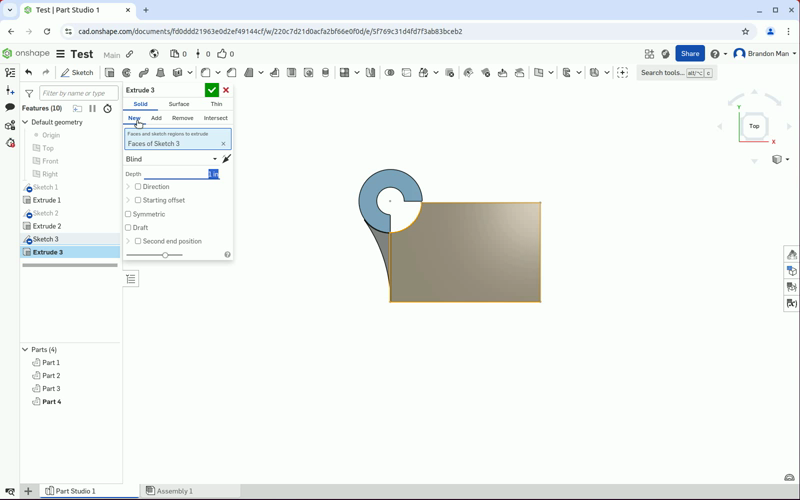
text(6.499)
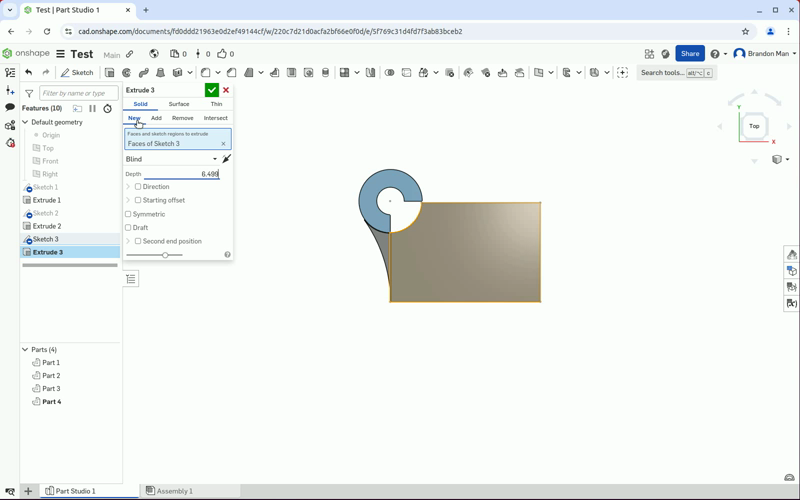
key(enter)
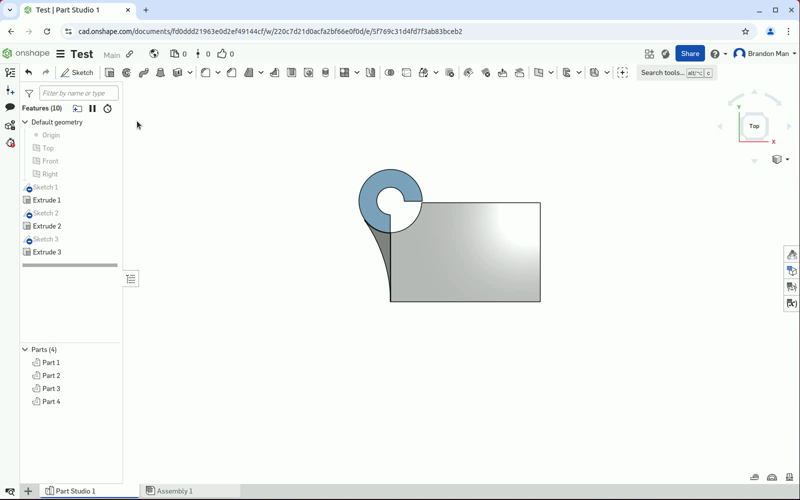
key(shift+h)
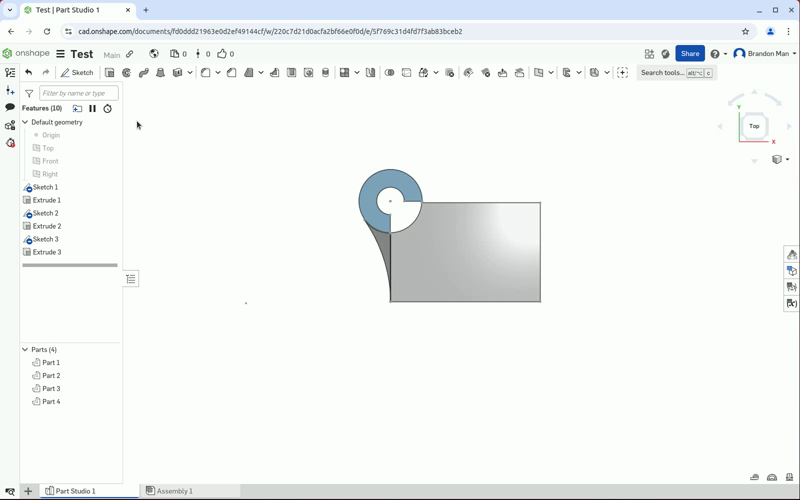
key(shift+h)
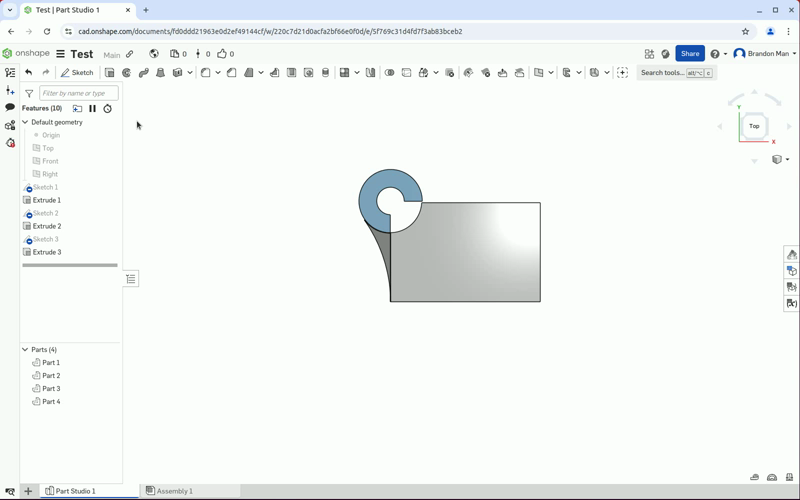
mouse_move(73, 189)
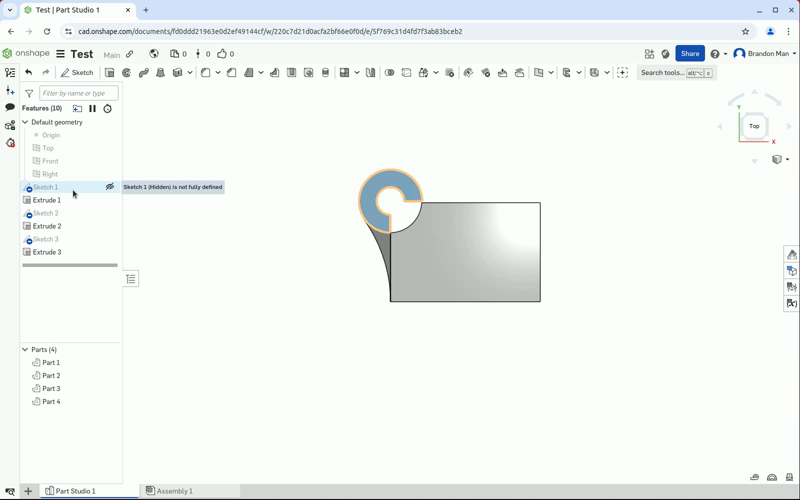
click(73, 189)
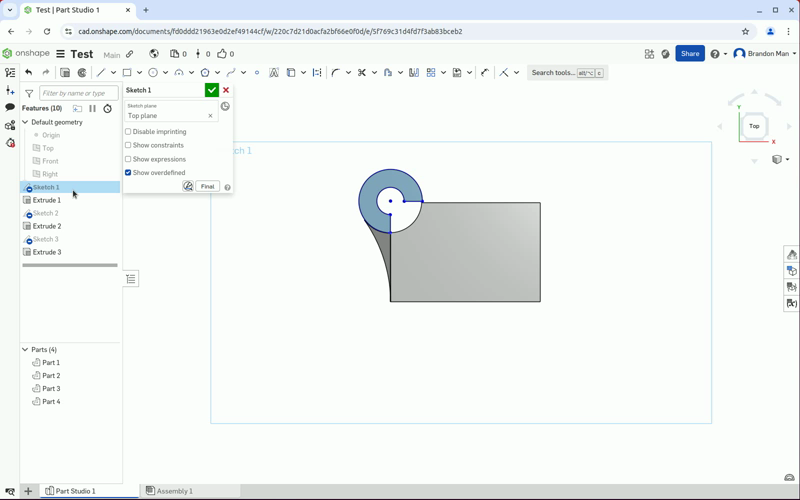
mouse_move(229, 92)
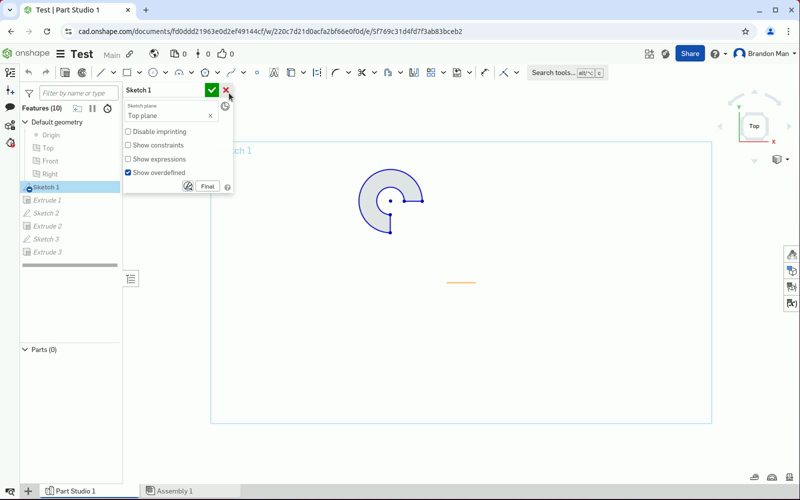
click(229, 92)
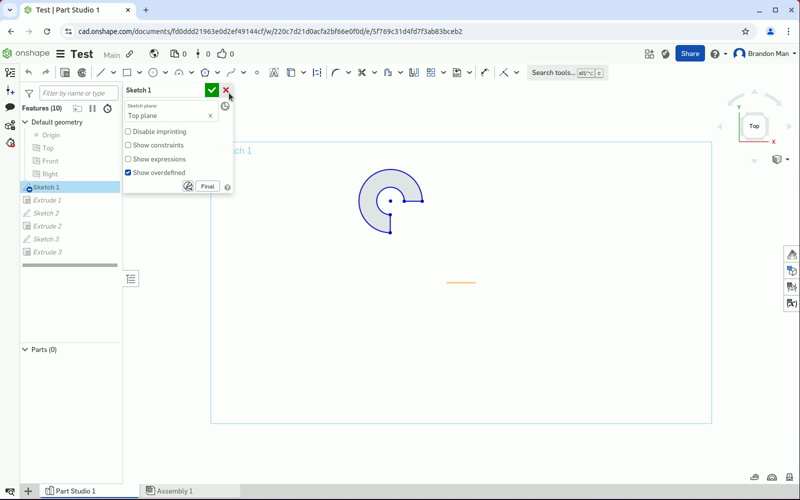
key(shift+s)
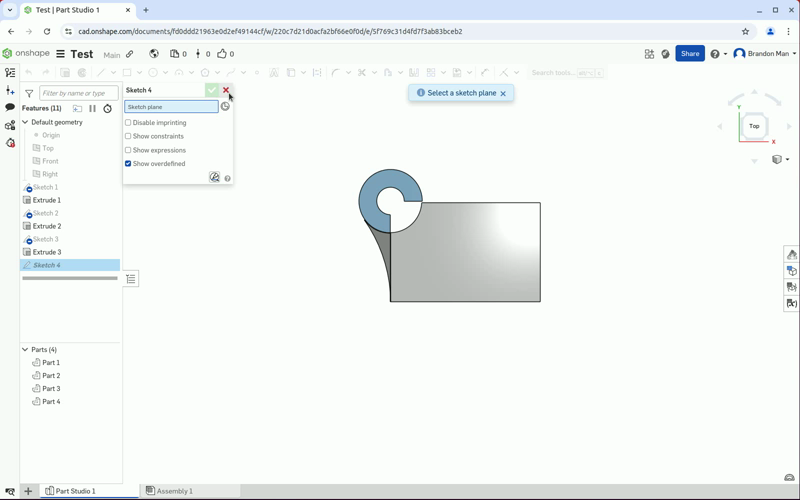
mouse_move(73, 150)
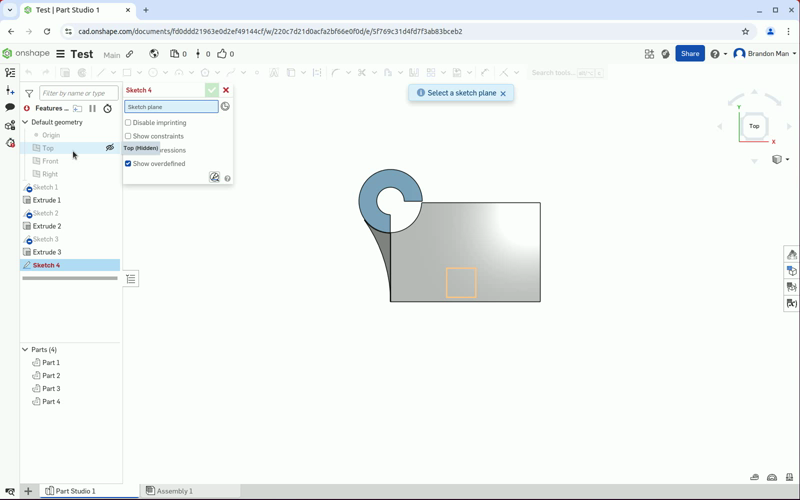
click(73, 150)
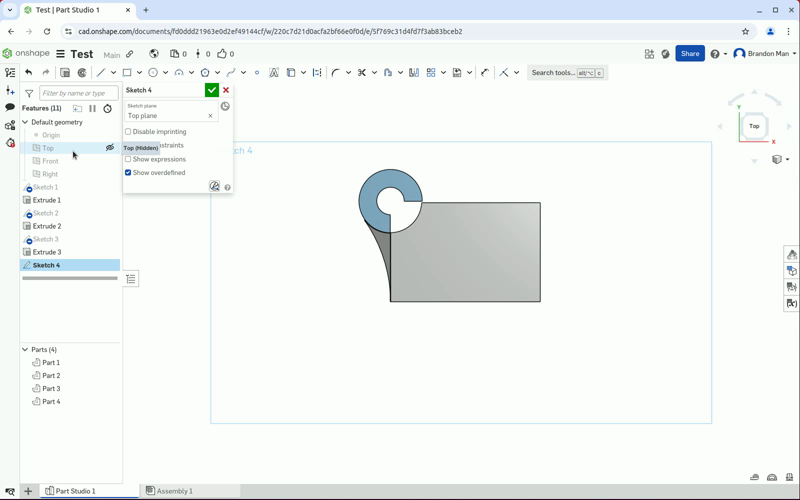
mouse_move(73, 352)
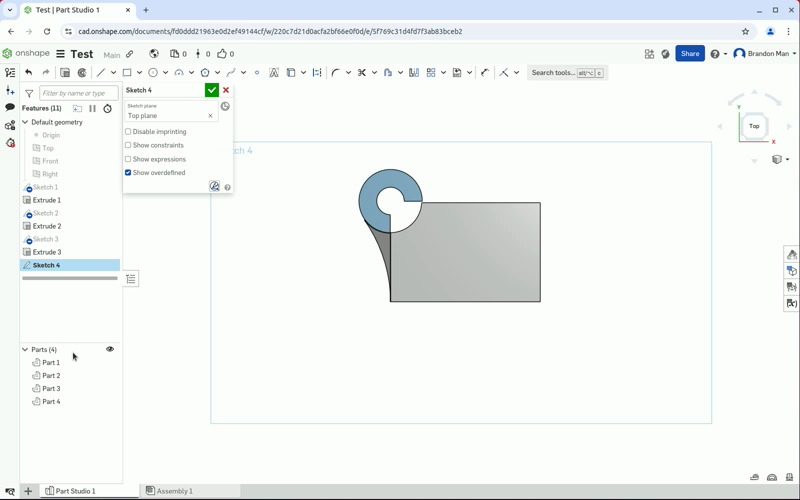
key(y)
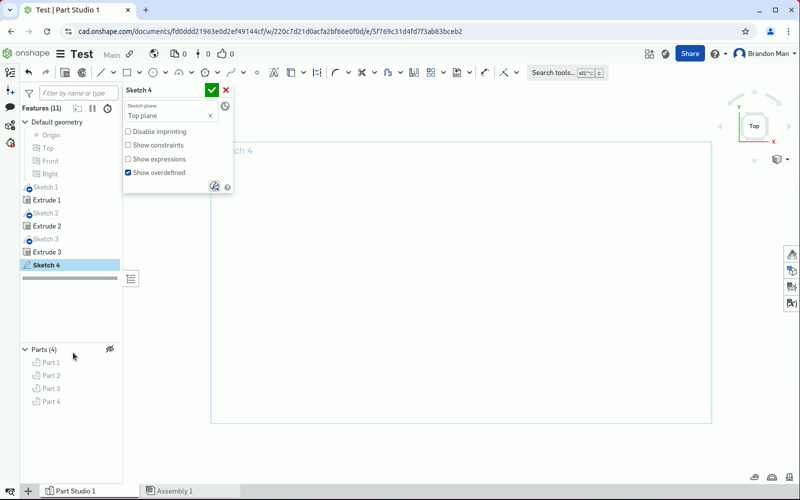
key(a)
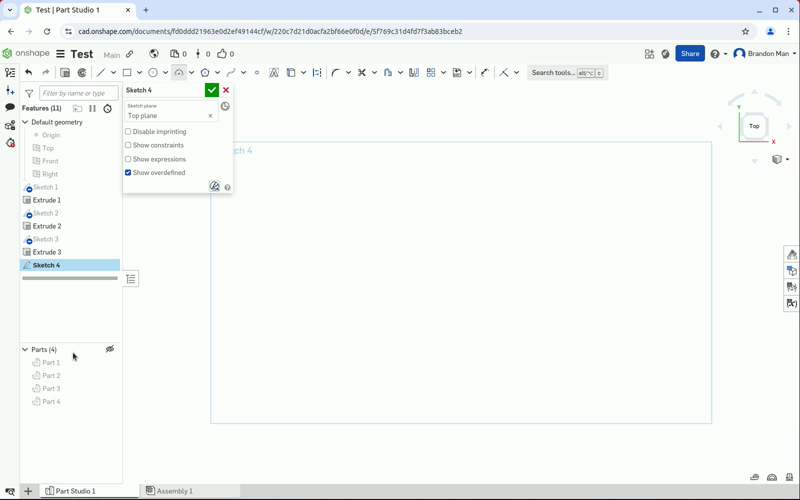
key_down(shift)
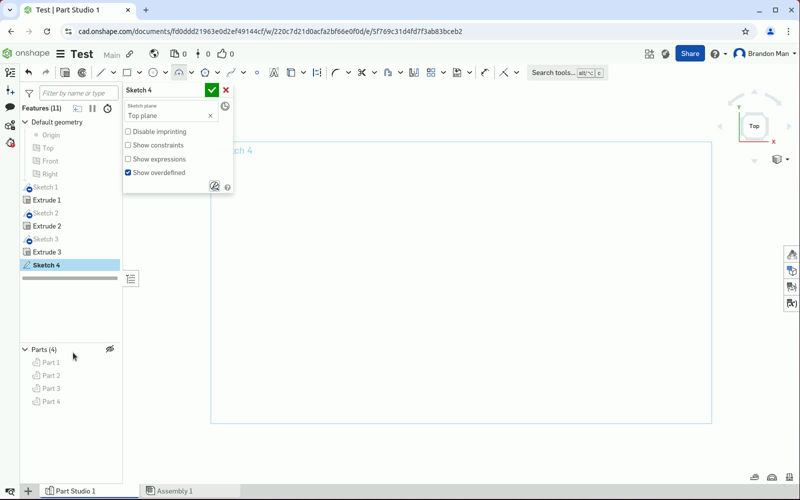
mouse_move(390, 232)
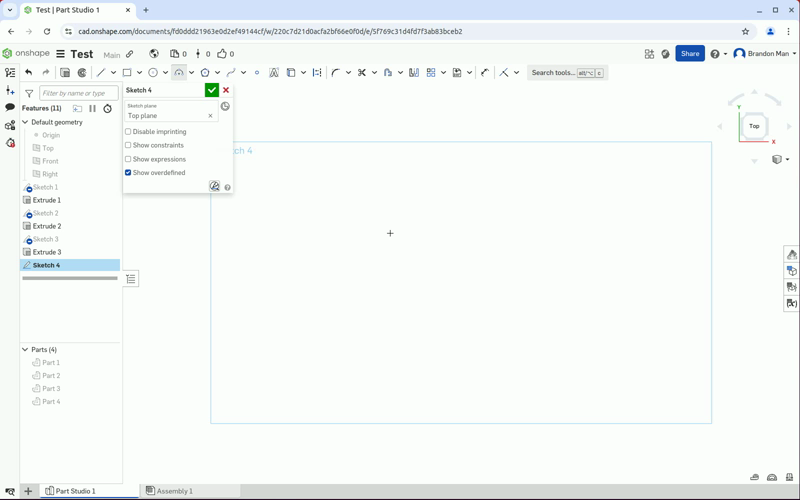
click(390, 232)
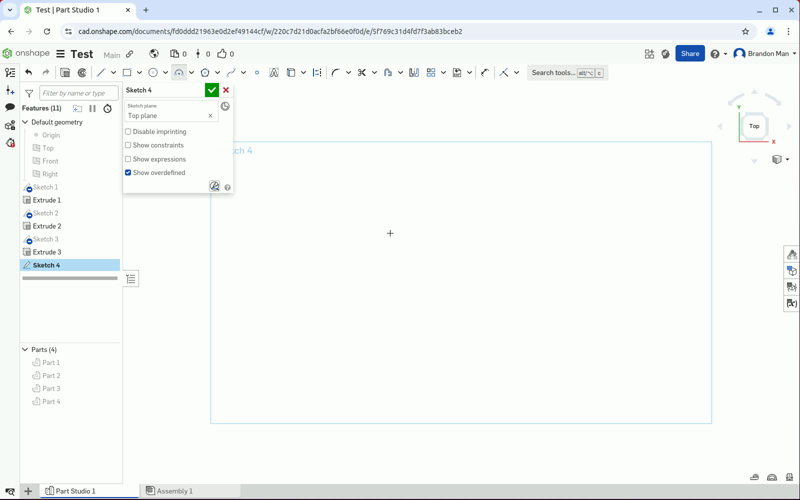
key_up(shift)
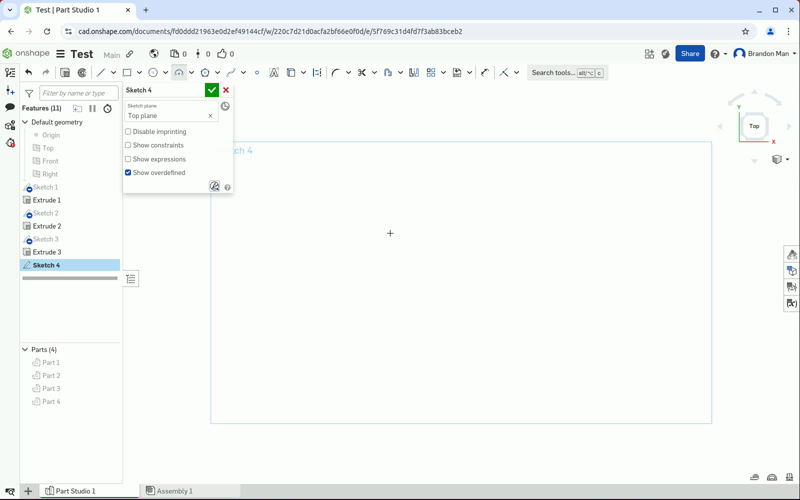
key_down(shift)
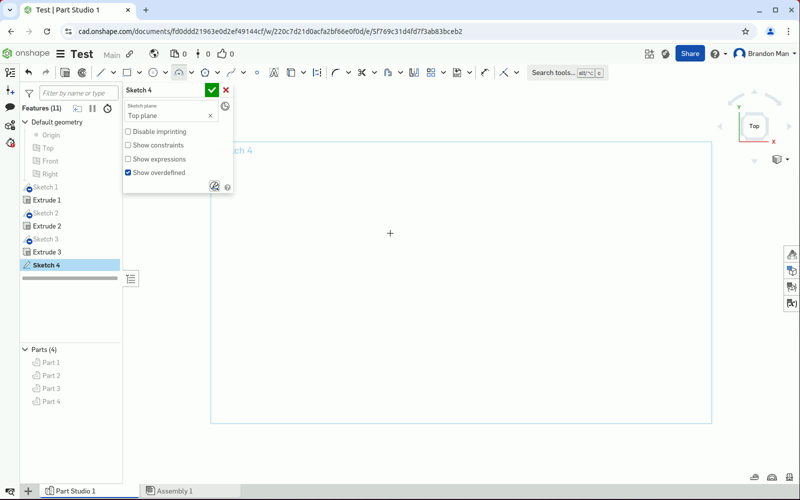
mouse_move(422, 200)
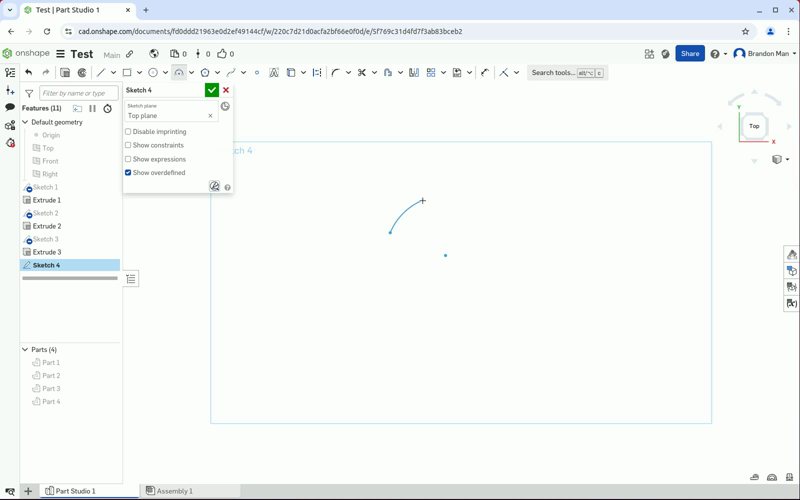
click(422, 200)
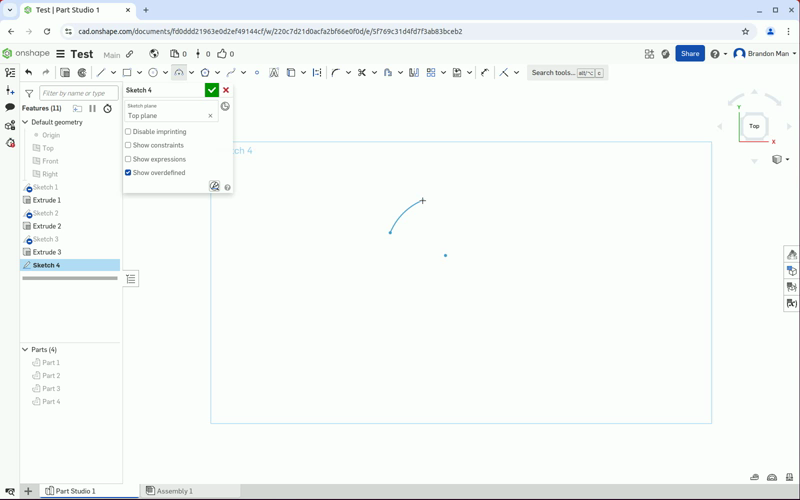
mouse_move(413, 222)
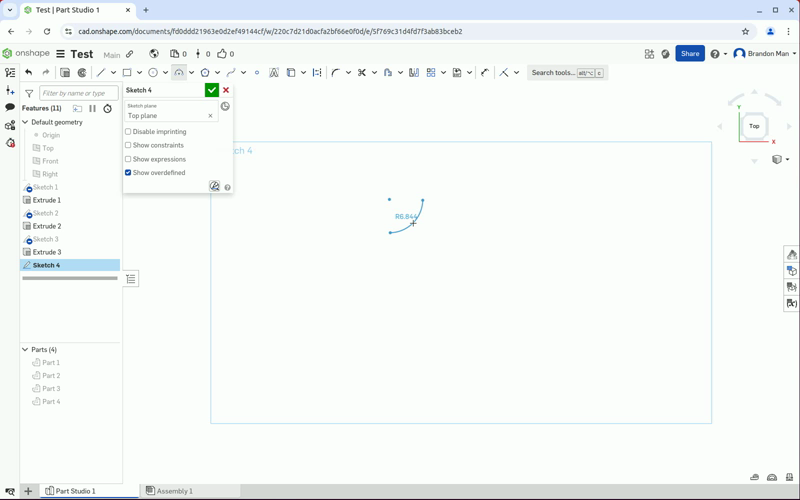
click(413, 222)
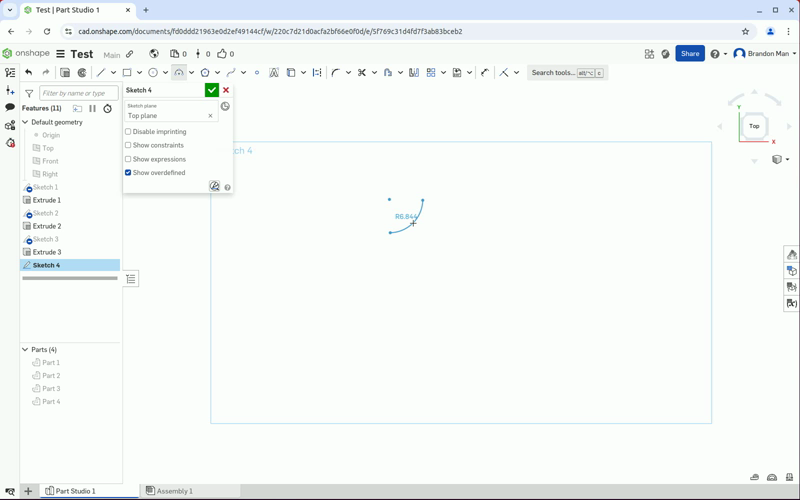
key_up(shift)
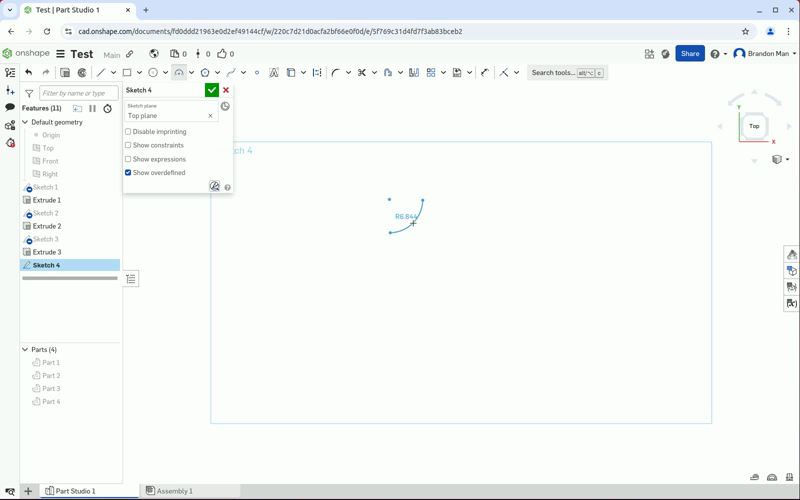
key(esc)
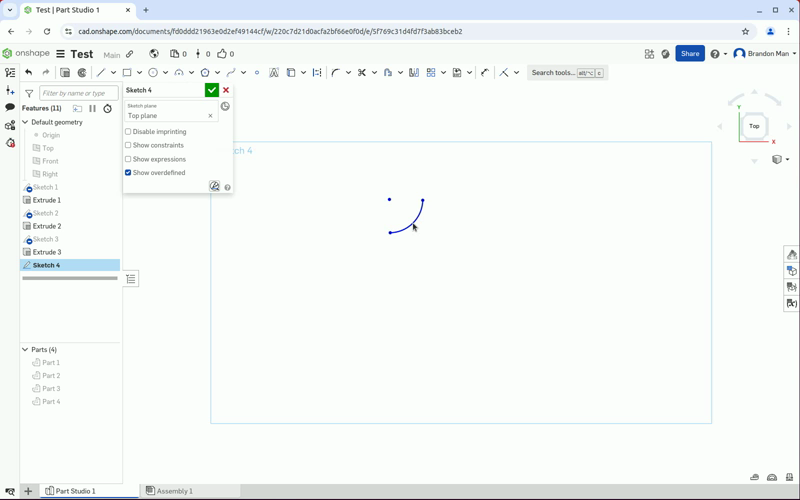
key(l)
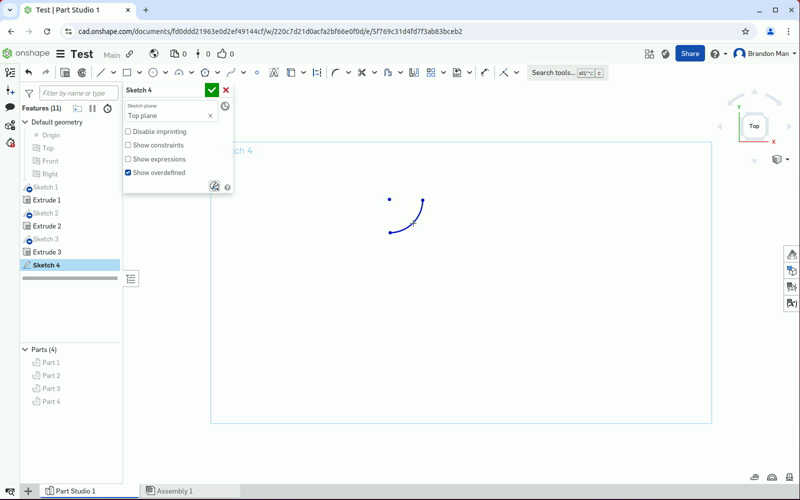
mouse_move(422, 200)
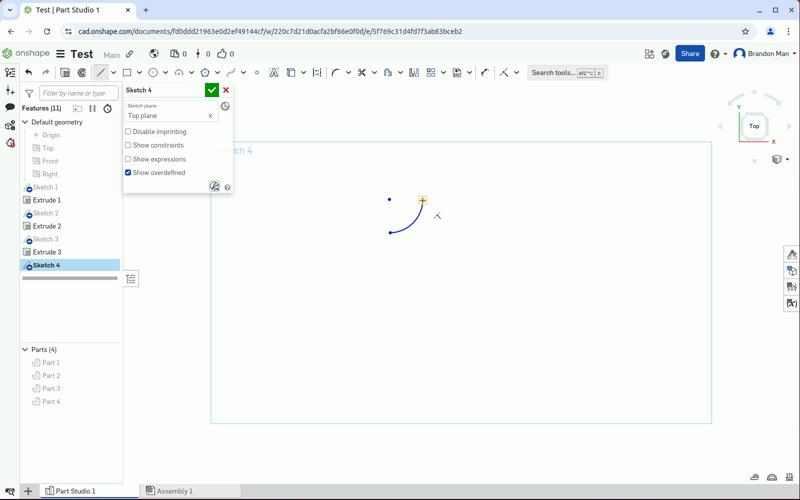
click(422, 200)
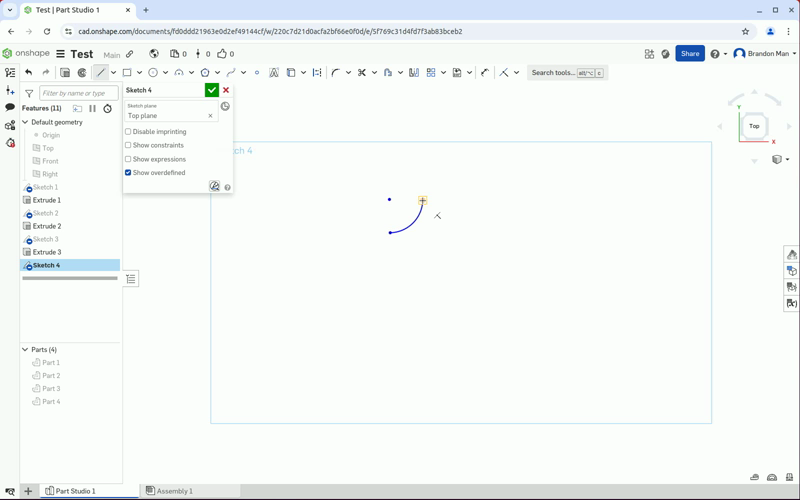
key_down(shift)
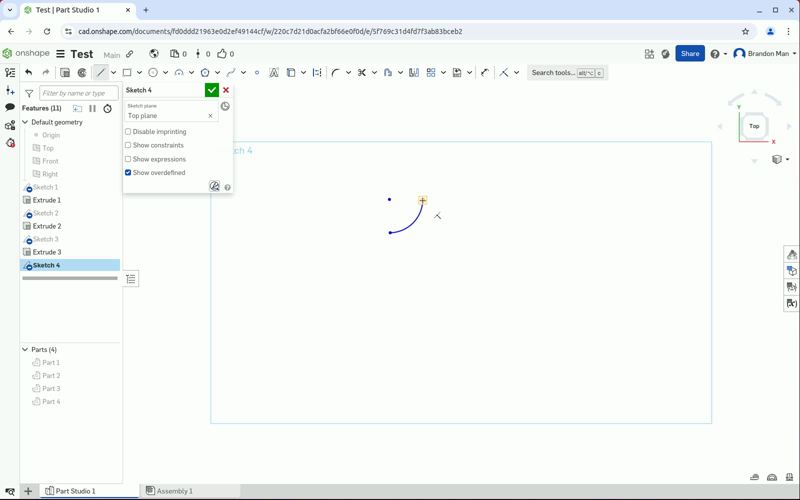
mouse_move(453, 200)
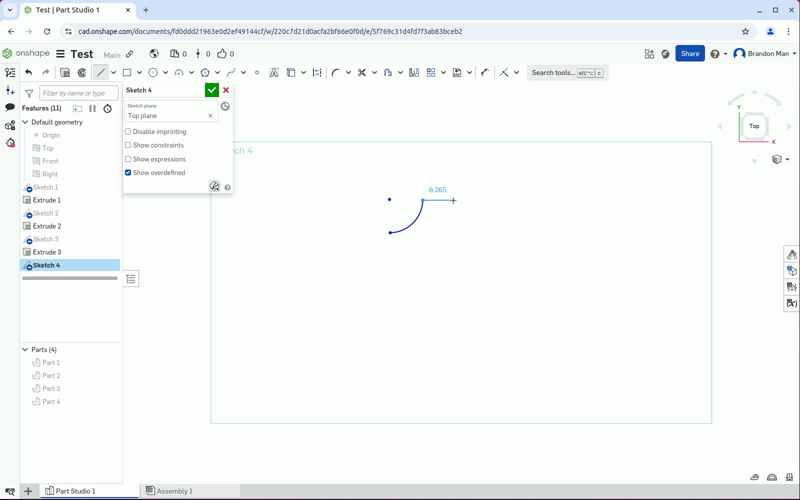
mouse_move(404, 200)
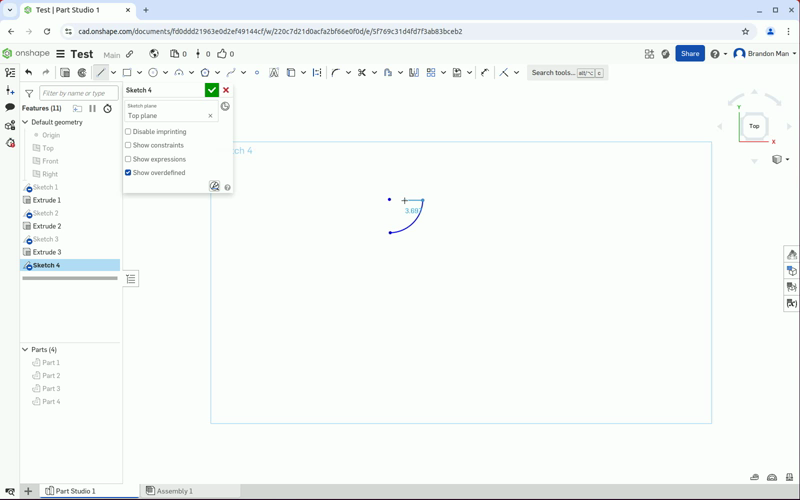
click(404, 200)
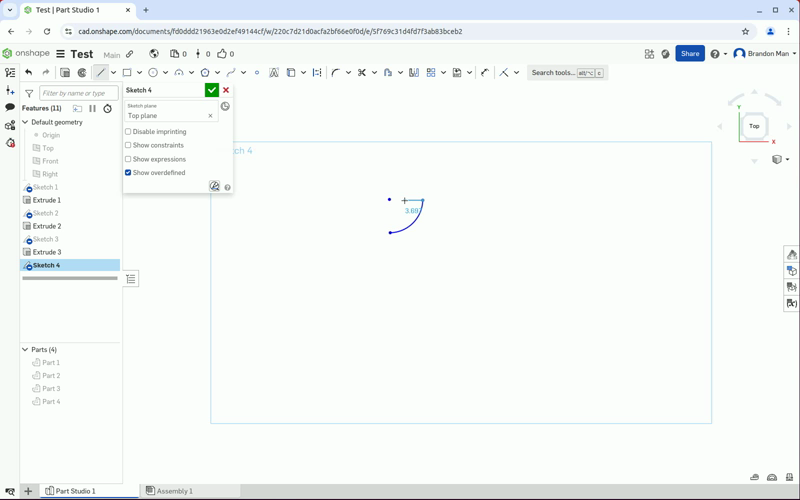
key_up(shift)
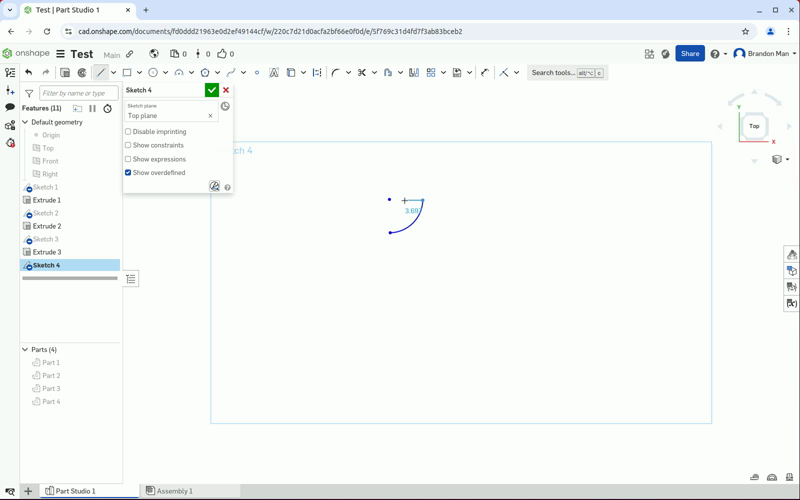
key(esc)
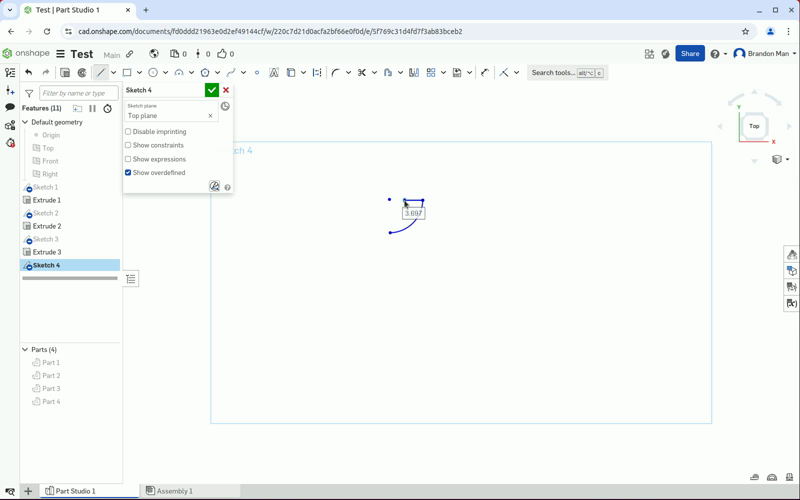
key(a)
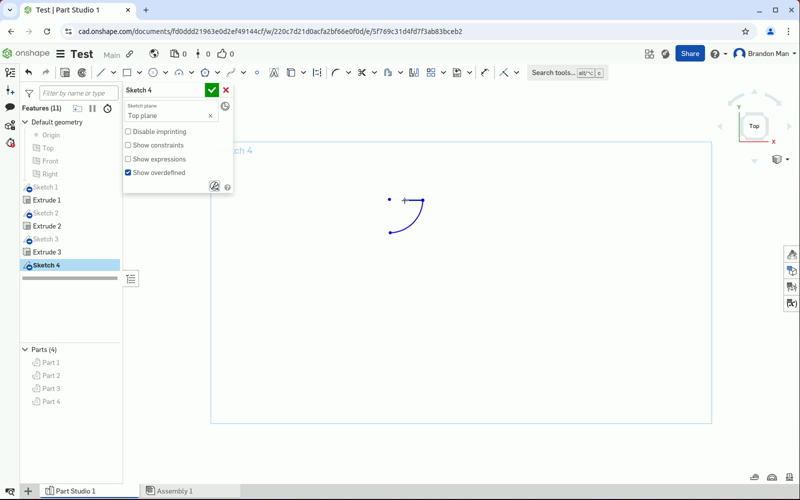
mouse_move(404, 200)
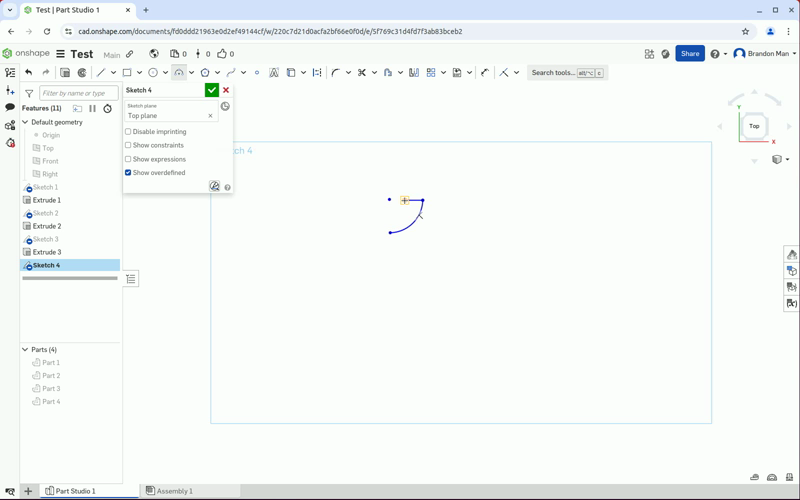
click(404, 200)
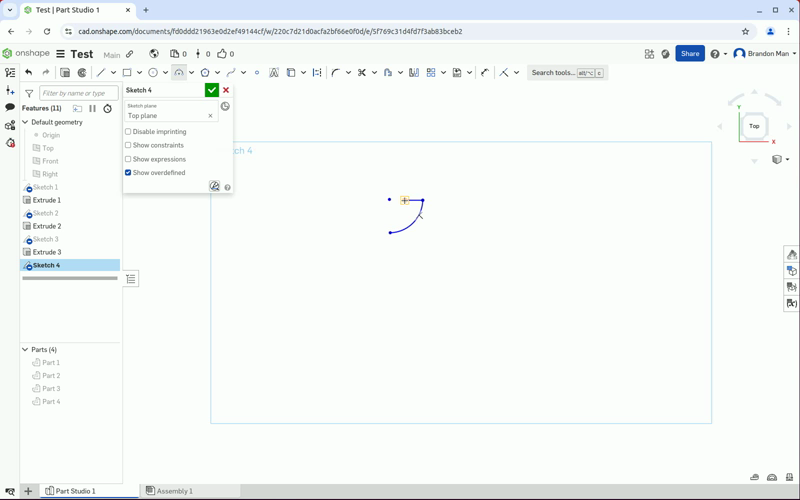
key_down(shift)
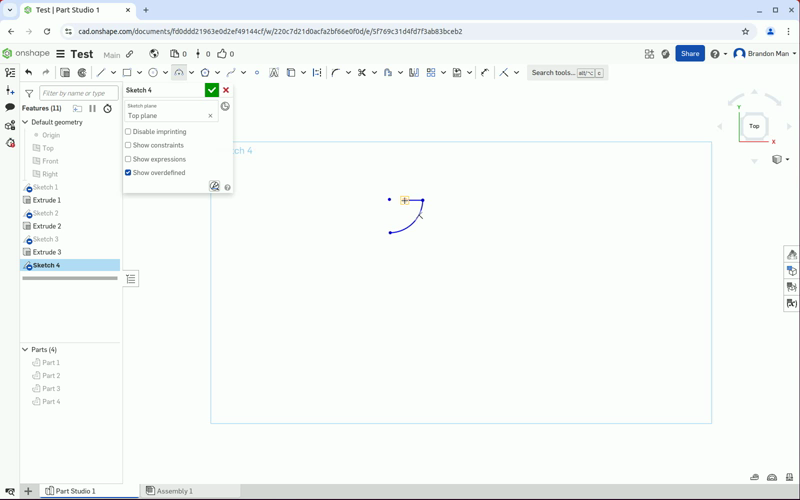
mouse_move(390, 214)
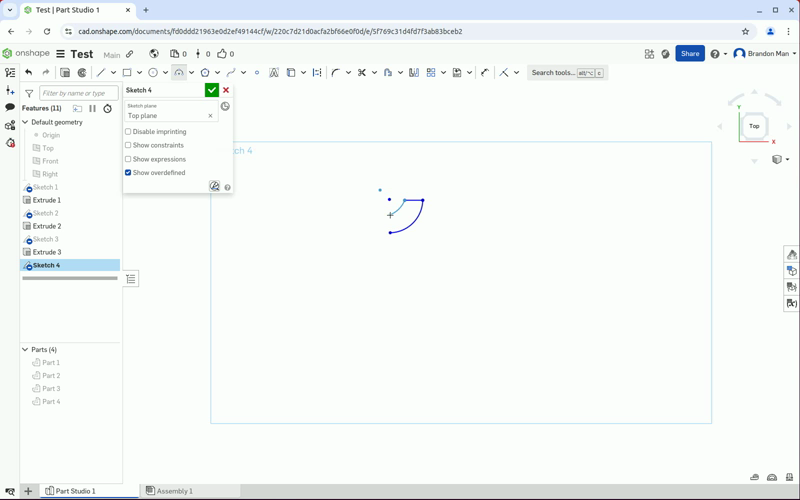
click(390, 214)
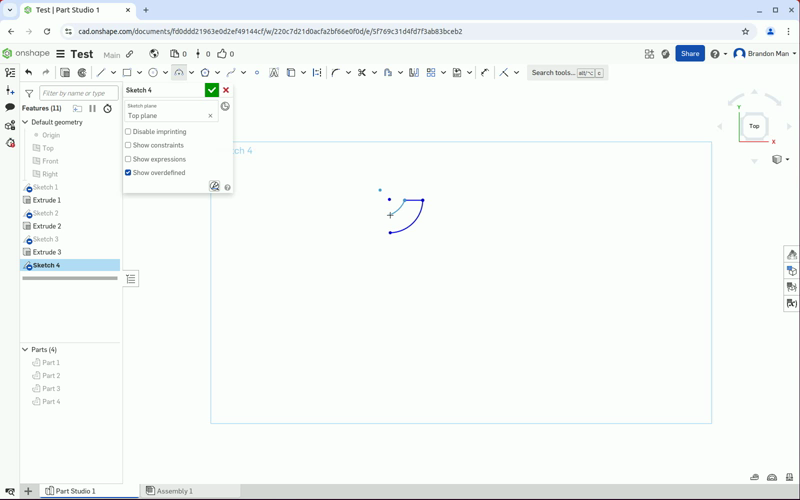
mouse_move(400, 210)
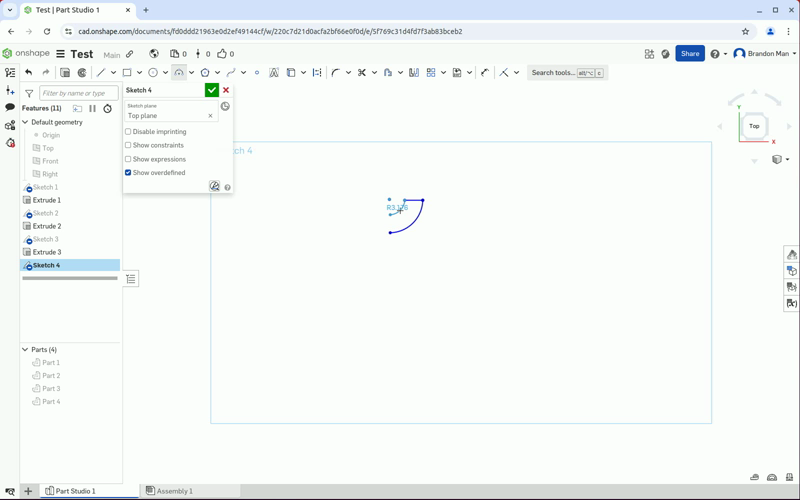
click(400, 210)
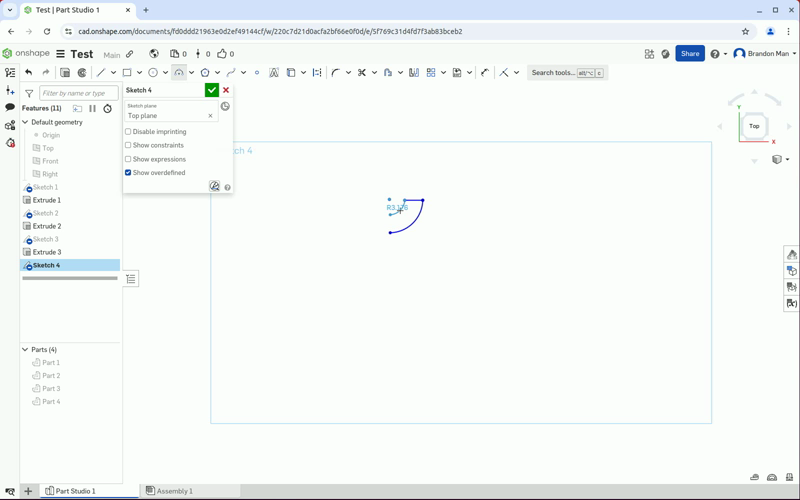
key_up(shift)
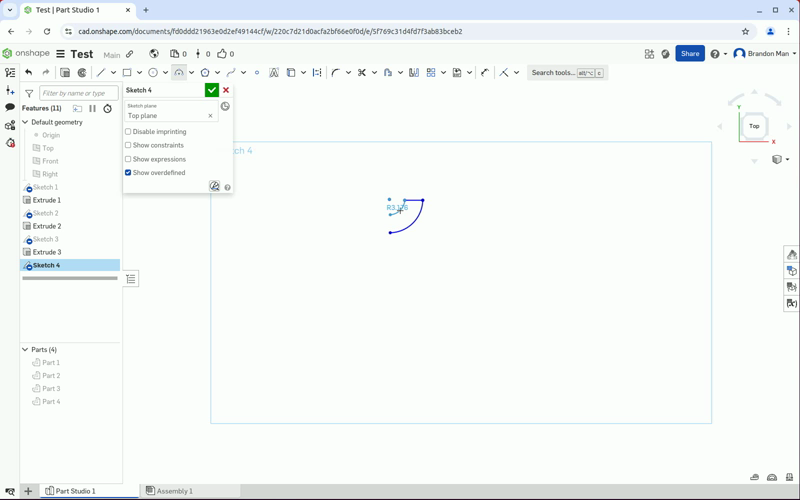
key(esc)
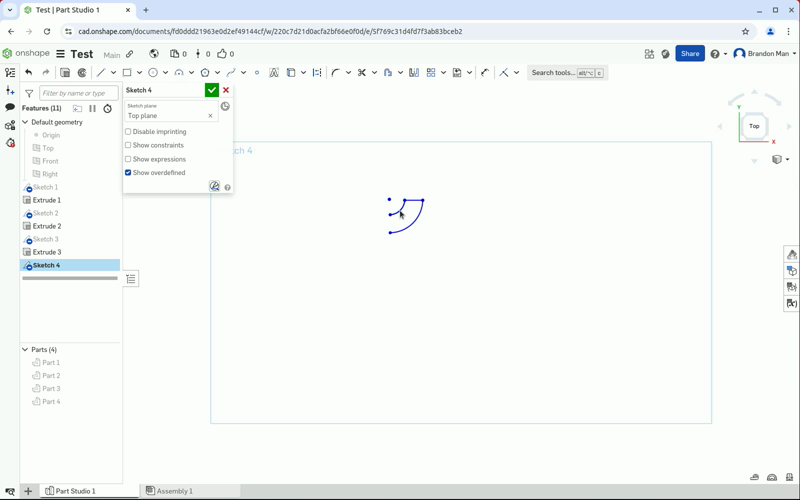
key(l)
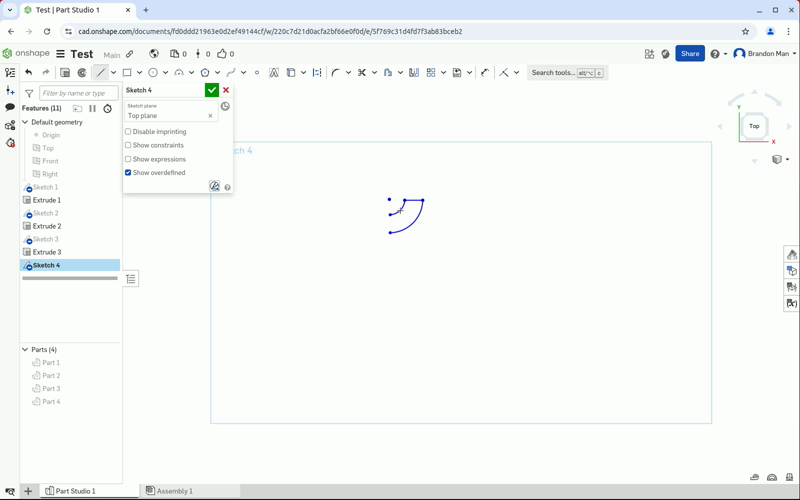
mouse_move(390, 214)
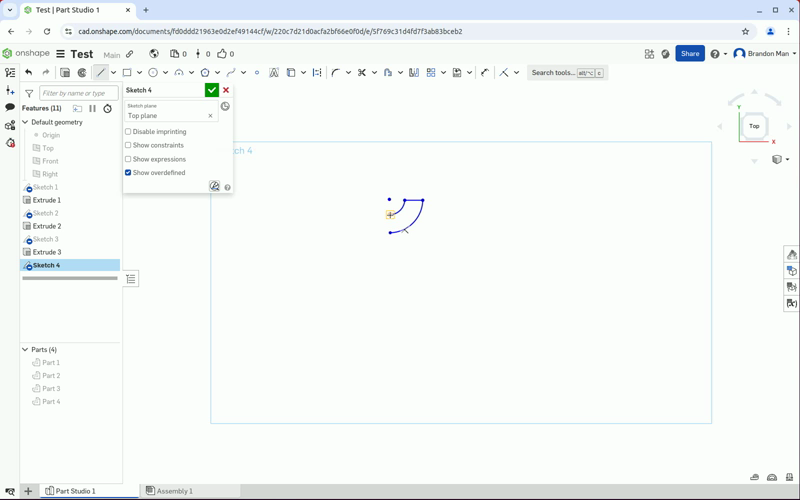
click(390, 214)
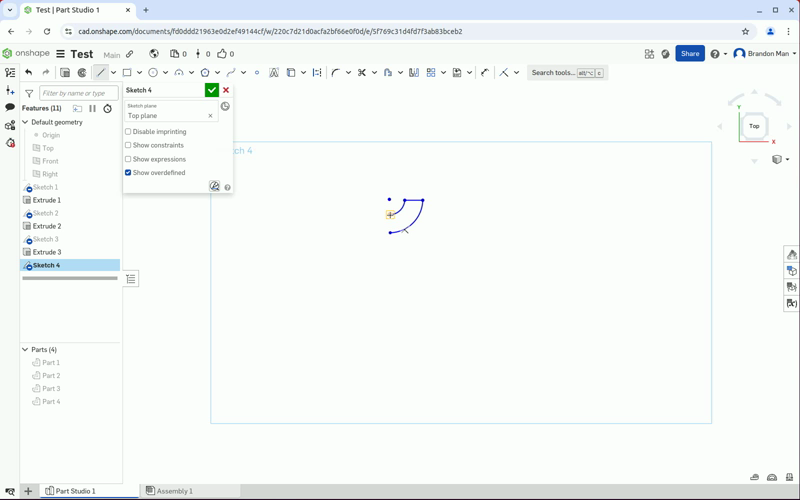
mouse_move(420, 214)
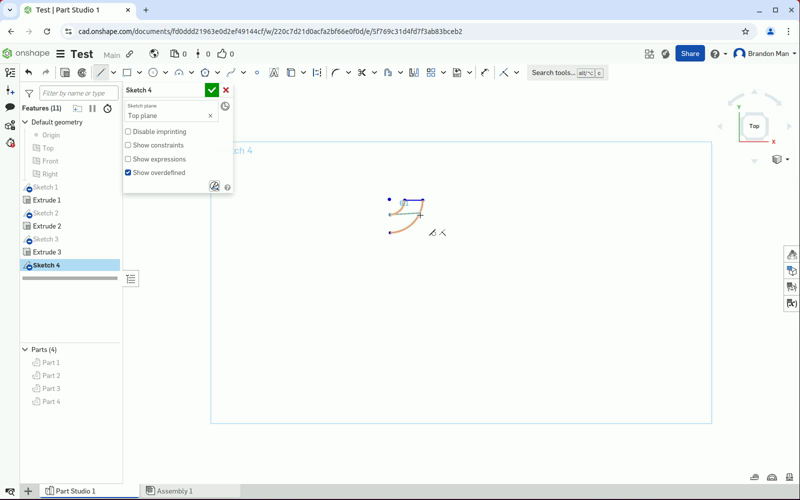
key_down(shift)
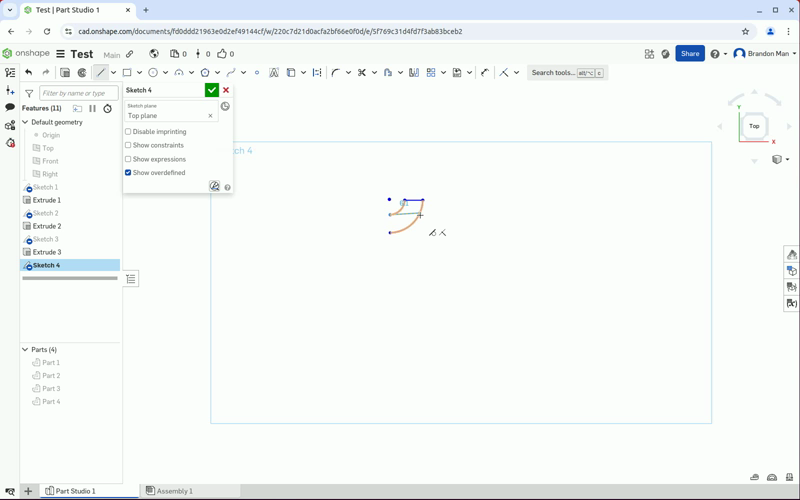
mouse_move(390, 232)
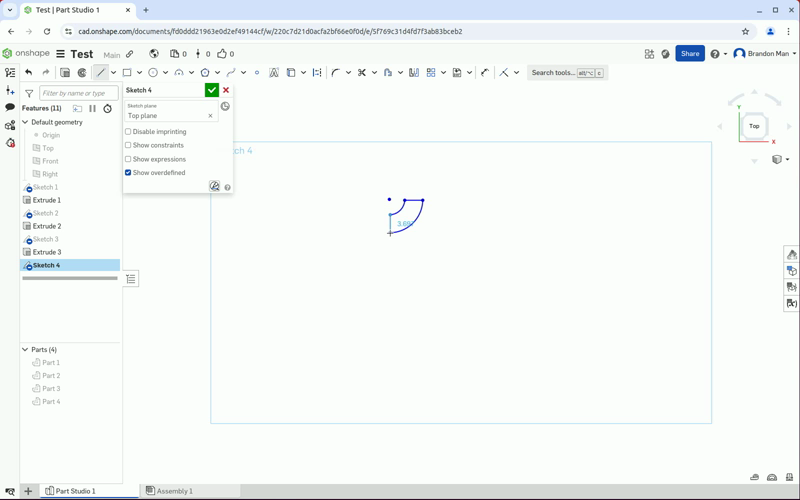
key_up(shift)
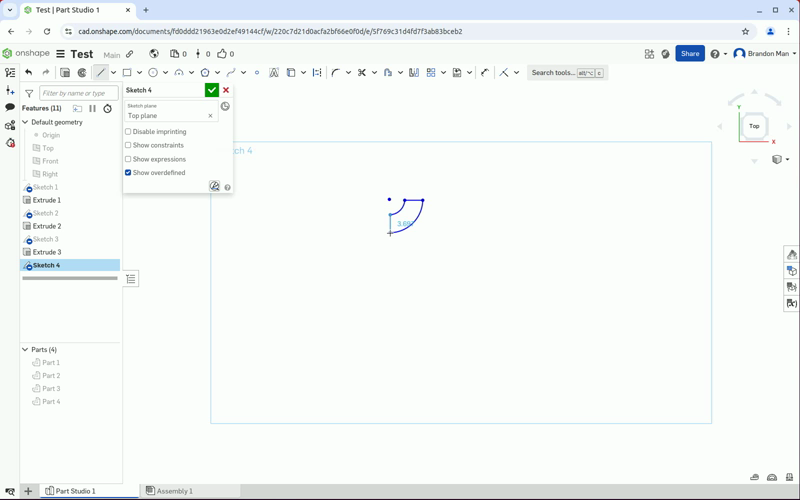
click(390, 232)
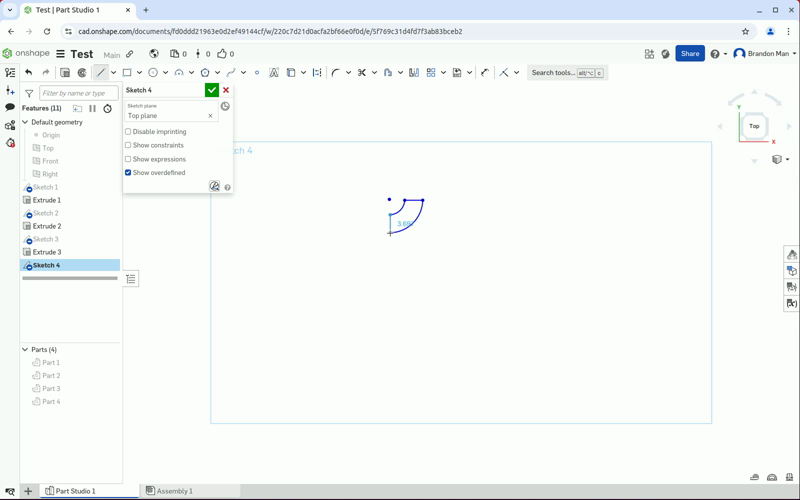
key(esc)
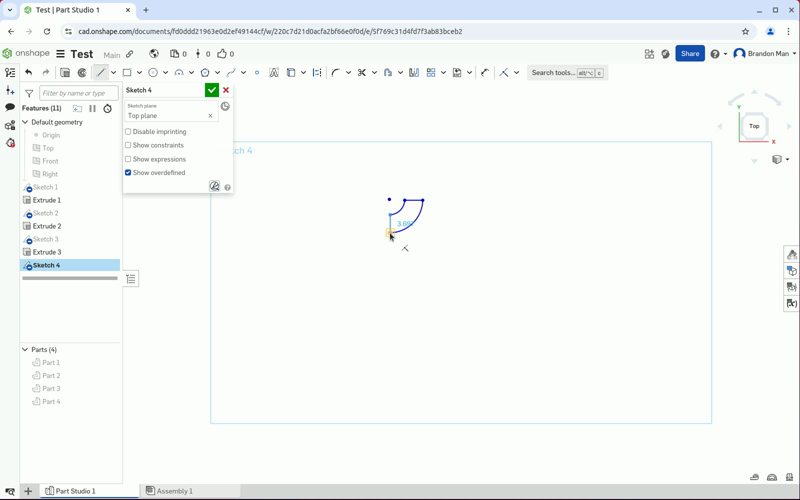
mouse_move(397, 228)
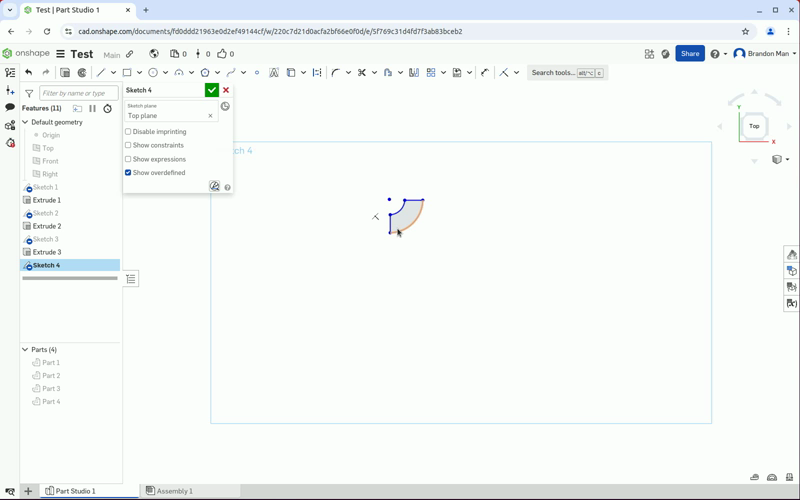
scroll(6)
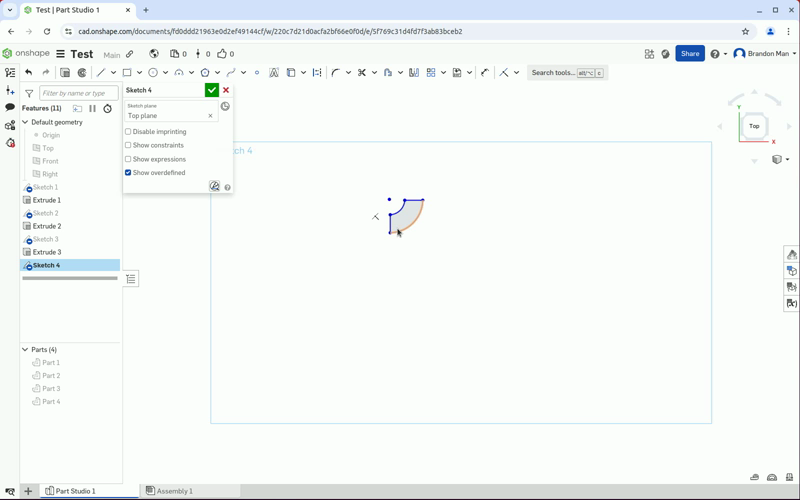
scroll(6)
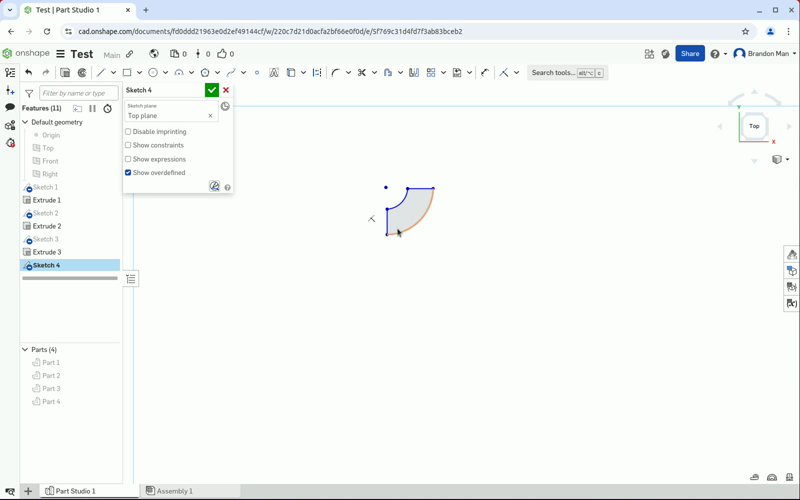
scroll(6)
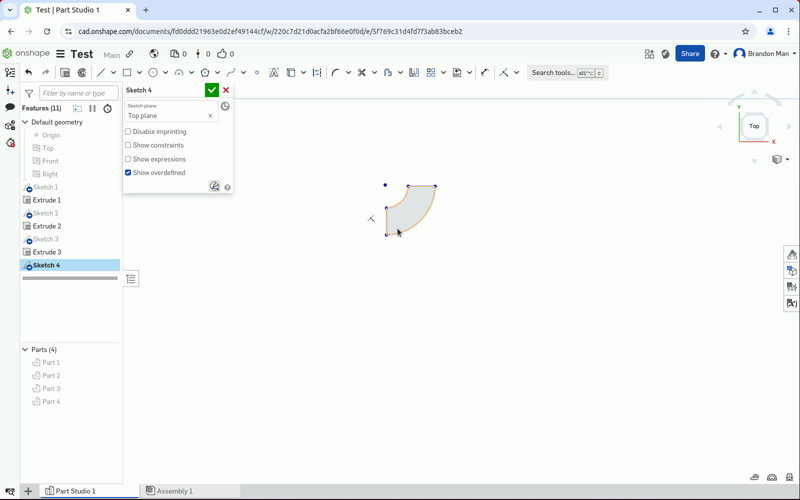
scroll(6)
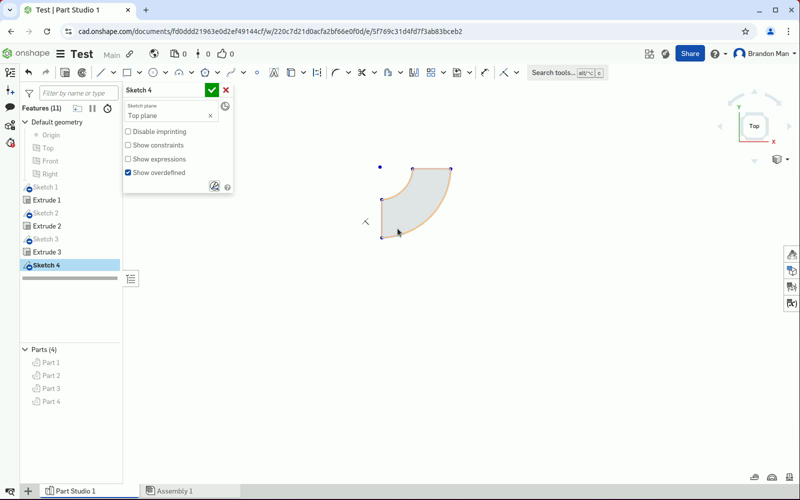
scroll(6)
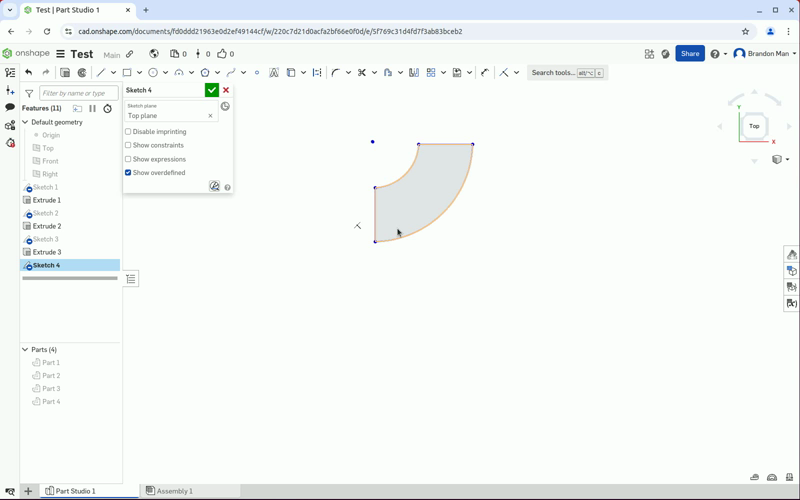
scroll(6)
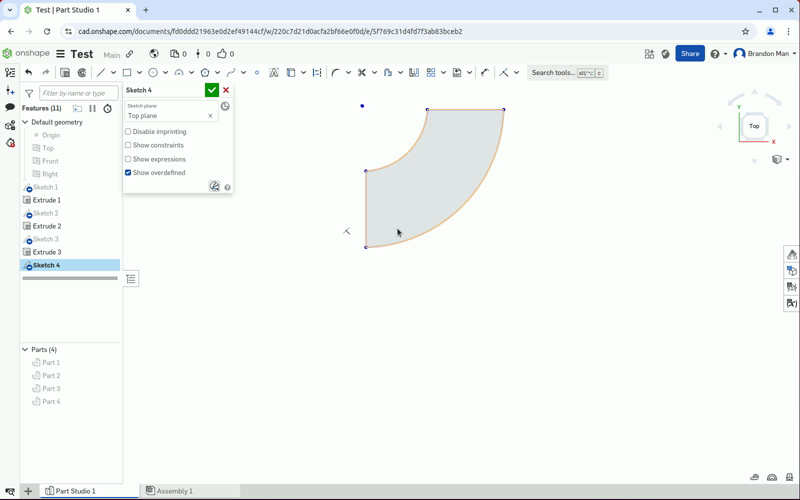
scroll(6)
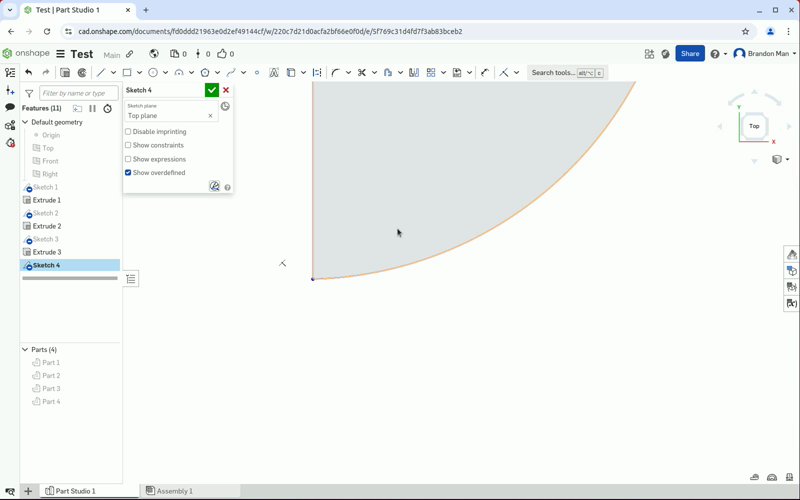
click(397, 228)
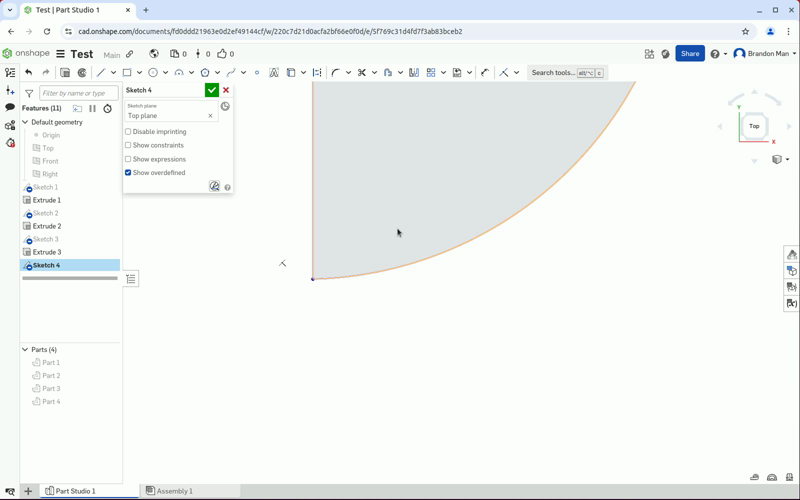
scroll(-6)
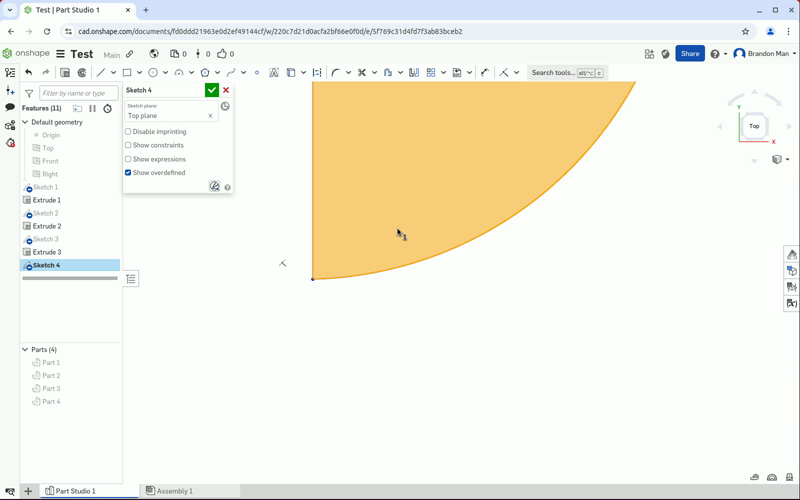
scroll(-6)
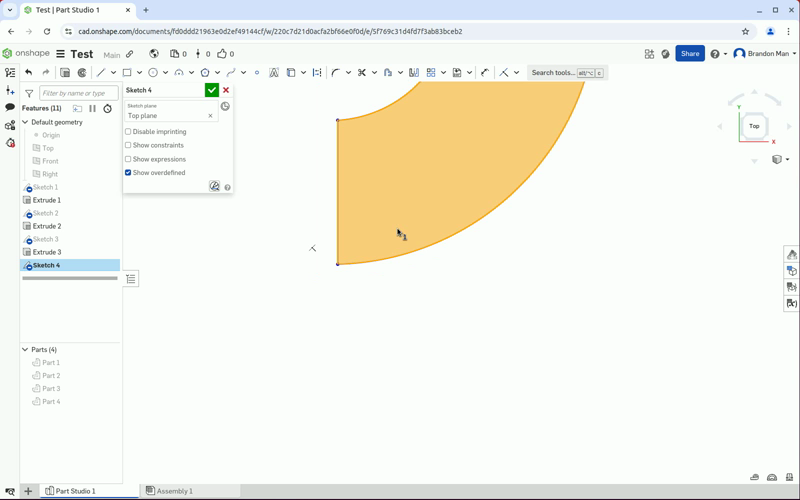
scroll(-6)
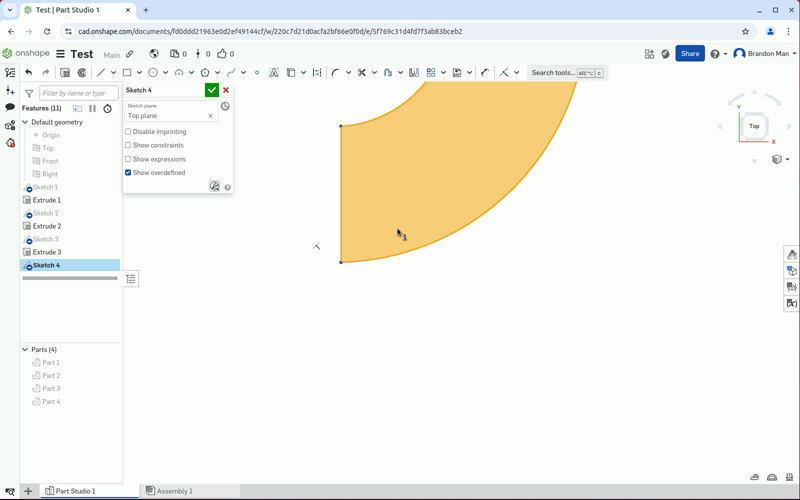
scroll(-6)
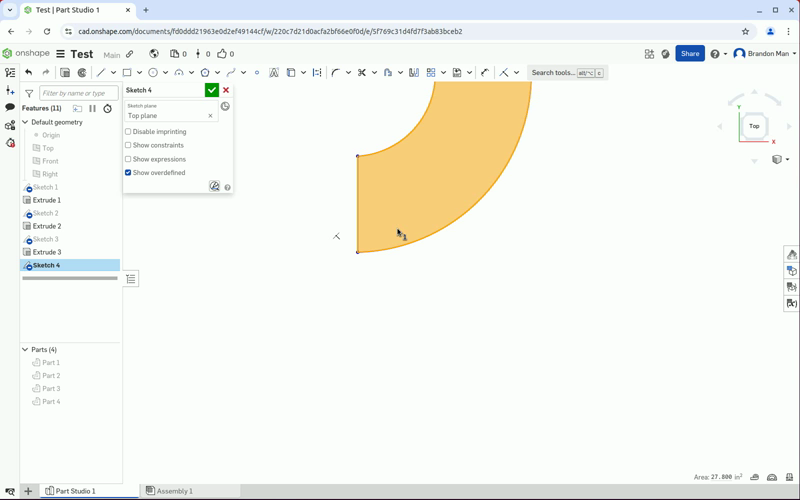
scroll(-6)
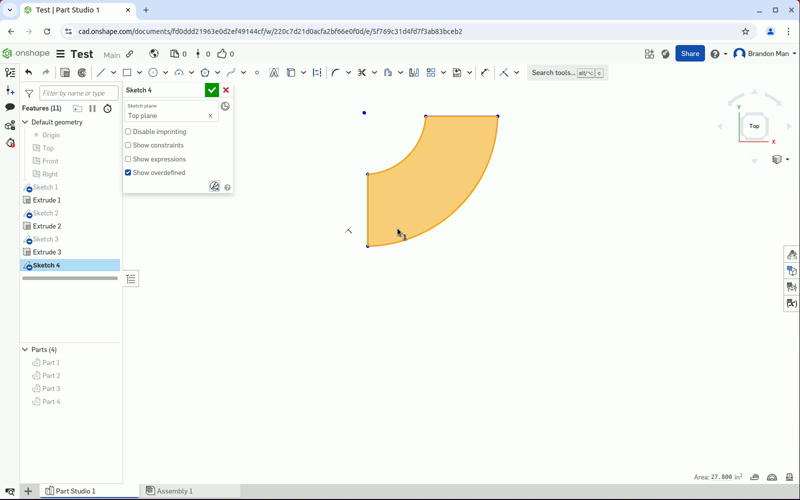
scroll(-6)
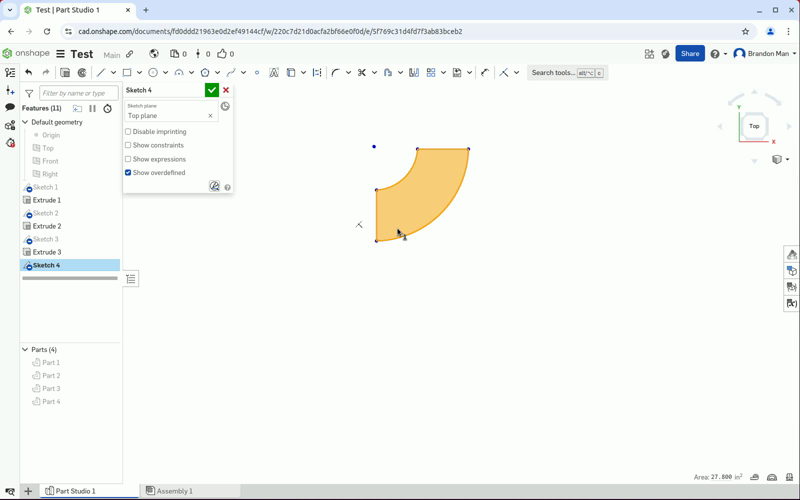
scroll(-6)
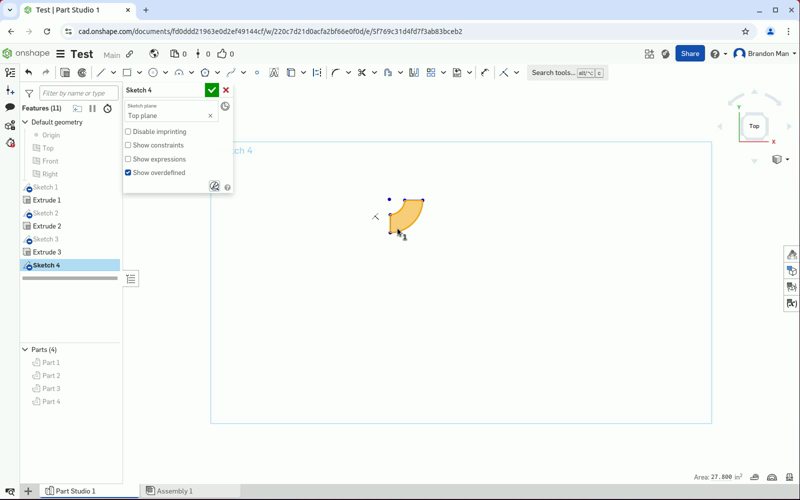
mouse_move(73, 352)
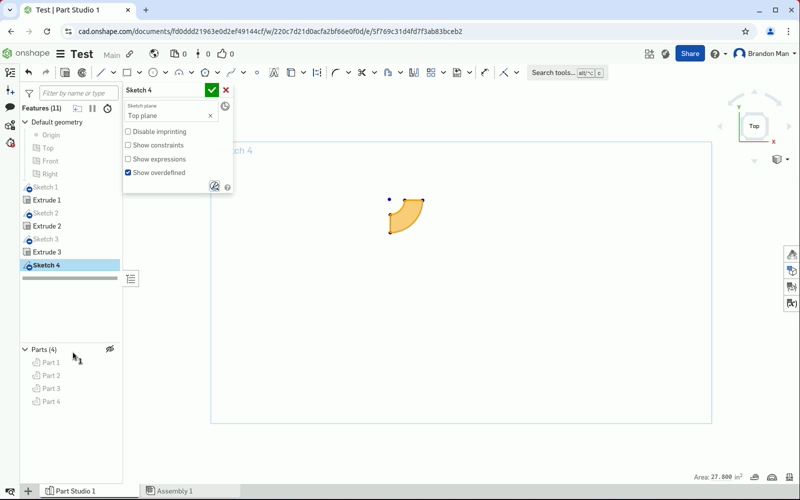
key(shift+y)
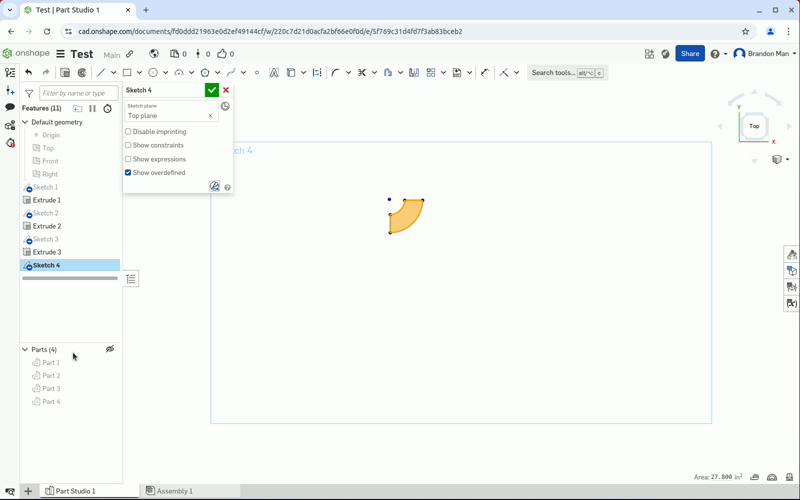
key(shift+e)
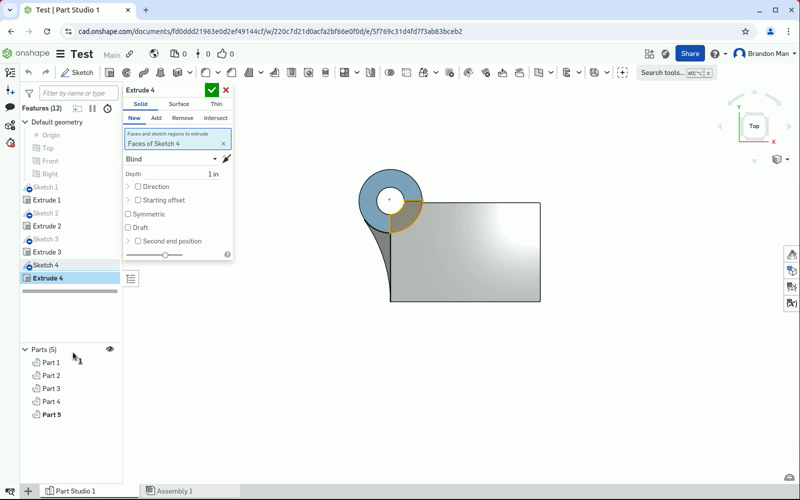
mouse_move(143, 106)
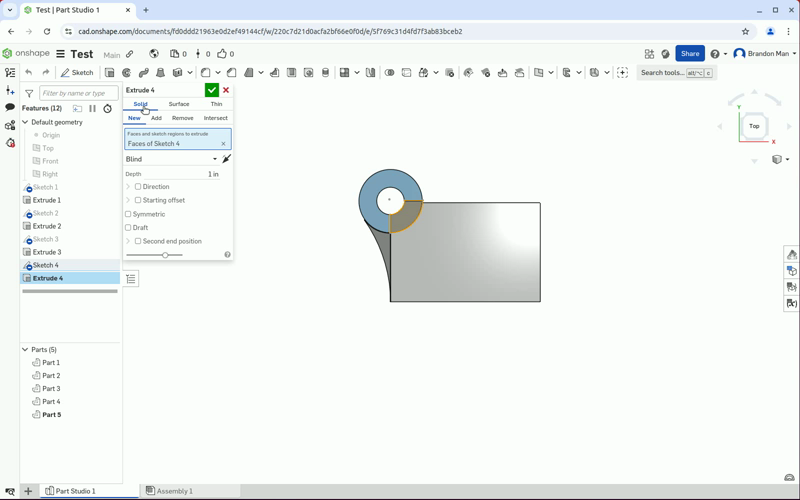
click(143, 106)
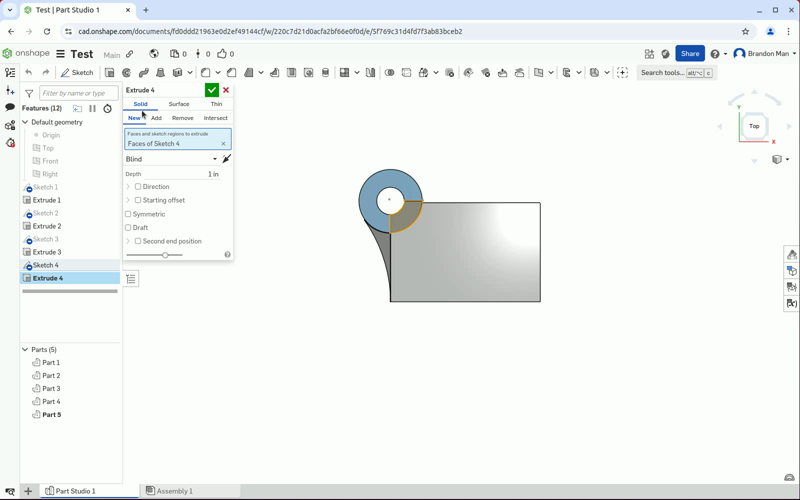
mouse_move(137, 120)
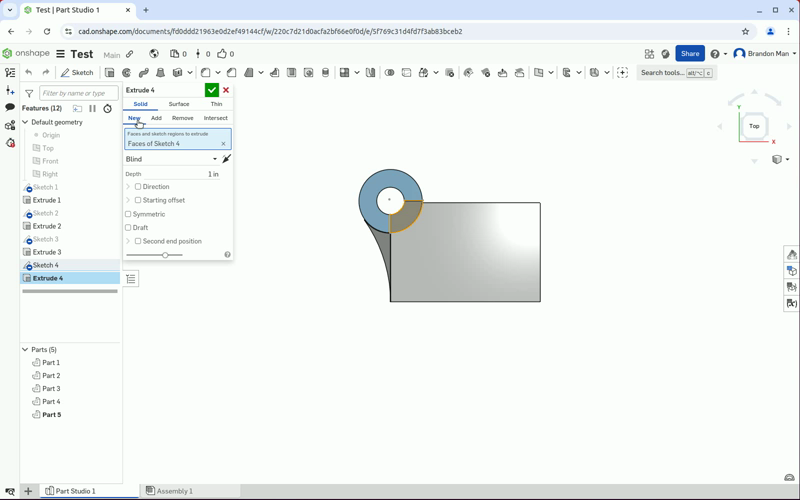
click(137, 120)
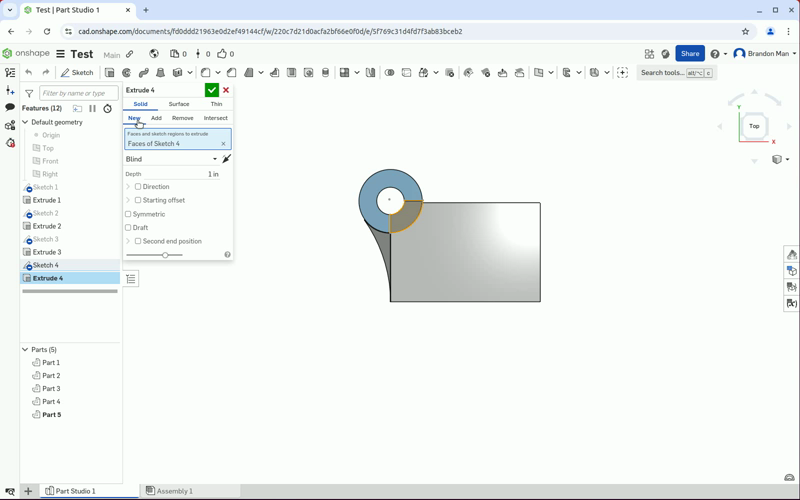
key(tab, 4)
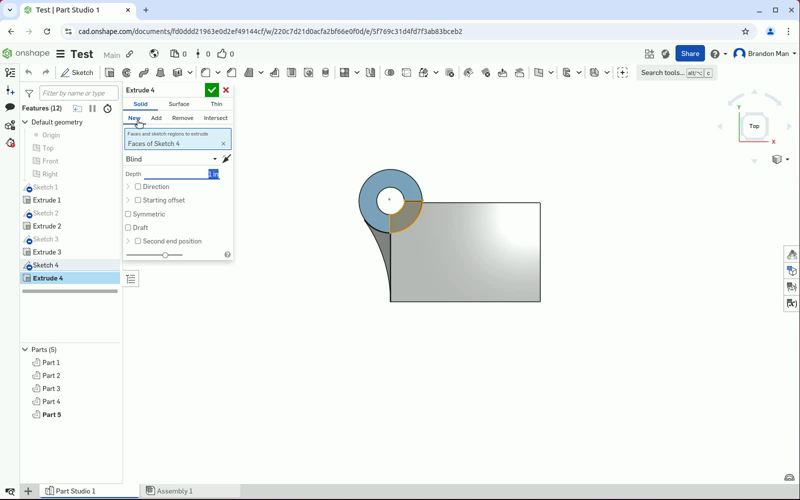
text(6.499)
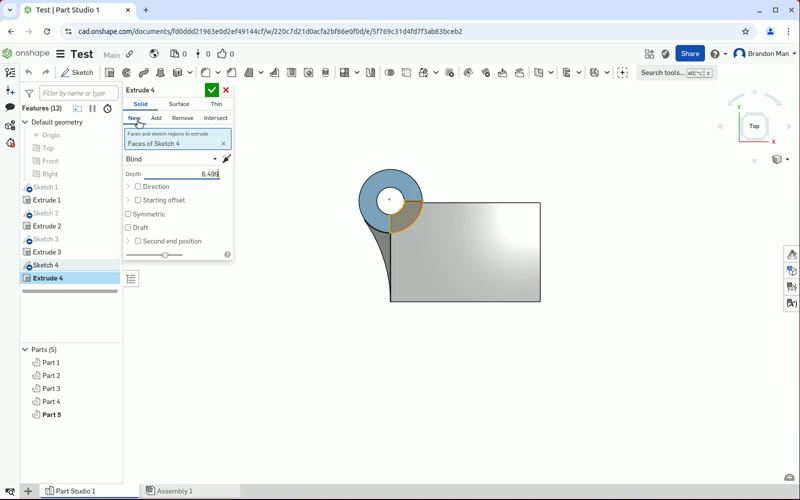
key(enter)
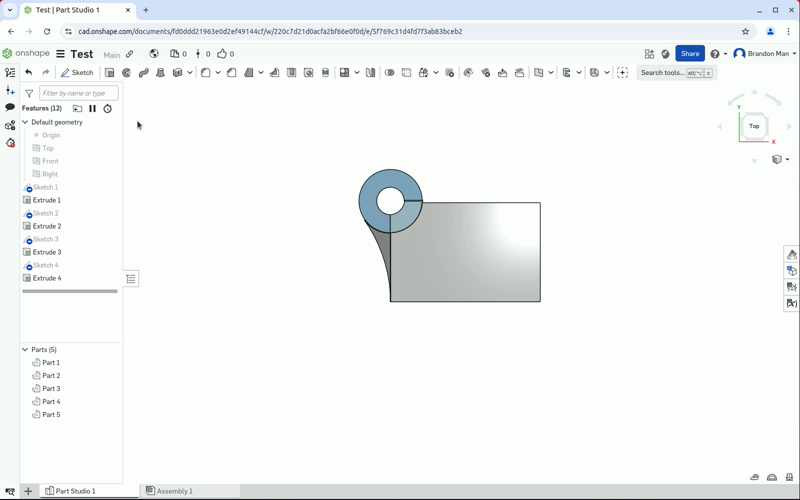
key(shift+h)
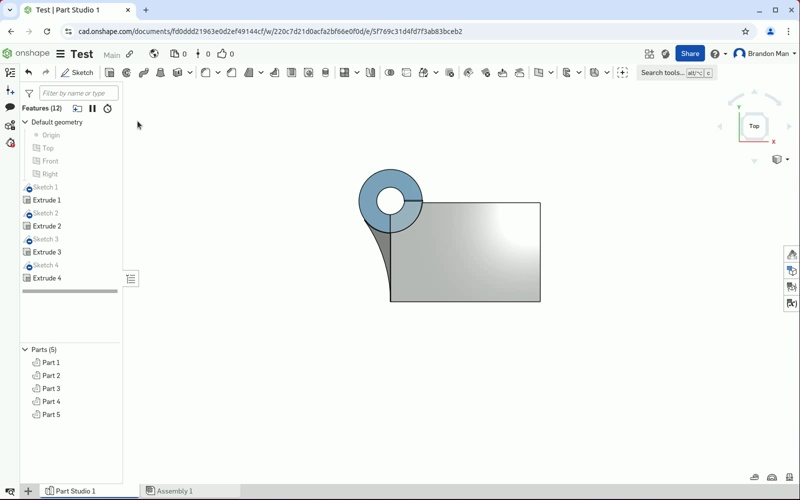
key(shift+h)
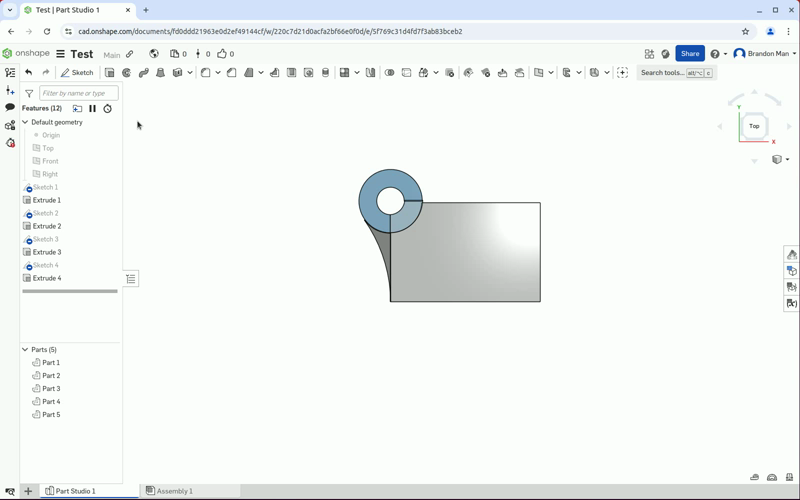
mouse_move(73, 189)
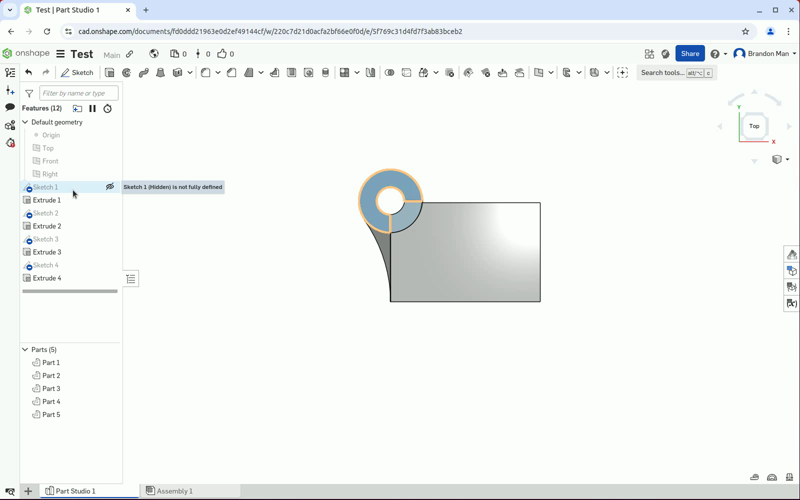
click(73, 189)
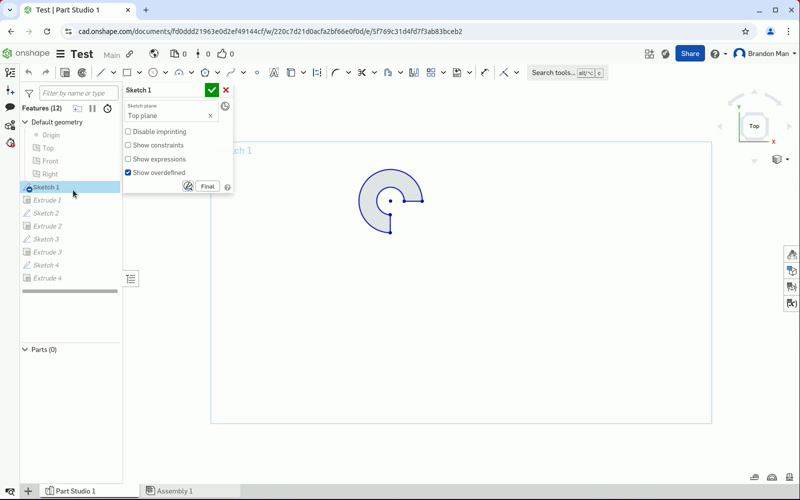
mouse_move(229, 92)
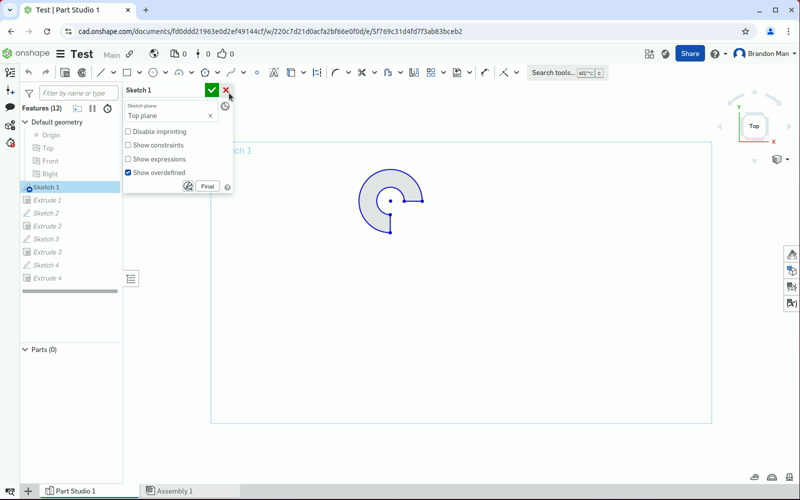
click(229, 92)
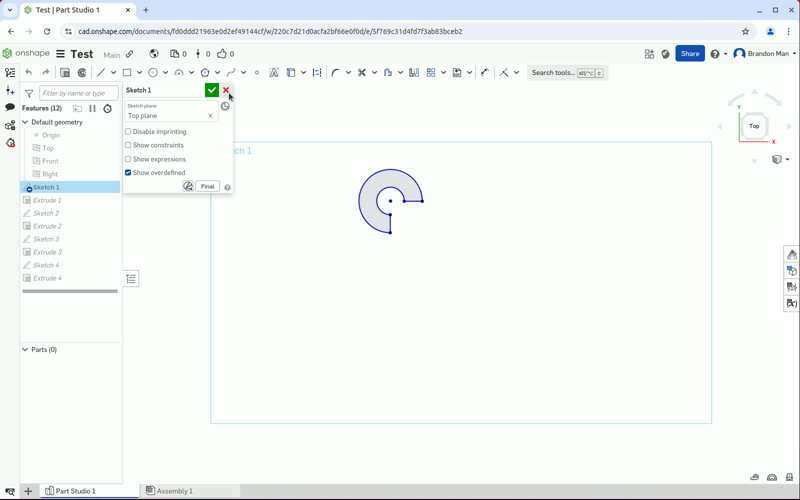
key(shift+s)
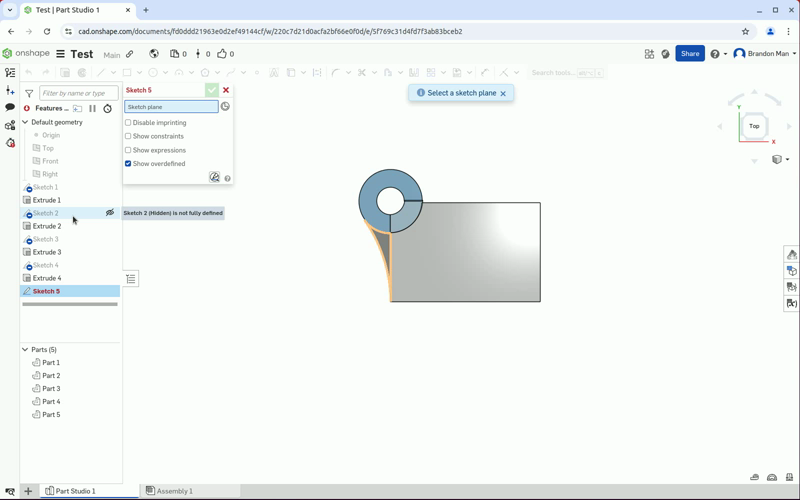
scroll(3)
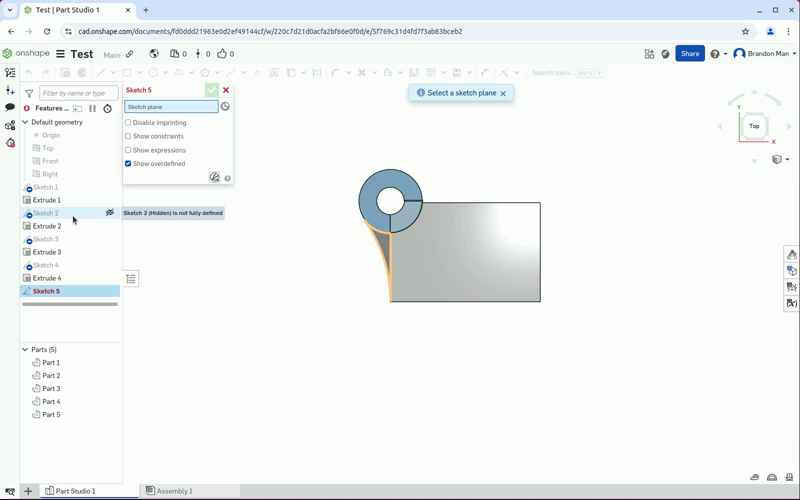
mouse_move(73, 150)
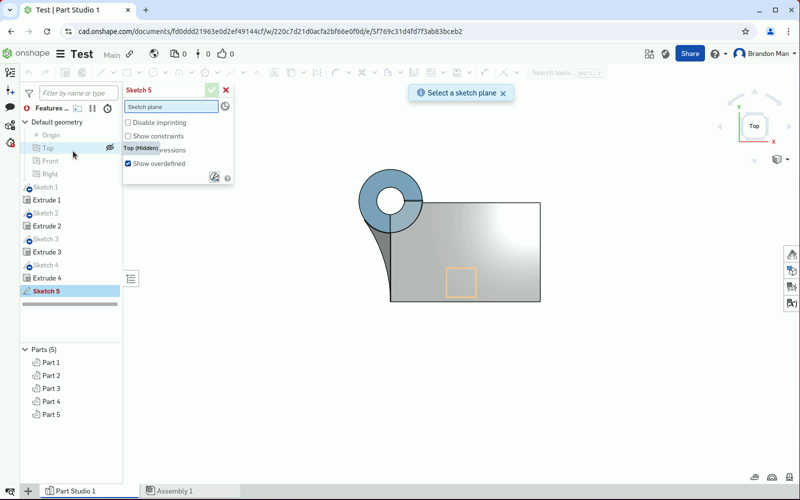
click(73, 150)
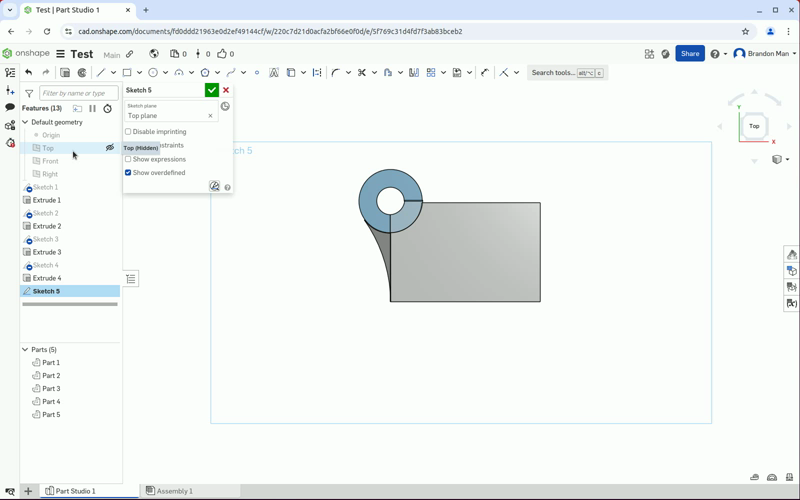
mouse_move(73, 352)
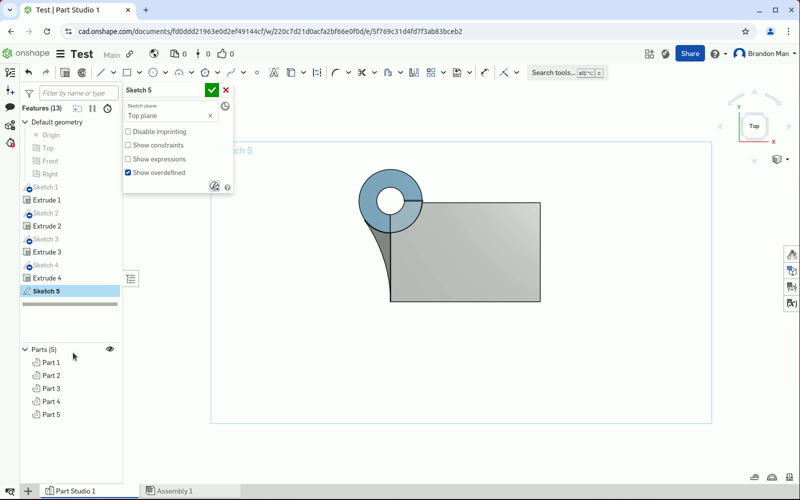
key(y)
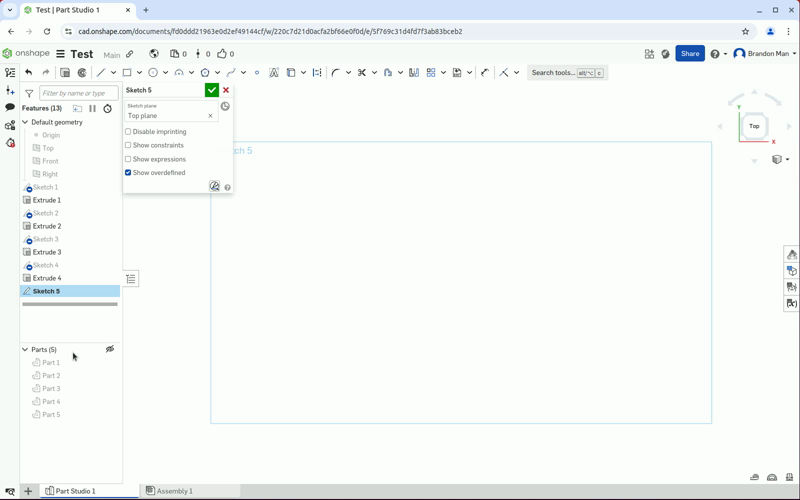
key(a)
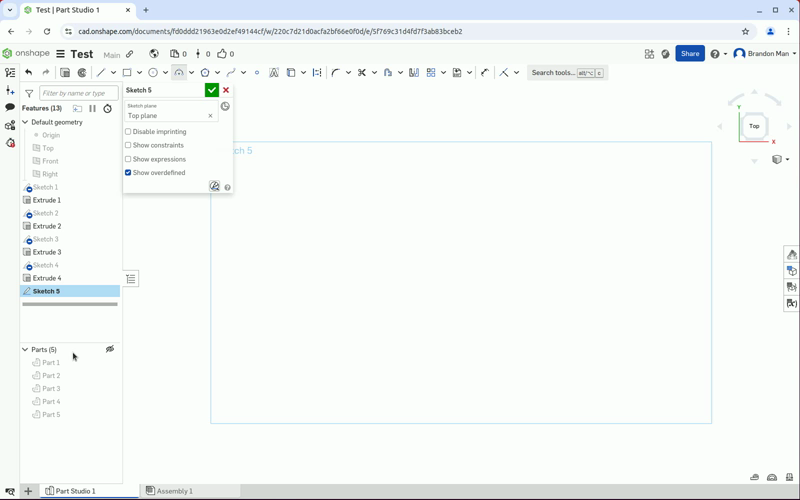
key_down(shift)
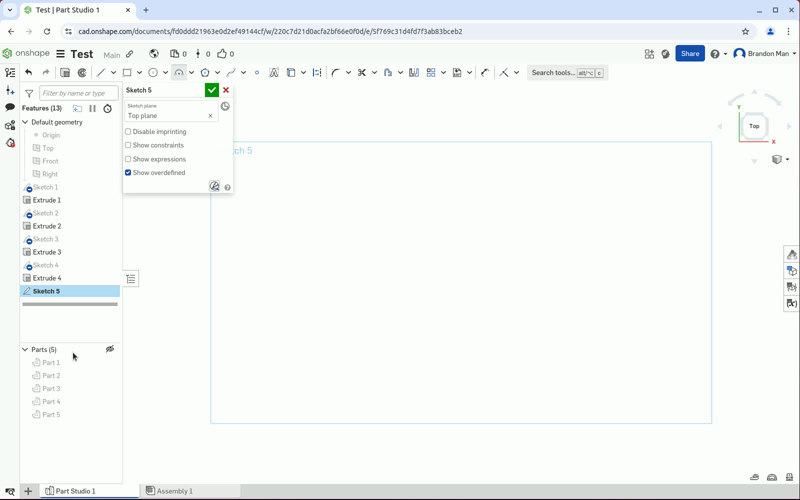
mouse_move(403, 172)
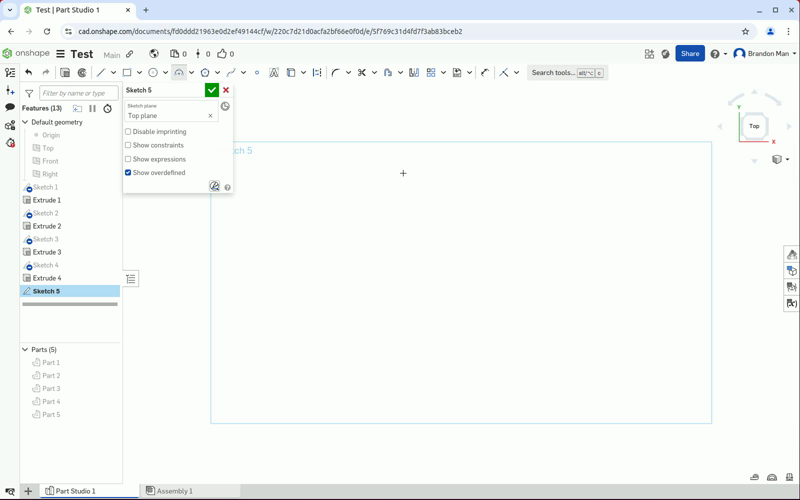
click(403, 172)
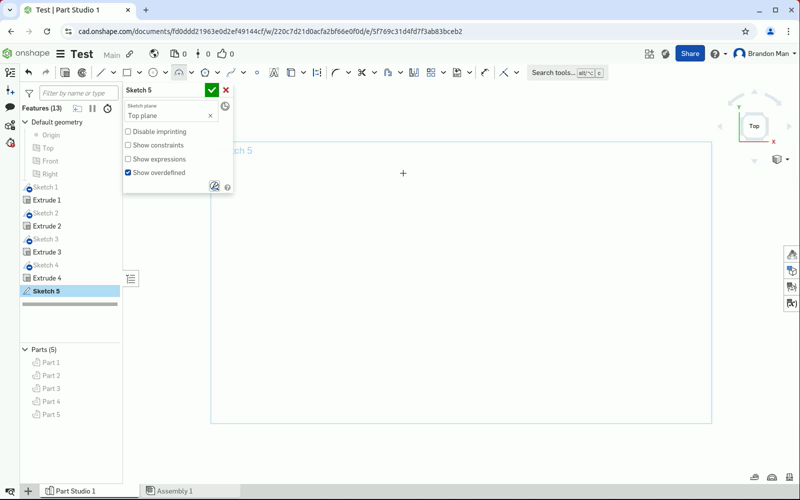
key_up(shift)
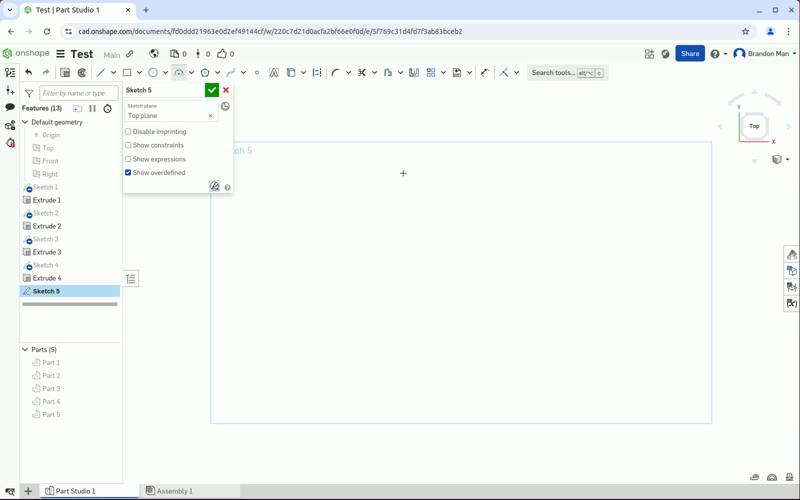
key_down(shift)
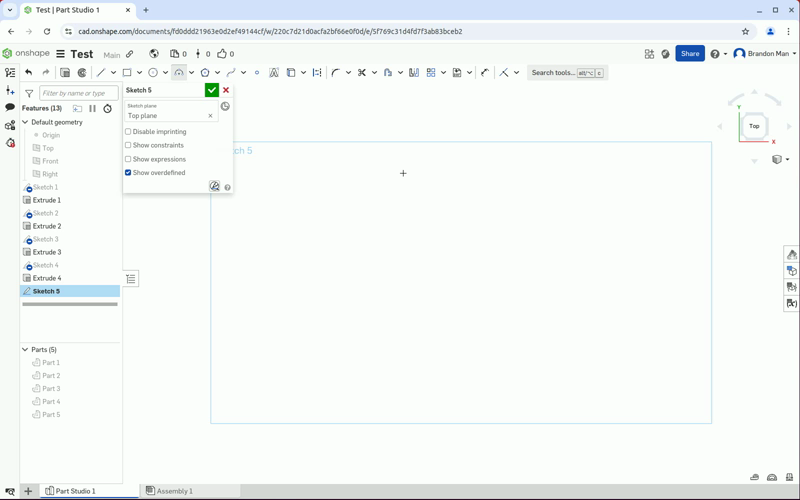
mouse_move(422, 201)
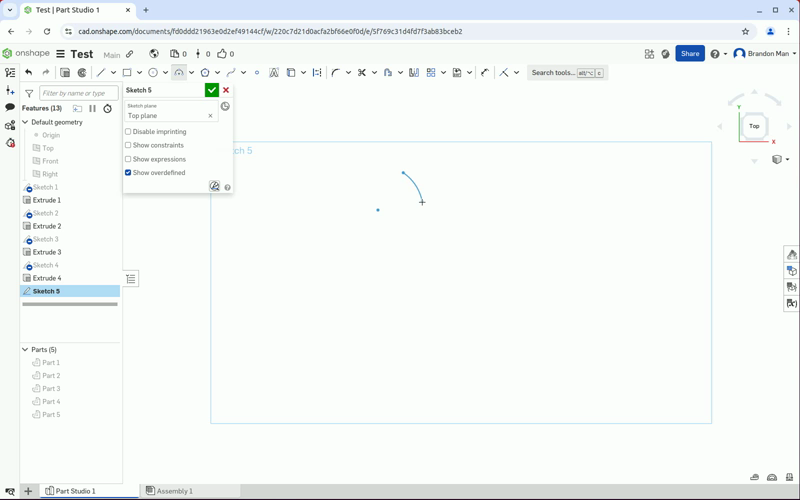
click(422, 201)
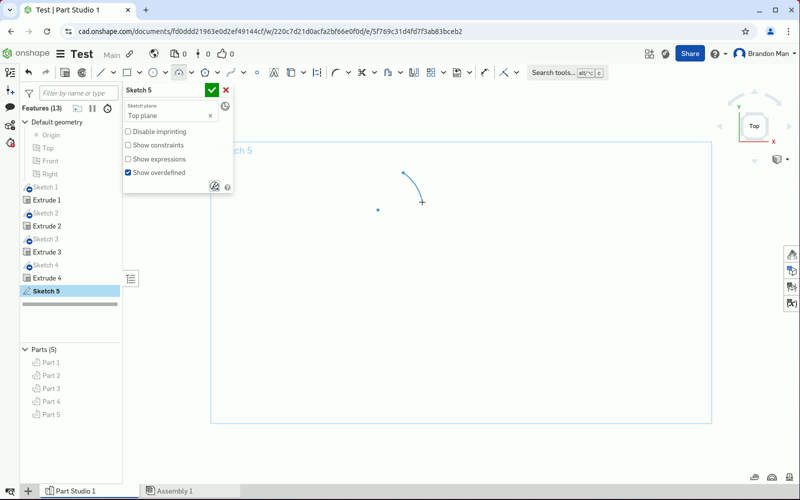
mouse_move(416, 184)
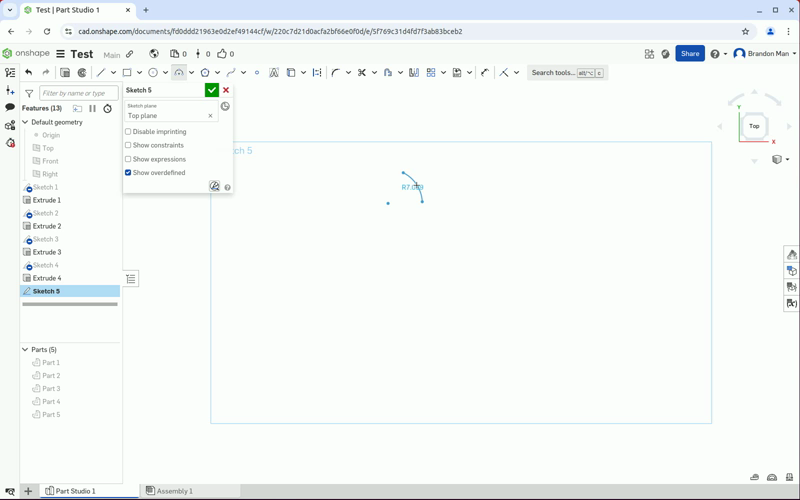
click(416, 184)
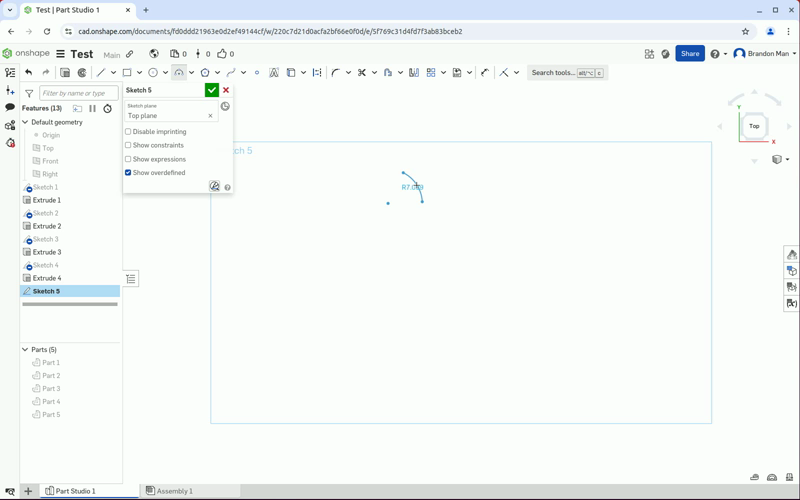
key_up(shift)
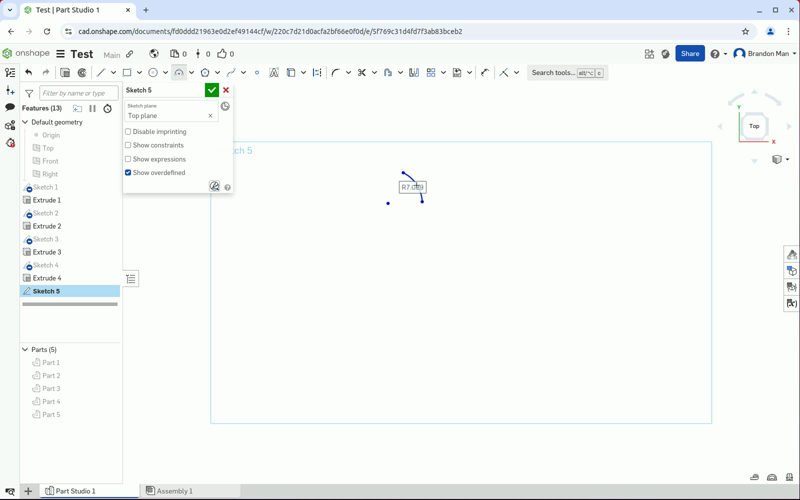
key(esc)
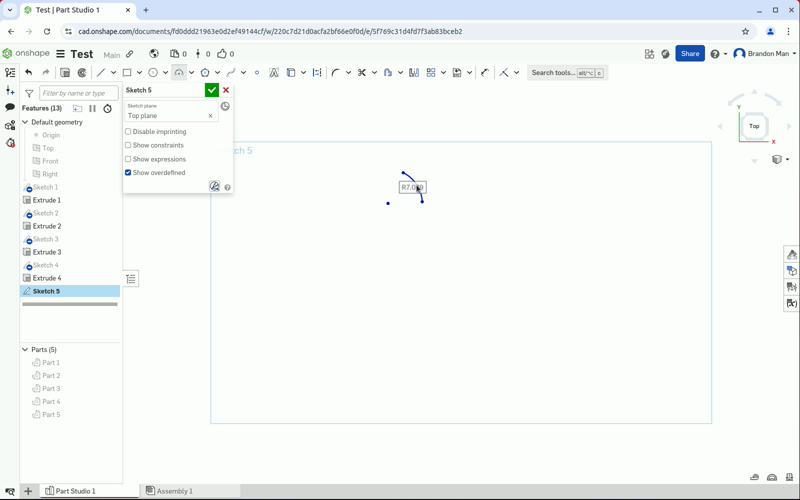
key(l)
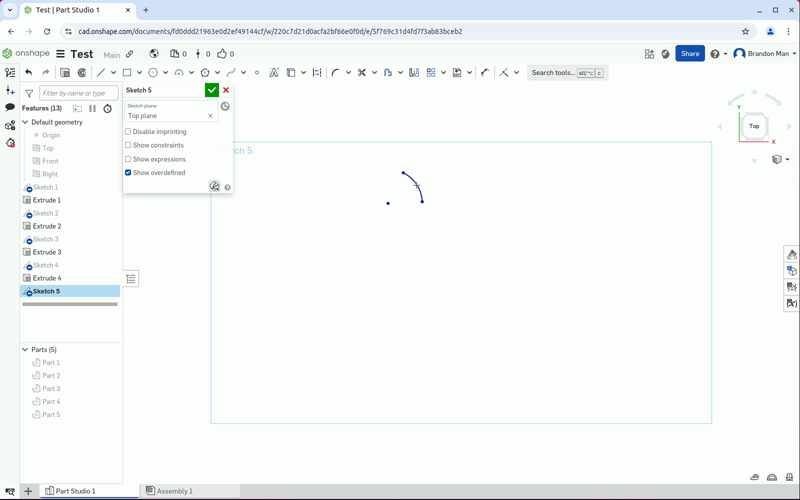
mouse_move(422, 201)
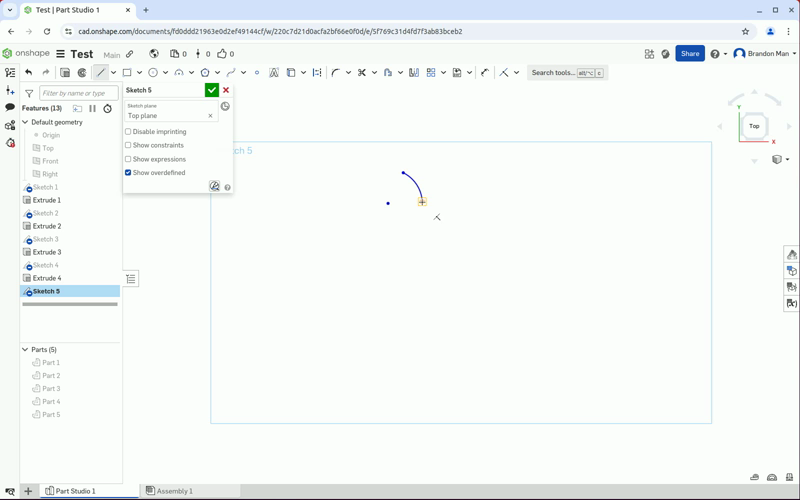
click(422, 201)
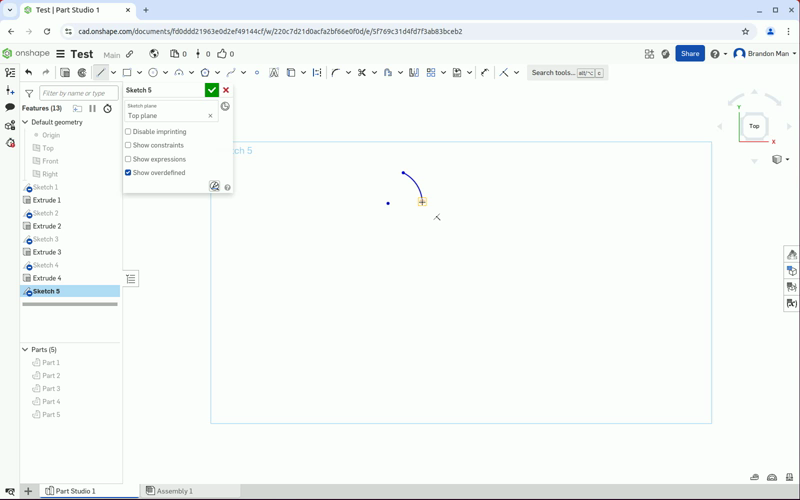
key_down(shift)
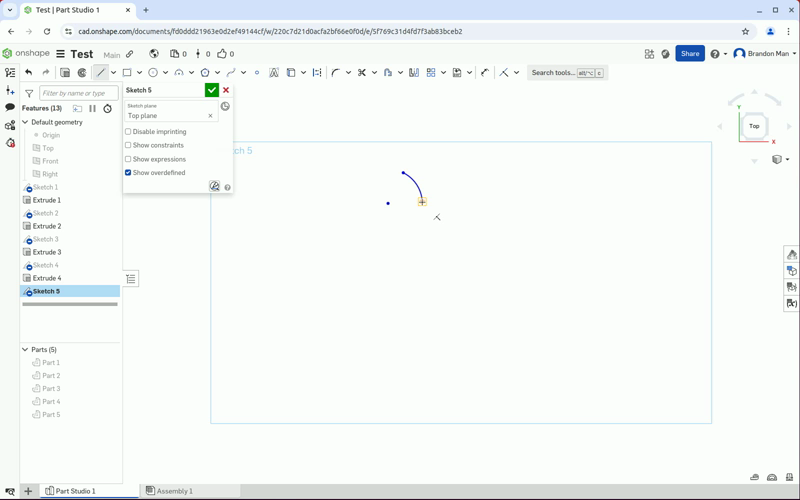
mouse_move(540, 201)
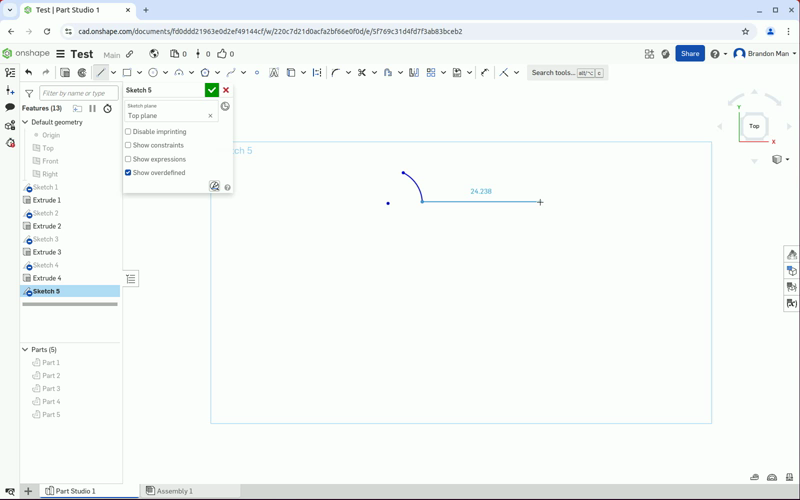
click(540, 201)
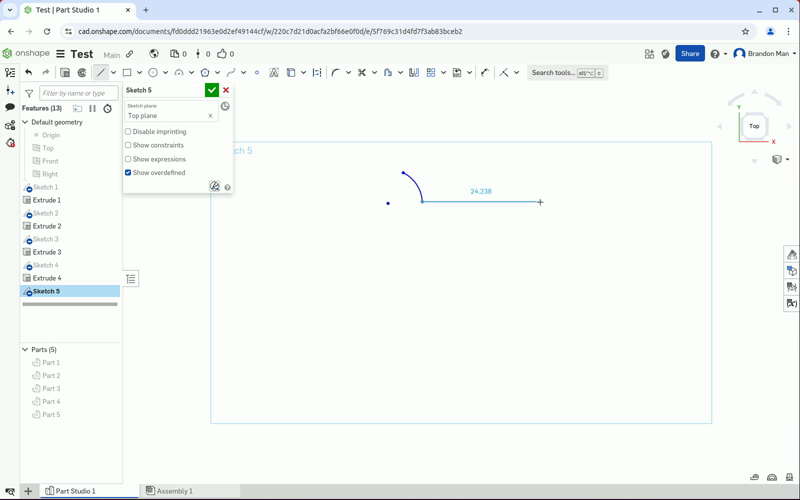
key_up(shift)
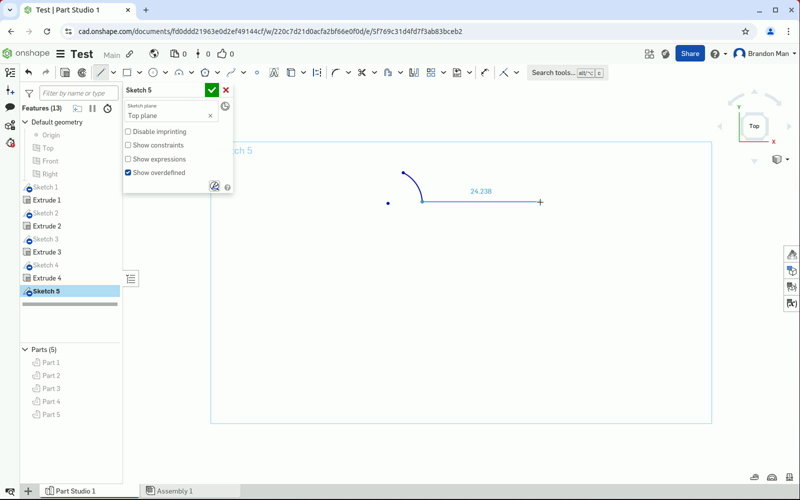
key(esc)
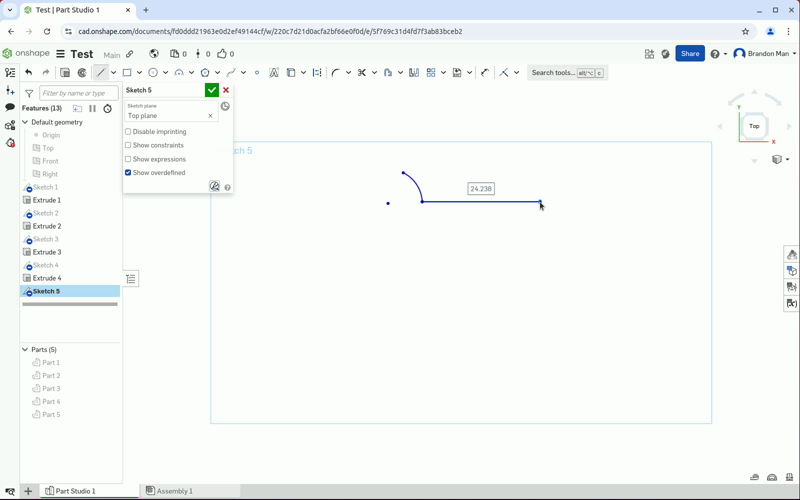
key(a)
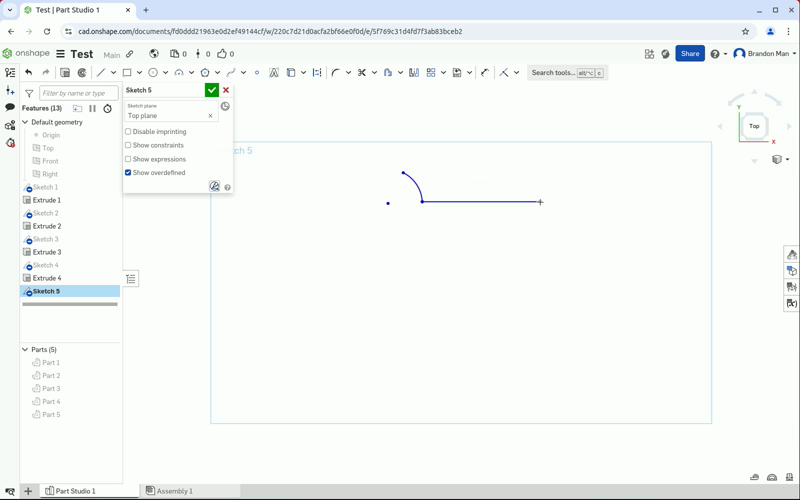
mouse_move(540, 201)
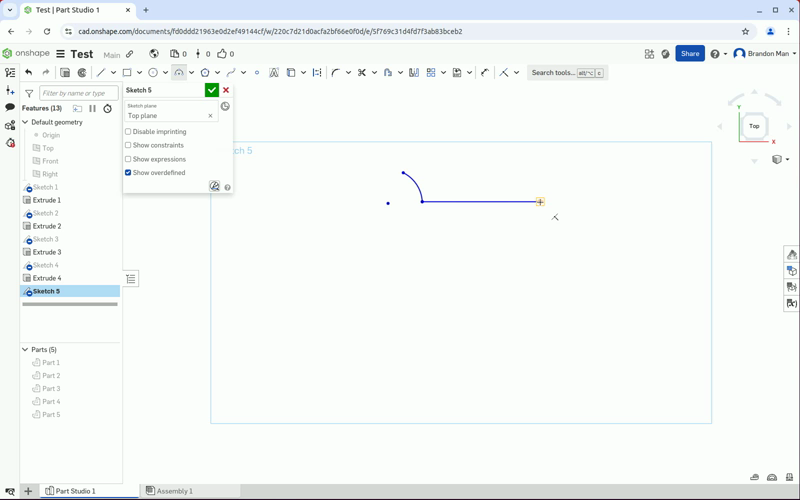
click(540, 201)
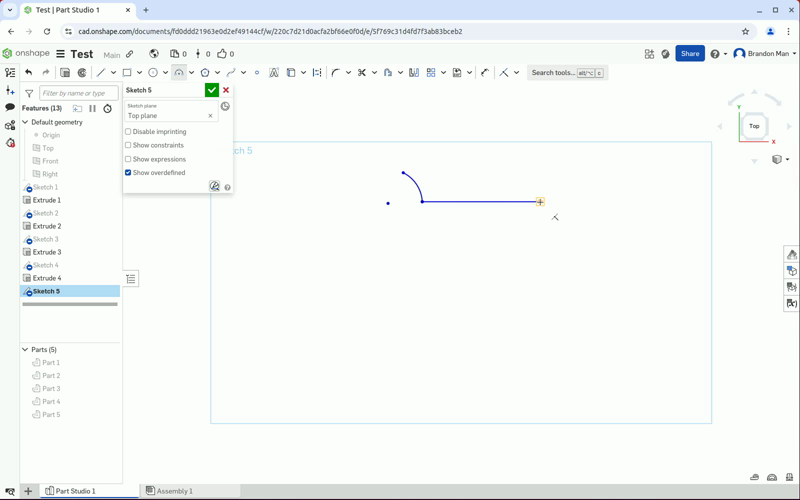
mouse_move(403, 172)
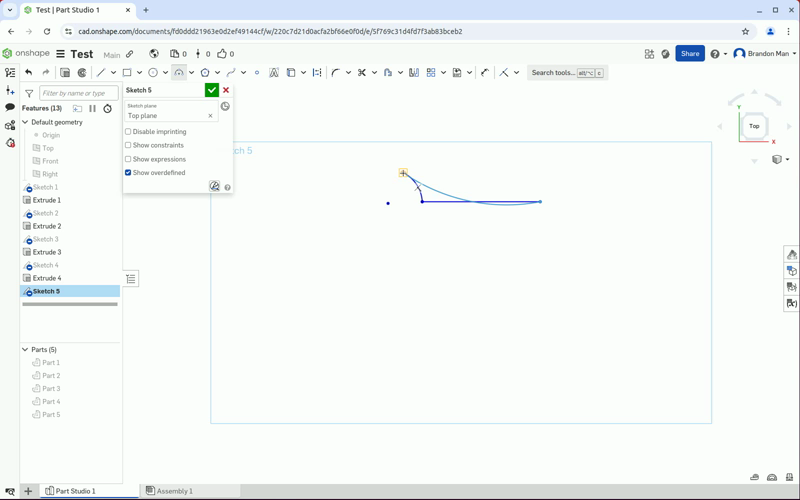
click(403, 172)
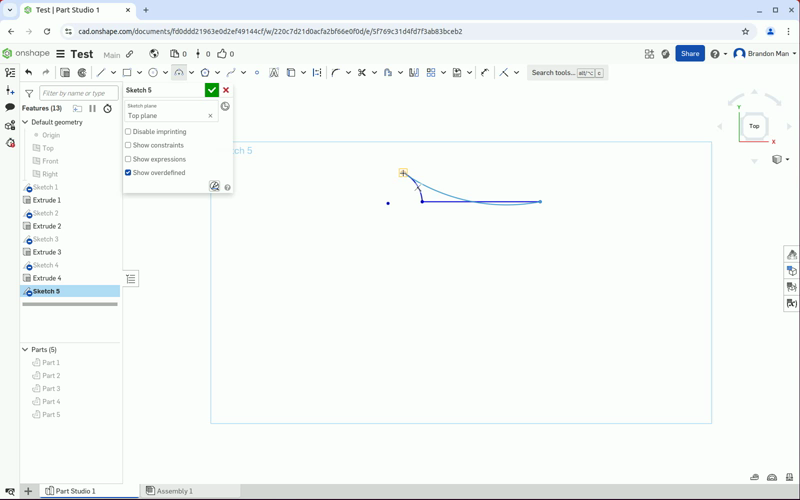
key_down(shift)
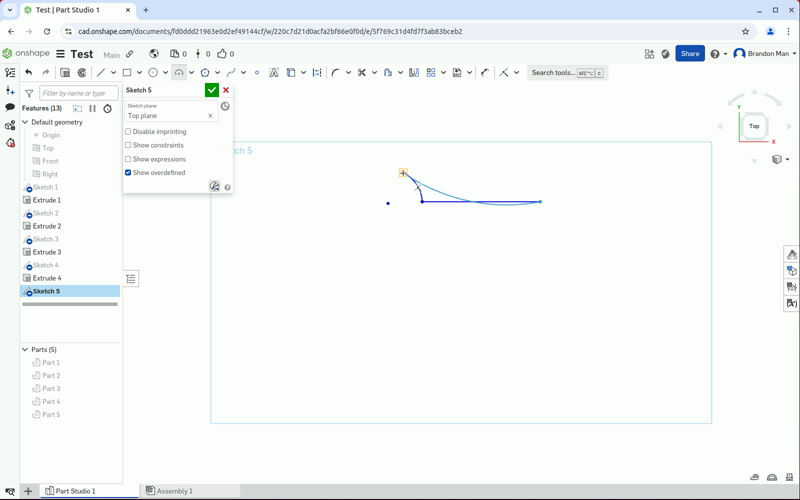
mouse_move(470, 194)
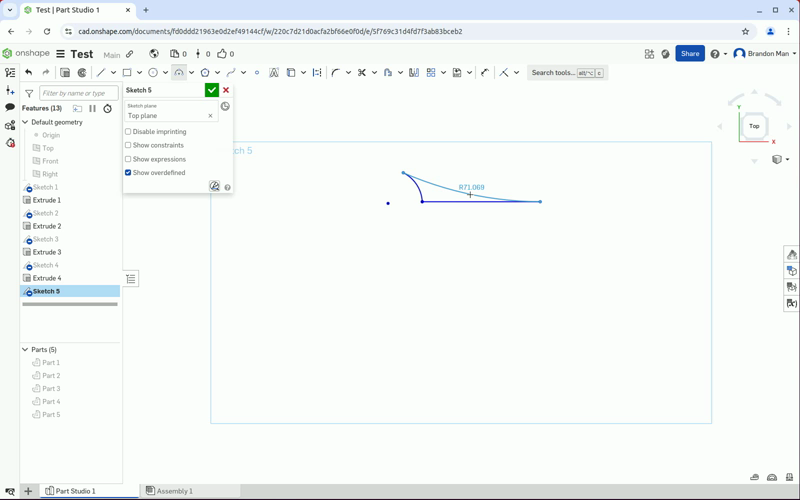
click(470, 194)
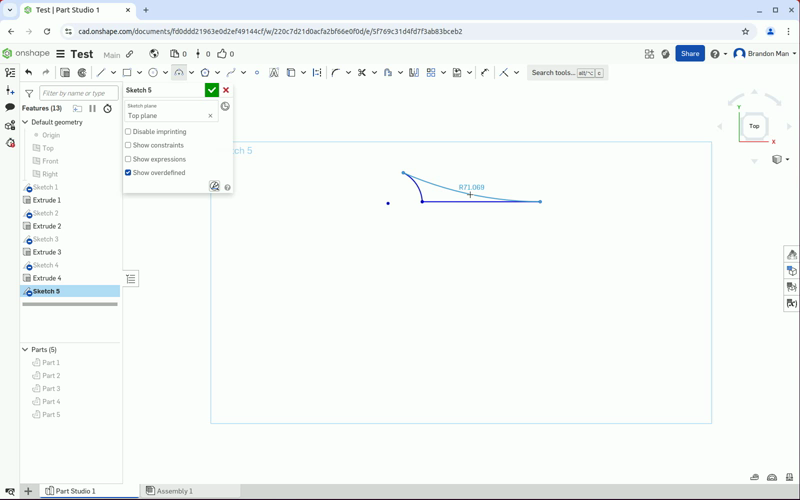
key_up(shift)
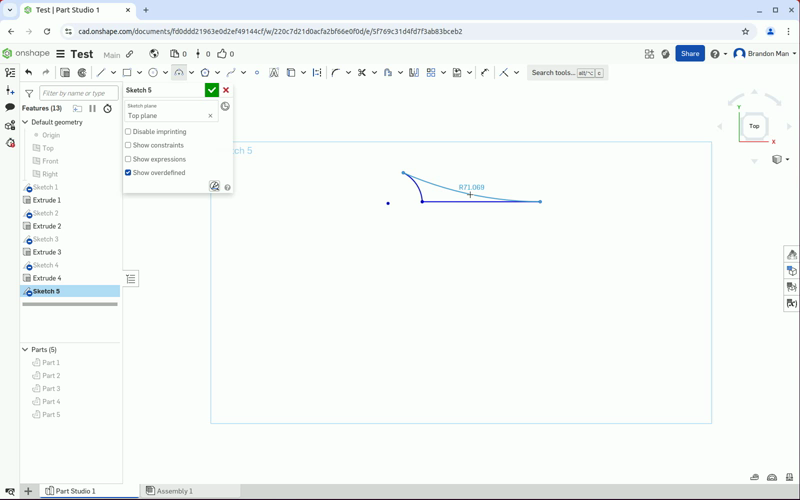
key(esc)
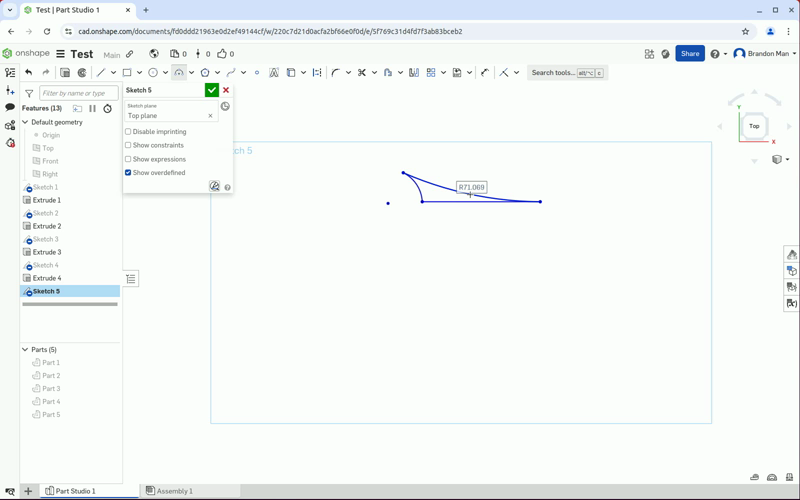
mouse_move(464, 189)
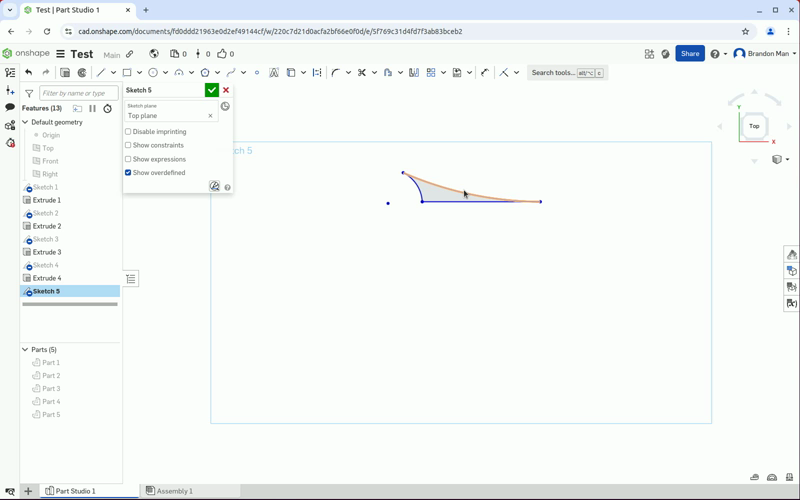
scroll(6)
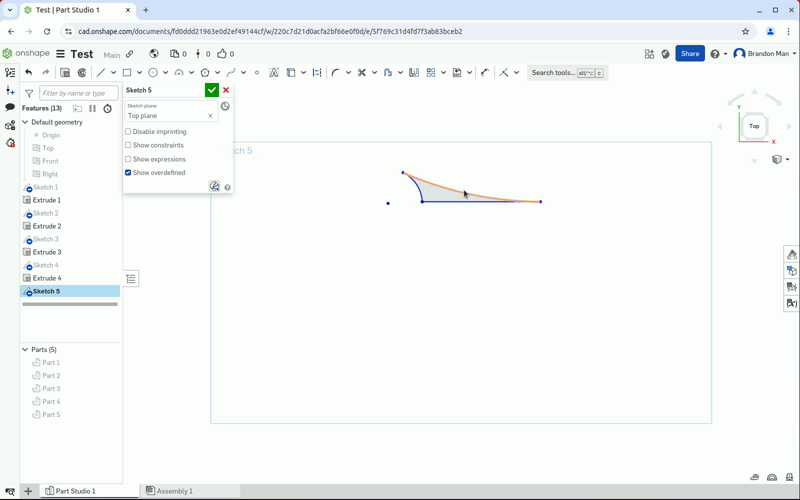
scroll(6)
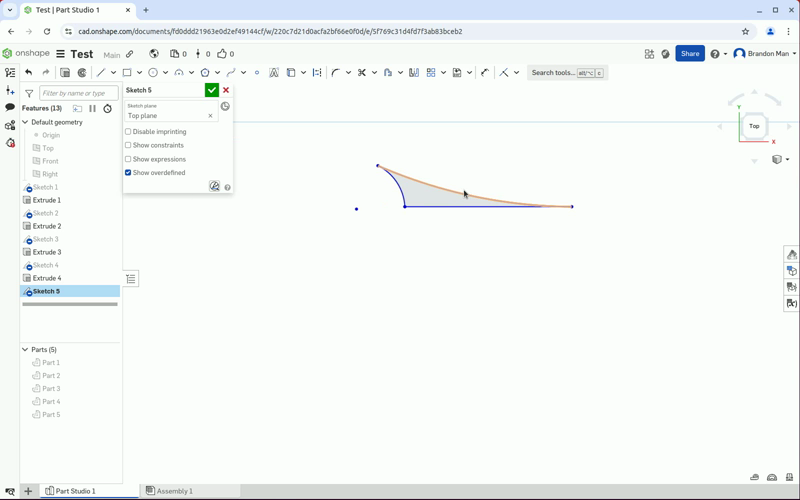
scroll(6)
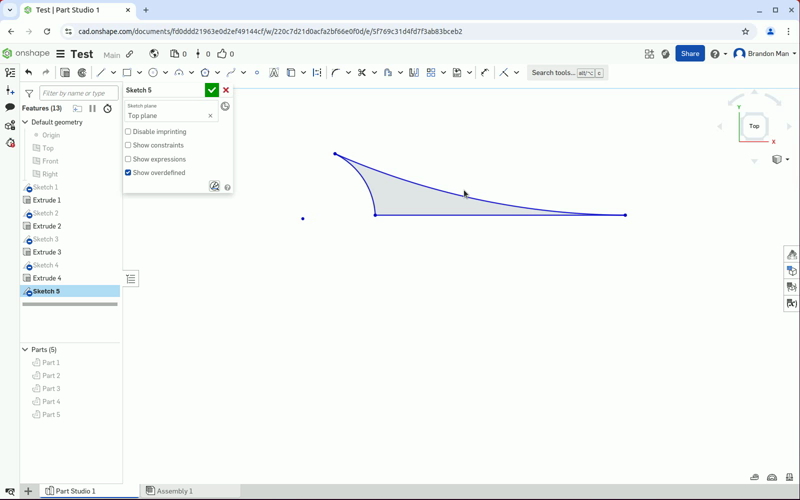
scroll(6)
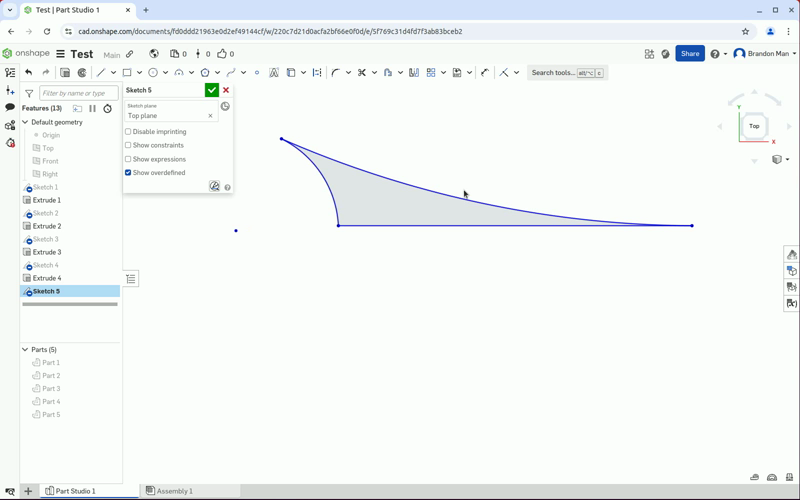
scroll(6)
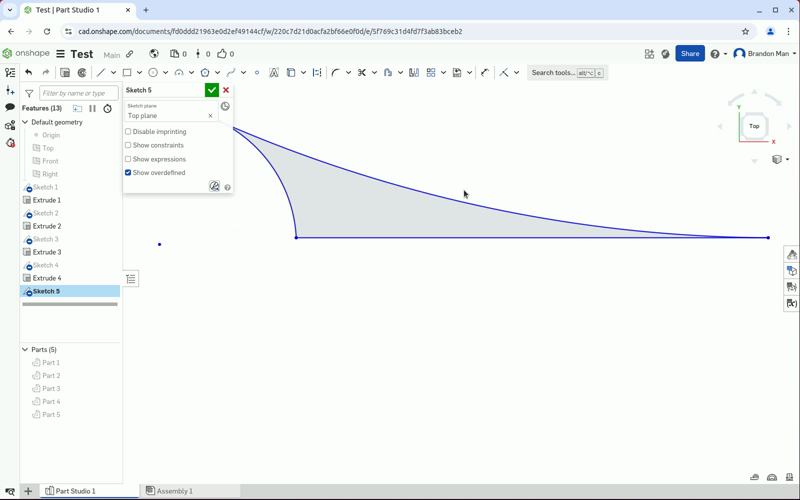
scroll(6)
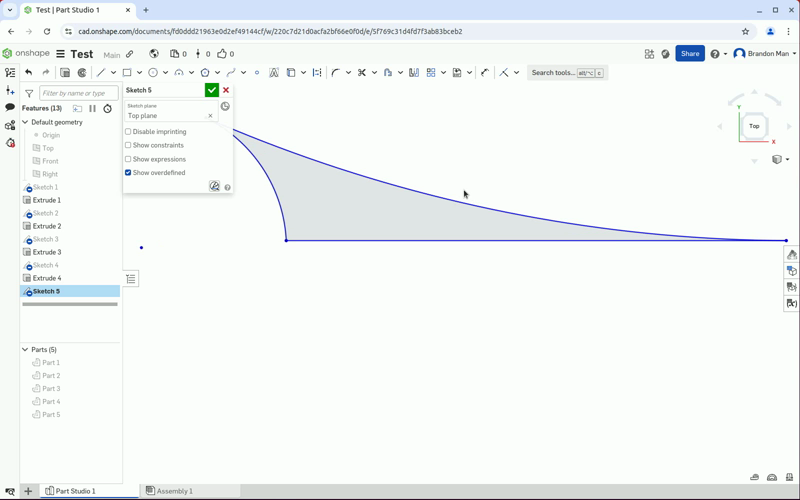
scroll(6)
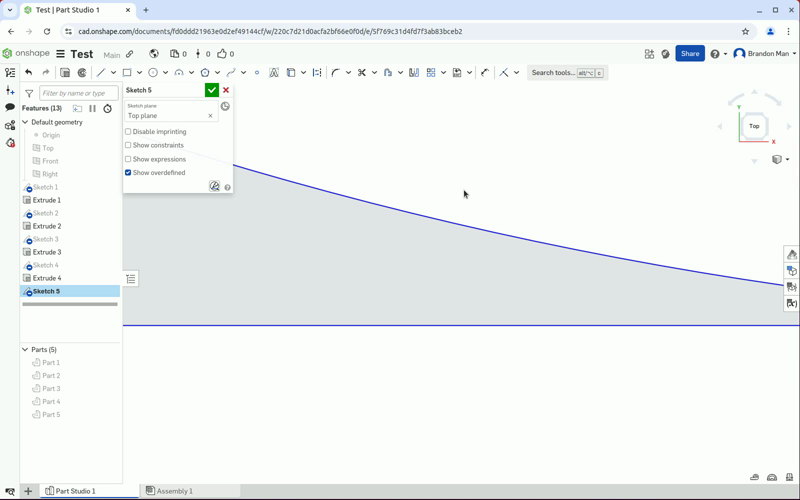
click(464, 189)
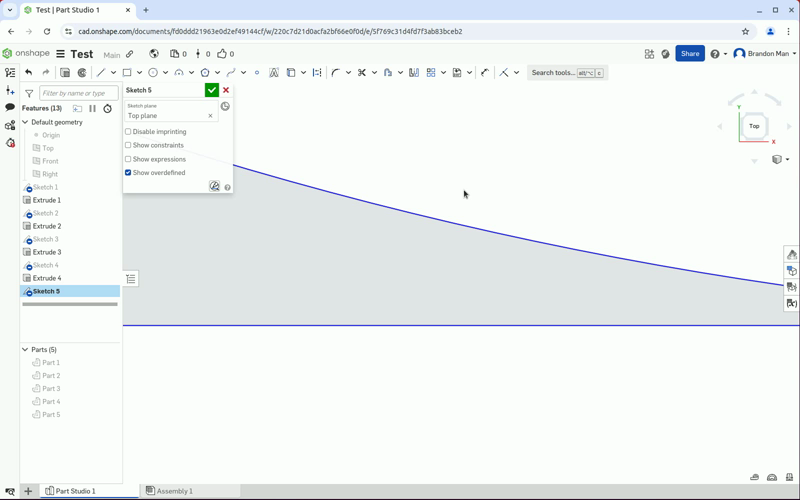
scroll(-6)
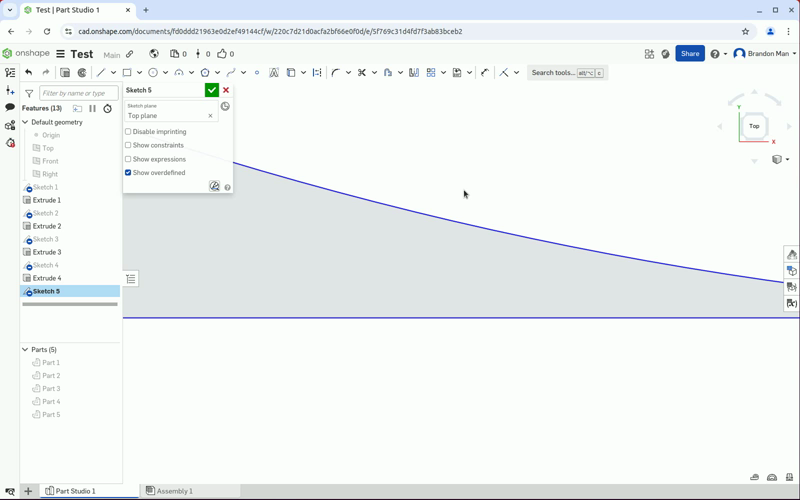
scroll(-6)
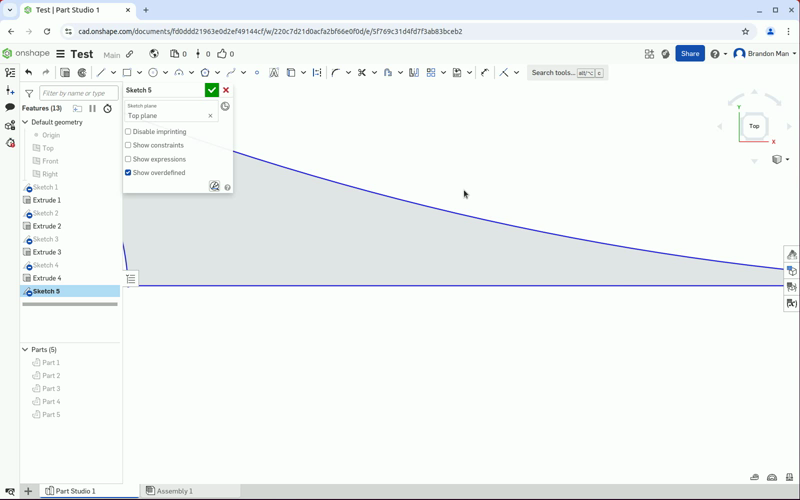
scroll(-6)
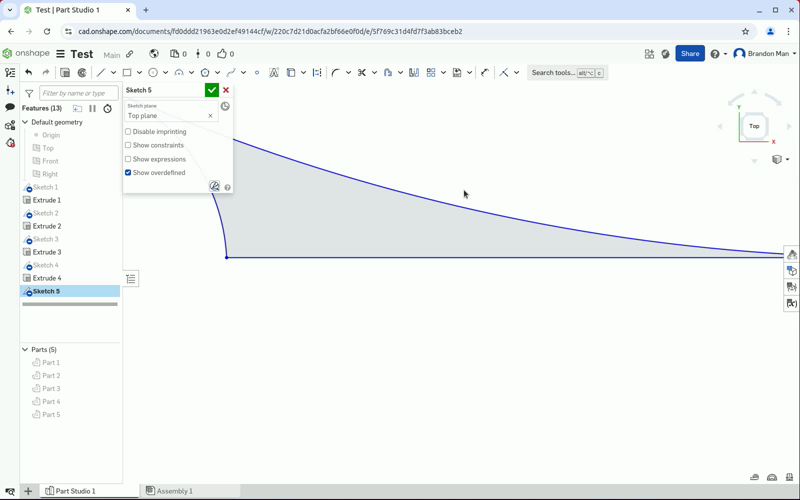
scroll(-6)
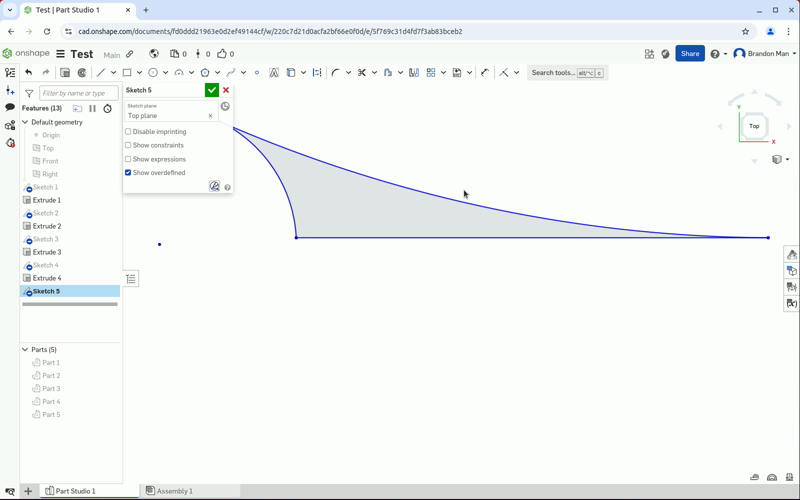
scroll(-6)
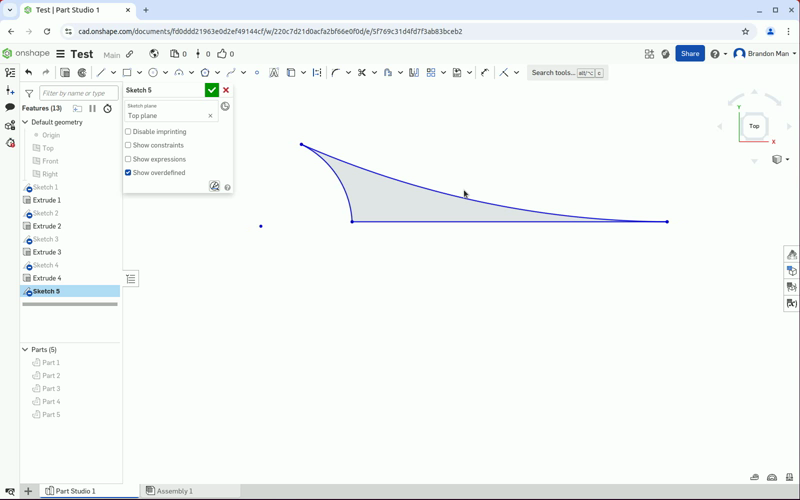
scroll(-6)
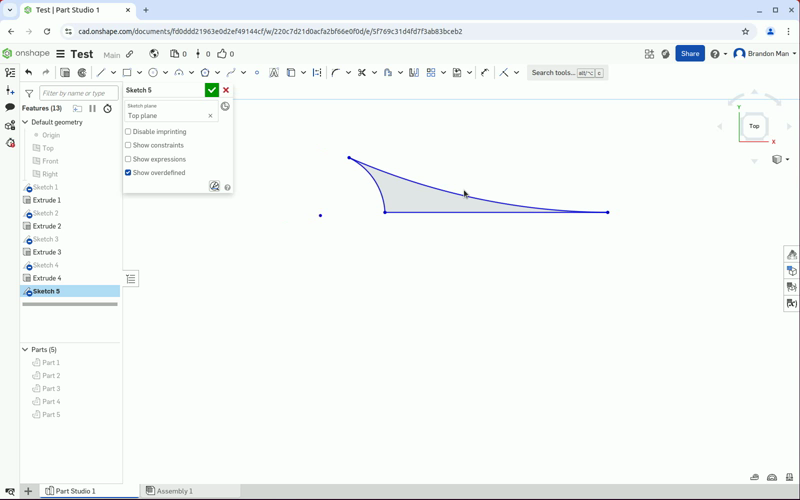
scroll(-6)
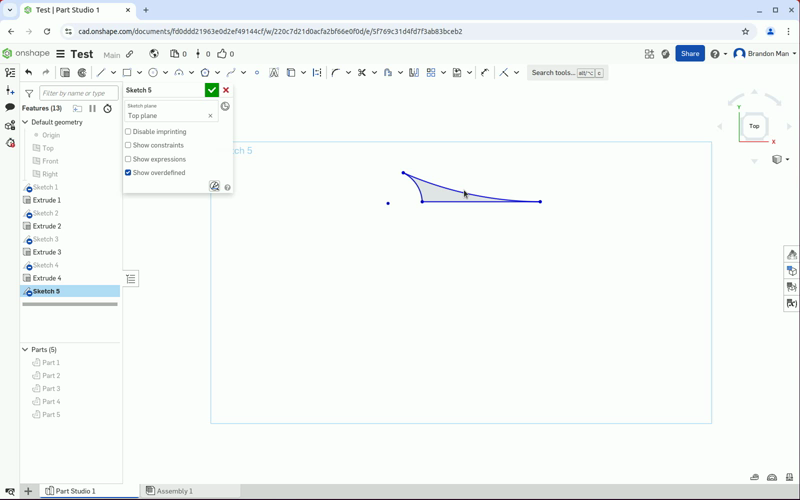
mouse_move(73, 352)
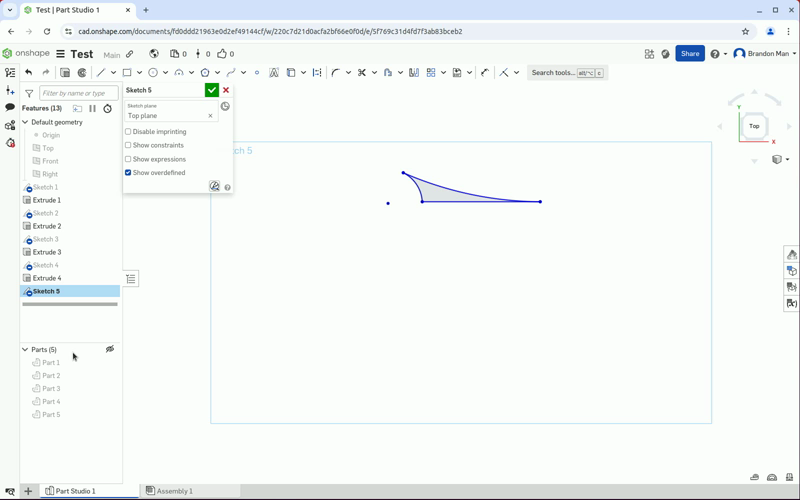
key(shift+y)
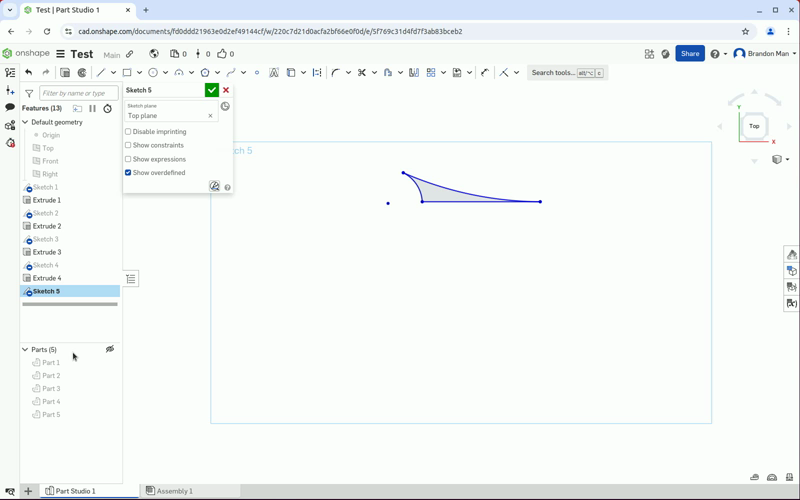
key(shift+e)
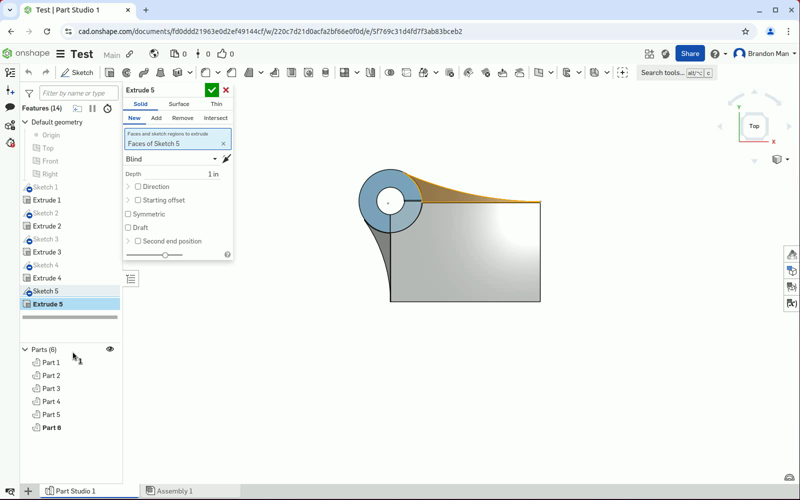
mouse_move(143, 106)
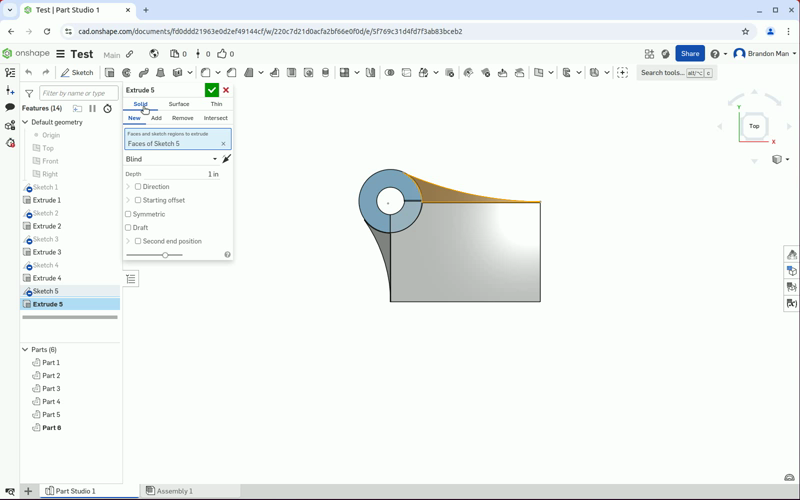
click(143, 106)
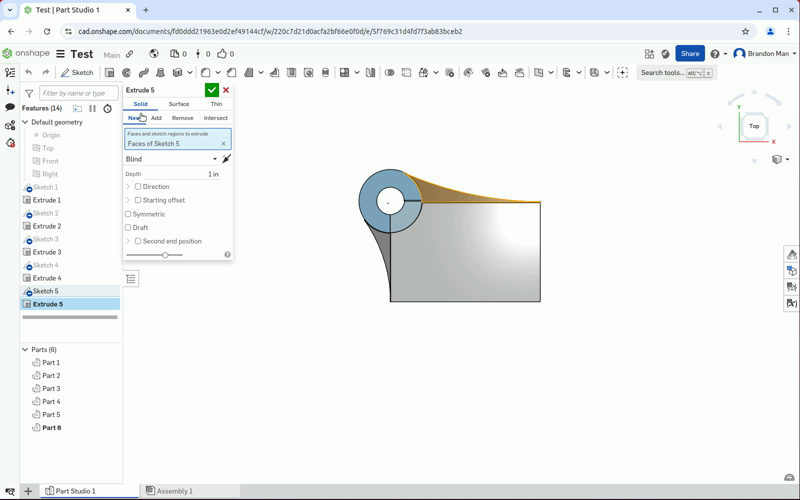
mouse_move(137, 120)
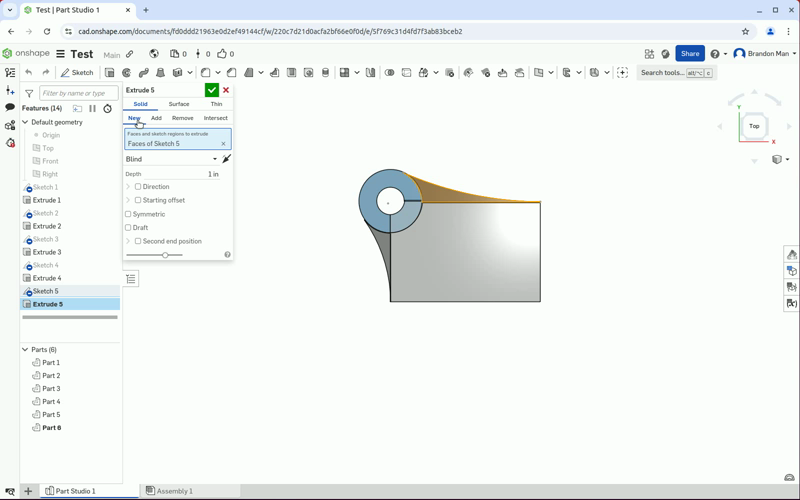
click(137, 120)
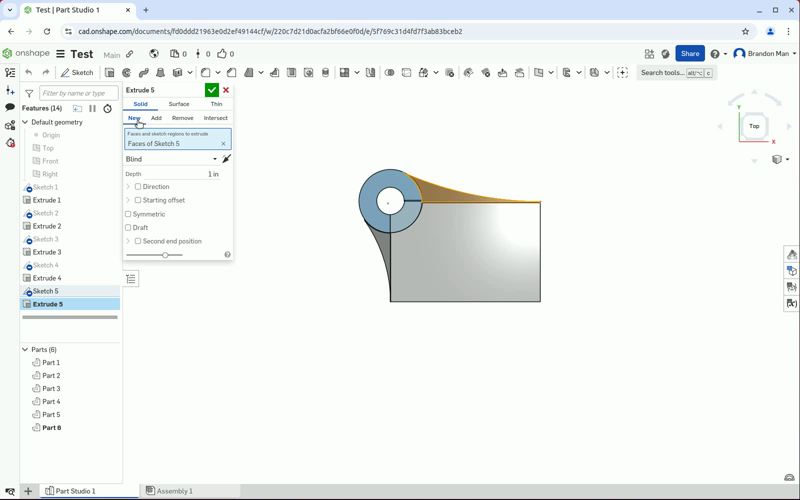
key(tab, 4)
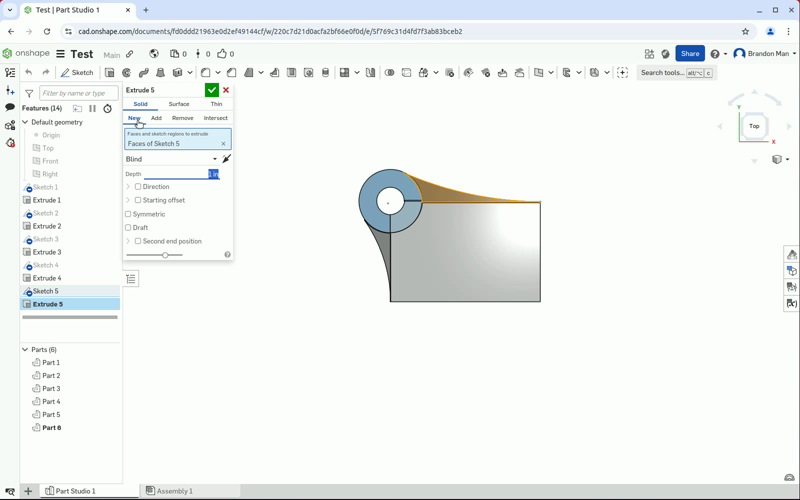
text(6.499)
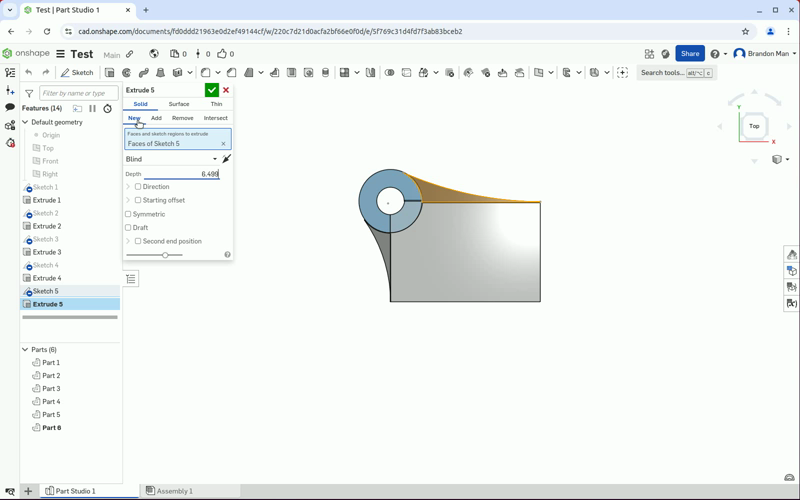
key(enter)
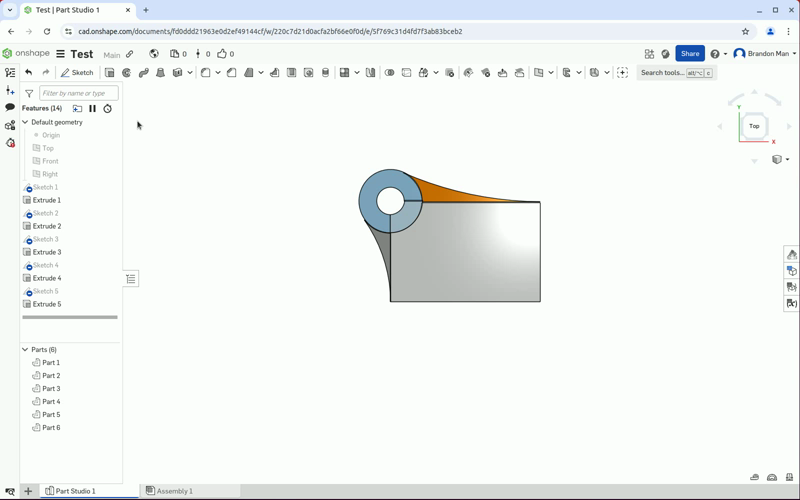
key(shift+h)
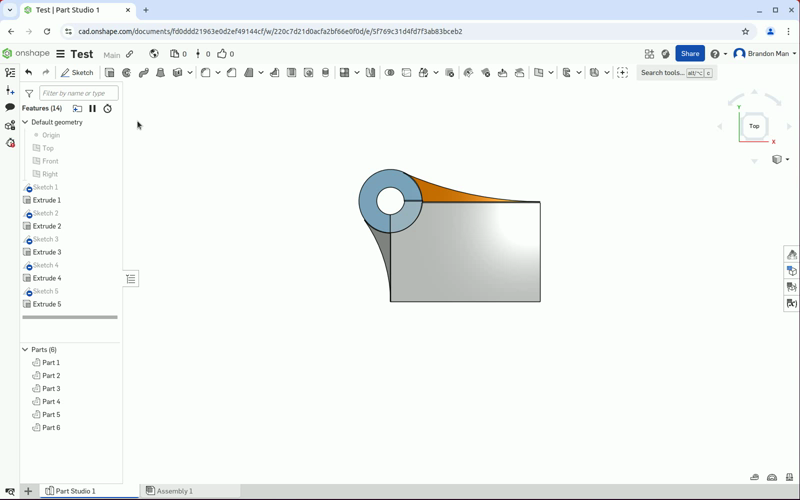
key(shift+h)
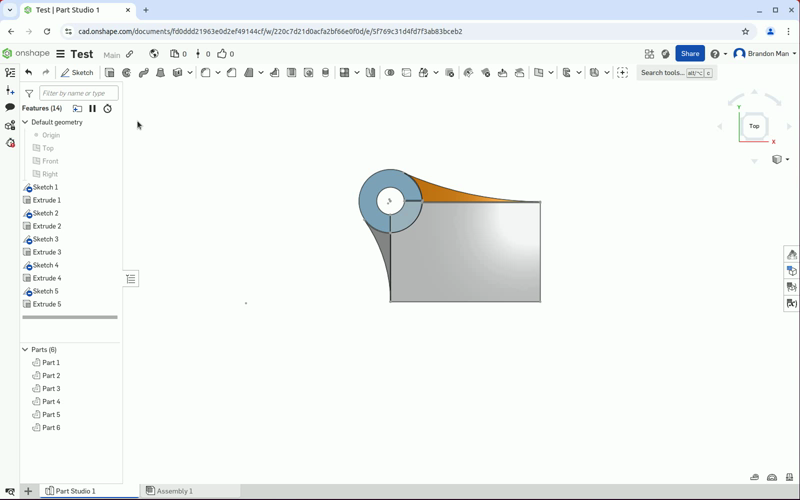
key(shift+7)
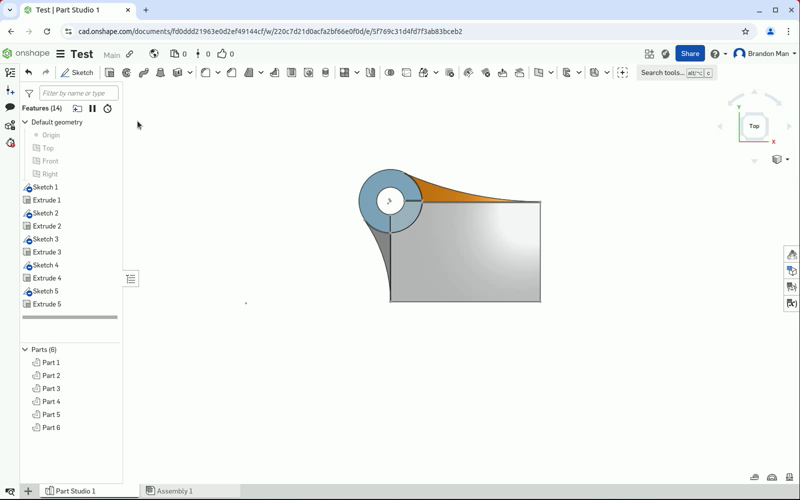
key(up, 3)
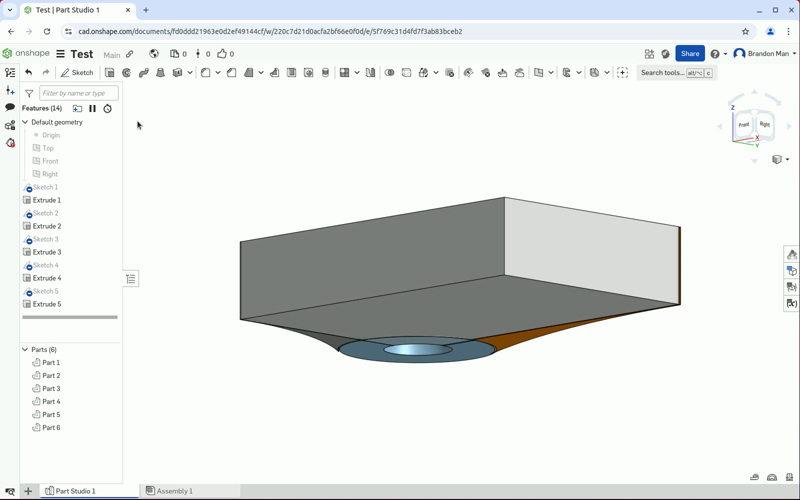
key(left, 3)
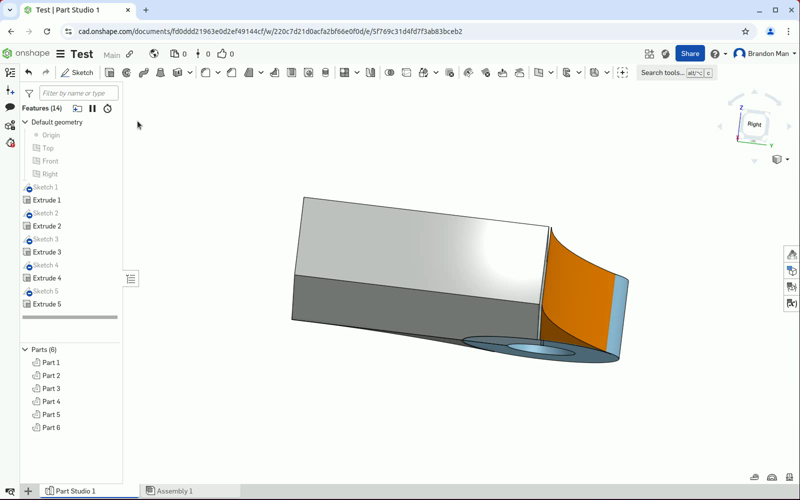
key(right, 3)
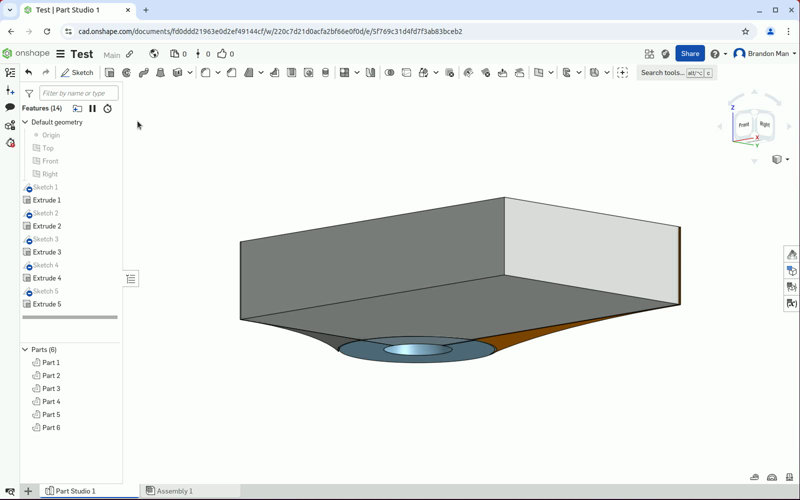
key(down, 3)
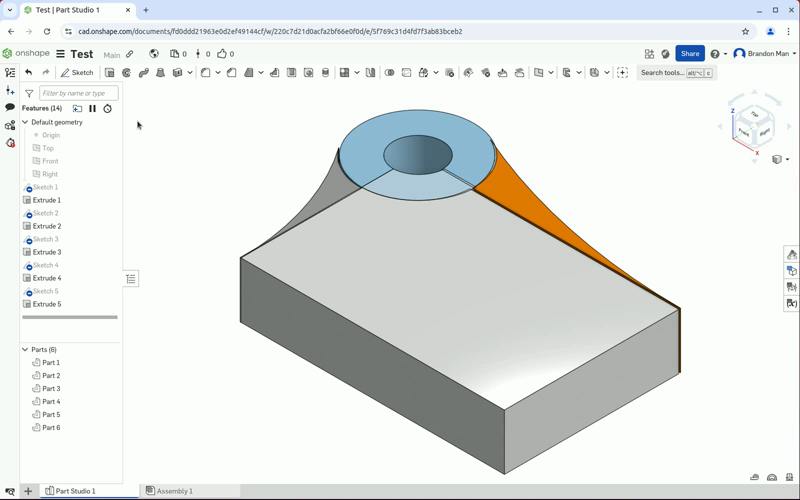
mouse_move(73, 189)
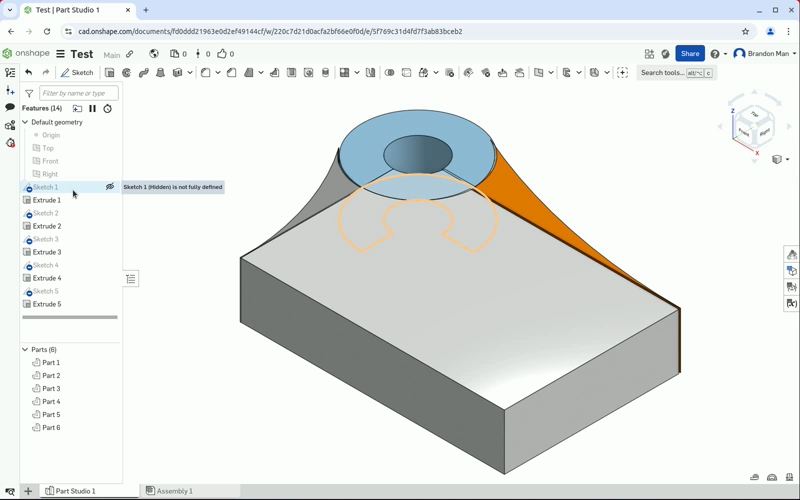
click(73, 189)